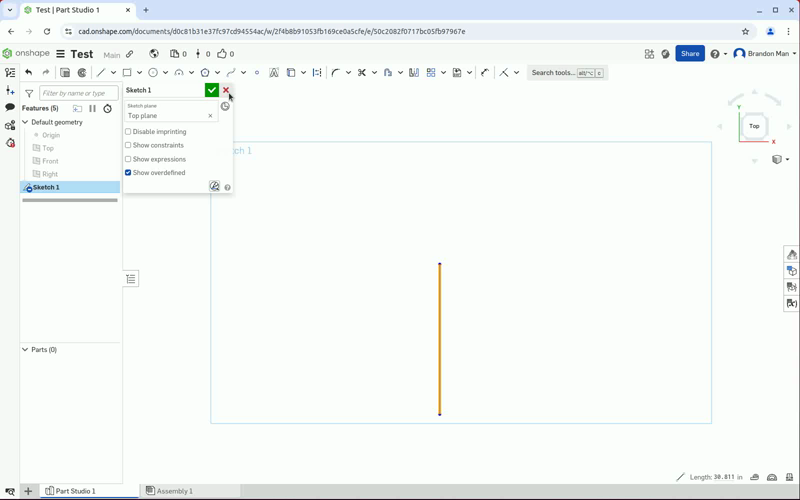
key(shift+h)
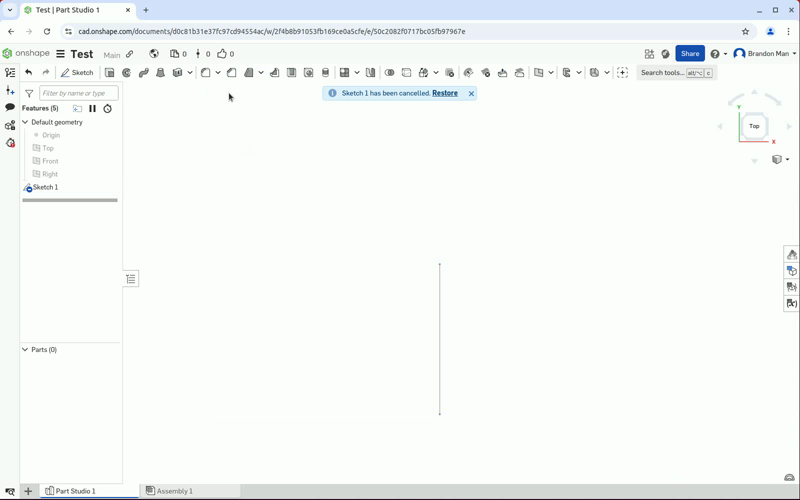
key(shift+s)
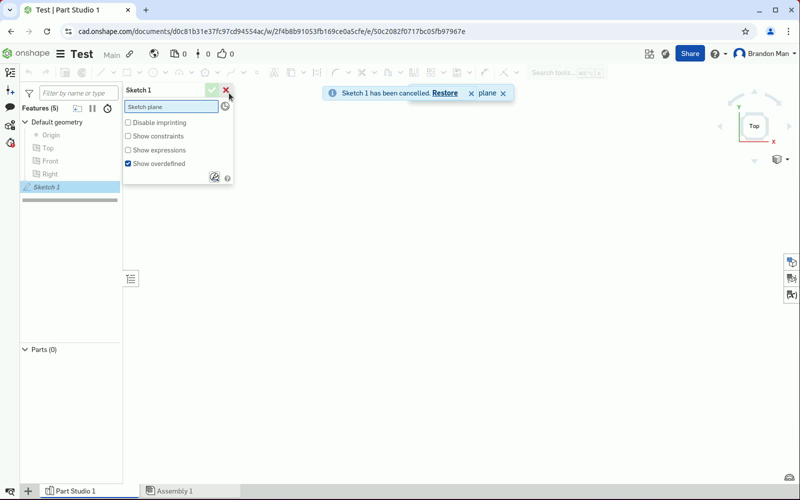
mouse_move(73, 150)
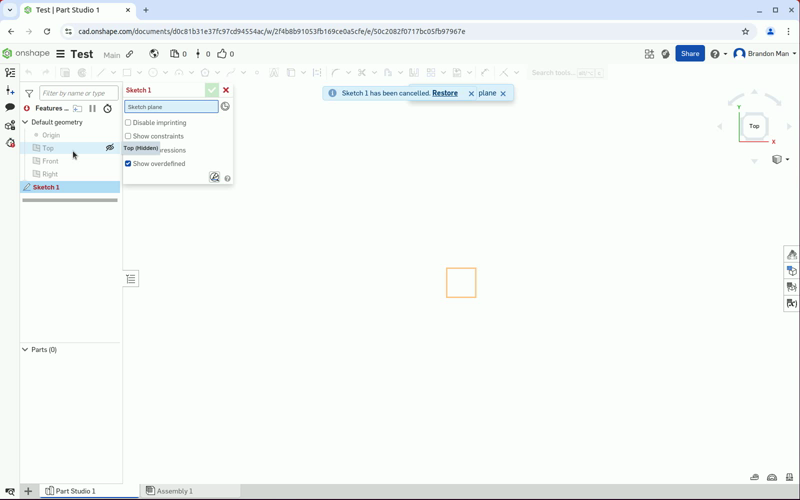
click(73, 150)
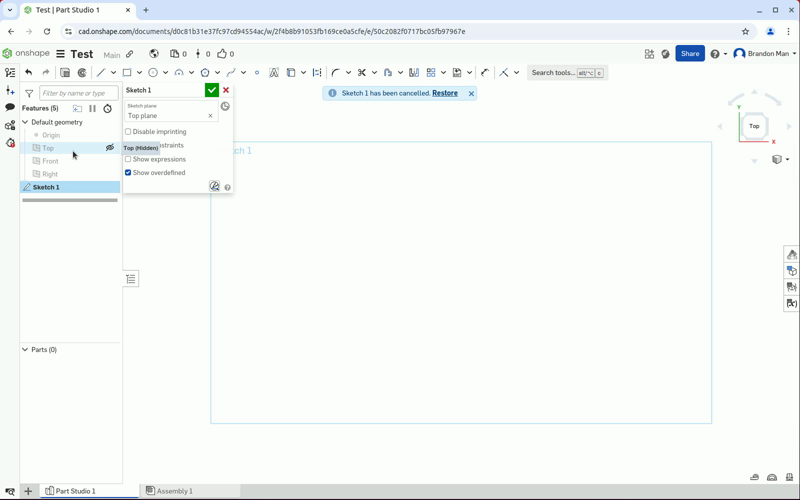
mouse_move(73, 352)
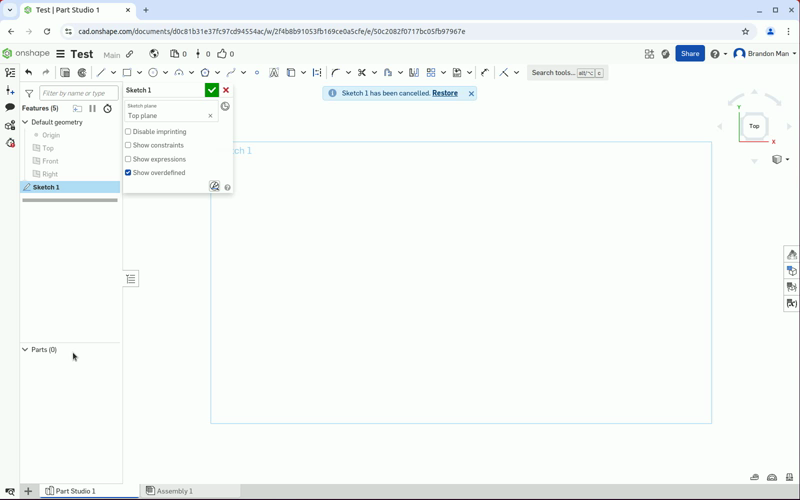
key(y)
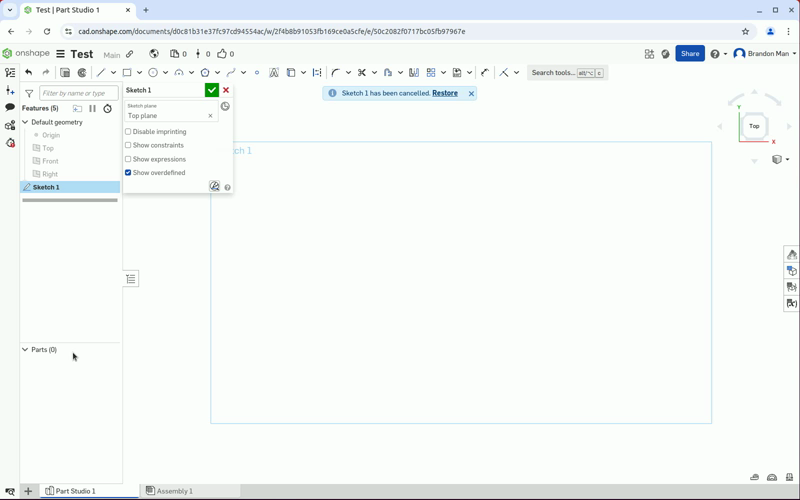
key(l)
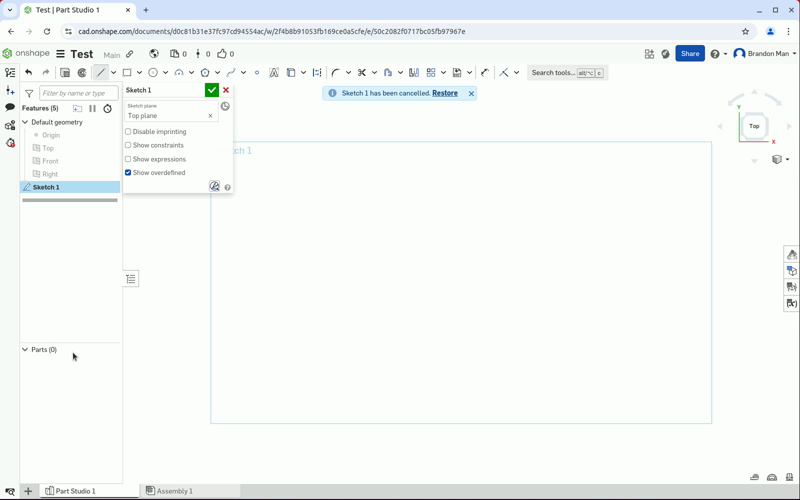
key_down(shift)
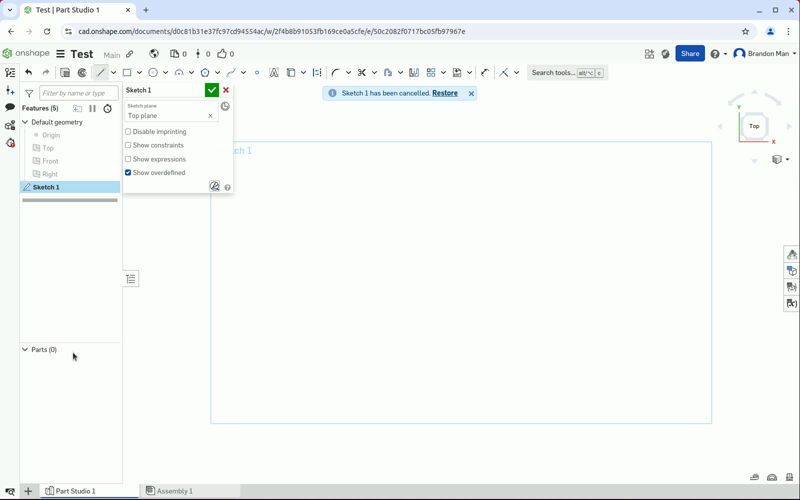
mouse_move(348, 314)
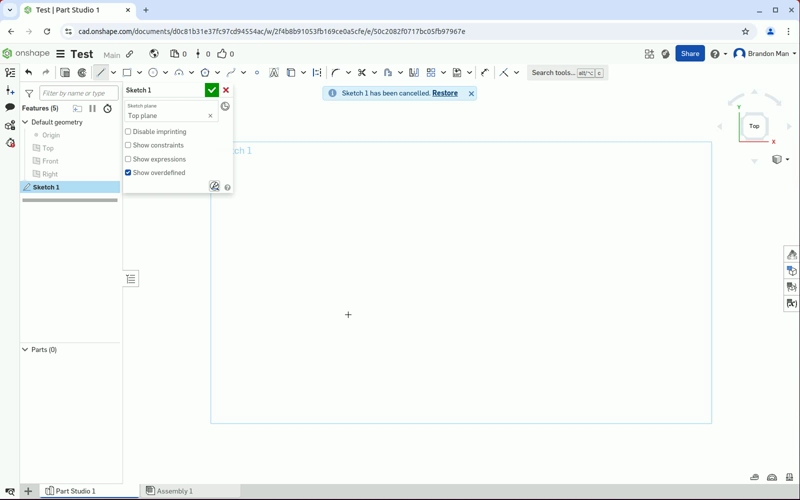
click(348, 314)
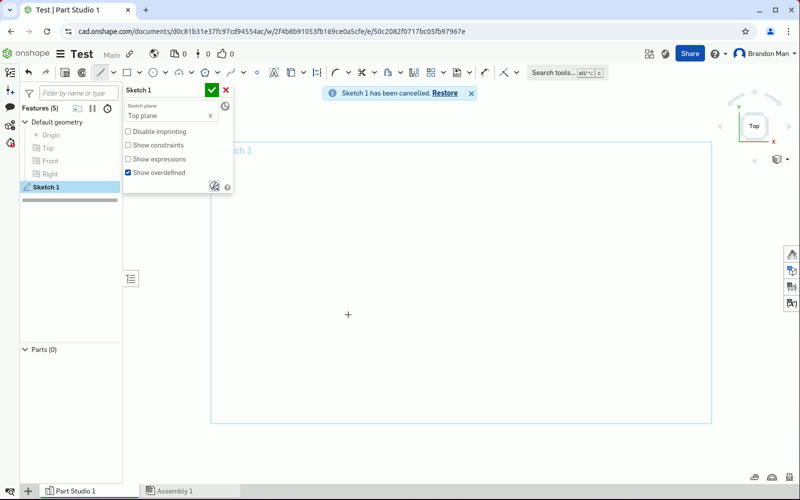
key_up(shift)
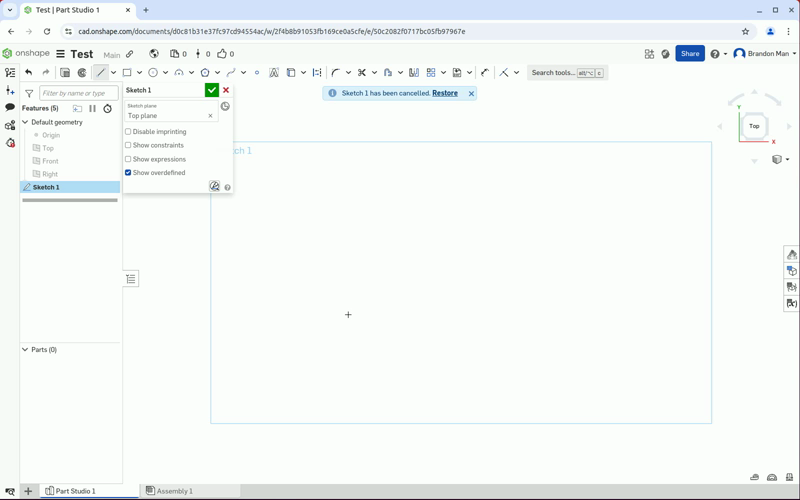
key_down(shift)
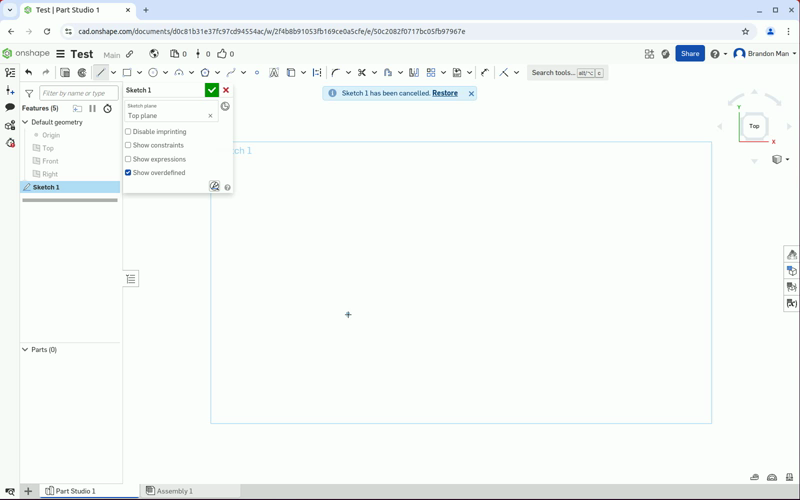
mouse_move(572, 314)
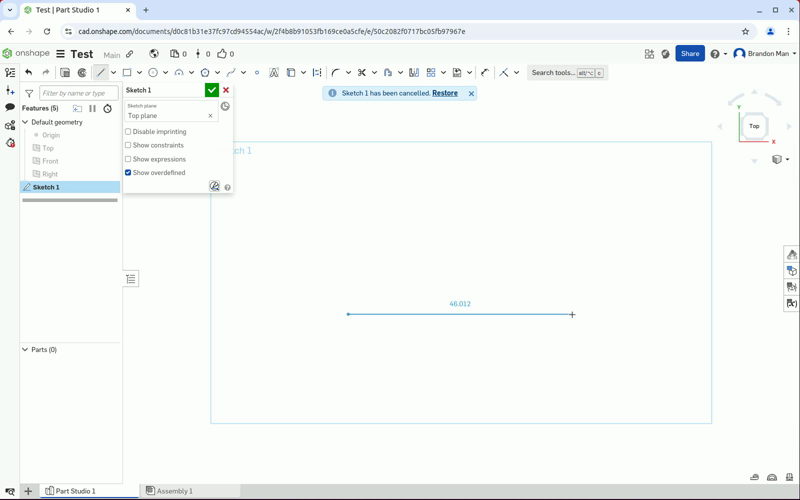
click(572, 314)
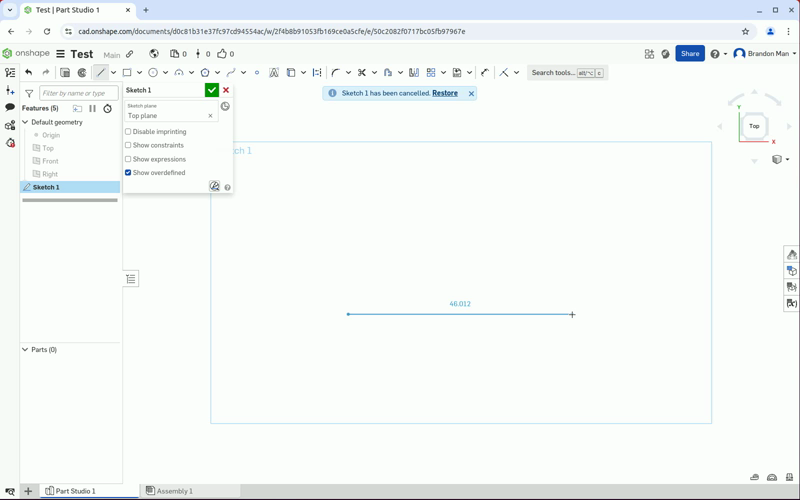
key_up(shift)
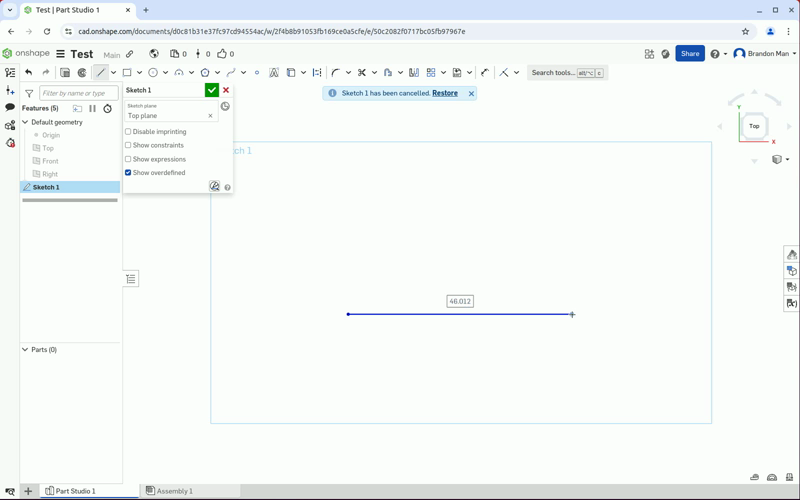
key_down(shift)
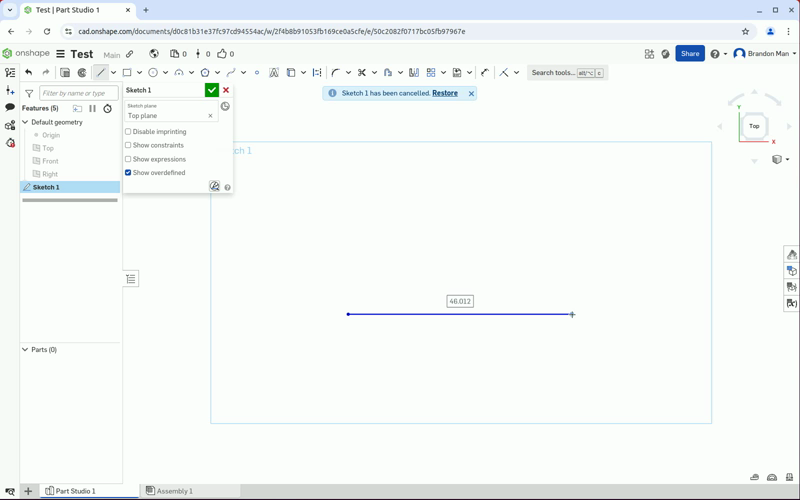
mouse_move(572, 250)
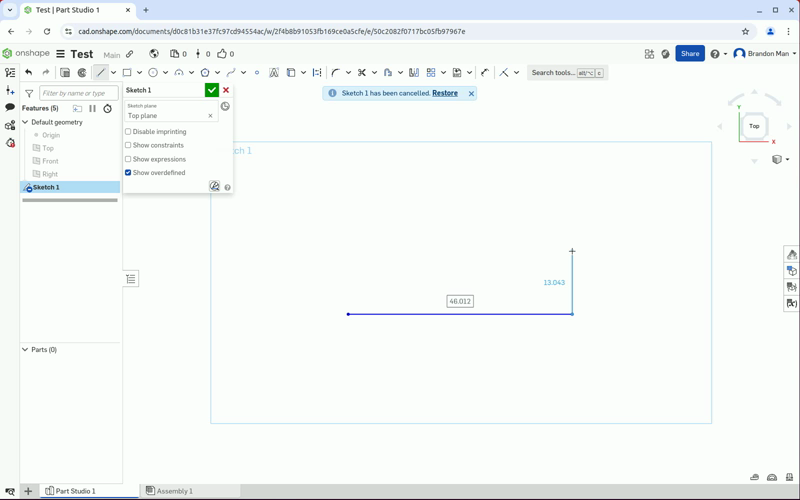
click(572, 250)
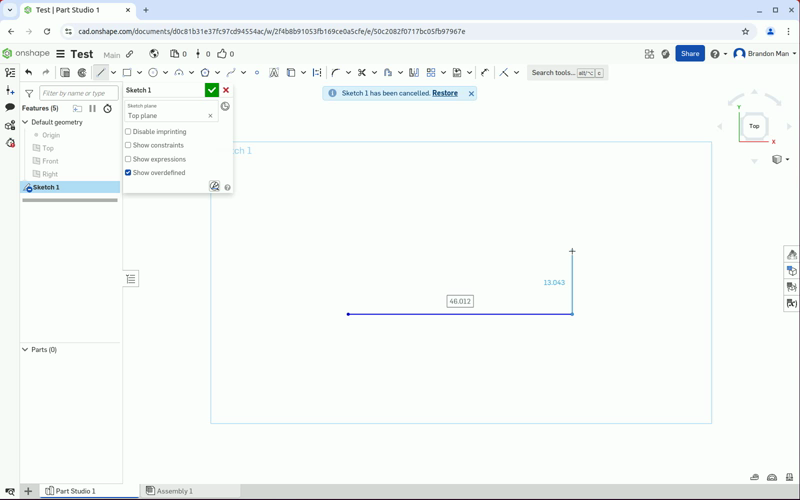
key_up(shift)
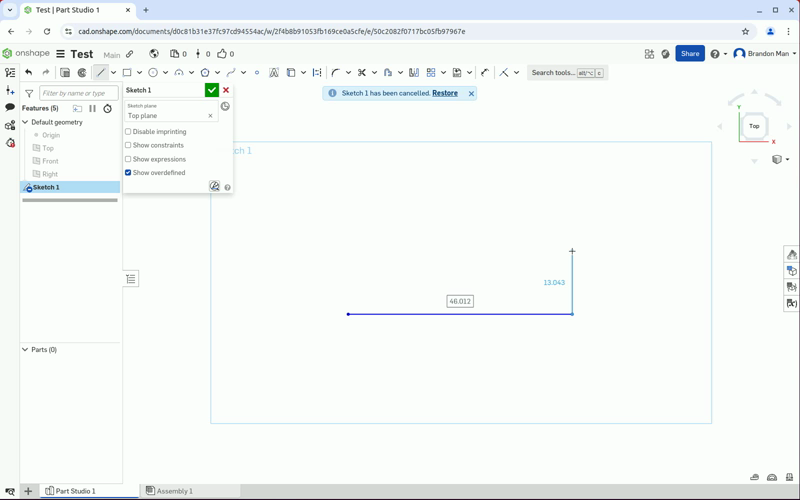
key_down(shift)
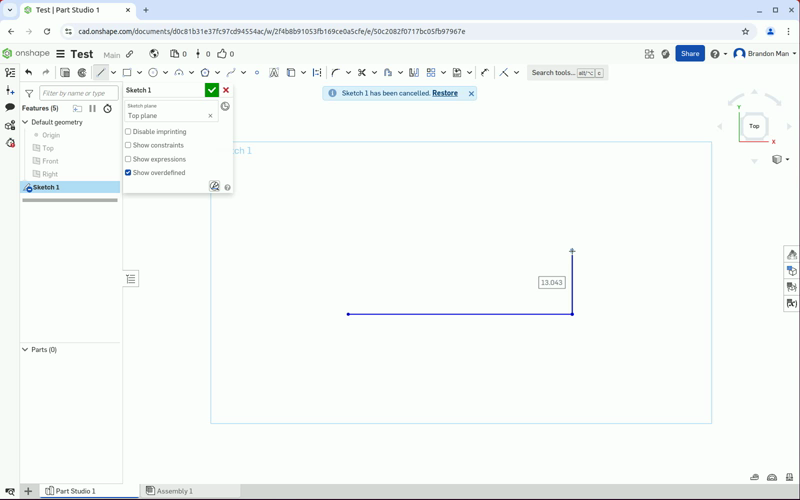
mouse_move(348, 250)
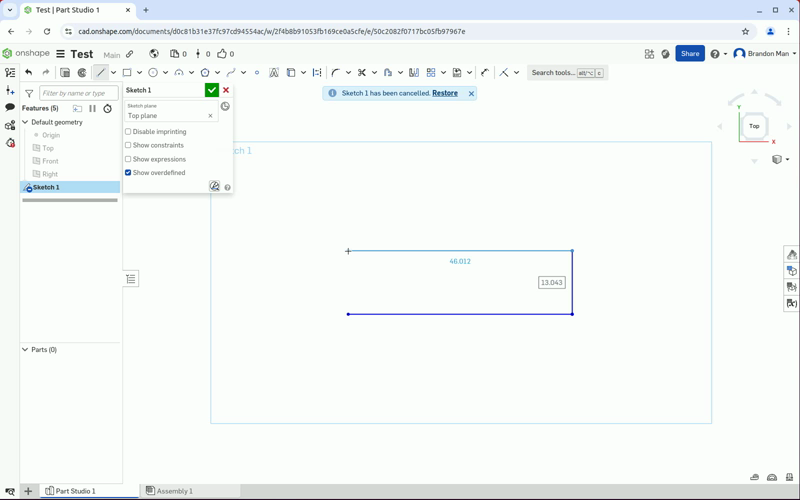
click(348, 250)
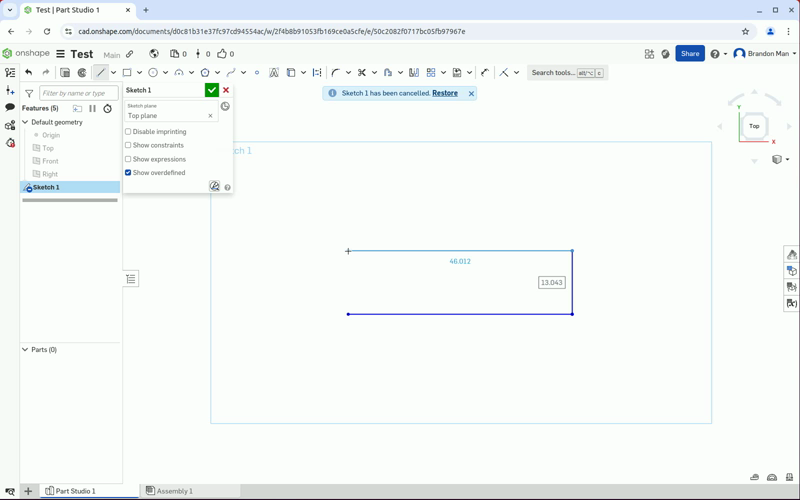
key_up(shift)
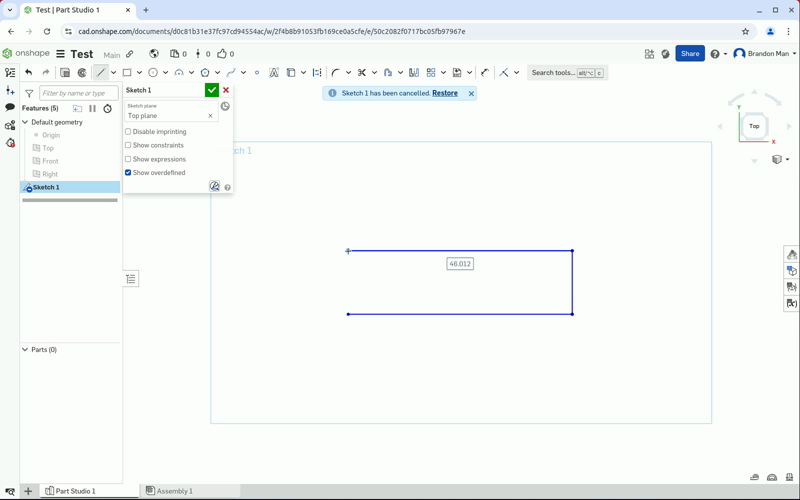
key_down(shift)
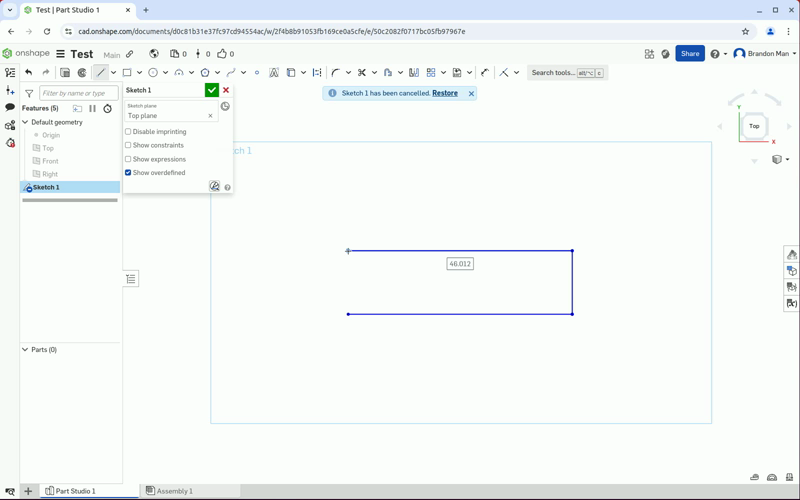
mouse_move(348, 314)
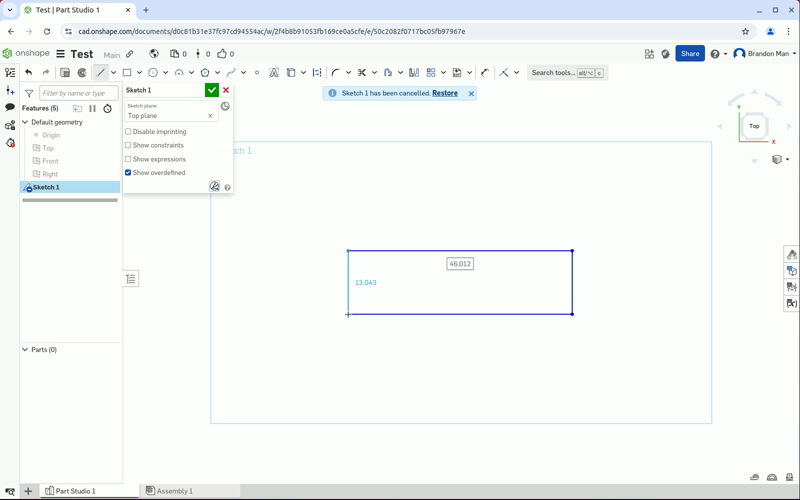
key_up(shift)
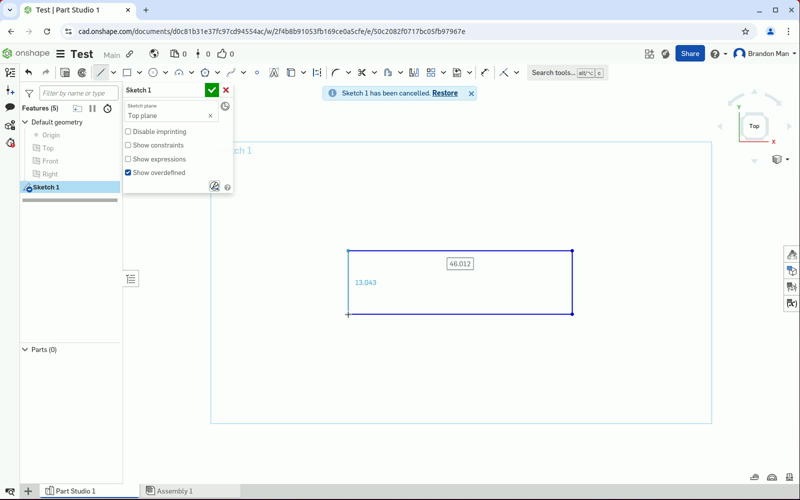
click(348, 314)
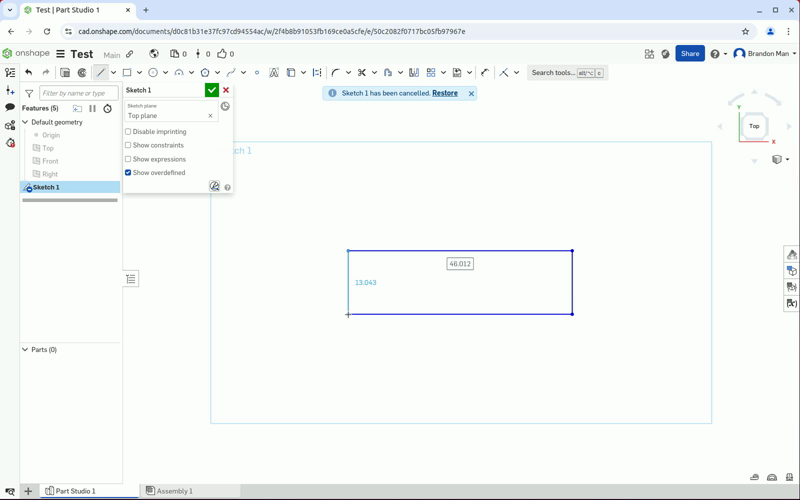
key(esc)
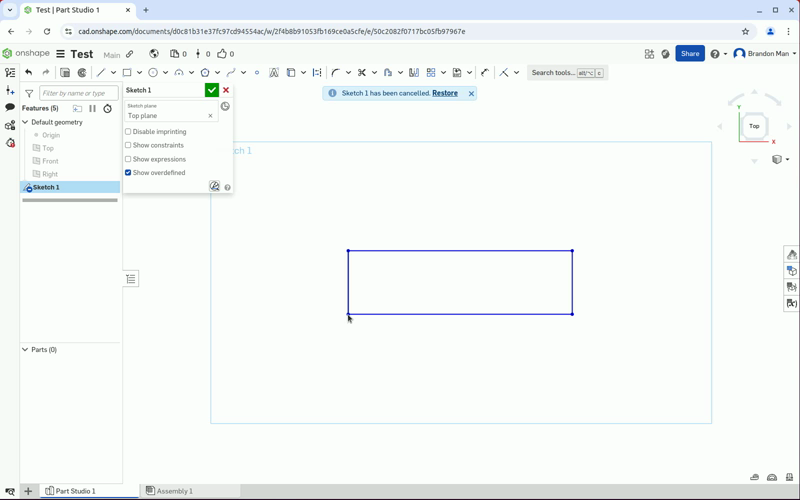
key(c)
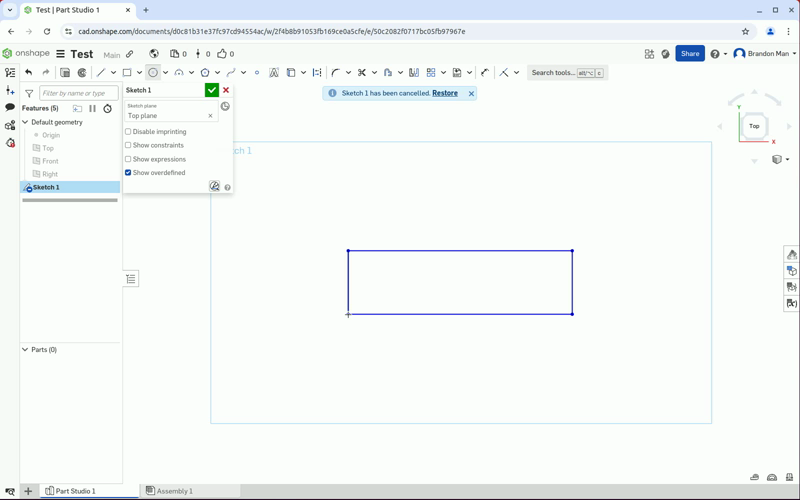
key_down(shift)
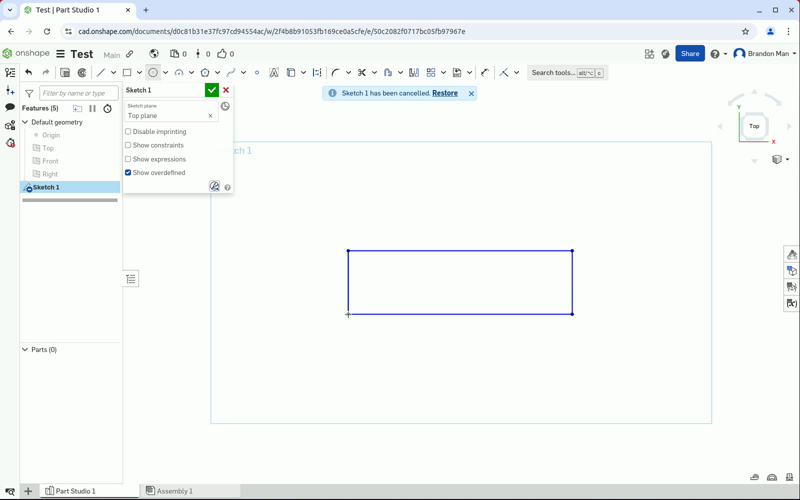
mouse_move(435, 305)
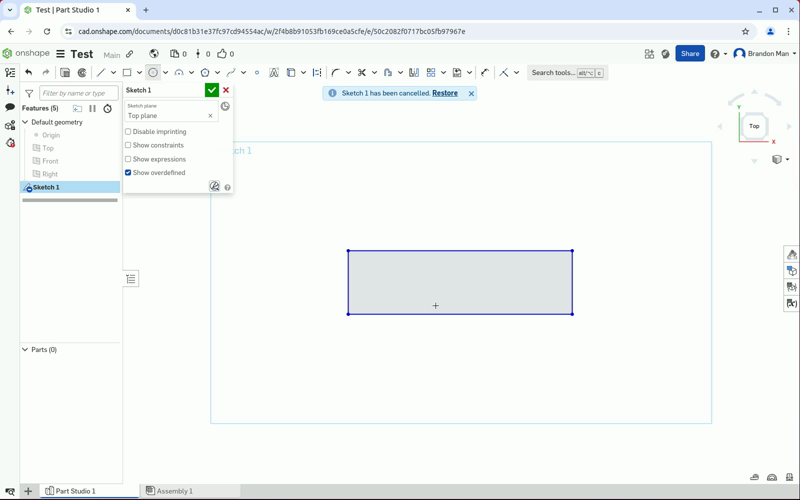
click(435, 305)
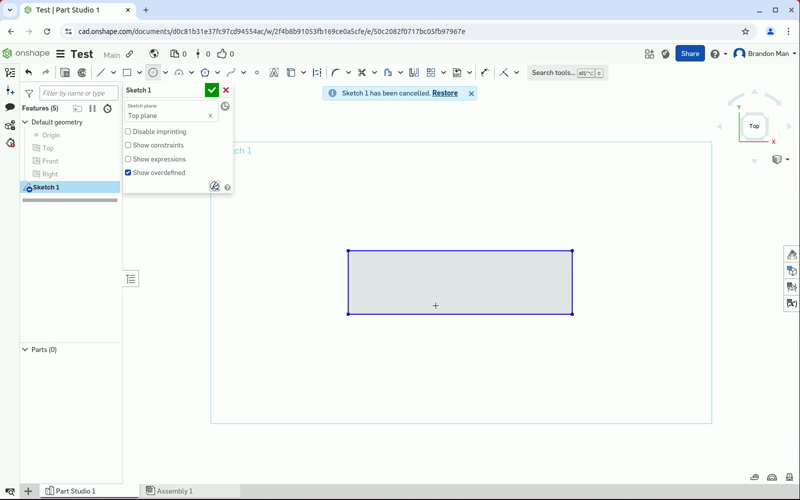
key_up(shift)
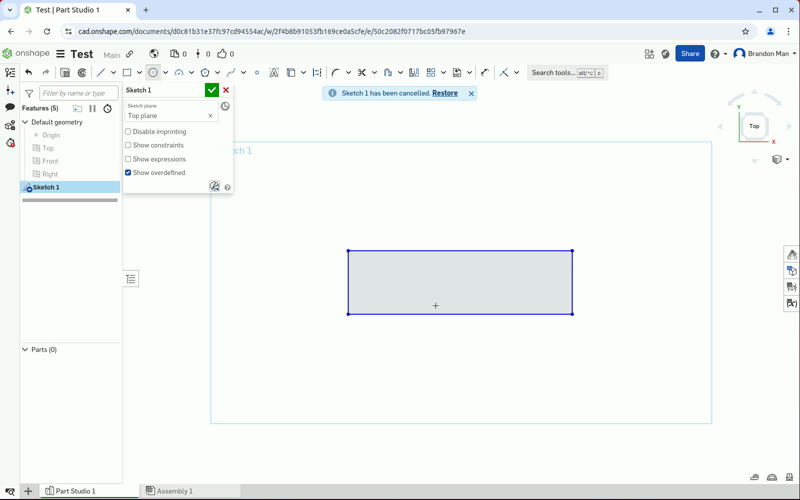
mouse_move(440, 305)
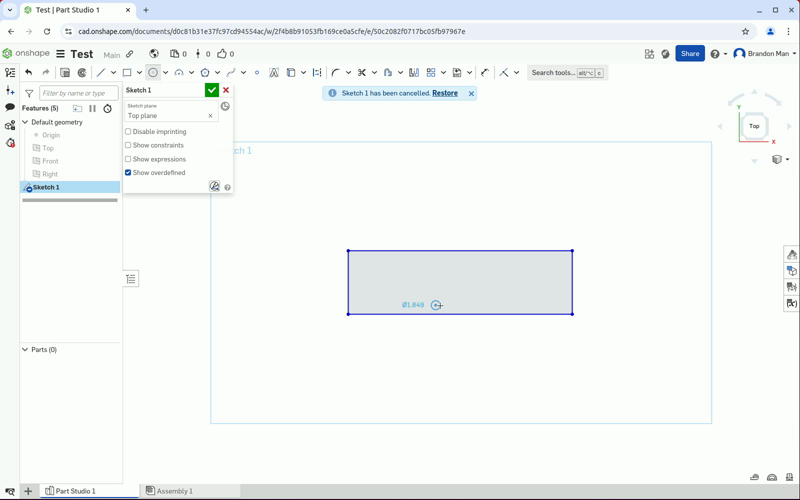
click(440, 305)
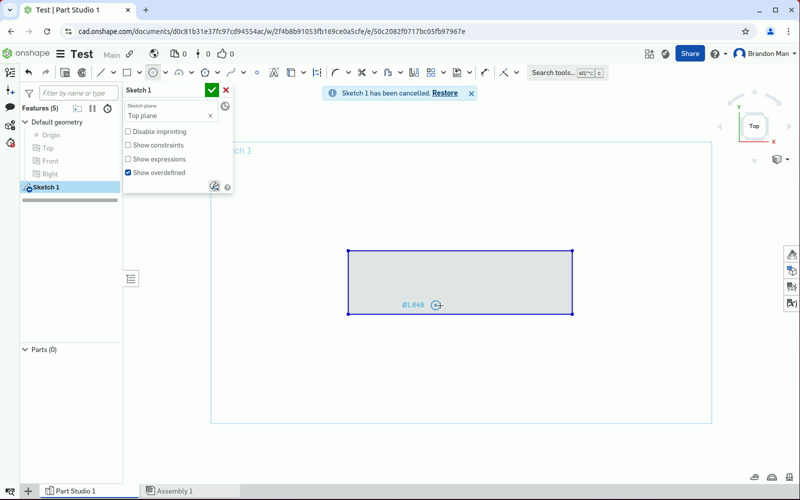
key(esc)
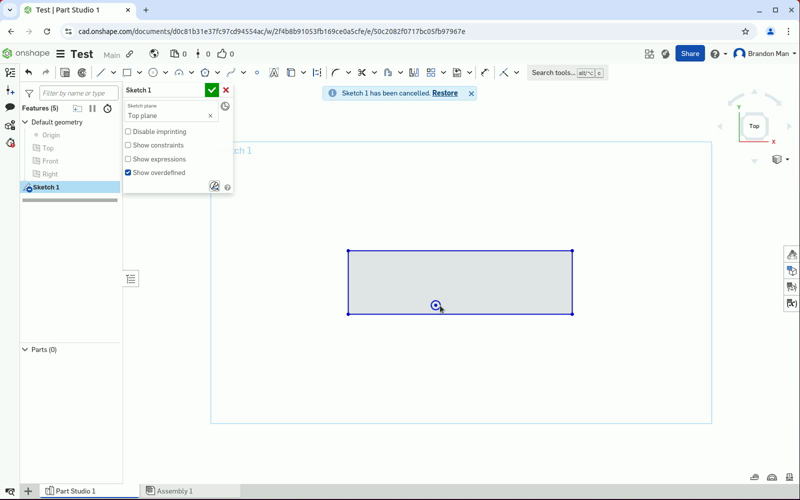
key(c)
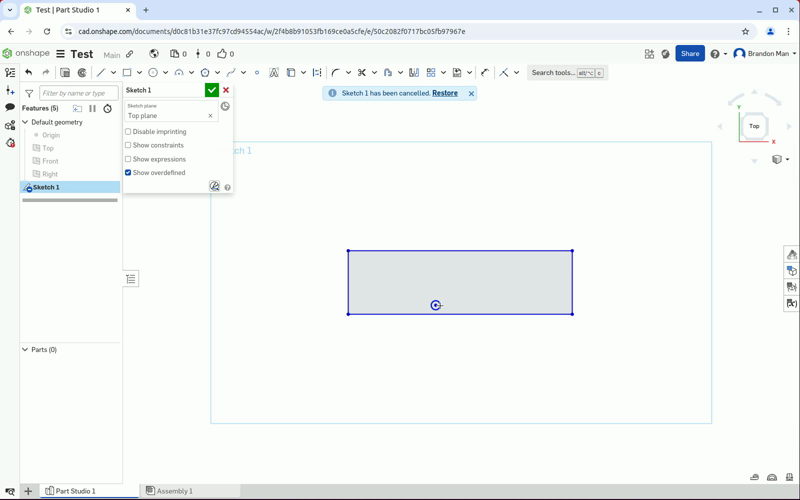
key_down(shift)
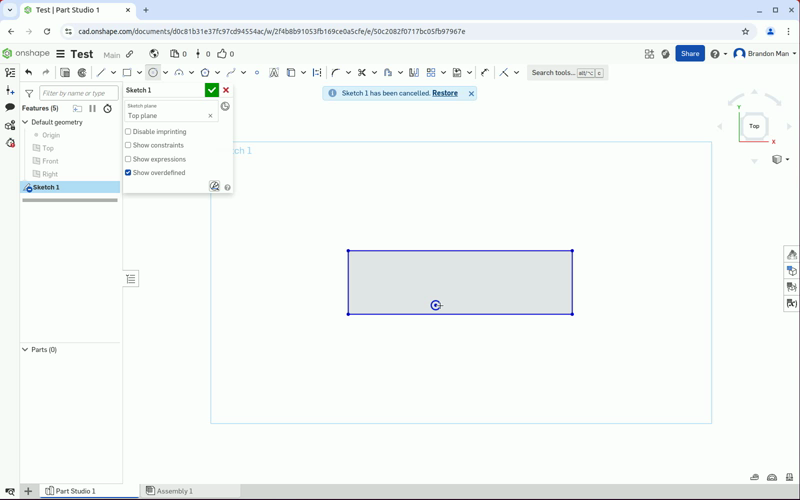
mouse_move(435, 260)
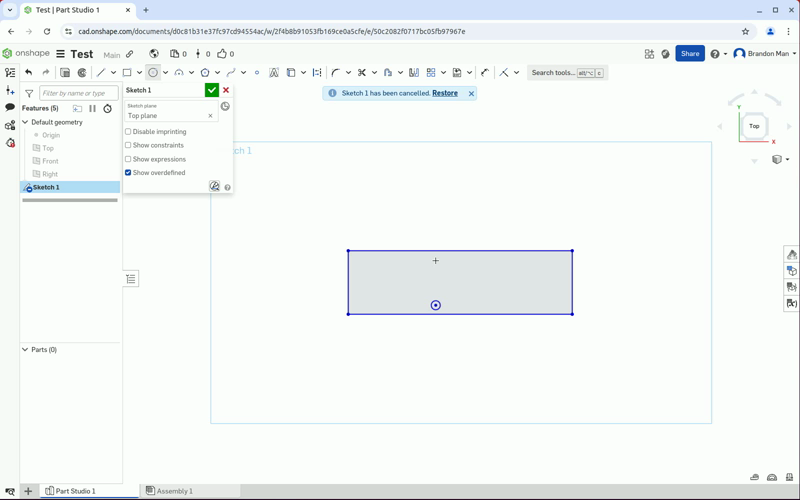
click(435, 260)
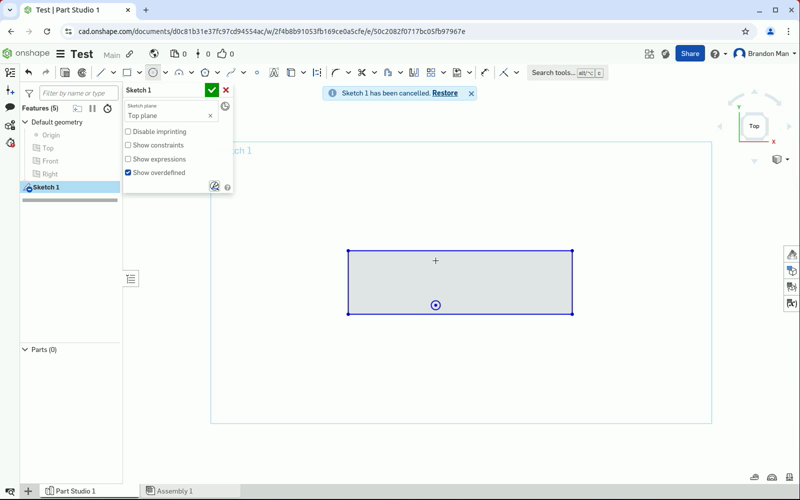
key_up(shift)
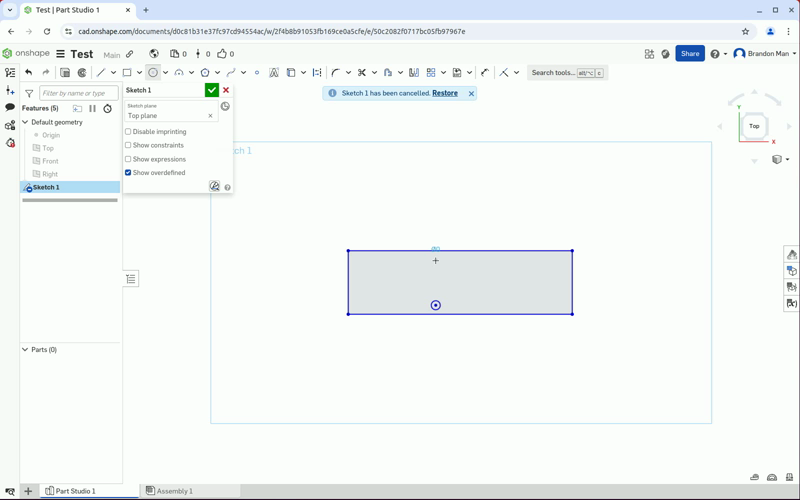
mouse_move(440, 260)
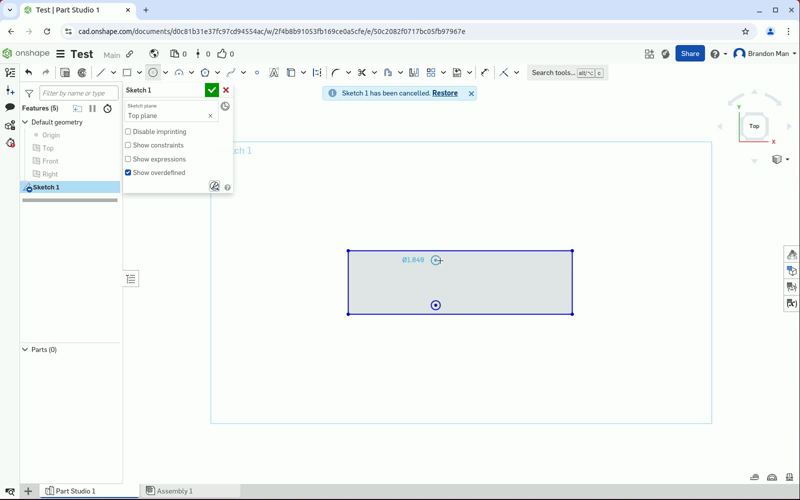
click(440, 260)
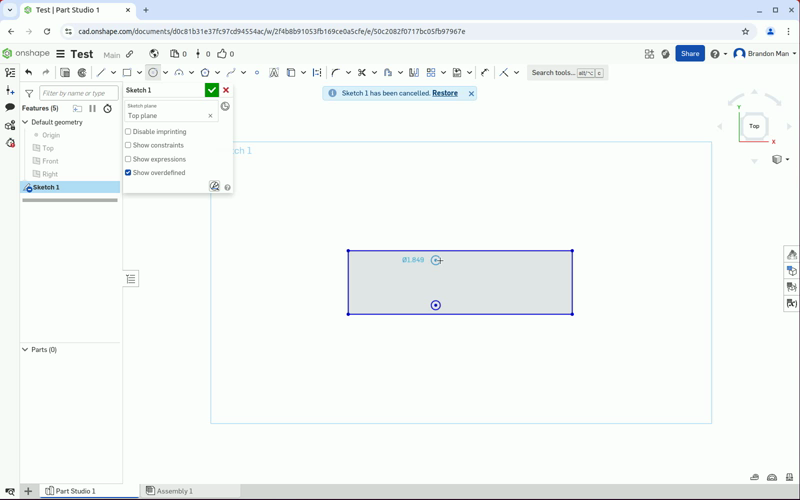
key(esc)
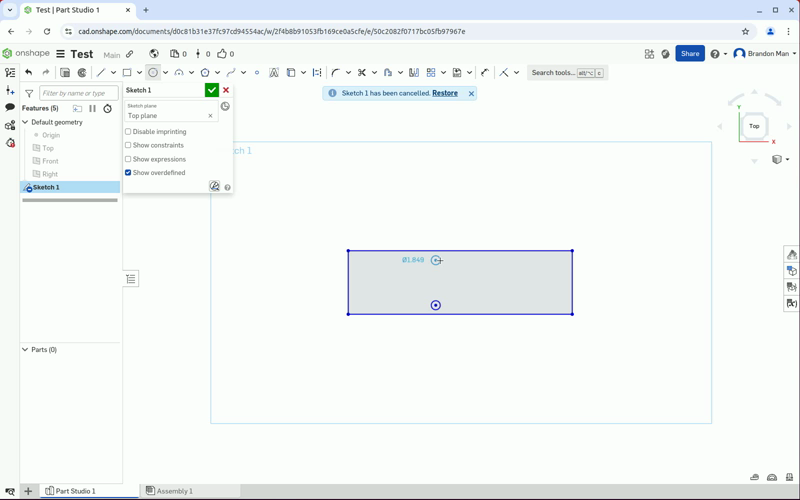
key(c)
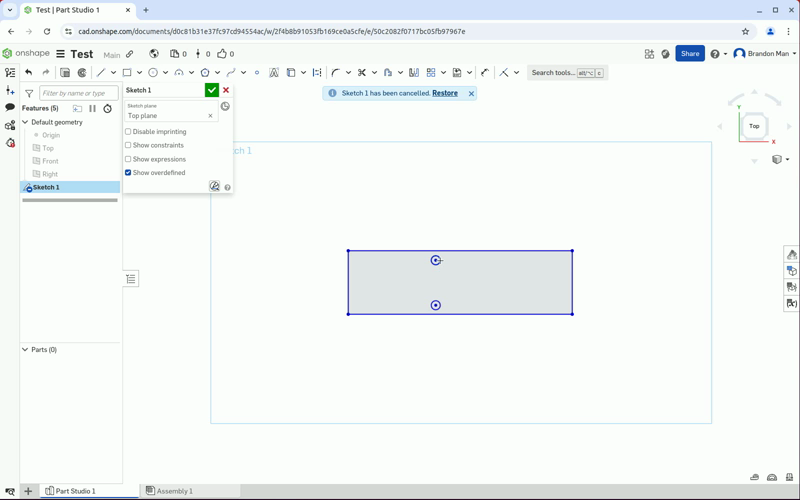
key_down(shift)
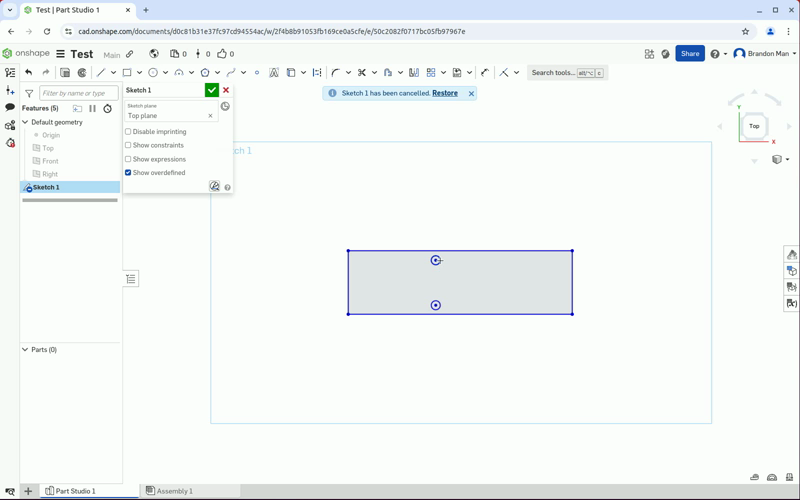
mouse_move(484, 305)
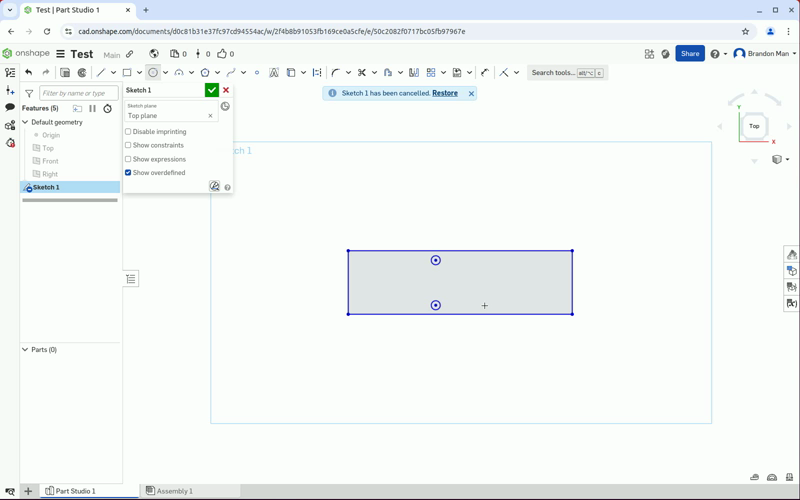
click(484, 305)
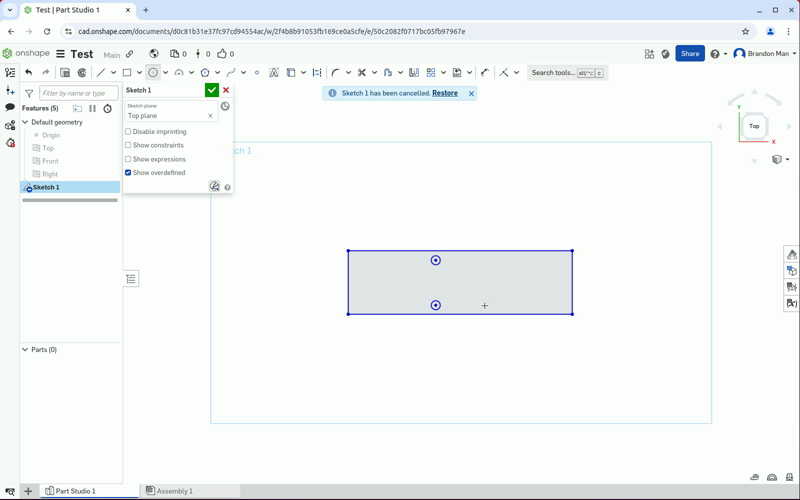
key_up(shift)
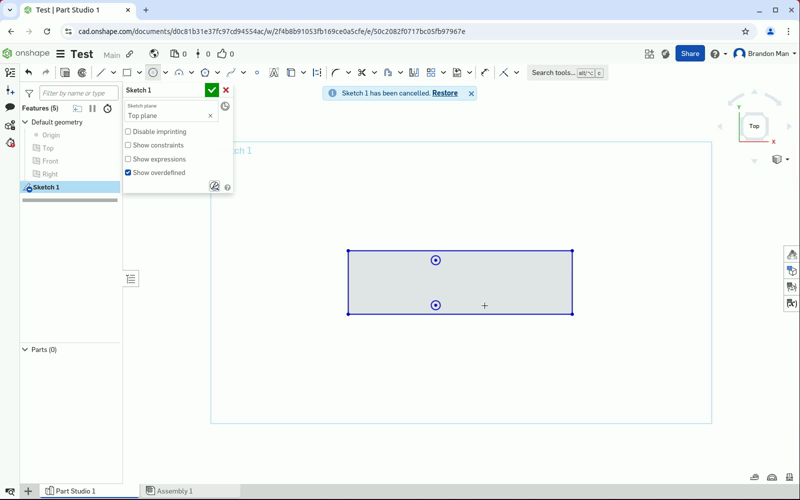
mouse_move(489, 305)
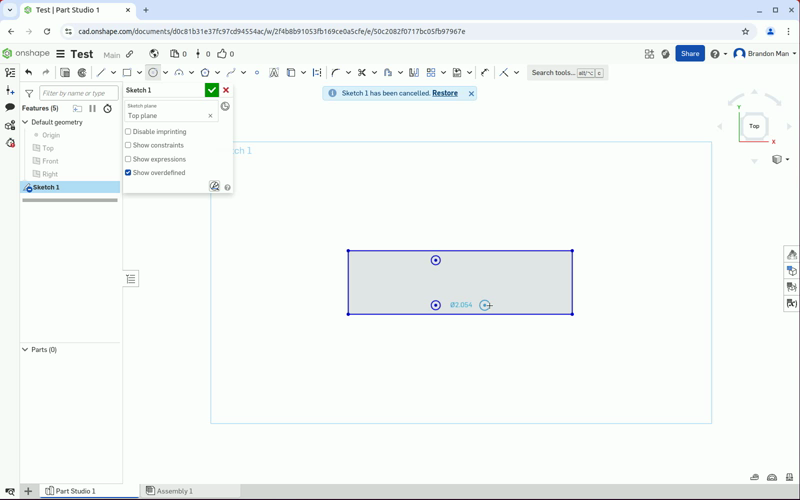
click(489, 305)
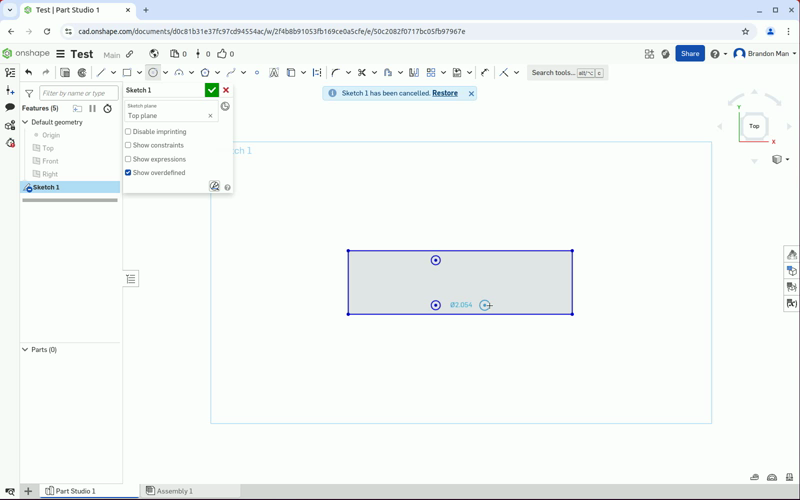
key(esc)
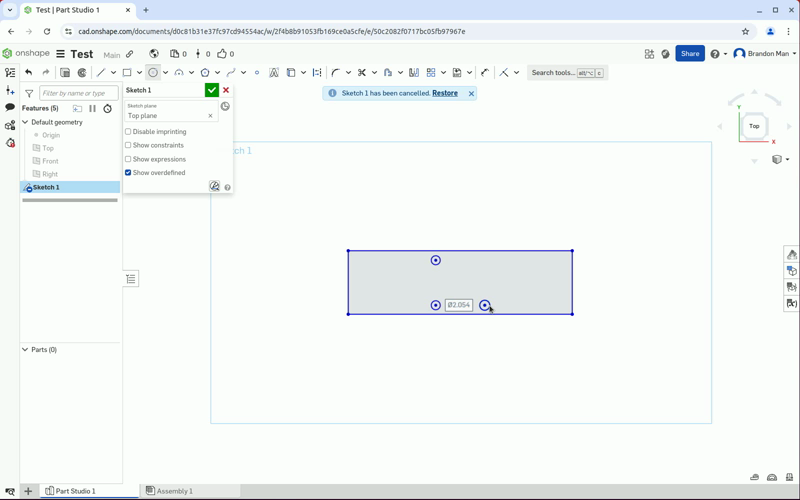
key(c)
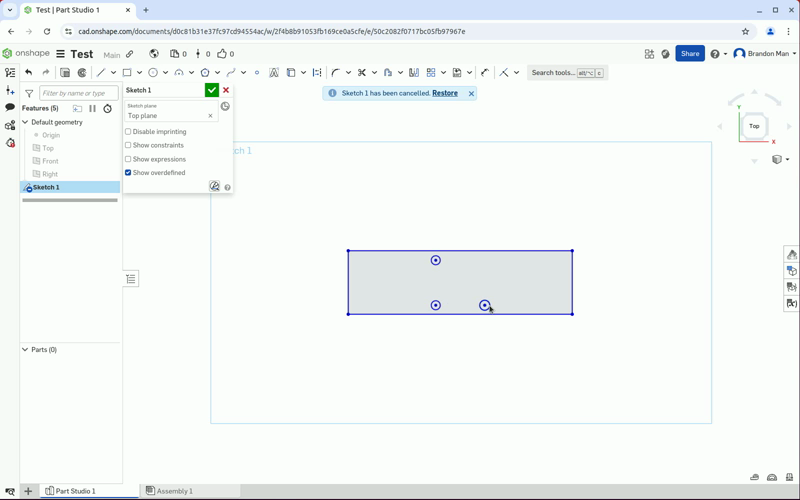
key_down(shift)
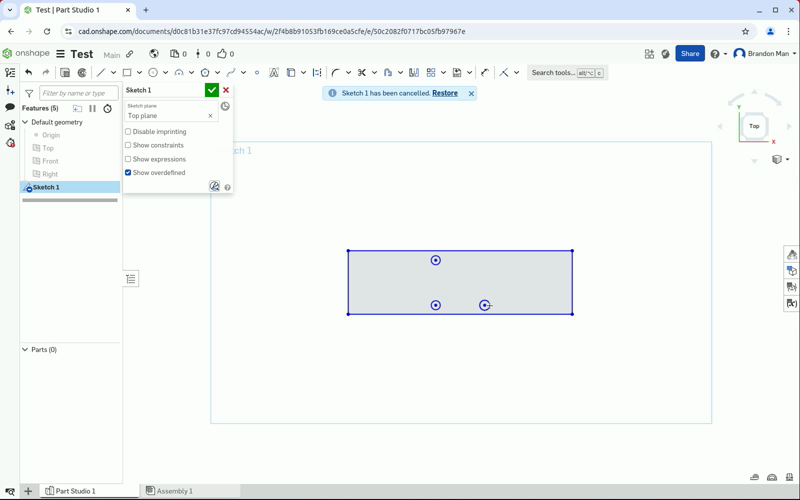
mouse_move(484, 260)
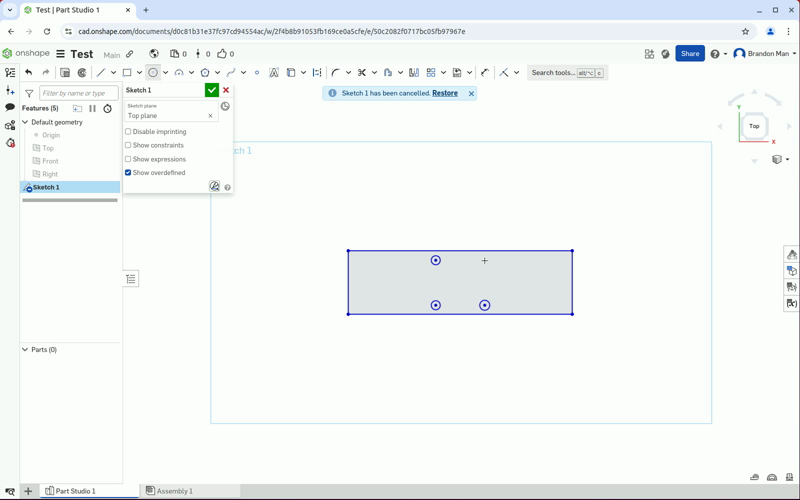
click(484, 260)
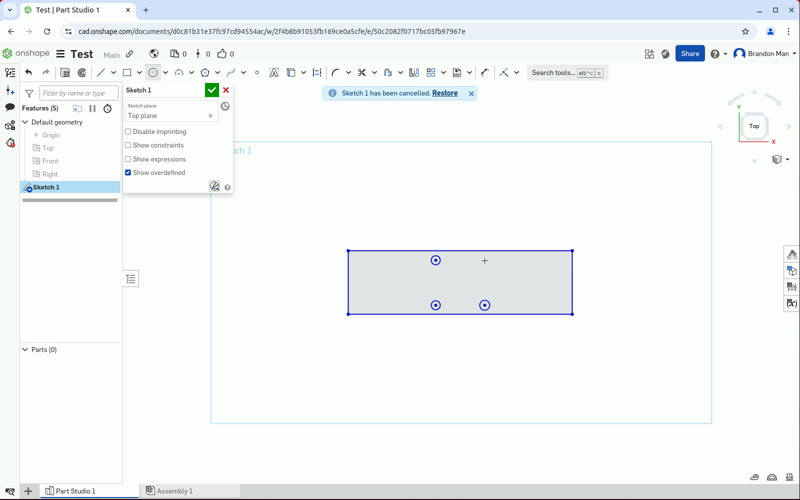
key_up(shift)
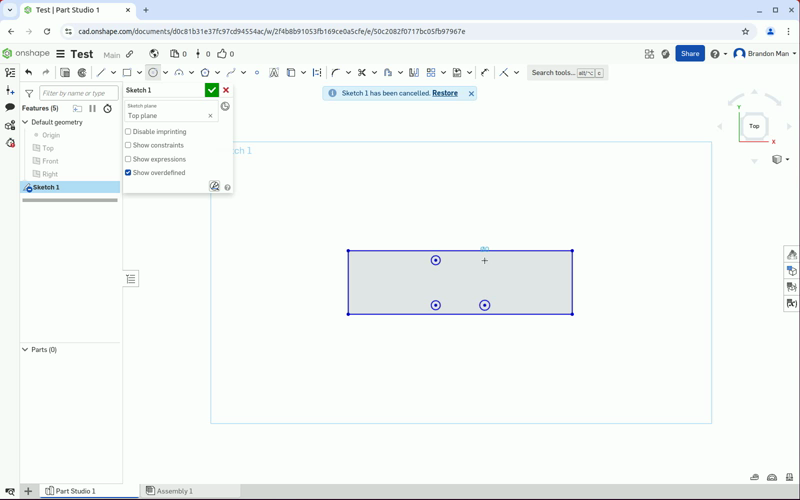
mouse_move(489, 260)
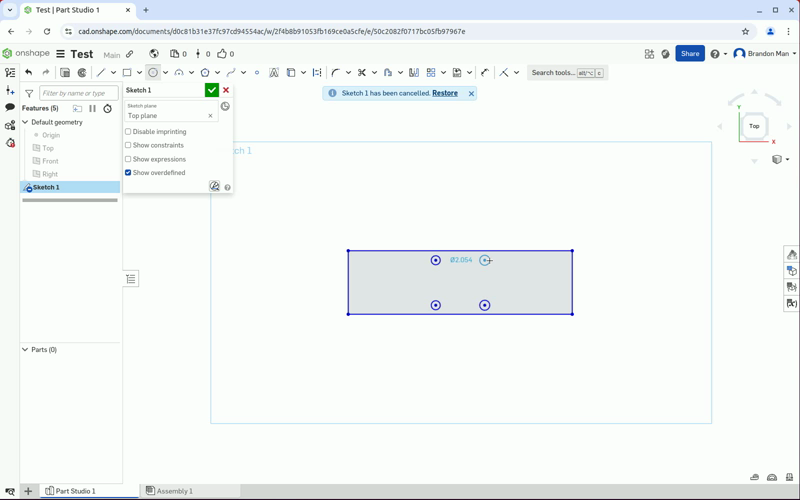
click(489, 260)
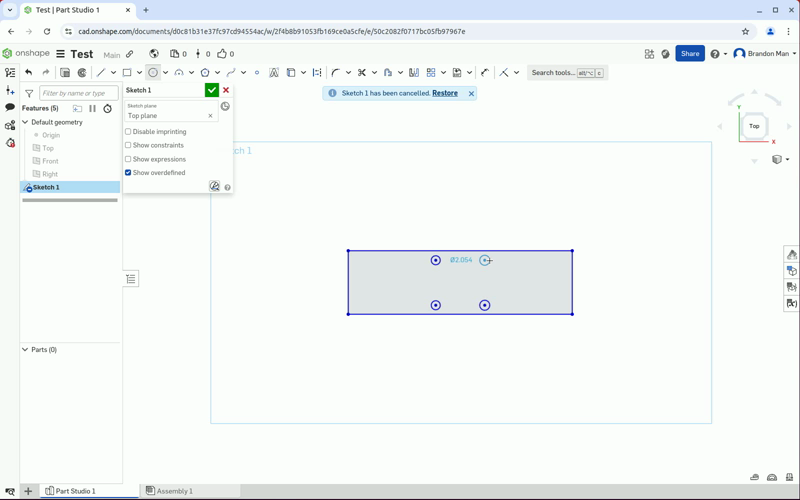
key(esc)
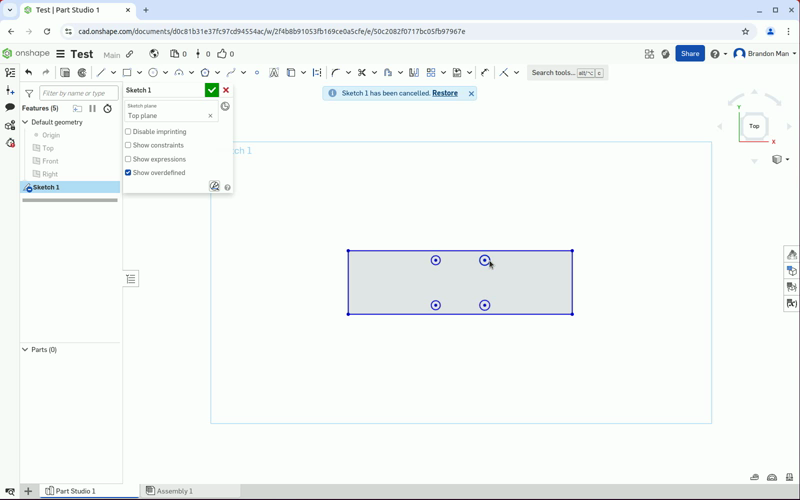
mouse_move(455, 267)
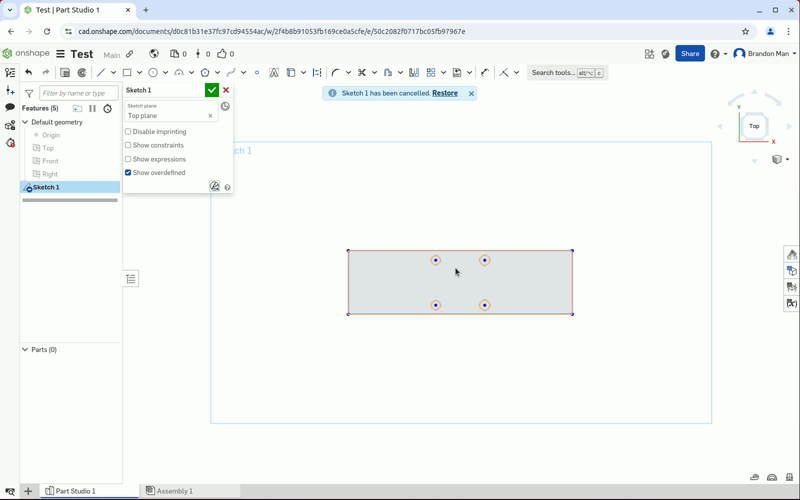
click(455, 267)
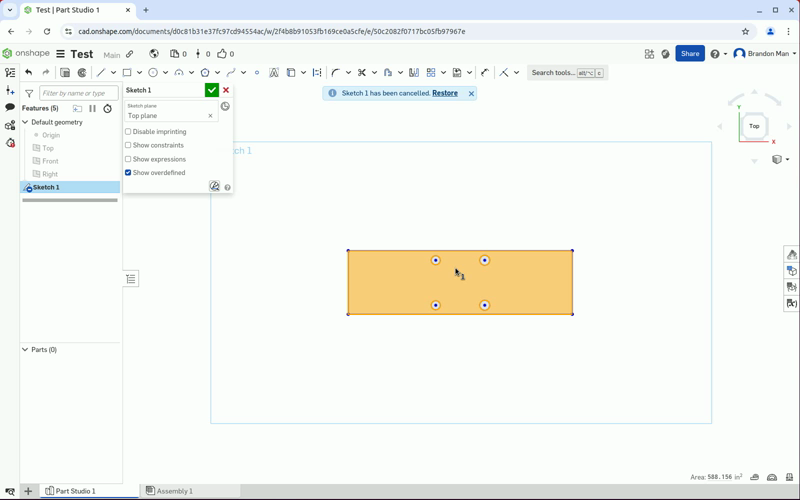
mouse_move(73, 352)
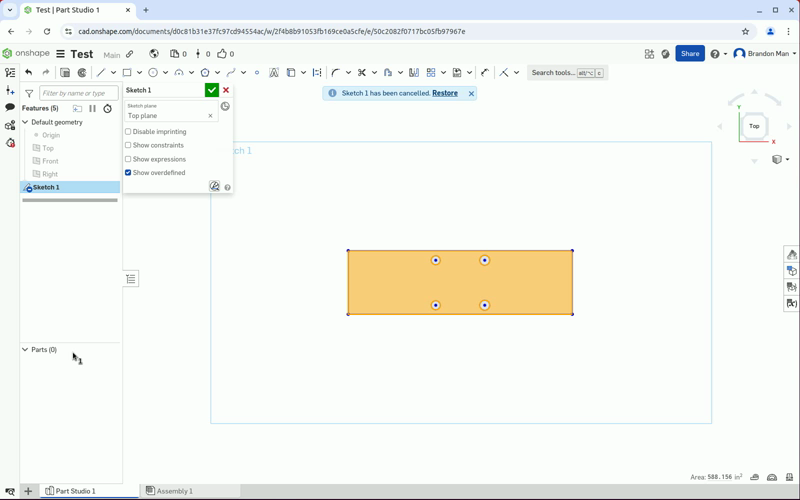
key(shift+y)
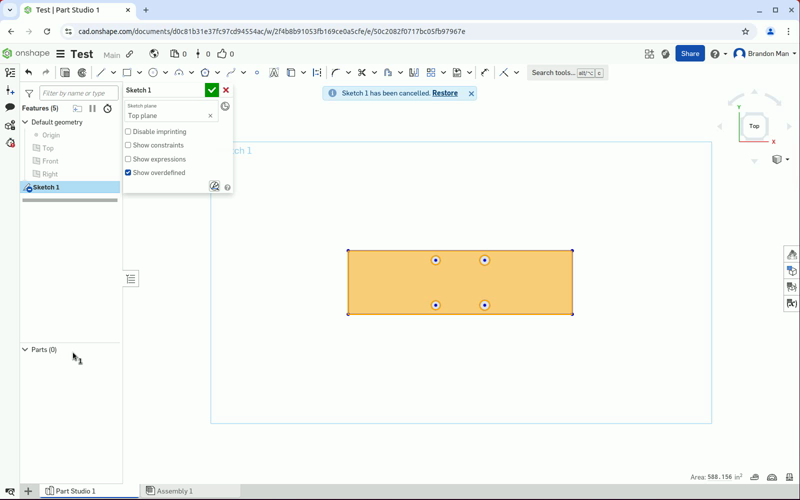
key(shift+e)
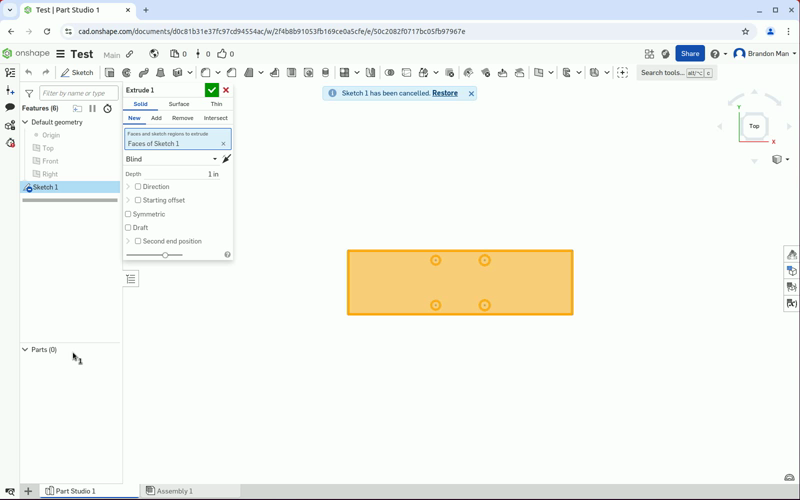
mouse_move(143, 106)
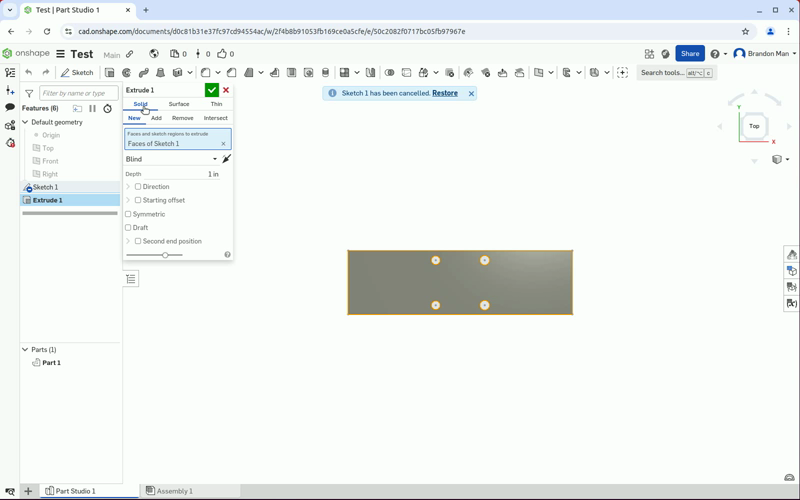
click(143, 106)
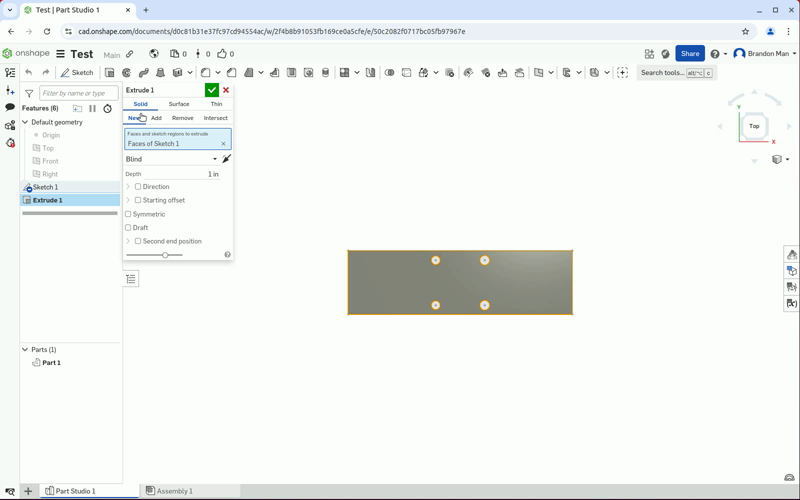
mouse_move(137, 120)
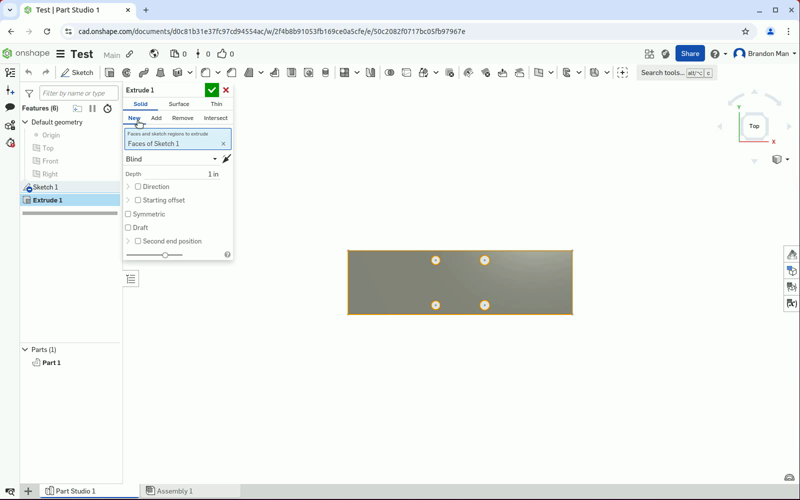
click(137, 120)
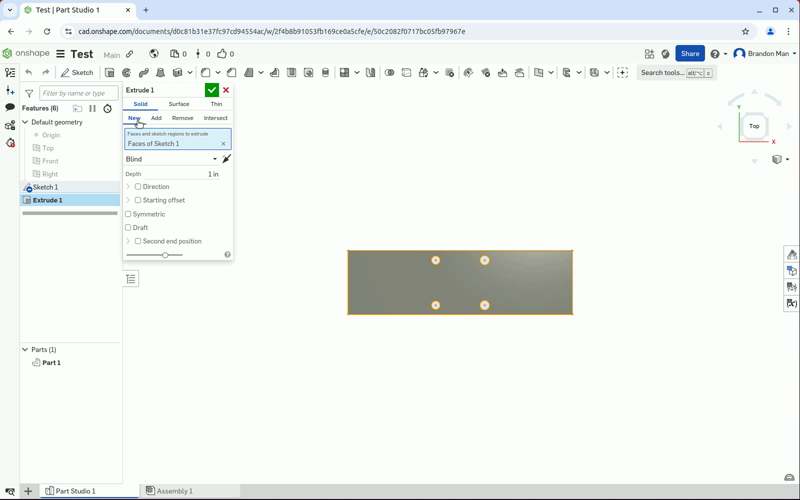
key(tab, 4)
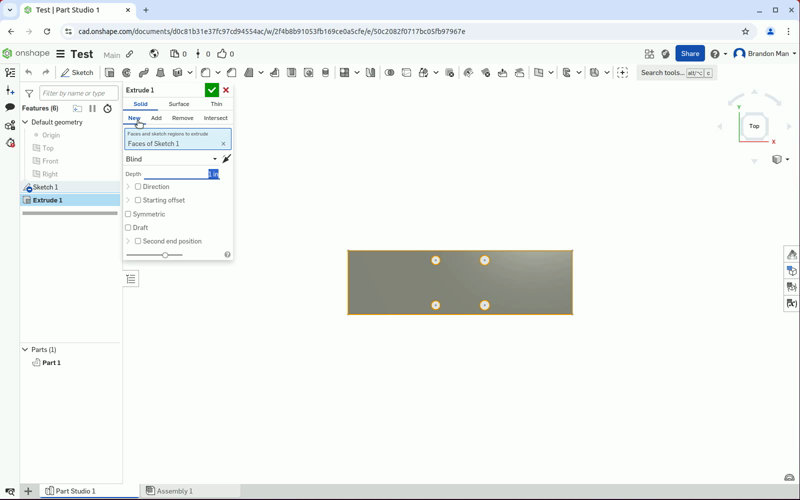
text(1.444)
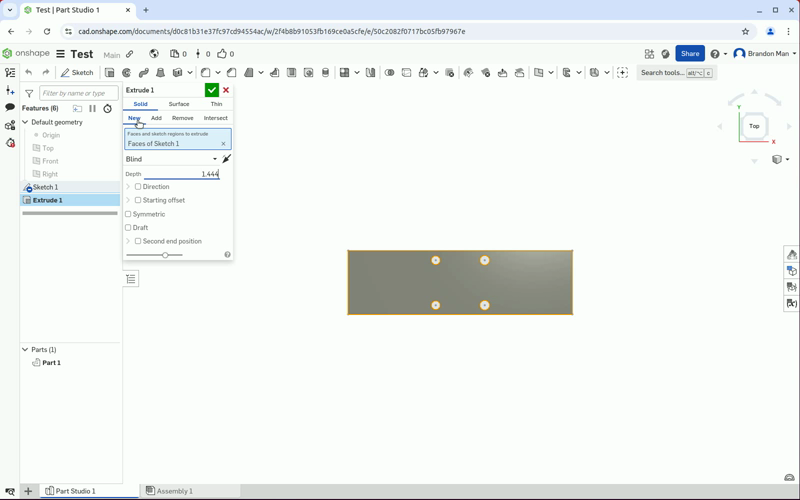
key(enter)
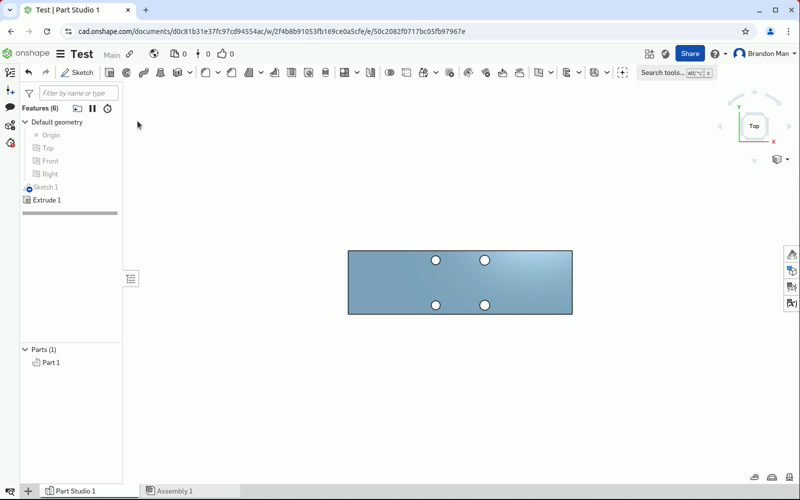
key(shift+h)
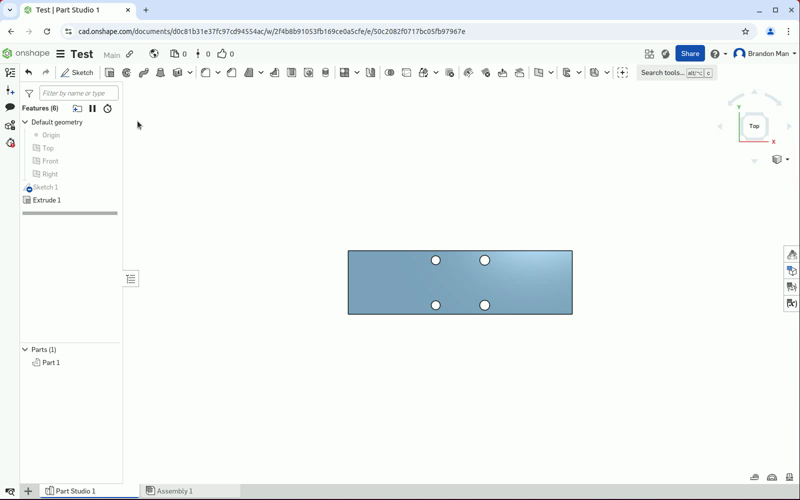
key(shift+h)
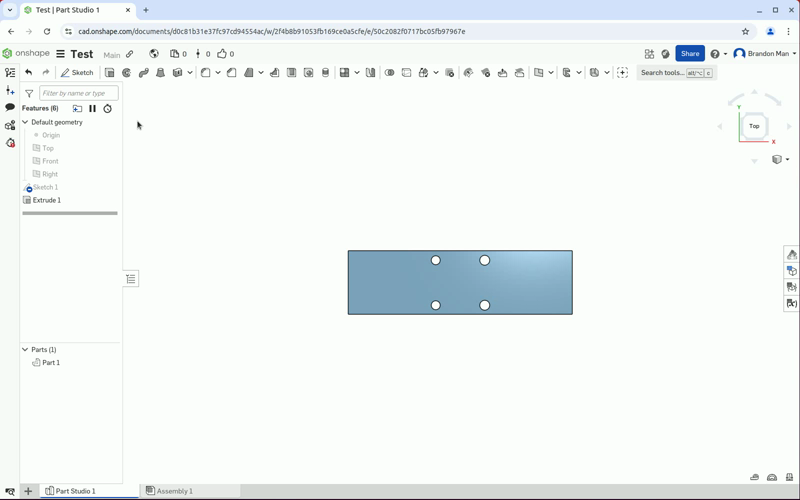
mouse_move(73, 189)
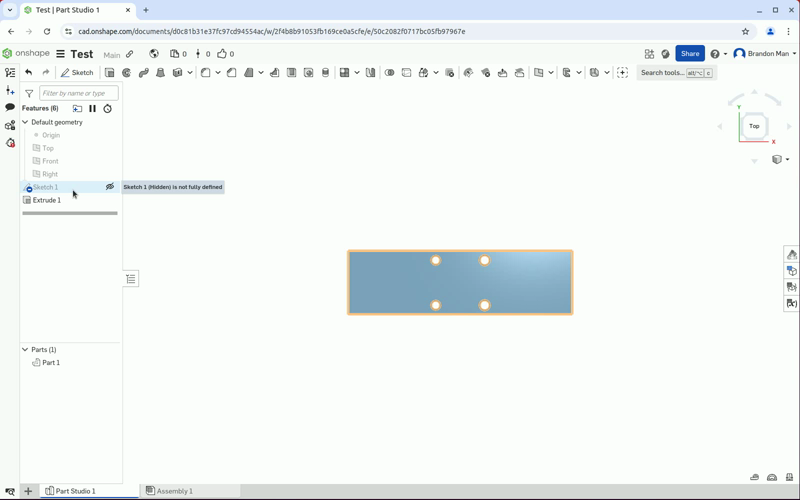
click(73, 189)
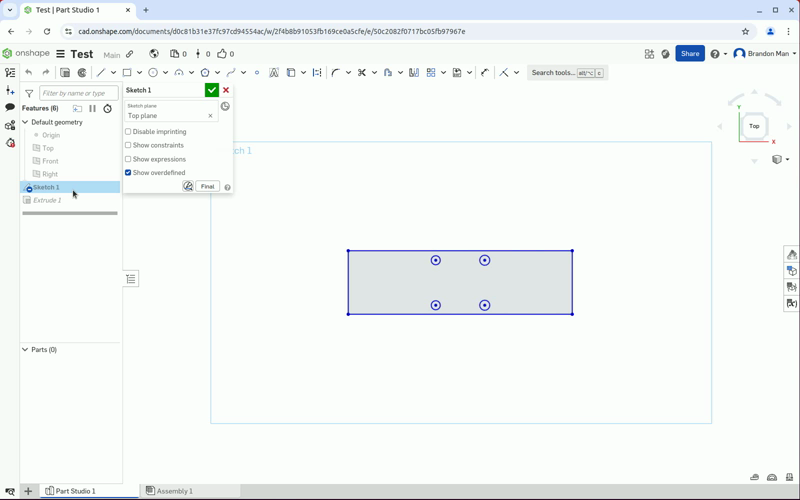
mouse_move(229, 92)
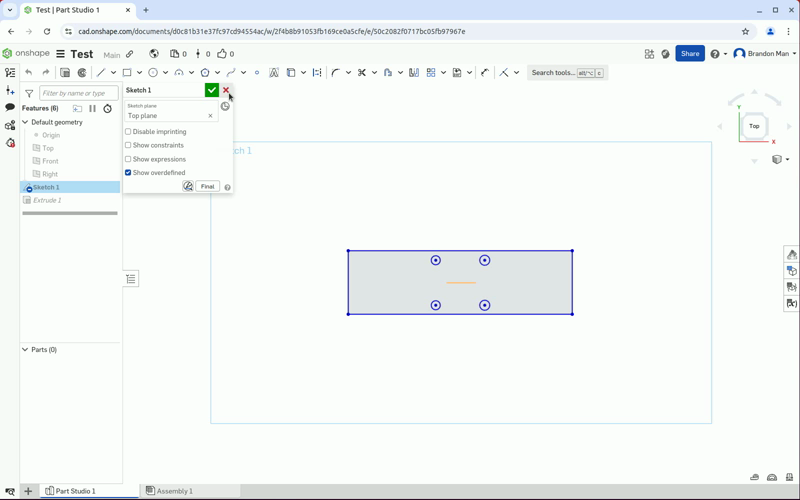
click(229, 92)
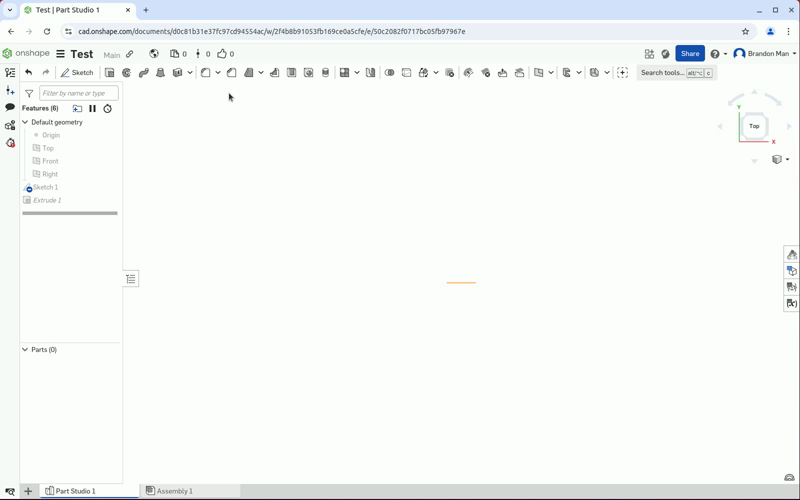
mouse_move(541, 75)
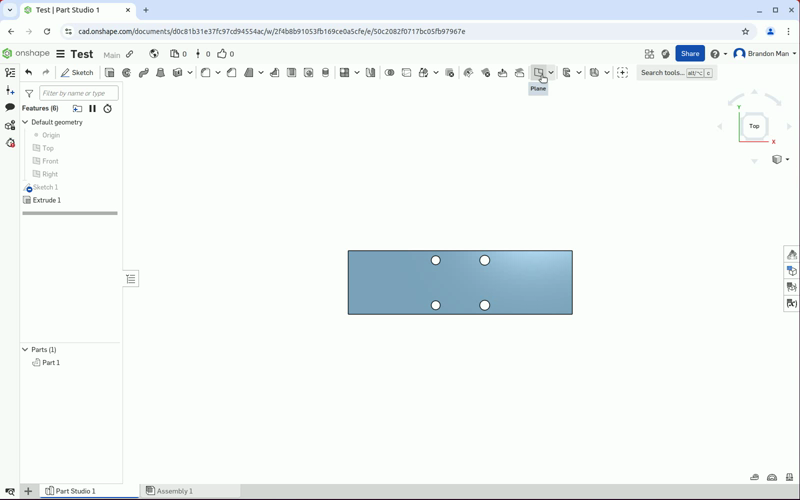
click(541, 75)
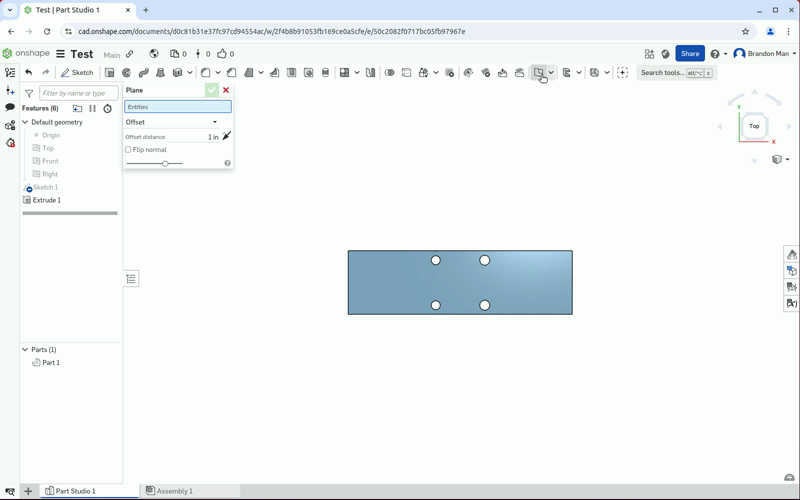
mouse_move(73, 150)
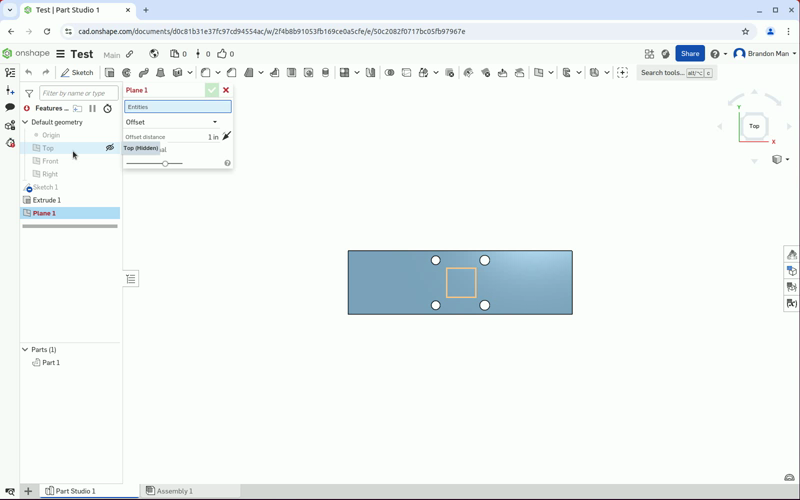
click(73, 150)
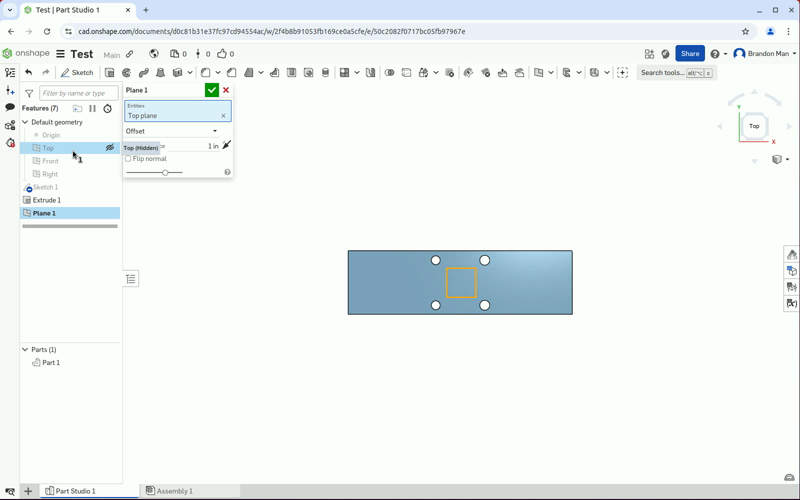
key(tab, 2)
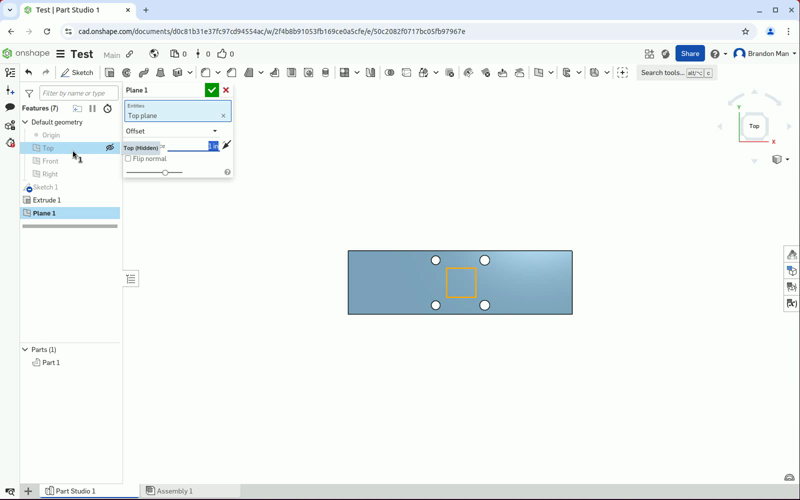
text(1.448)
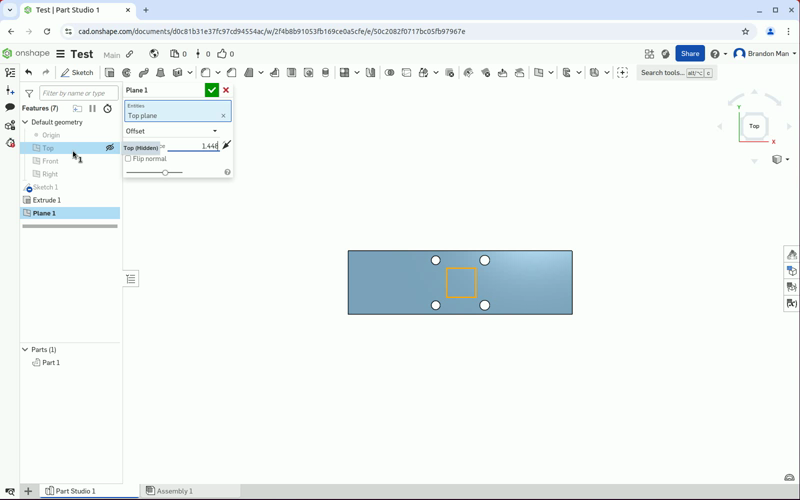
key(enter, 2)
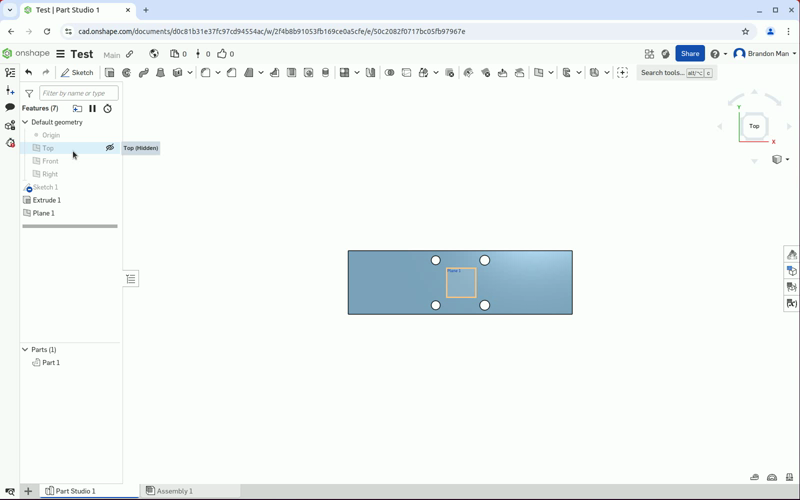
key(shift+s)
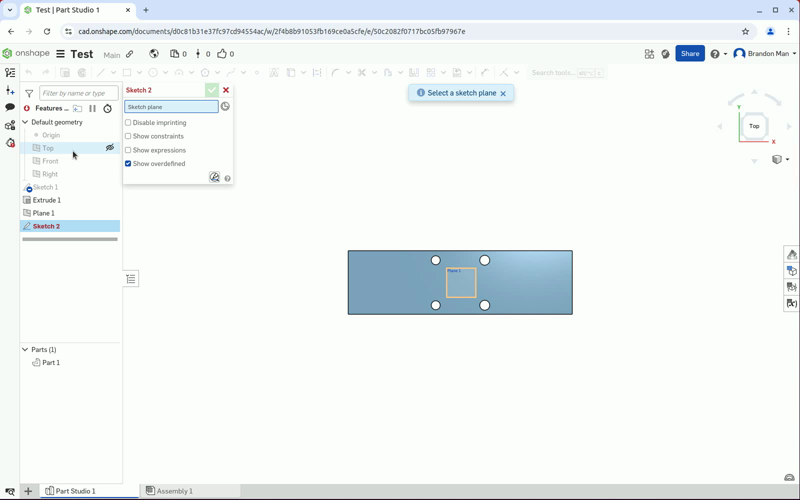
mouse_move(73, 215)
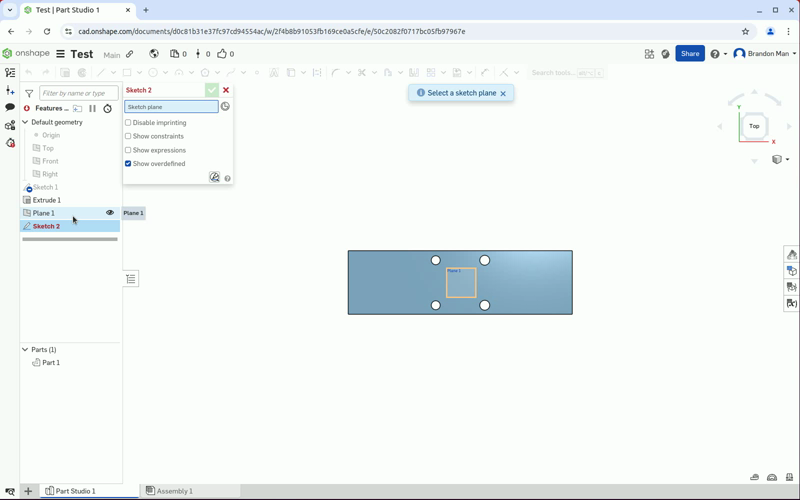
click(73, 215)
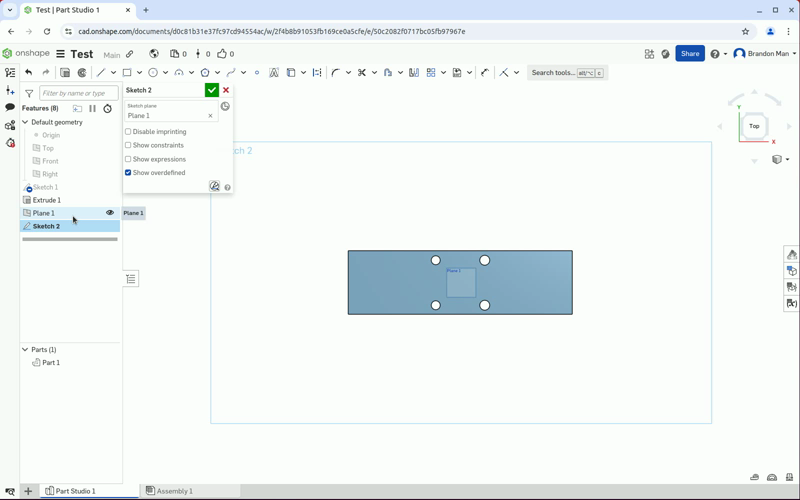
mouse_move(73, 352)
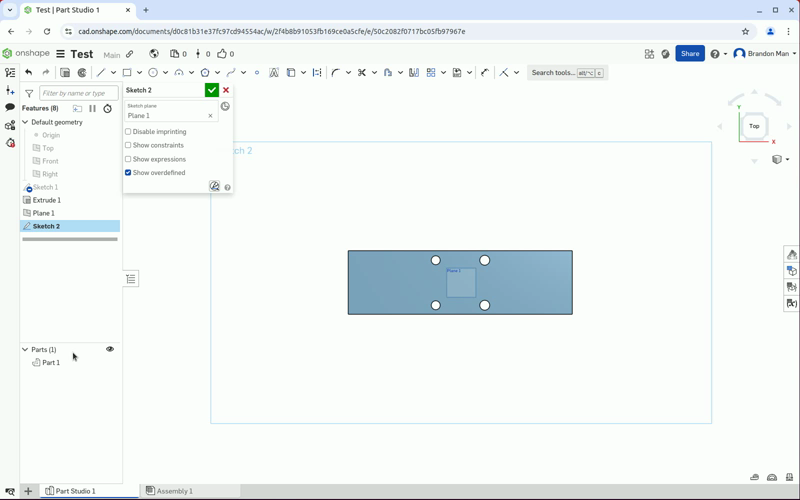
key(y)
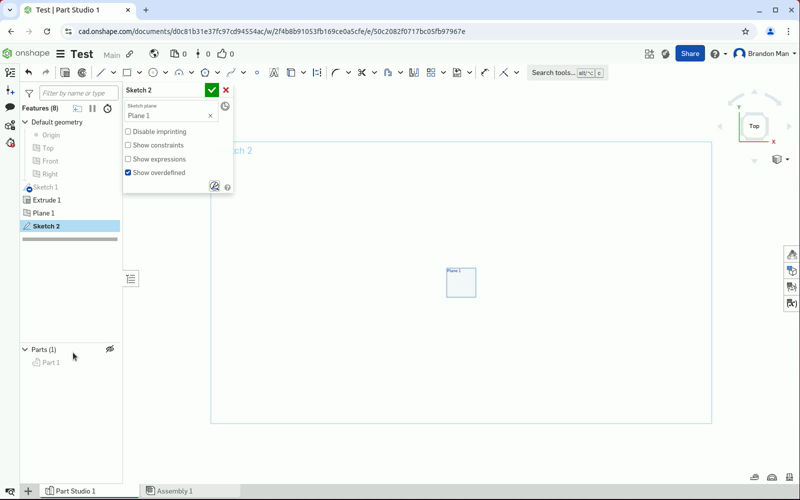
key(c)
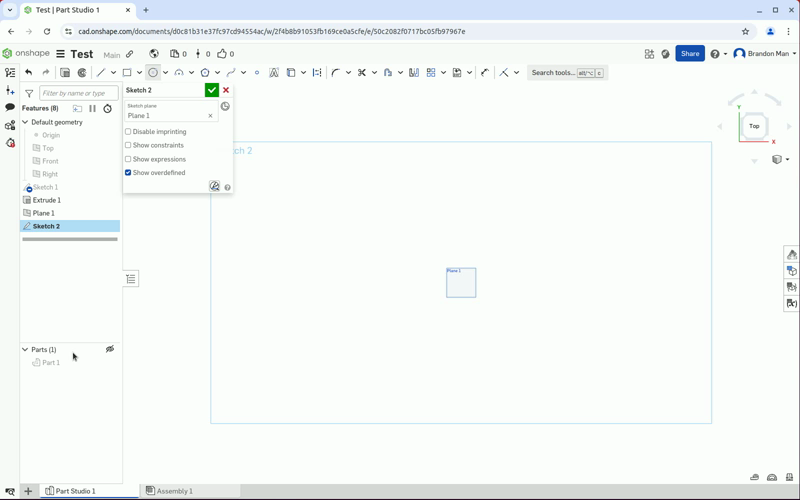
key_down(shift)
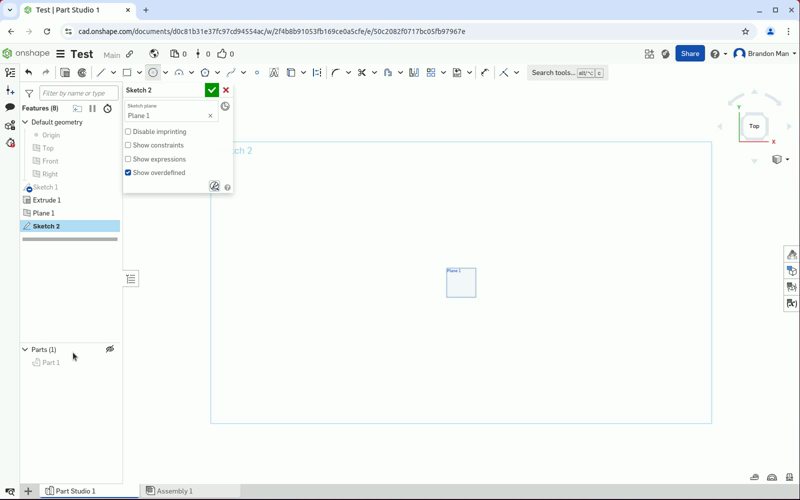
mouse_move(567, 301)
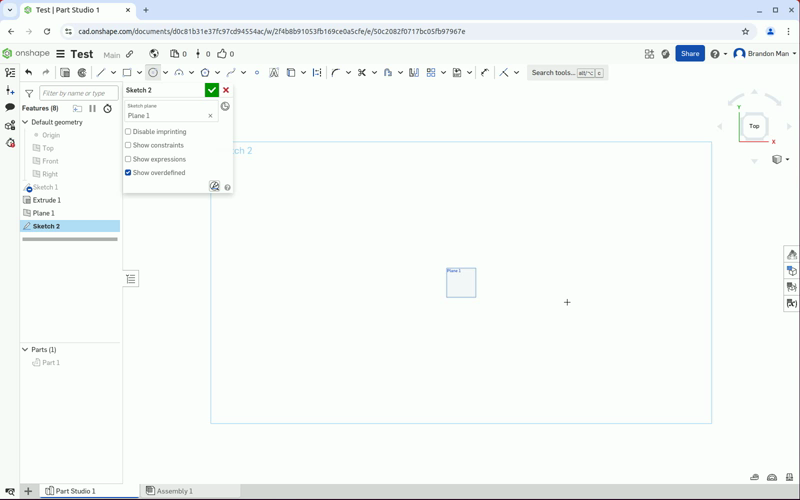
click(567, 301)
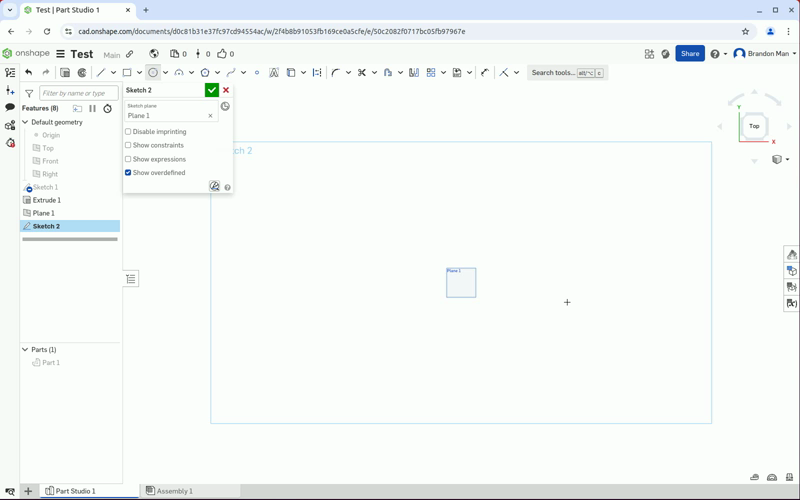
key_up(shift)
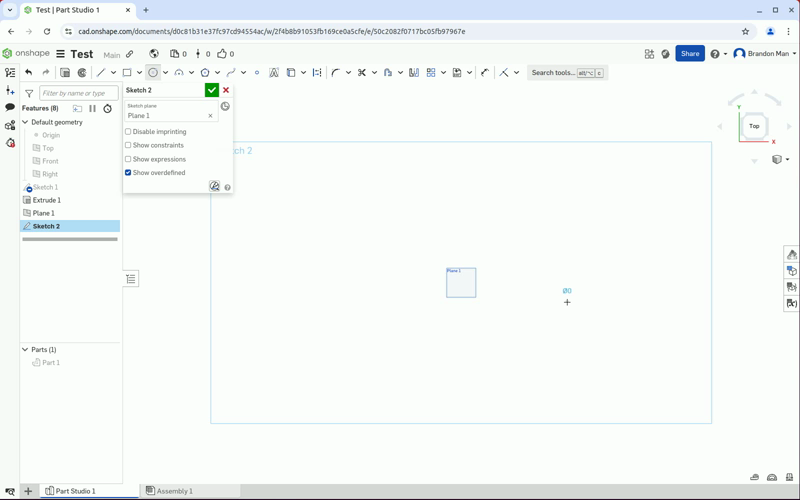
mouse_move(569, 301)
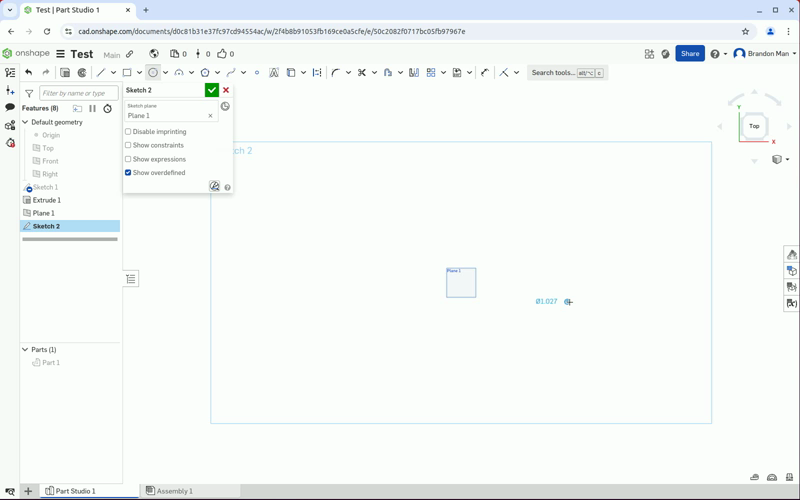
scroll(6)
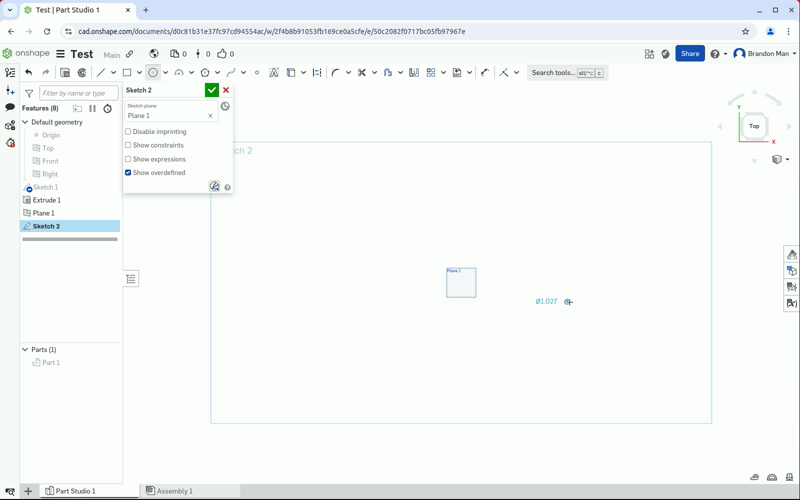
scroll(6)
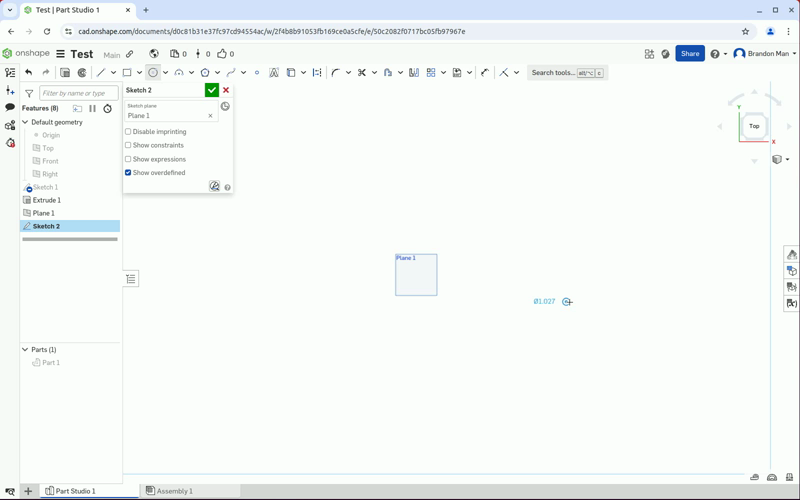
scroll(6)
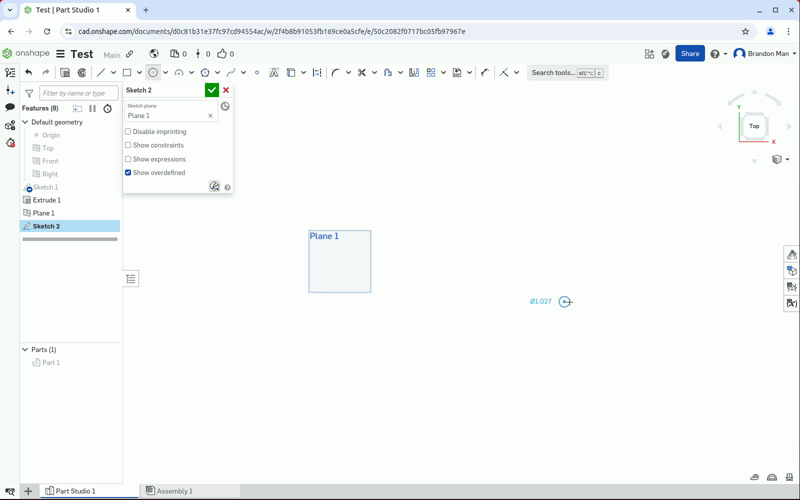
scroll(6)
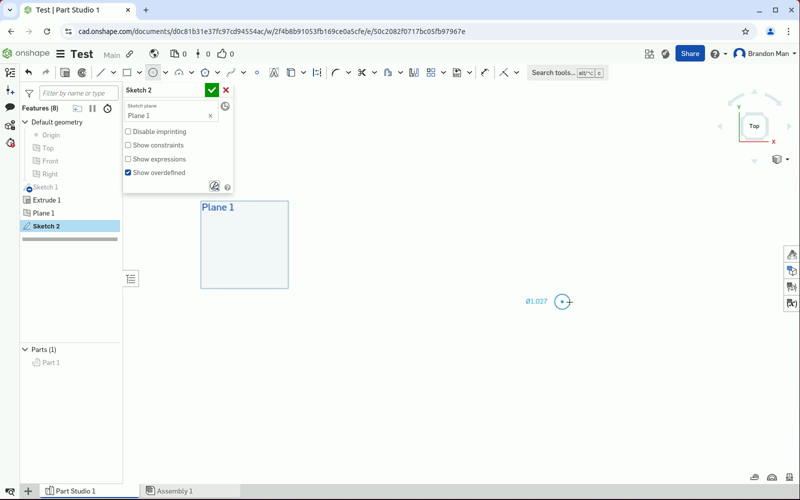
scroll(6)
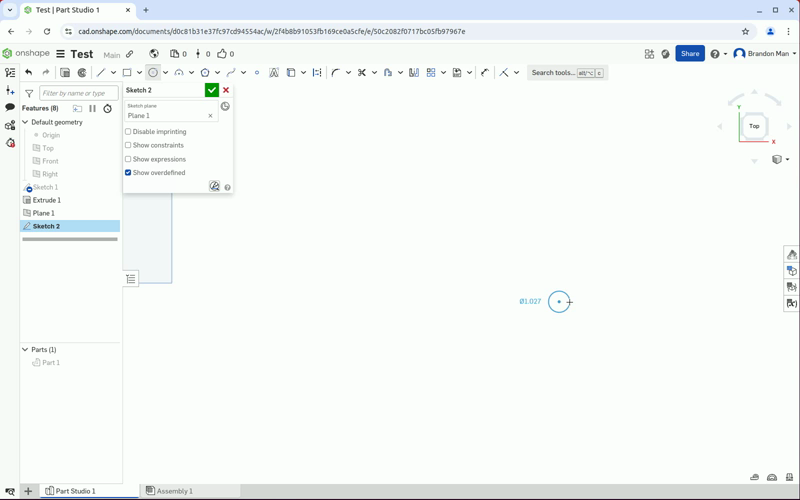
scroll(6)
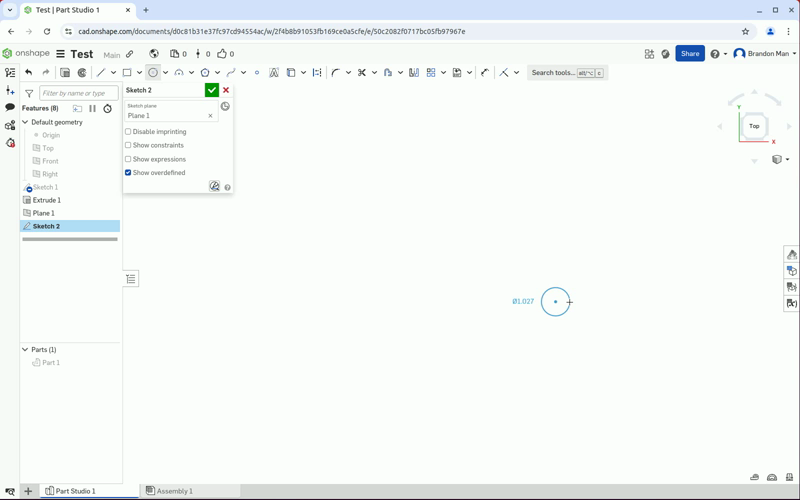
scroll(6)
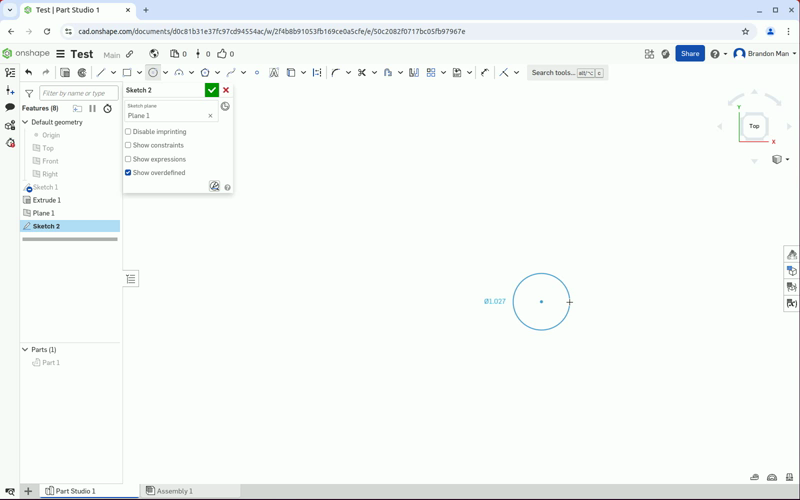
click(569, 301)
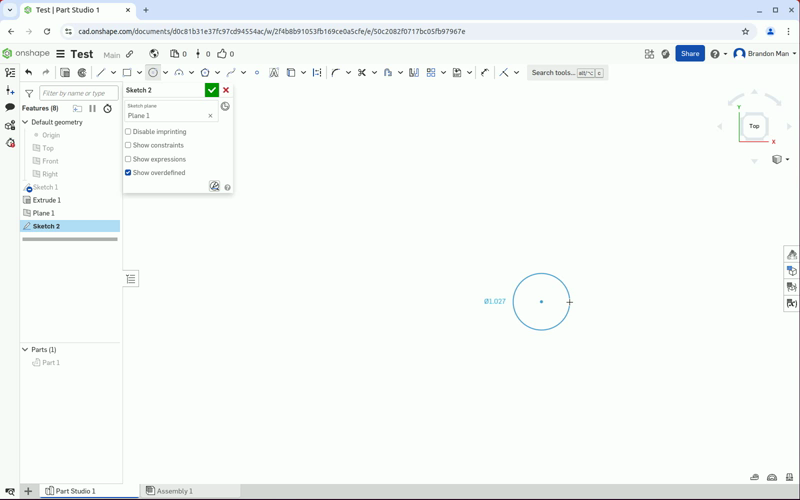
scroll(-6)
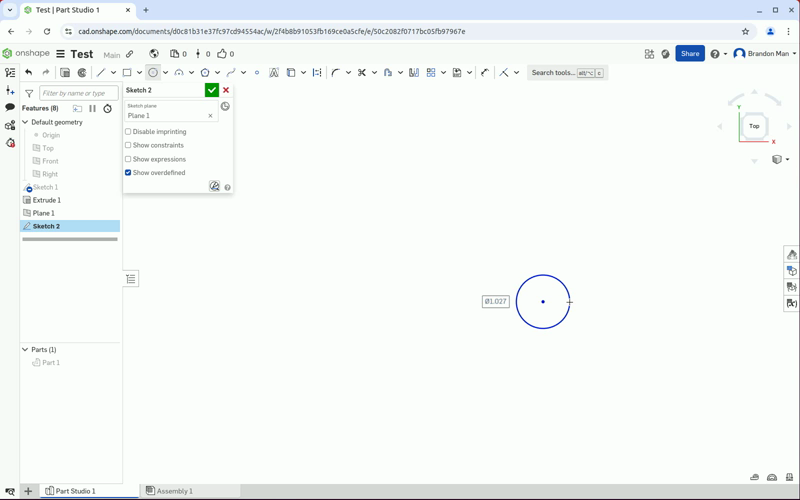
scroll(-6)
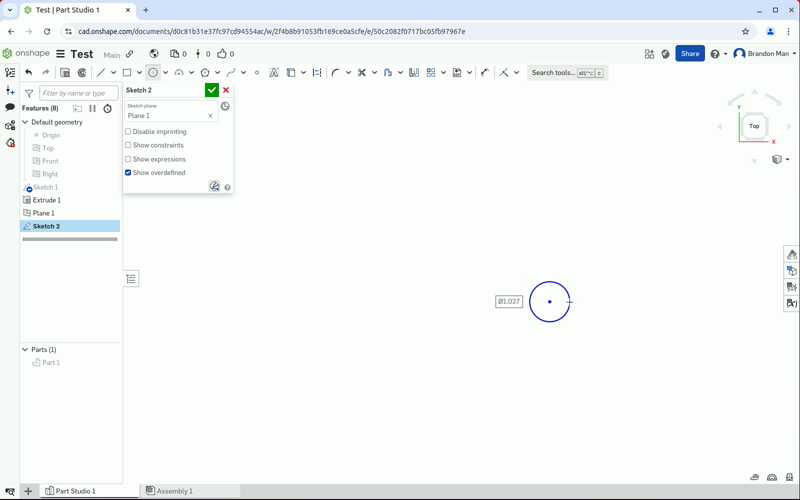
scroll(-6)
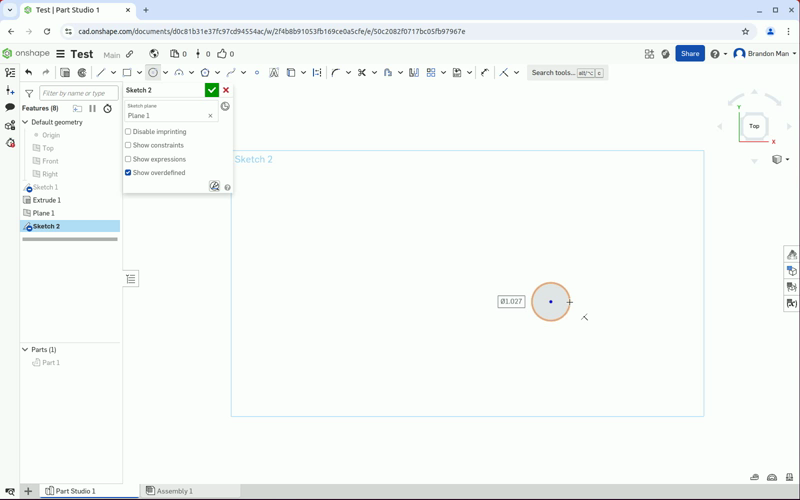
scroll(-6)
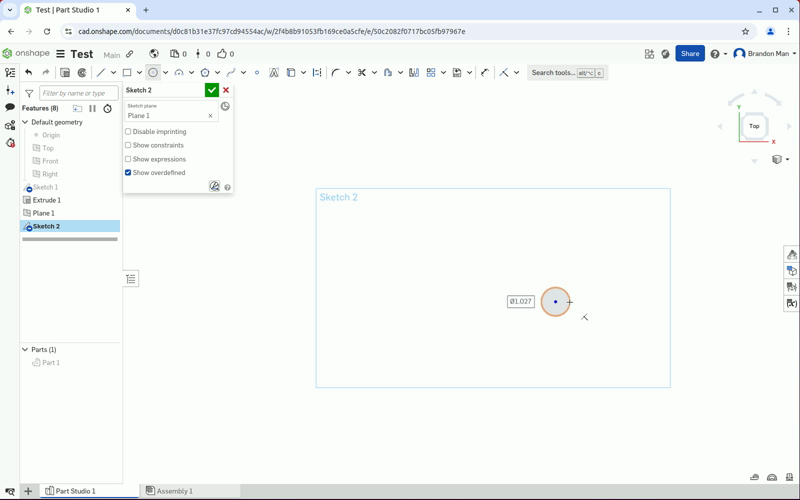
scroll(-6)
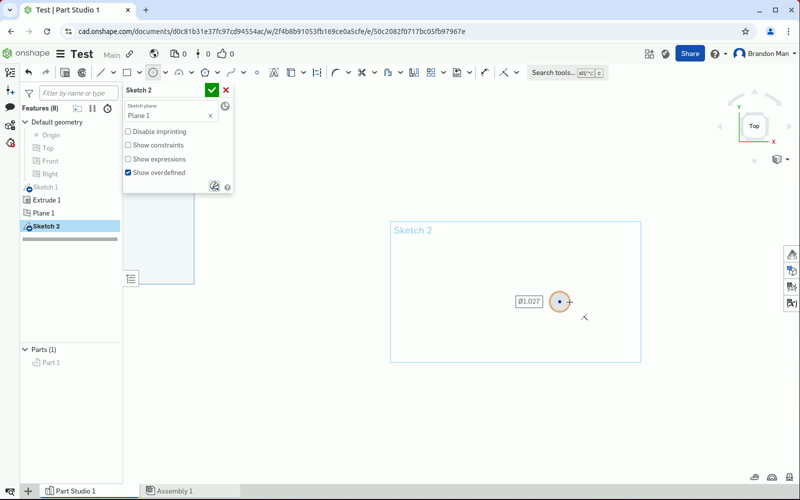
scroll(-6)
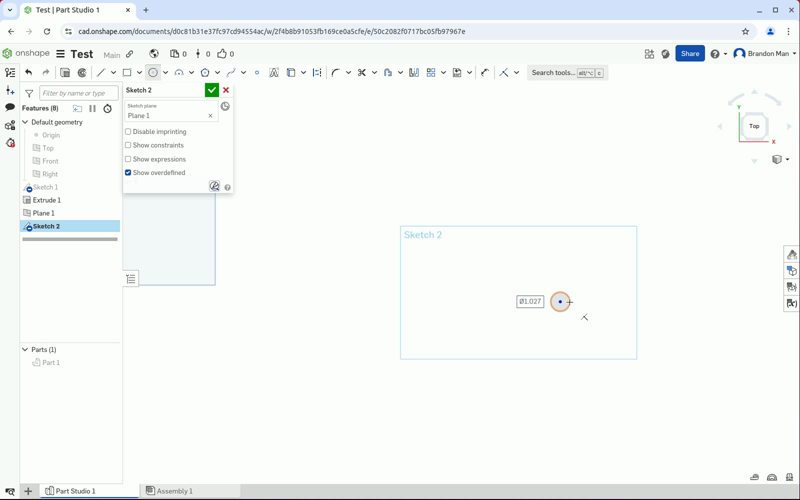
scroll(-6)
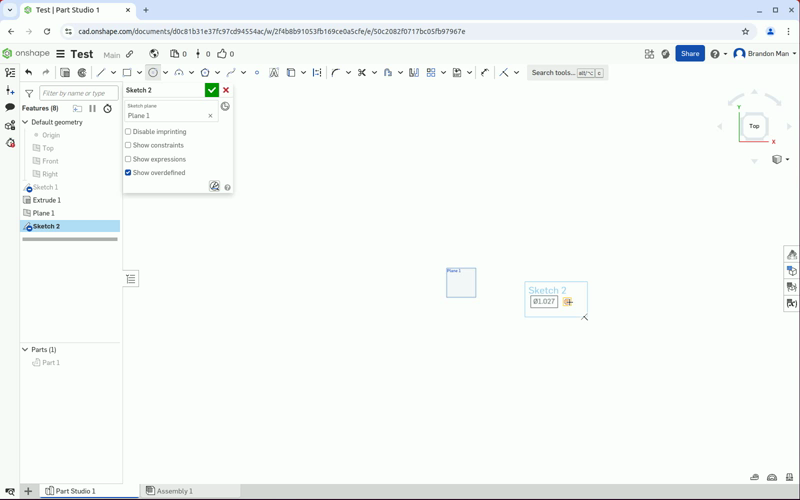
key(esc)
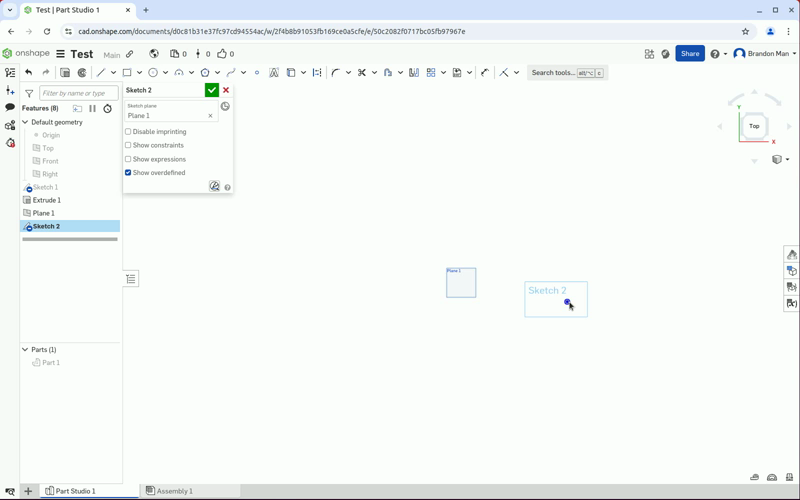
mouse_move(565, 302)
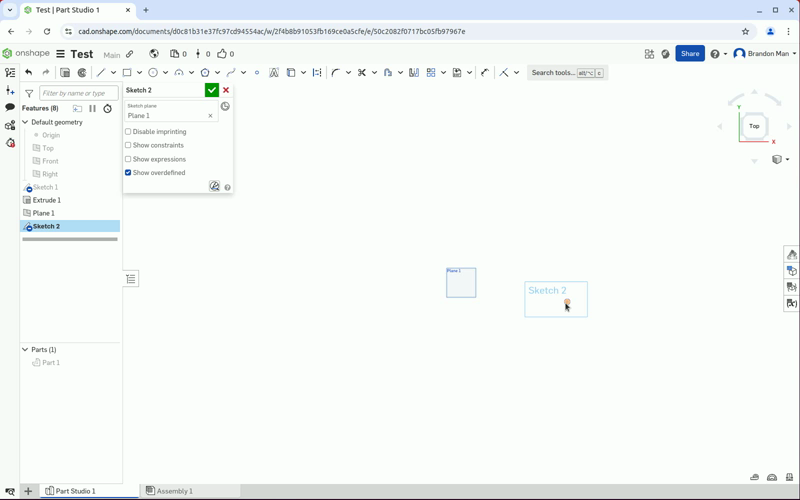
scroll(6)
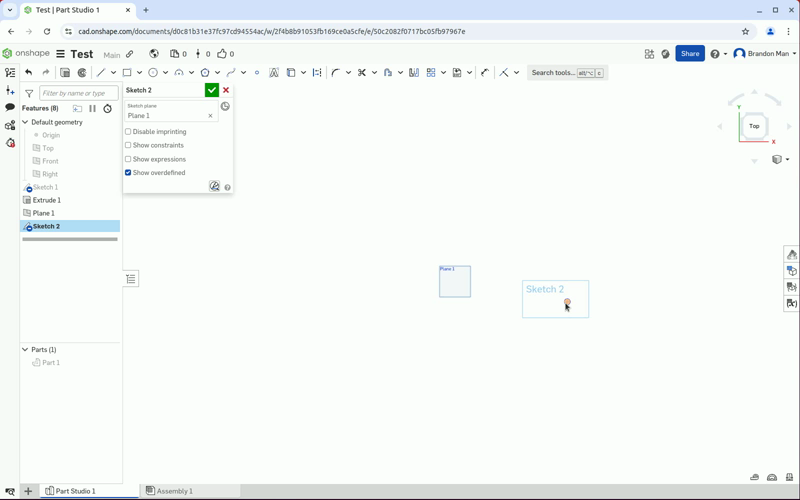
scroll(6)
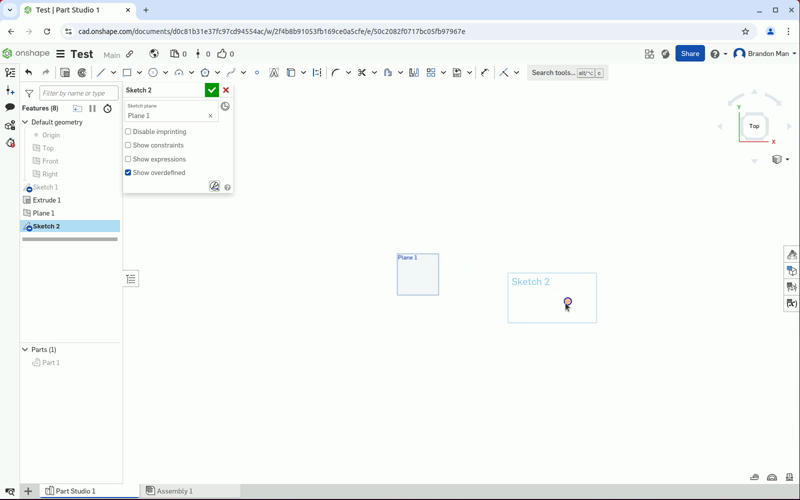
scroll(6)
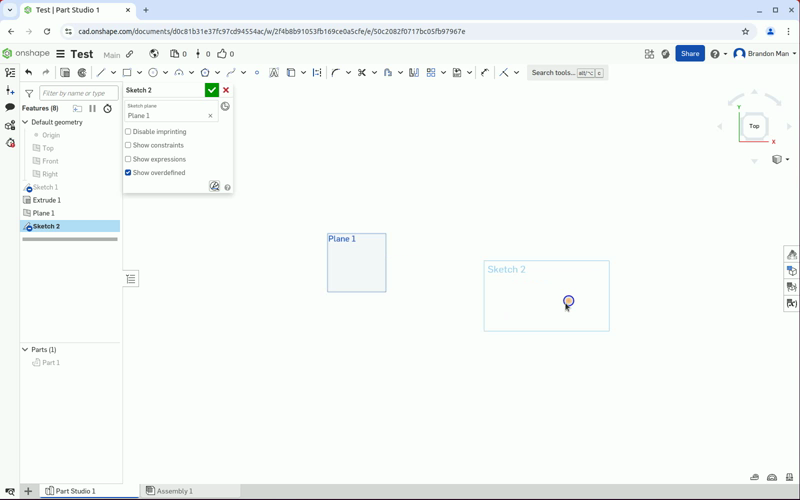
scroll(6)
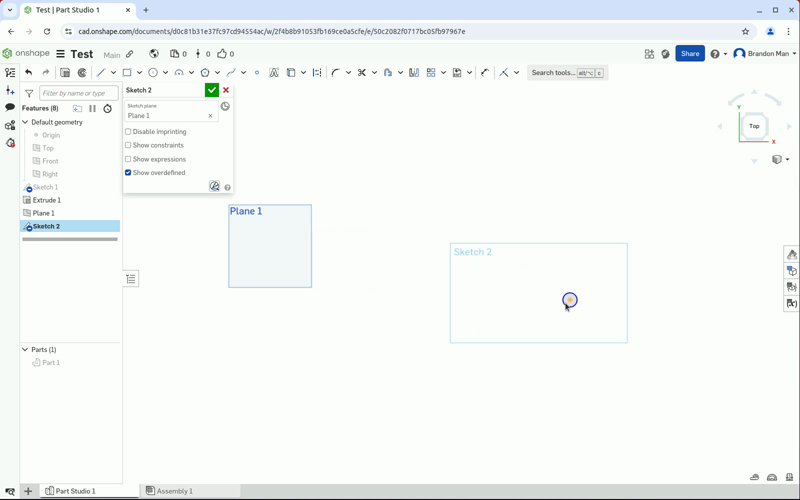
scroll(6)
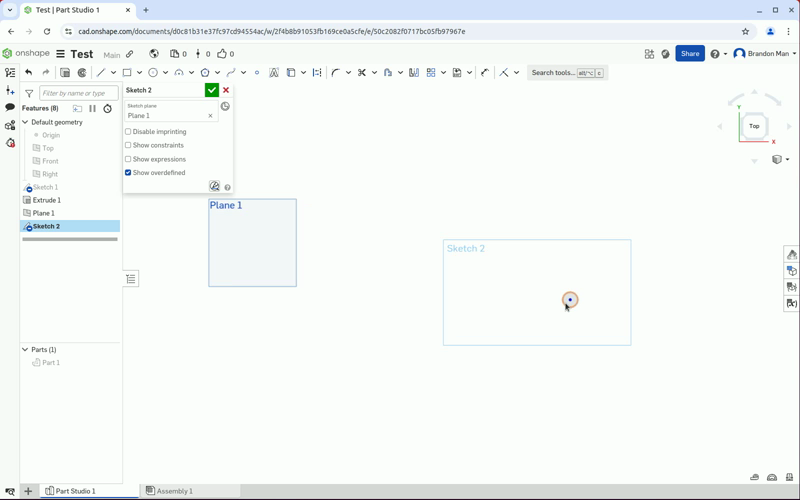
scroll(6)
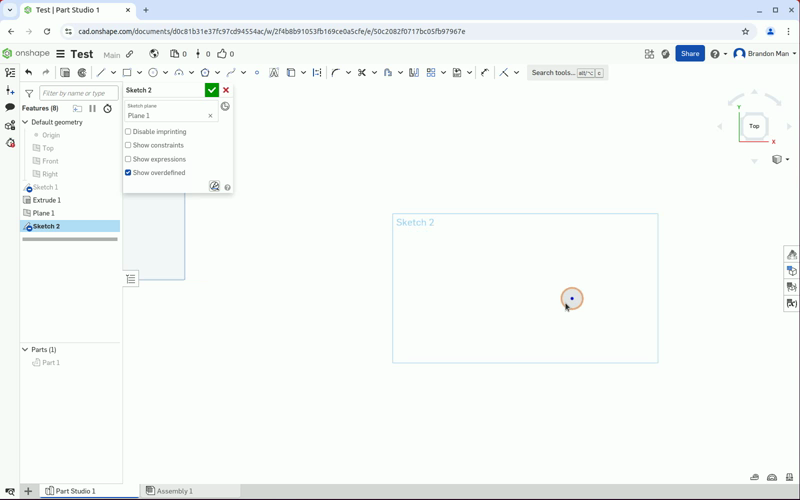
scroll(6)
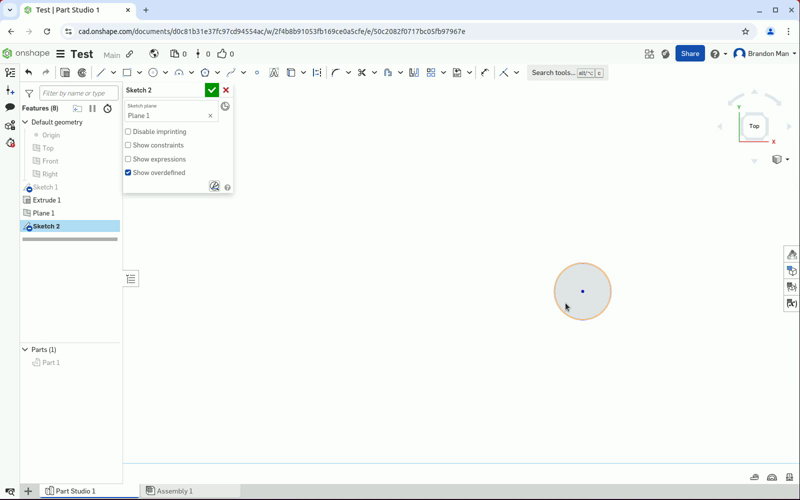
click(565, 302)
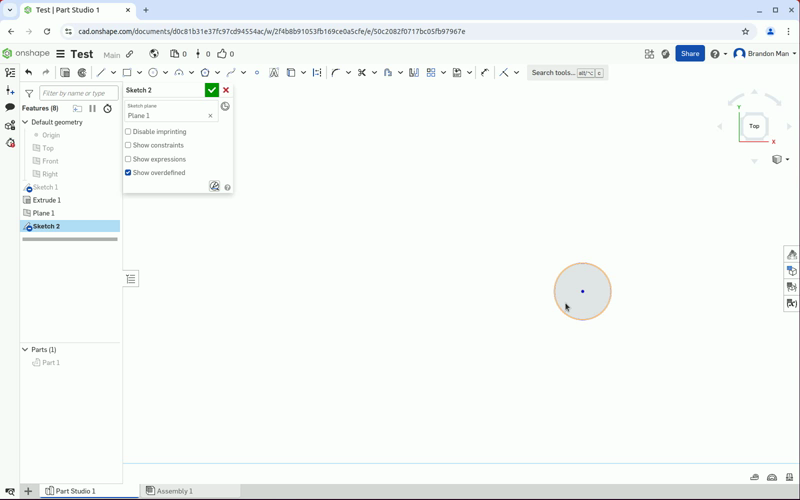
scroll(-6)
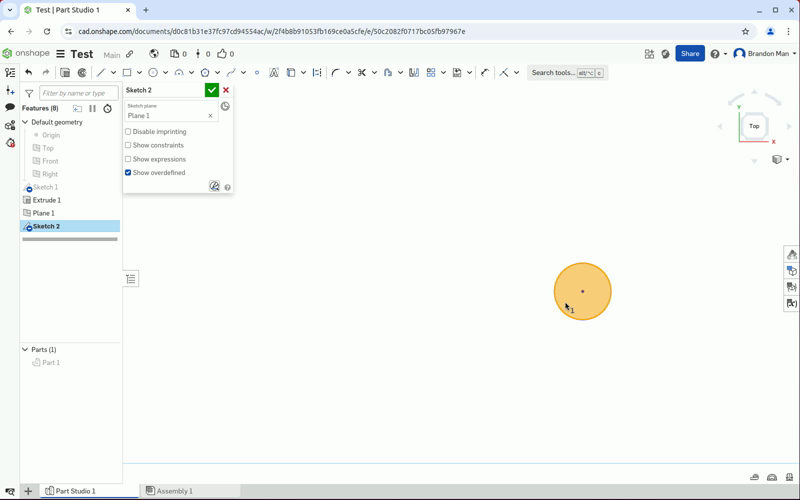
scroll(-6)
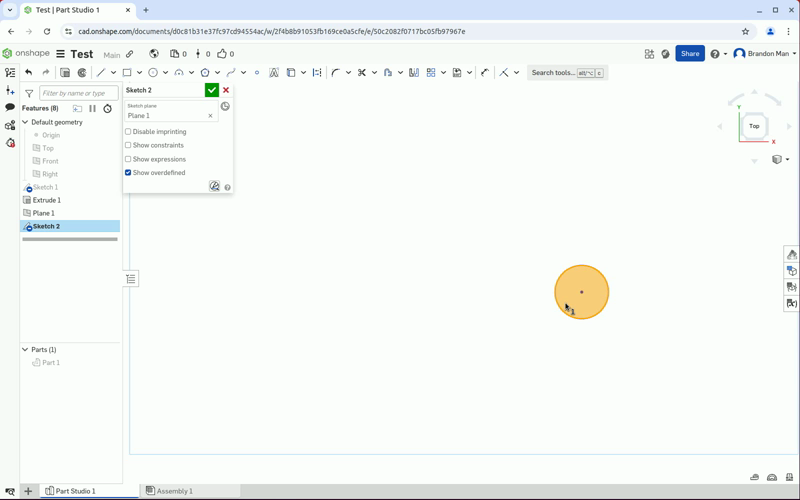
scroll(-6)
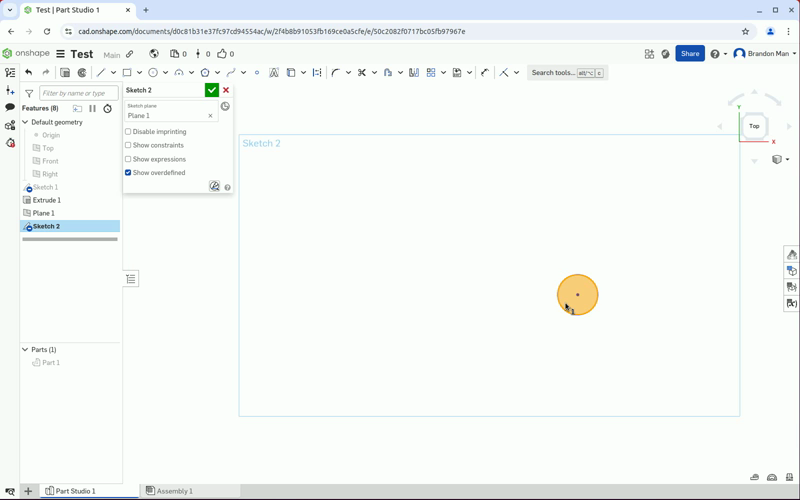
scroll(-6)
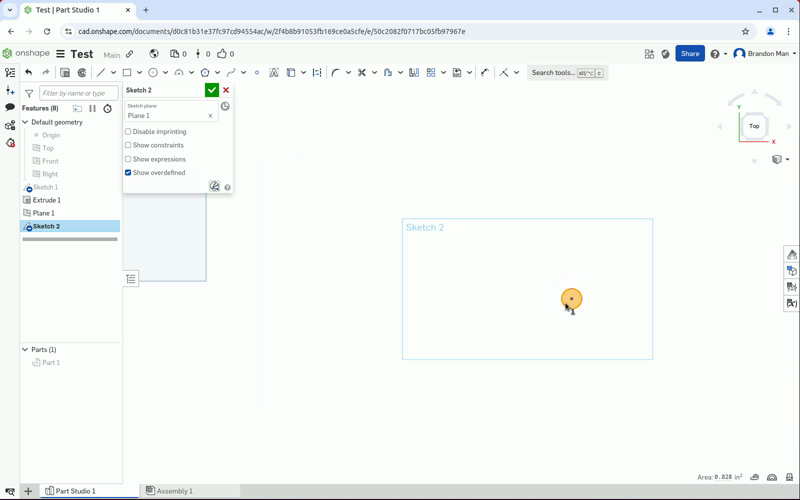
scroll(-6)
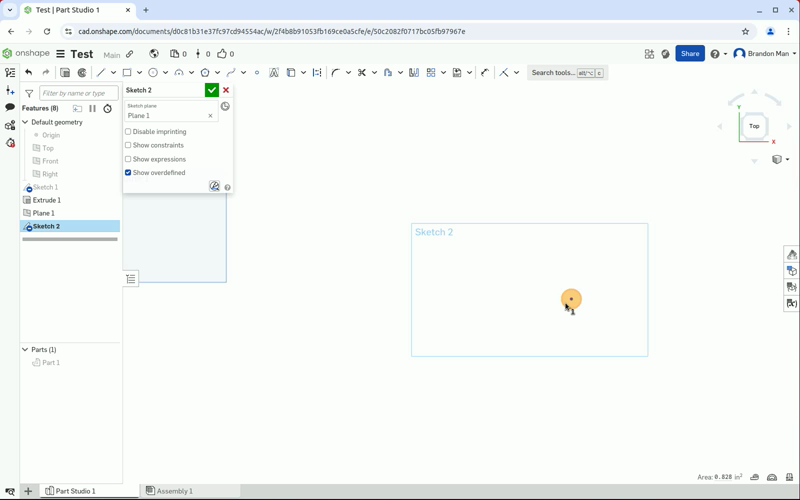
scroll(-6)
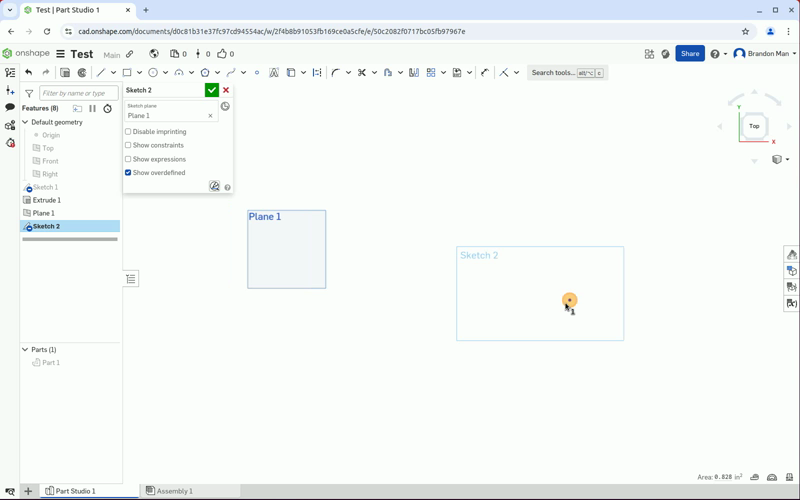
scroll(-6)
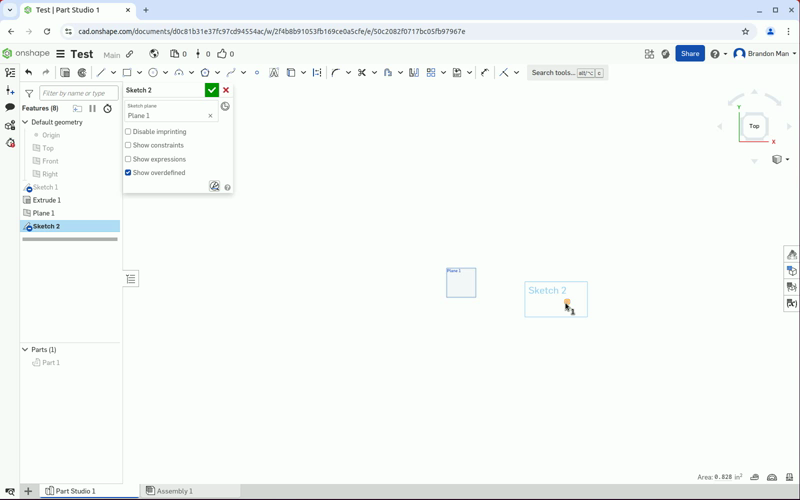
mouse_move(73, 352)
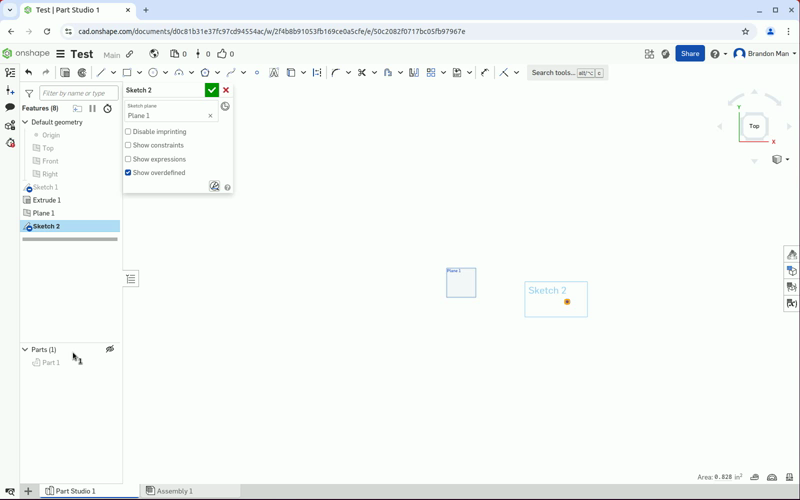
key(shift+y)
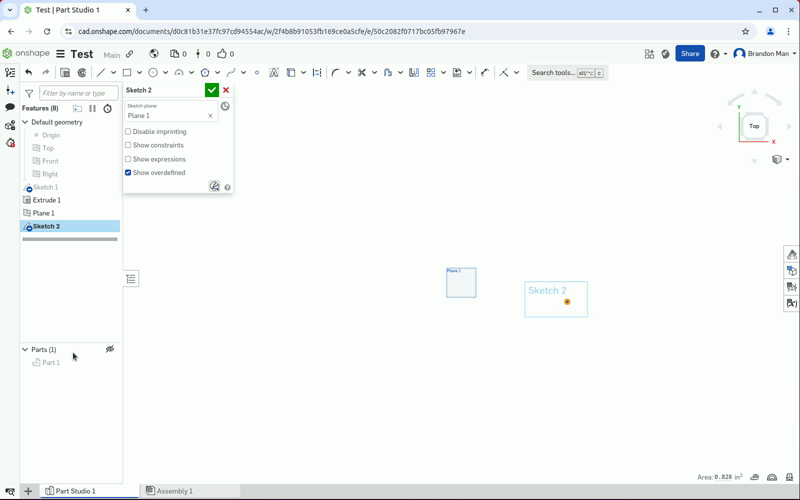
key(shift+e)
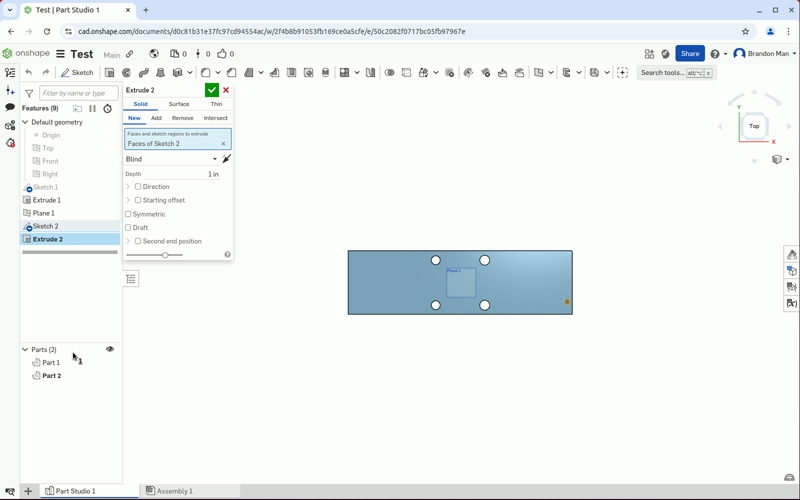
mouse_move(143, 106)
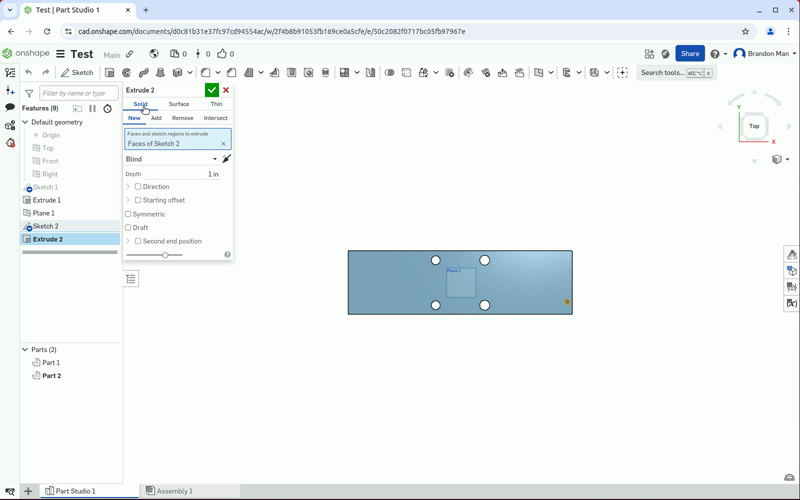
click(143, 106)
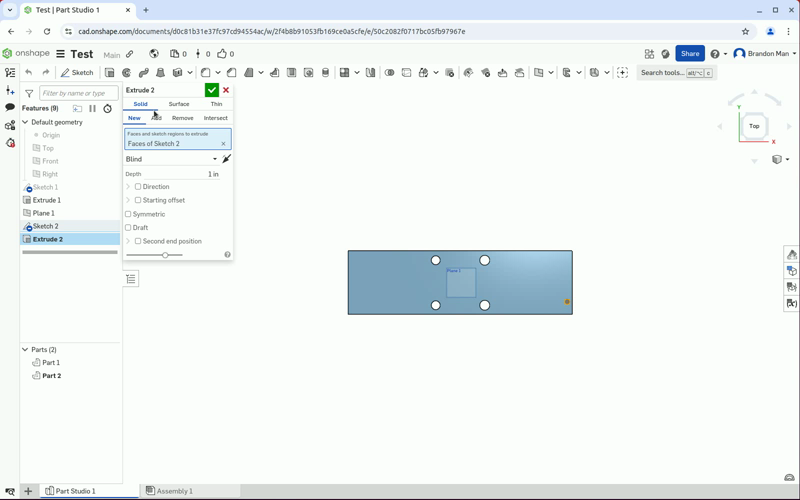
mouse_move(186, 120)
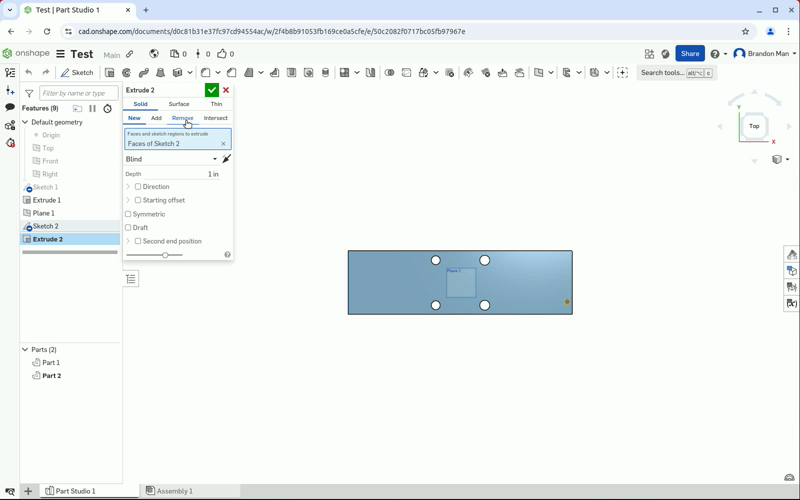
click(186, 120)
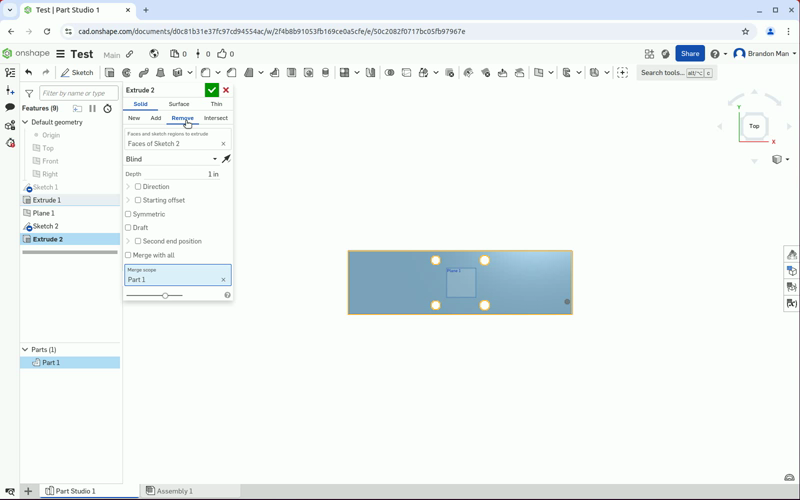
key(tab, 4)
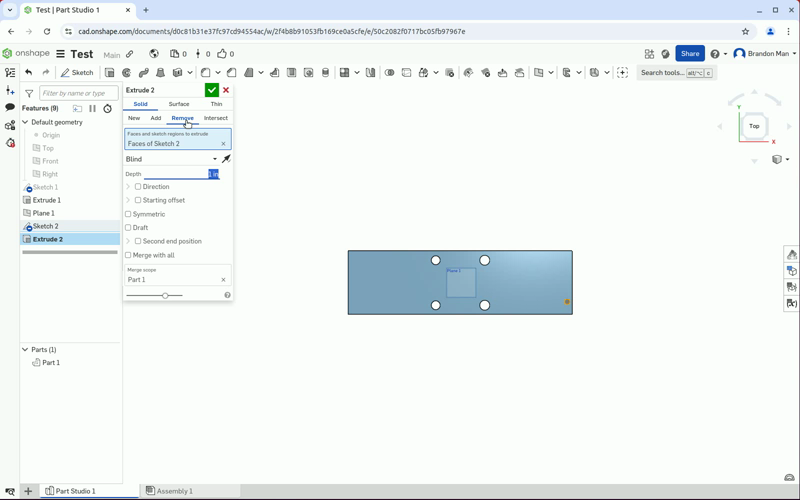
text(3.129)
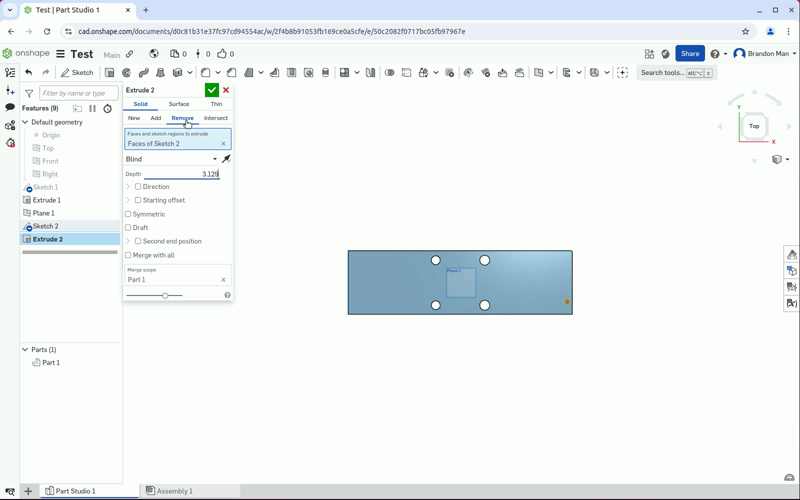
key(tab, 6)
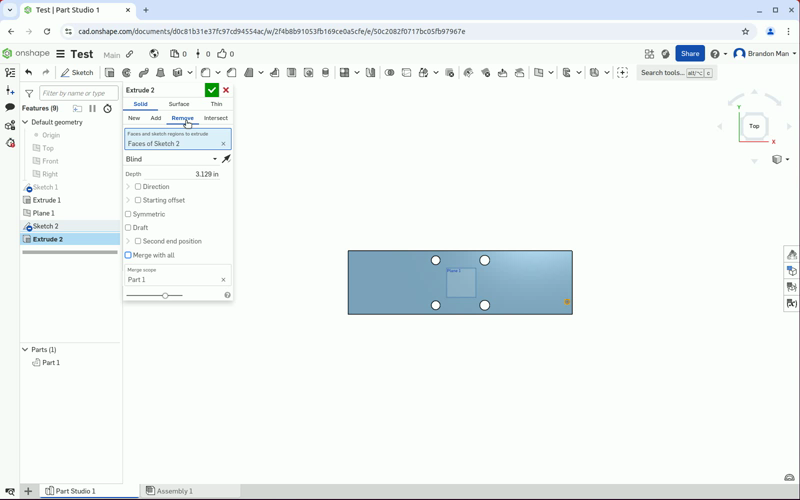
key(space)
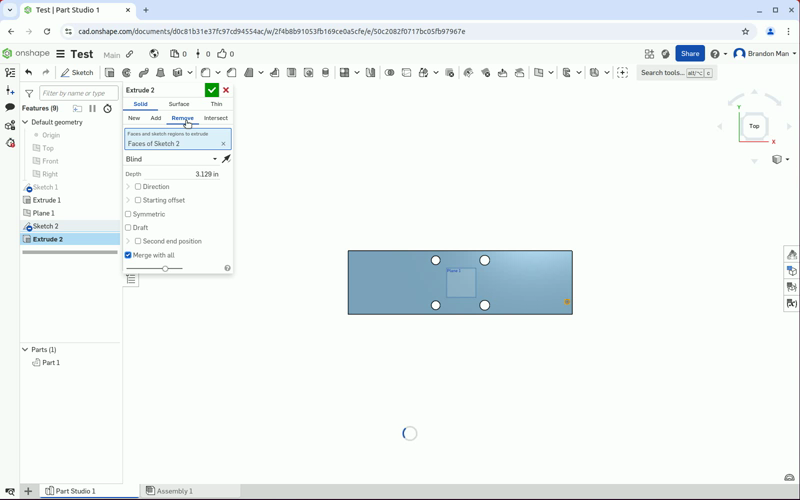
key(enter)
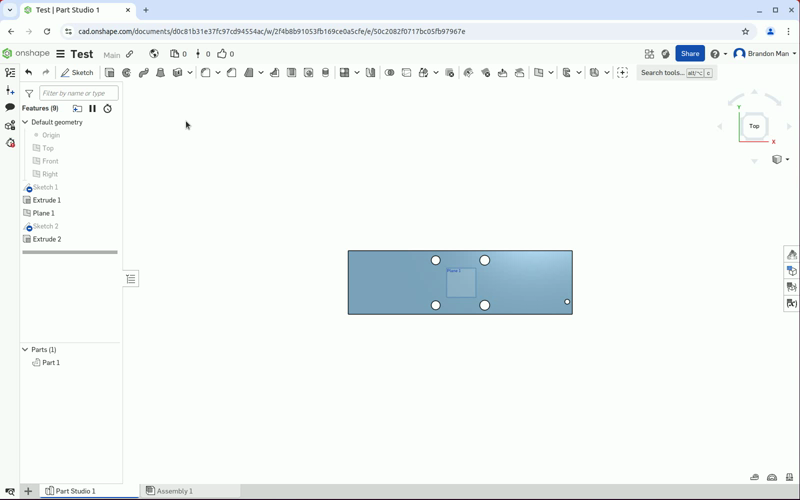
key(shift+h)
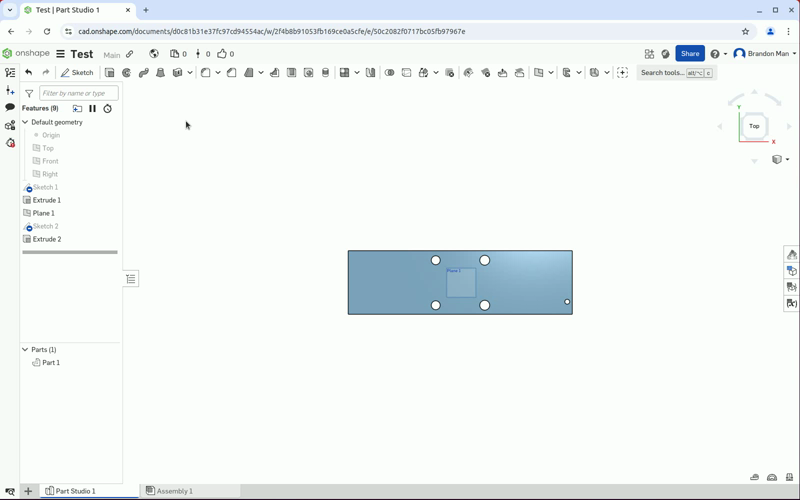
key(shift+h)
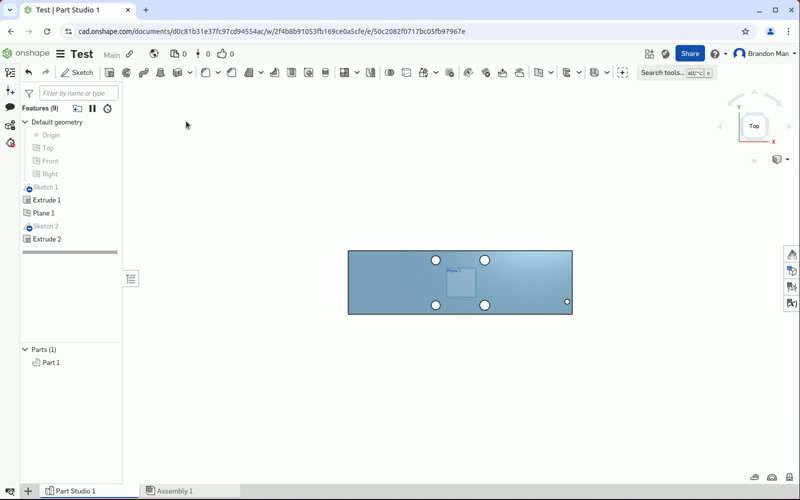
mouse_move(73, 189)
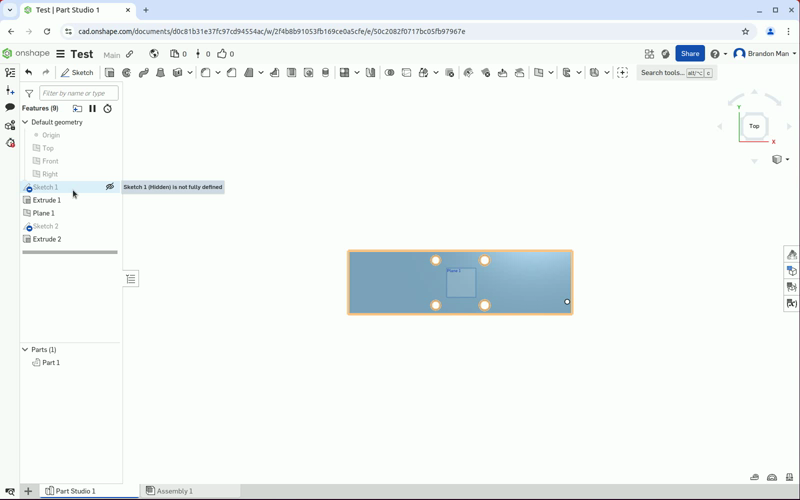
click(73, 189)
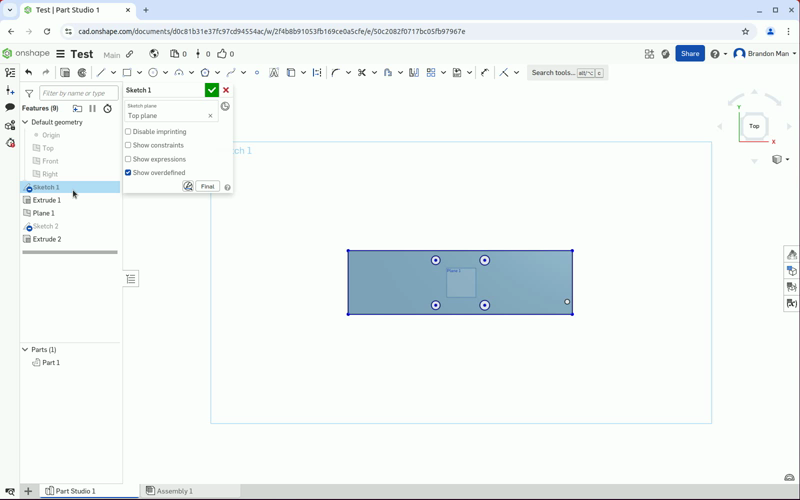
mouse_move(229, 92)
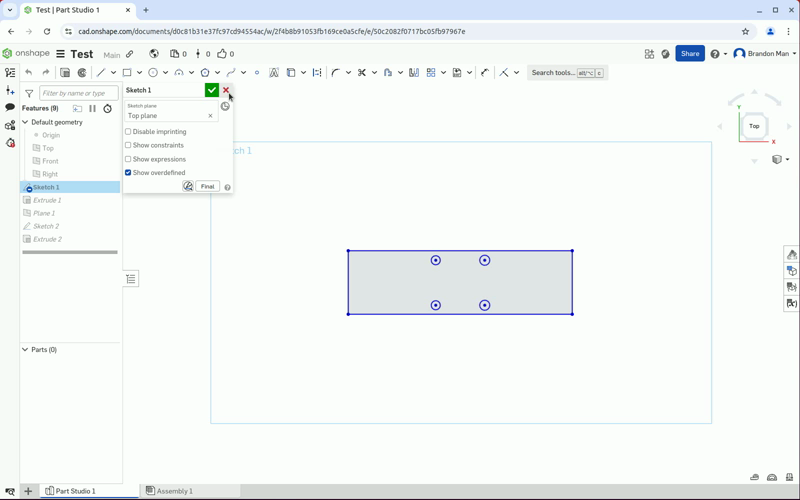
click(229, 92)
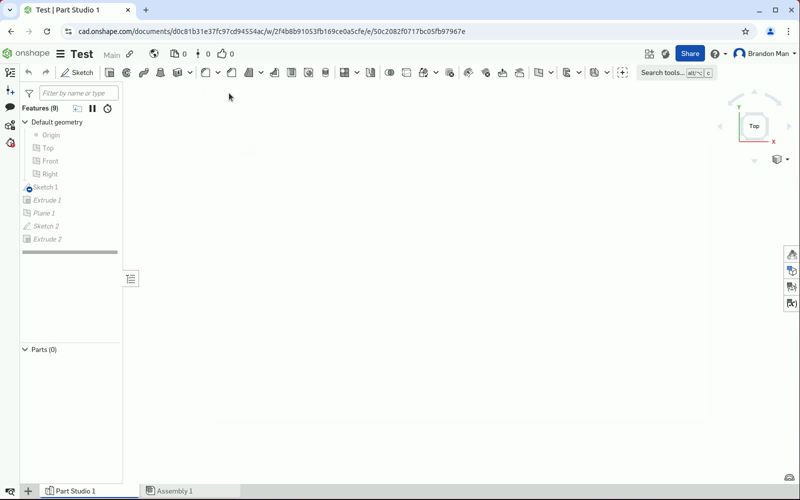
key(shift+s)
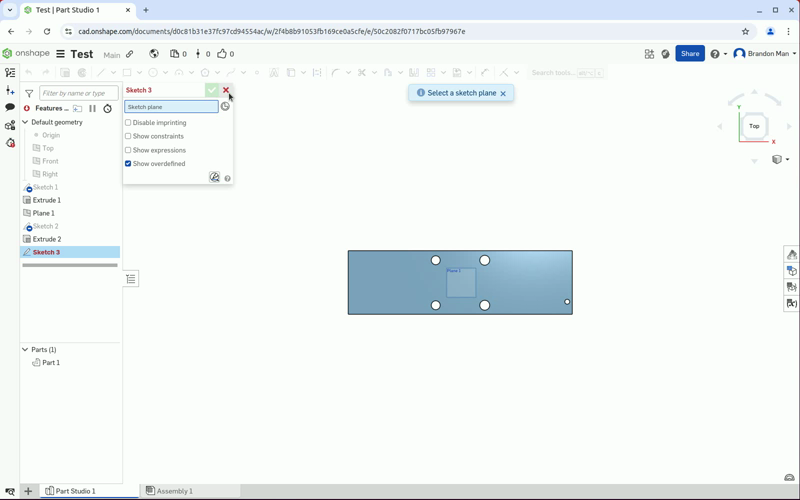
mouse_move(73, 215)
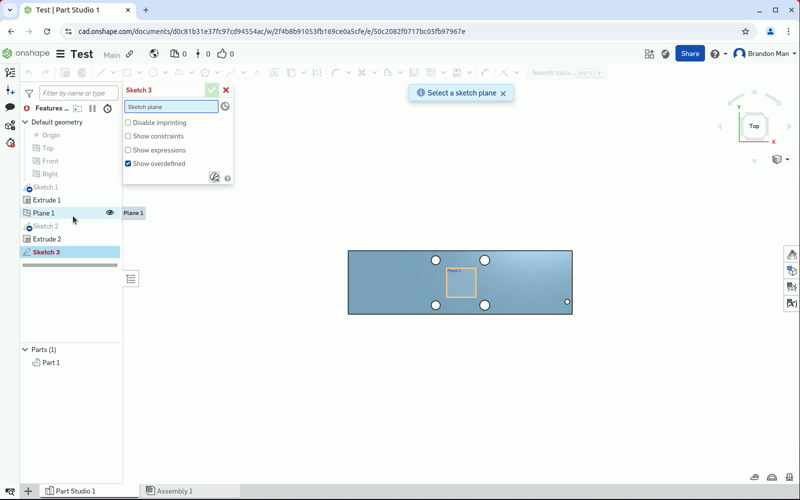
click(73, 215)
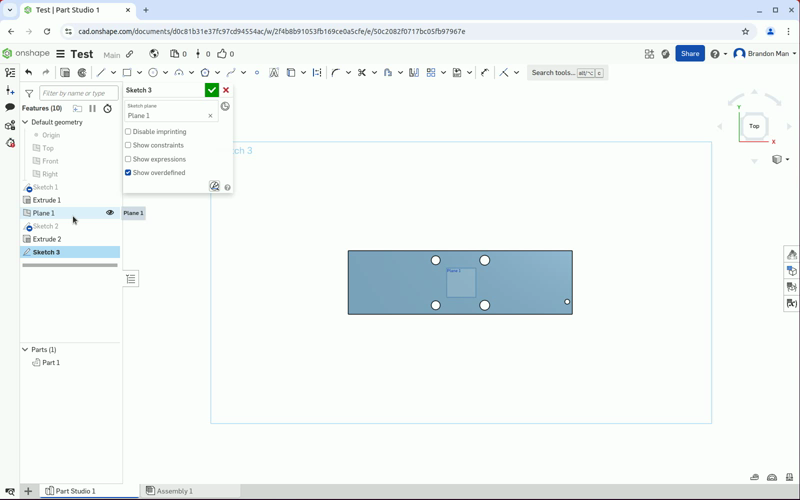
mouse_move(73, 352)
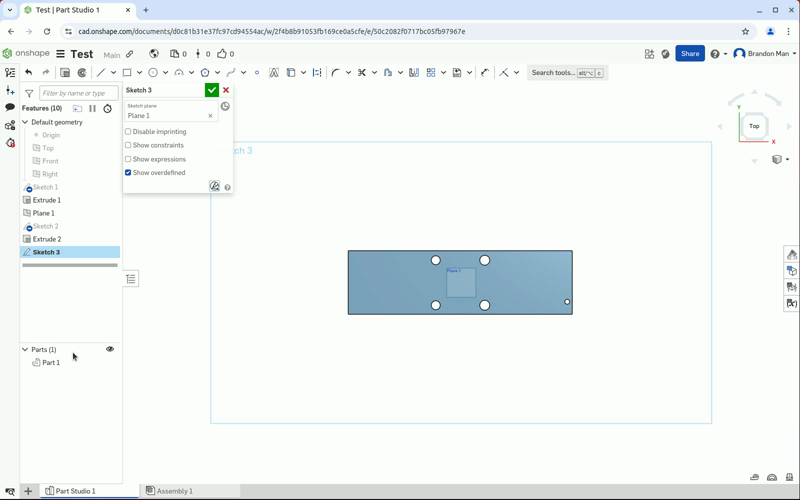
key(y)
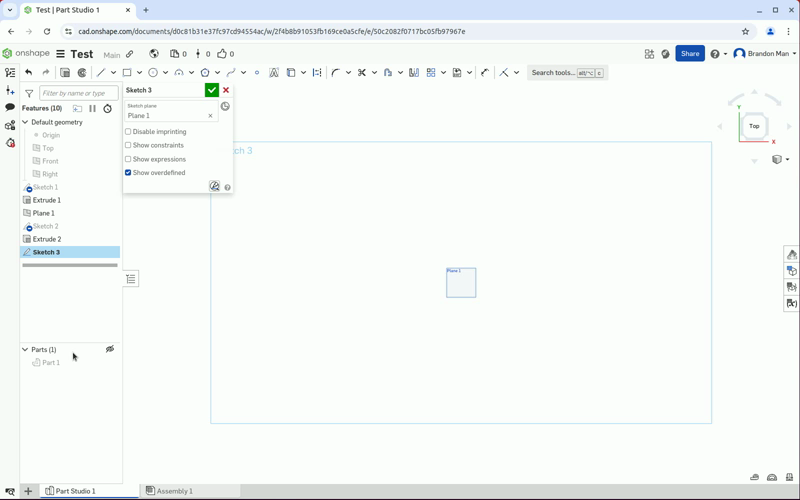
key(c)
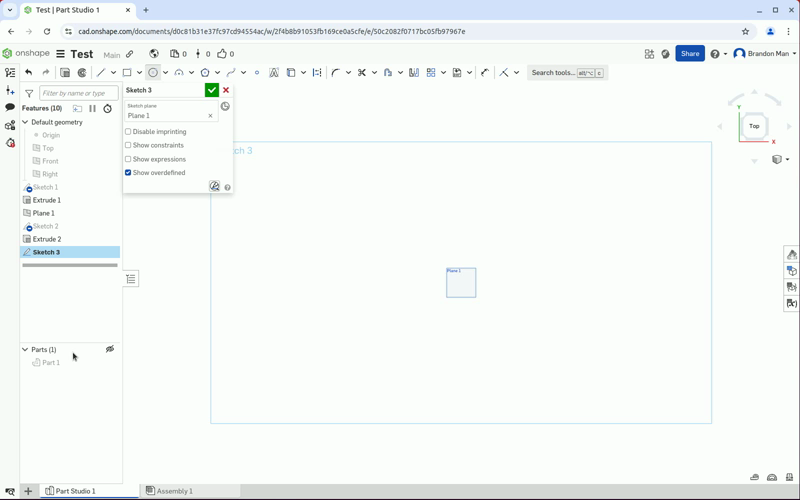
key_down(shift)
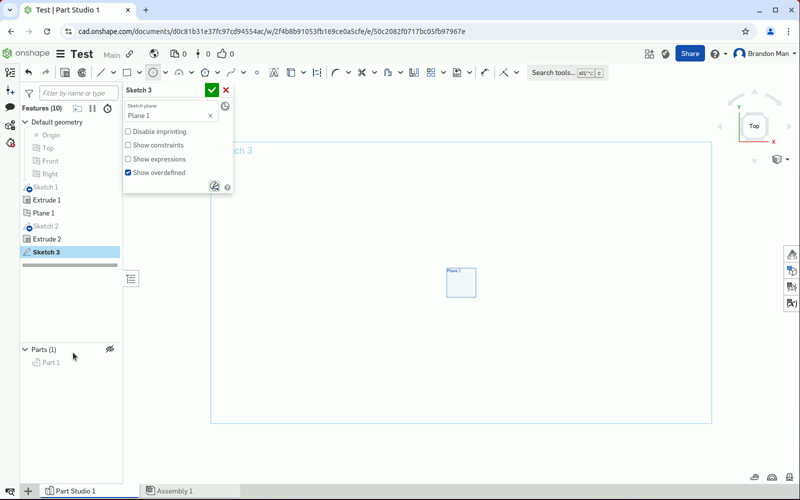
mouse_move(567, 288)
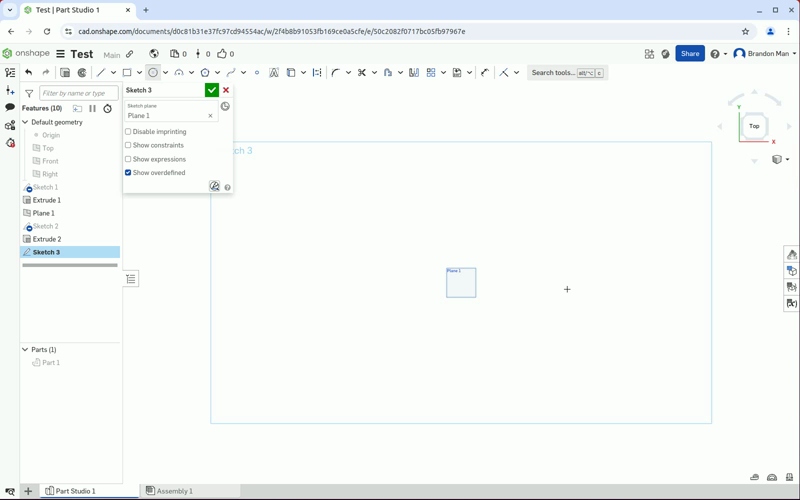
click(567, 288)
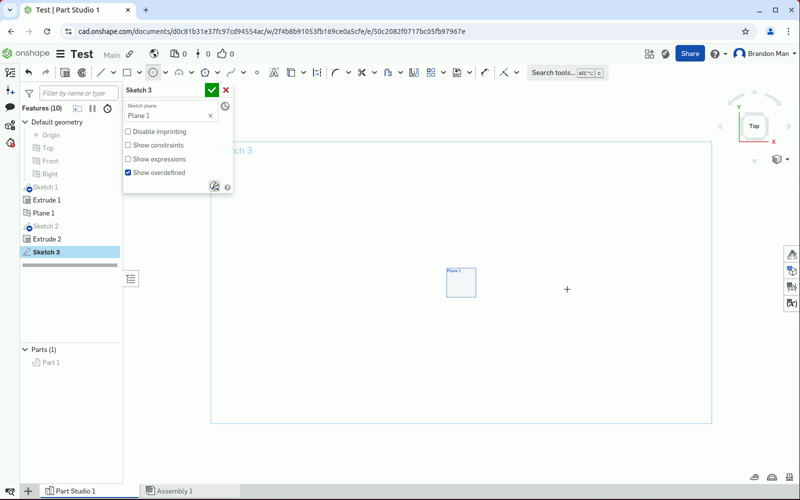
key_up(shift)
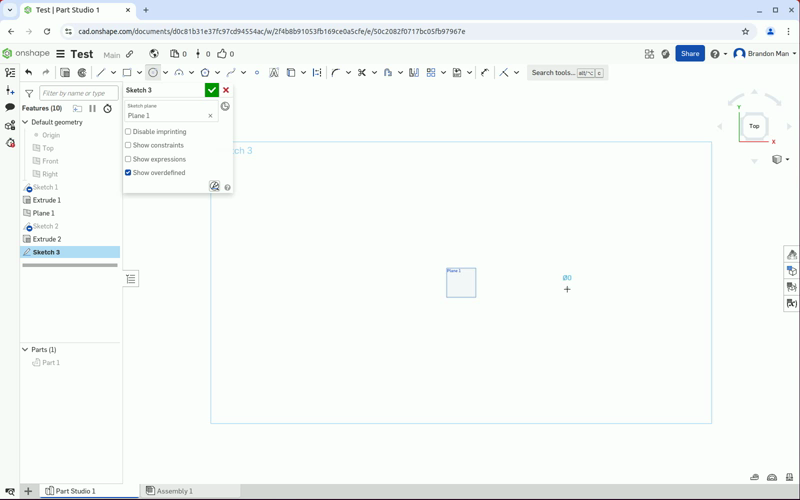
mouse_move(569, 288)
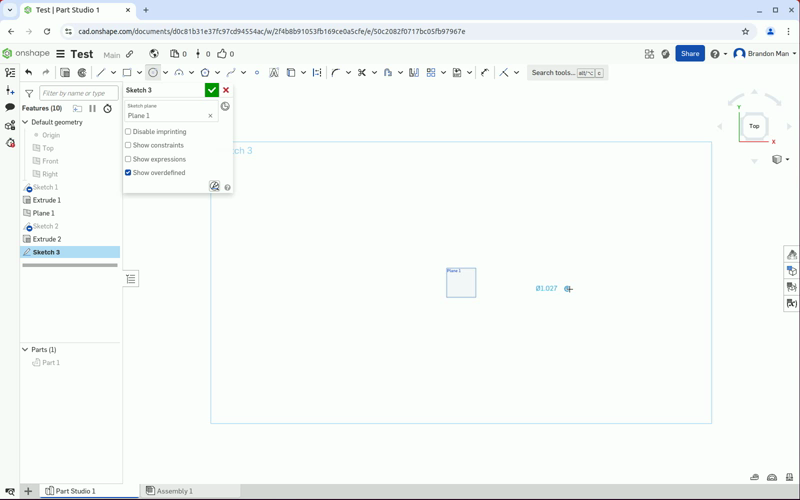
scroll(6)
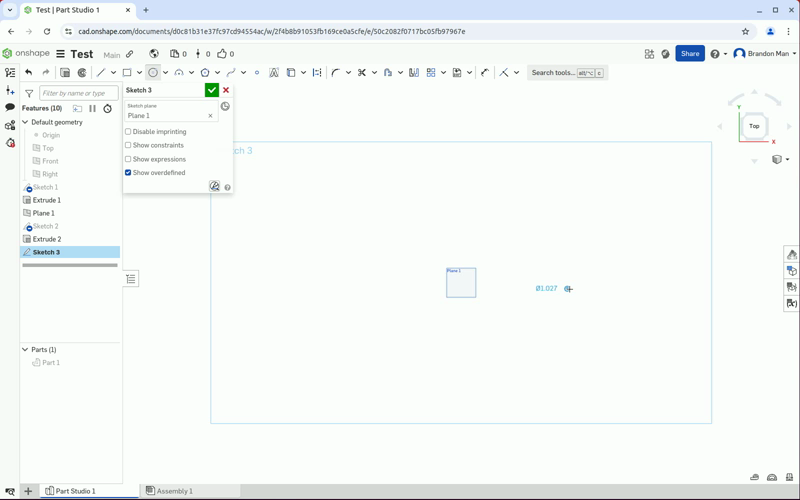
scroll(6)
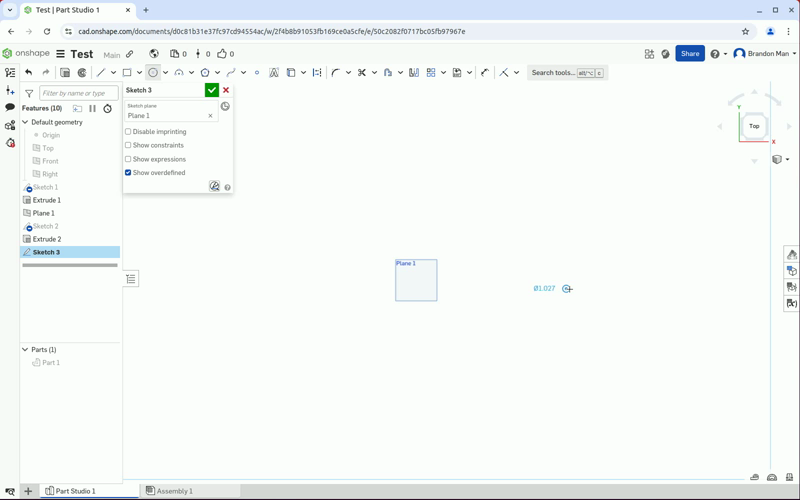
scroll(6)
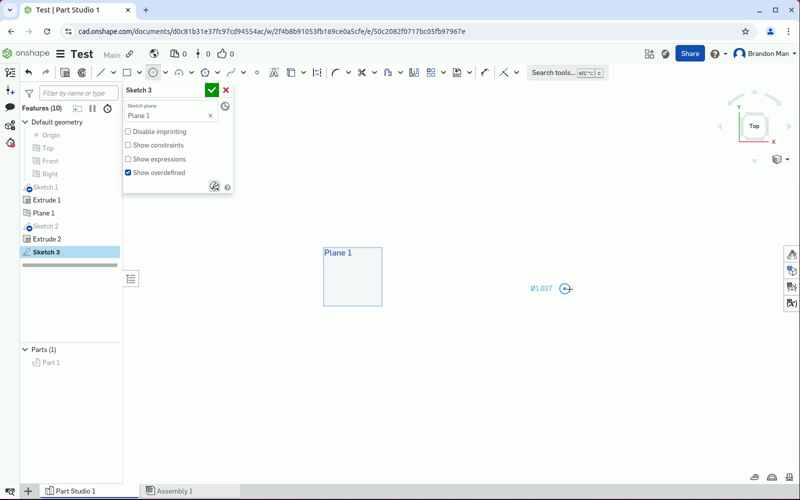
scroll(6)
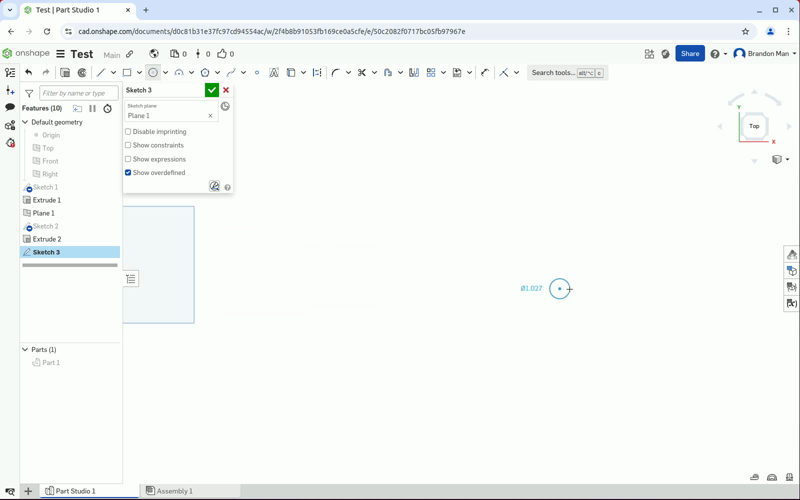
scroll(6)
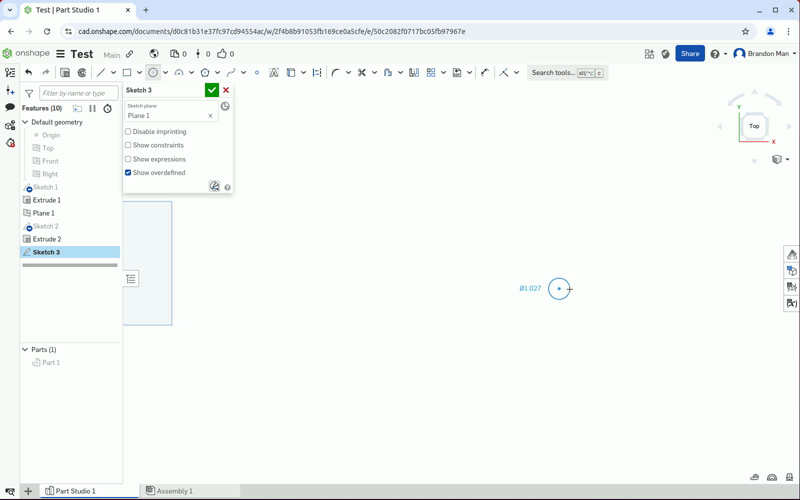
scroll(6)
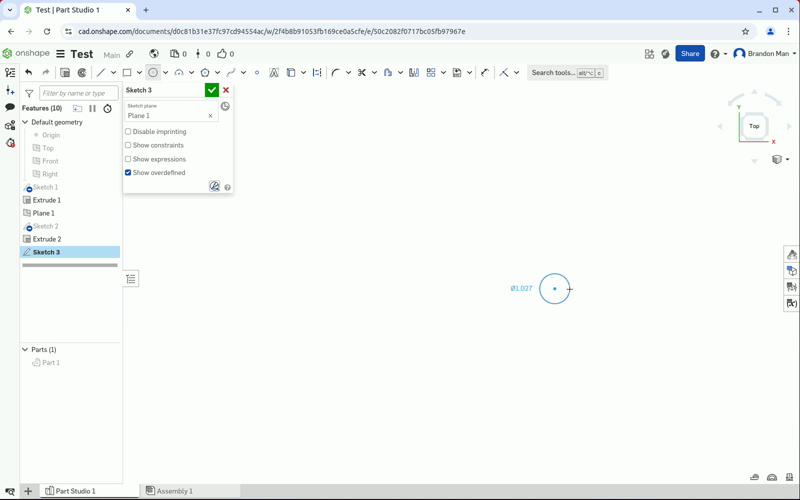
scroll(6)
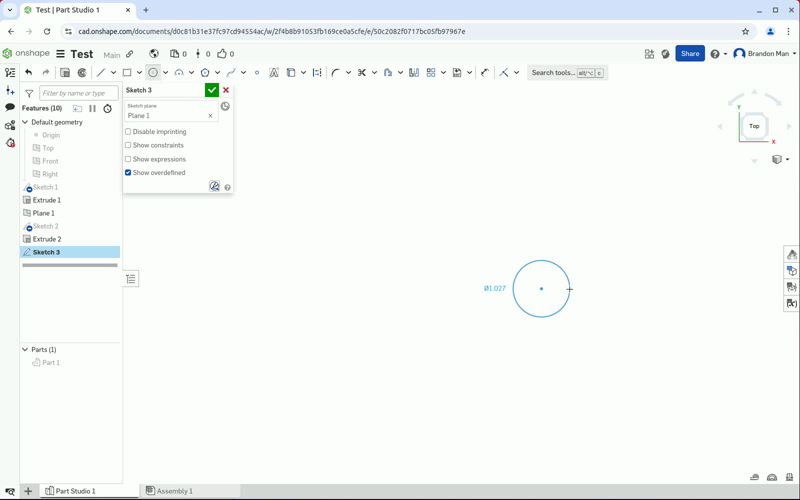
click(569, 288)
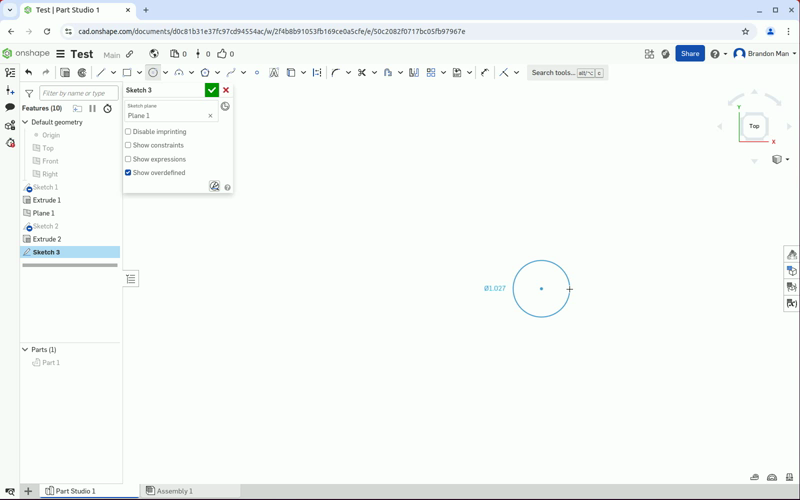
scroll(-6)
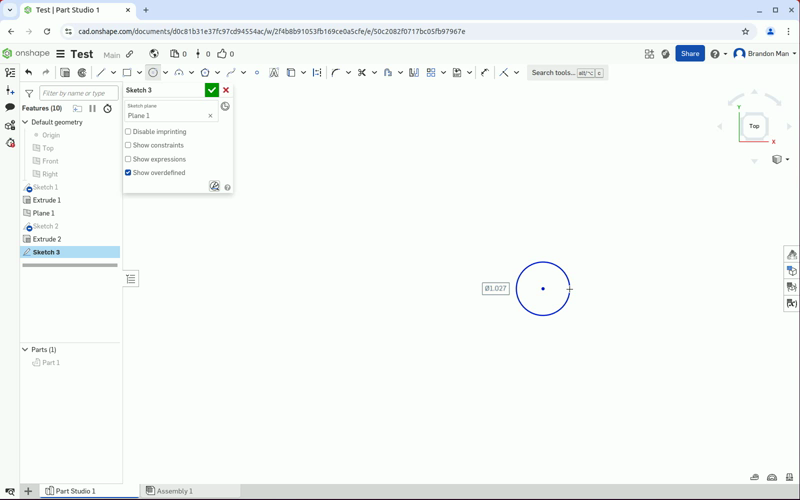
scroll(-6)
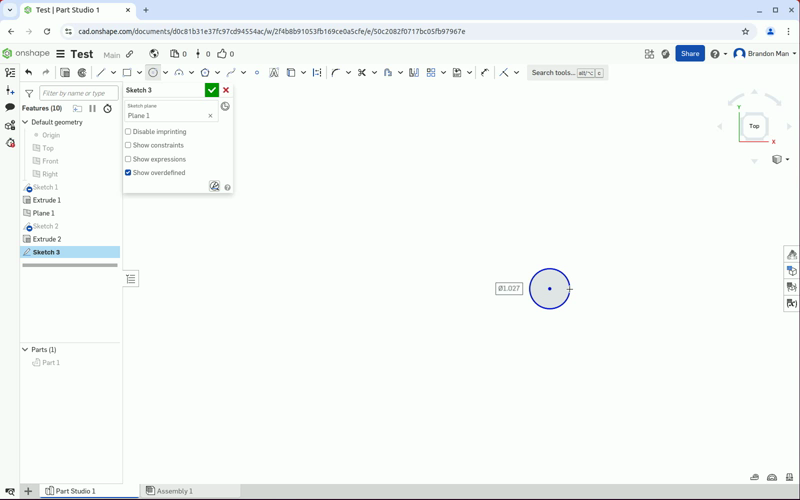
scroll(-6)
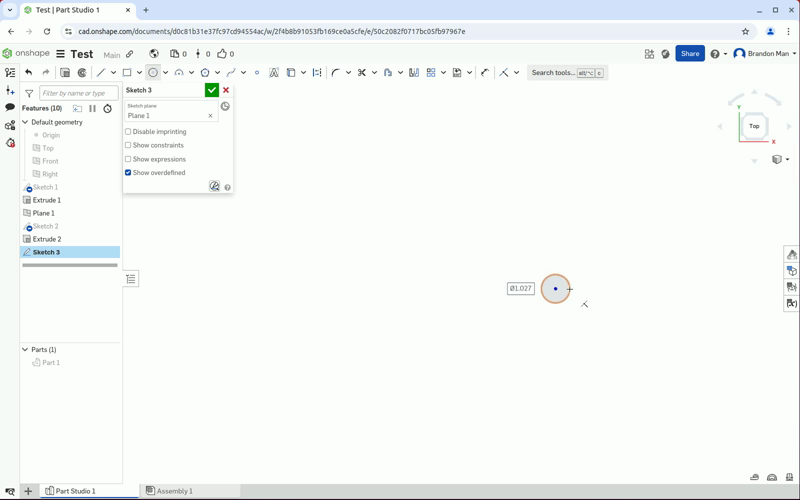
scroll(-6)
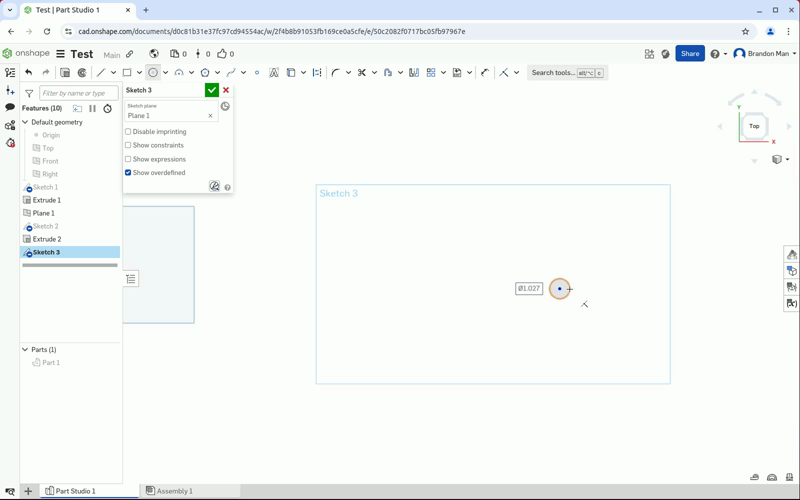
scroll(-6)
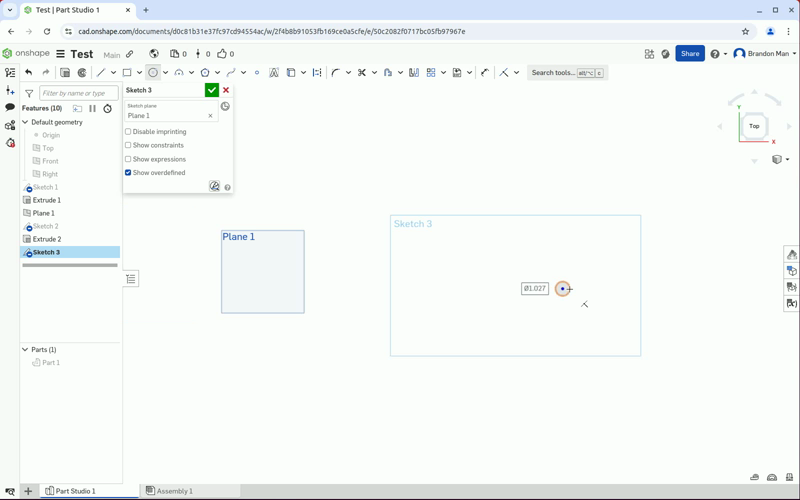
scroll(-6)
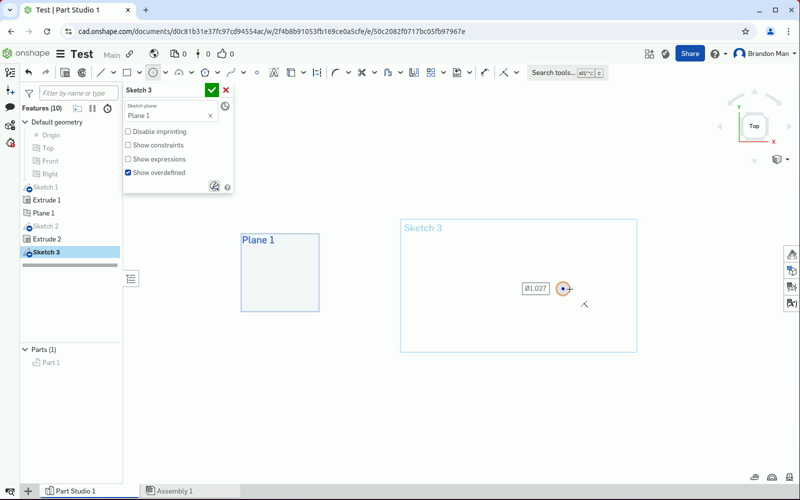
scroll(-6)
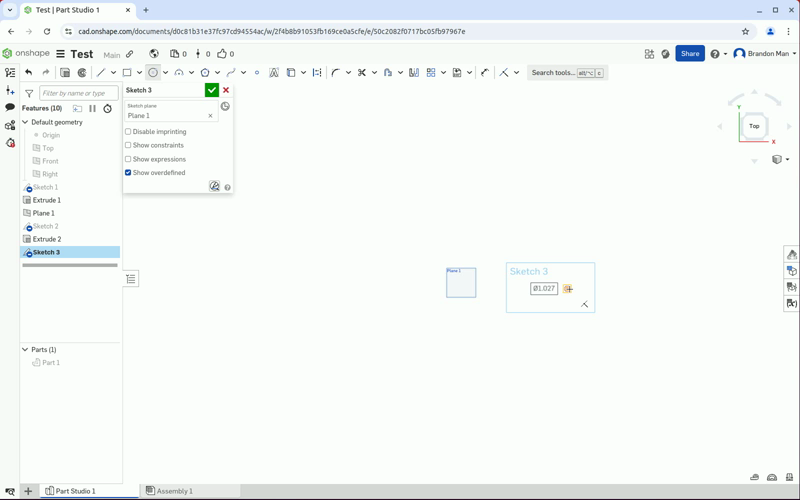
key(esc)
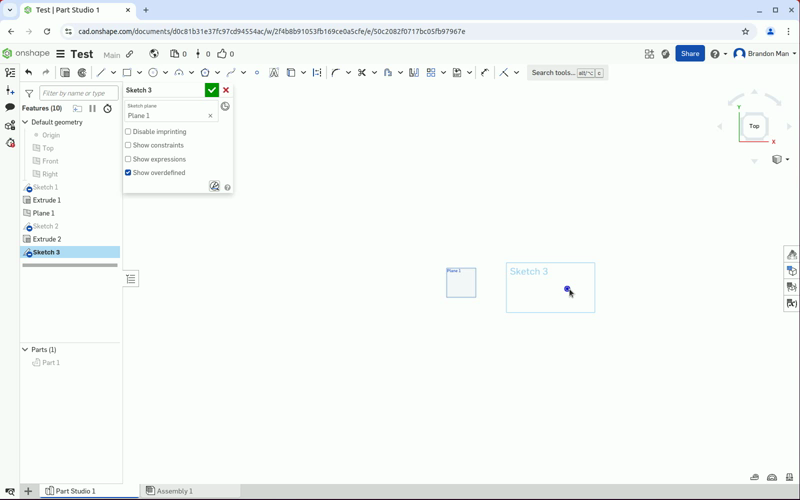
mouse_move(567, 288)
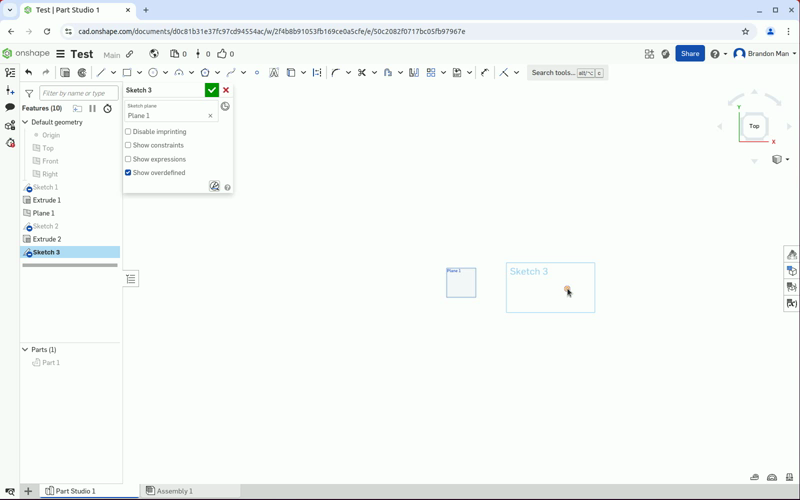
scroll(6)
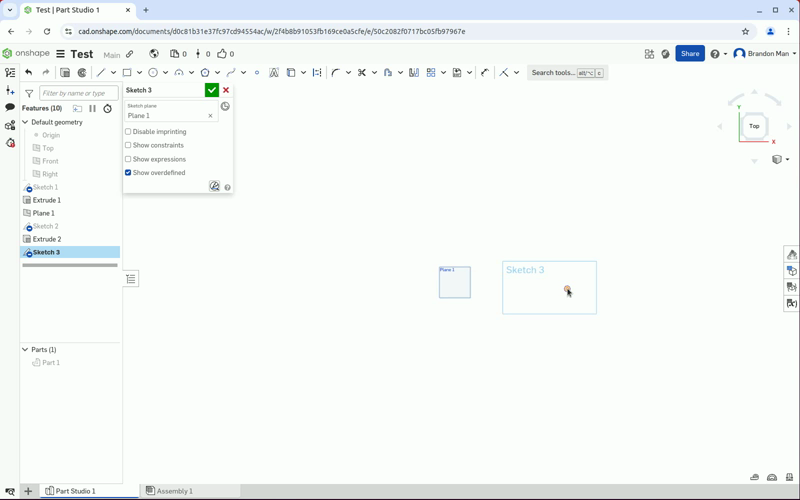
scroll(6)
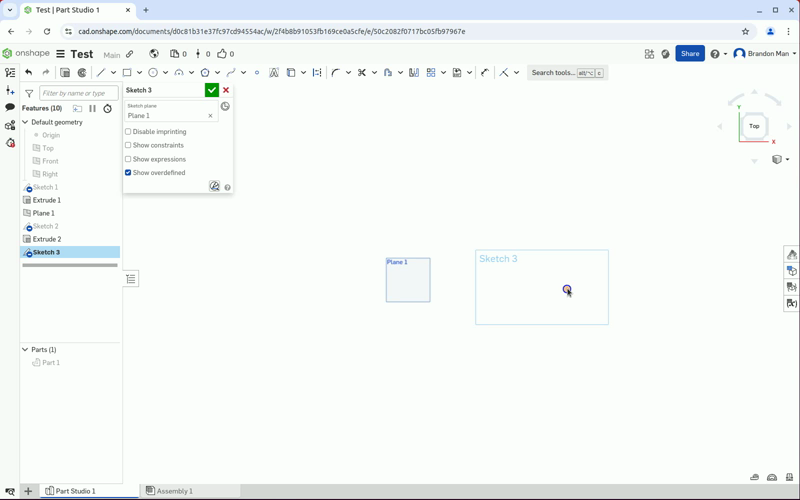
scroll(6)
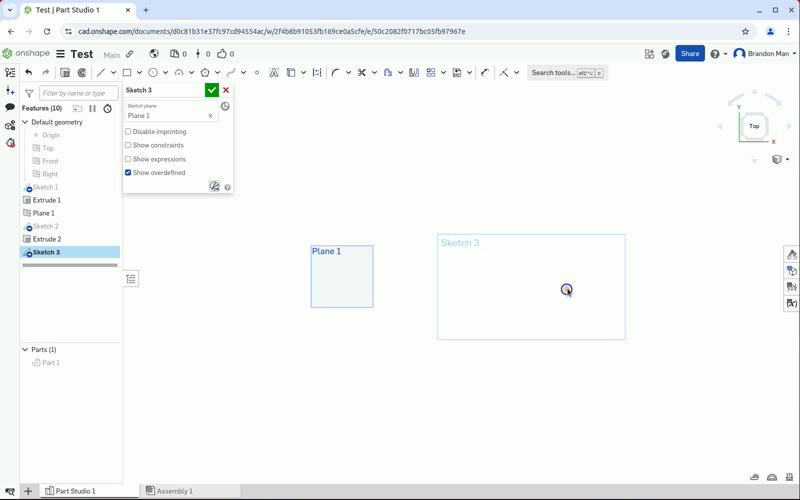
scroll(6)
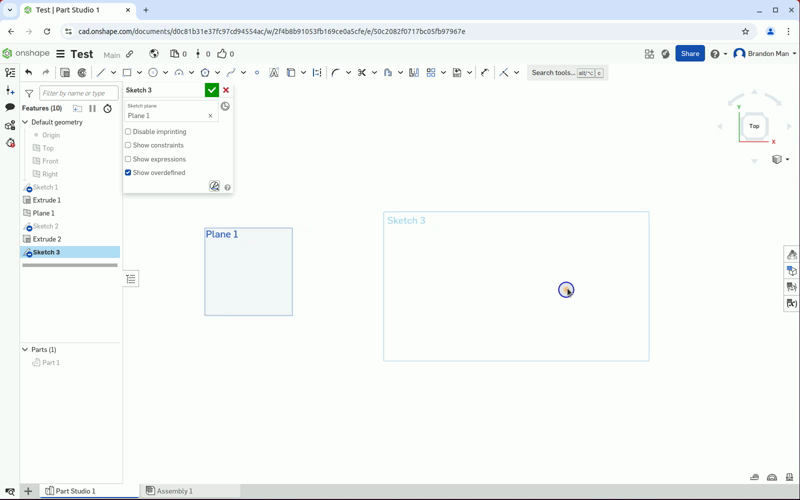
scroll(6)
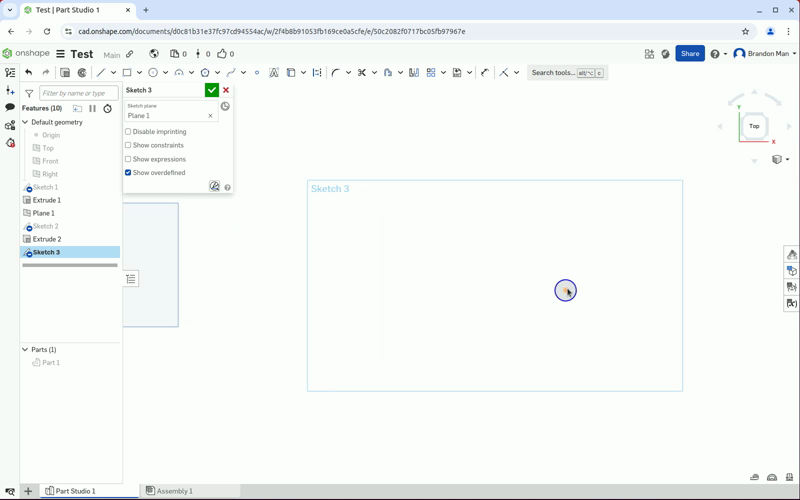
scroll(6)
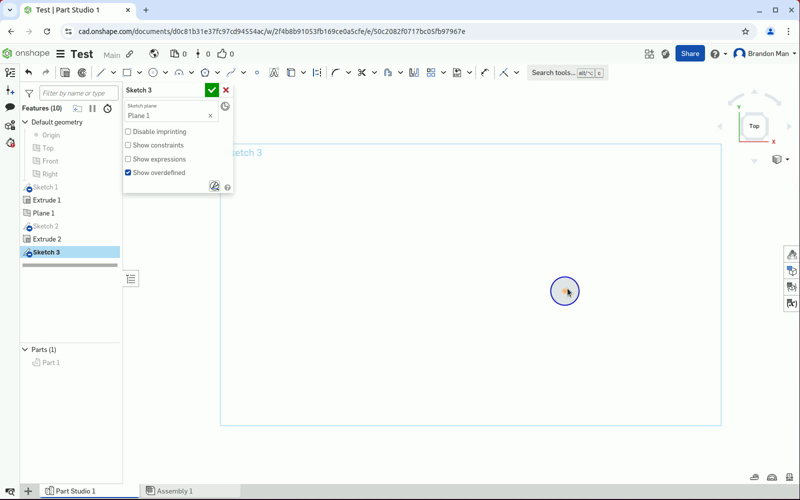
scroll(6)
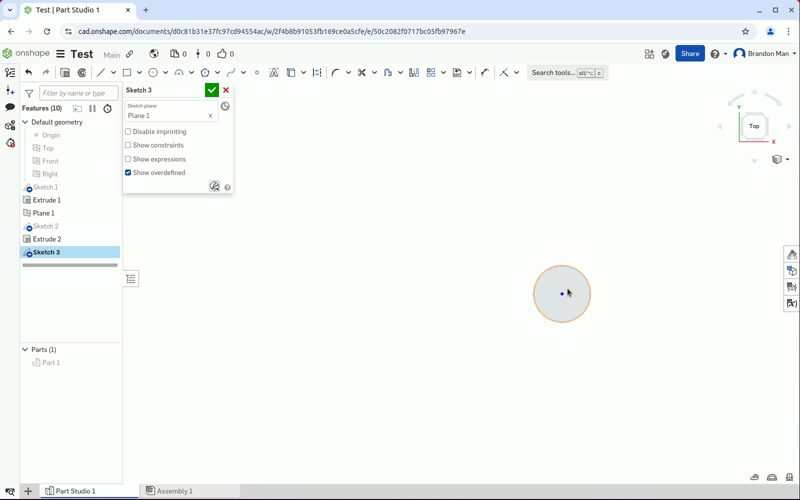
click(567, 288)
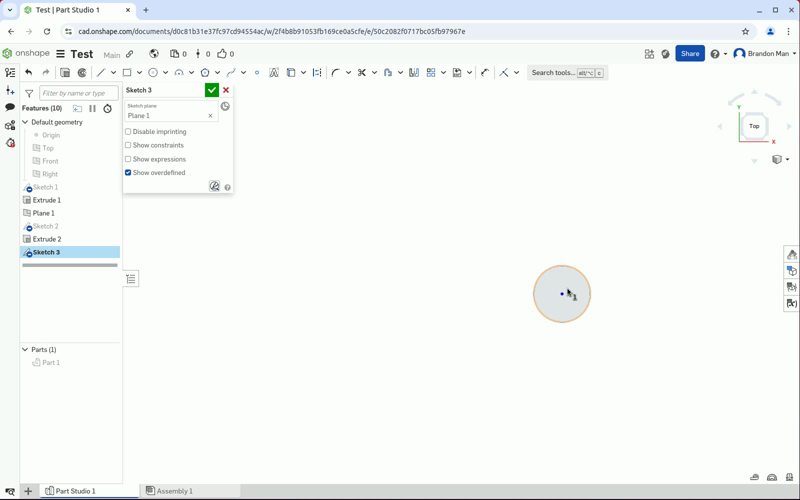
scroll(-6)
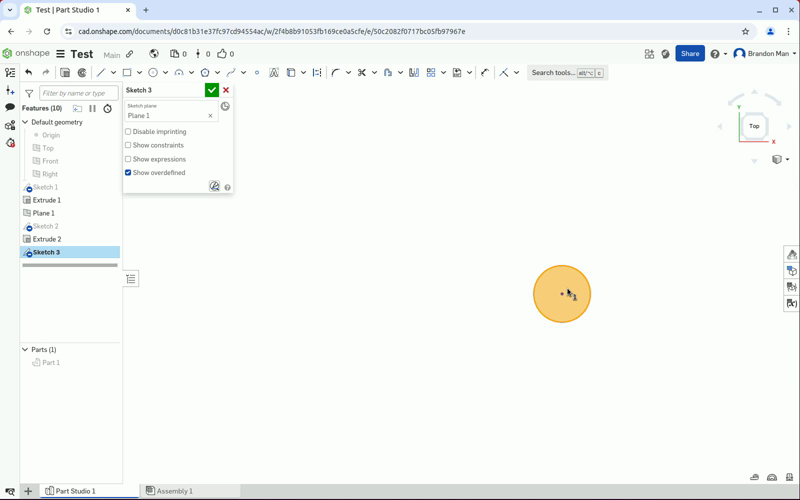
scroll(-6)
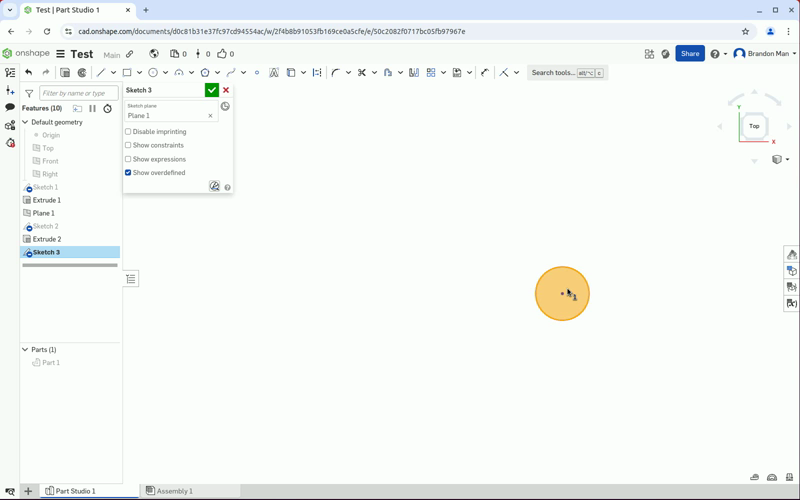
scroll(-6)
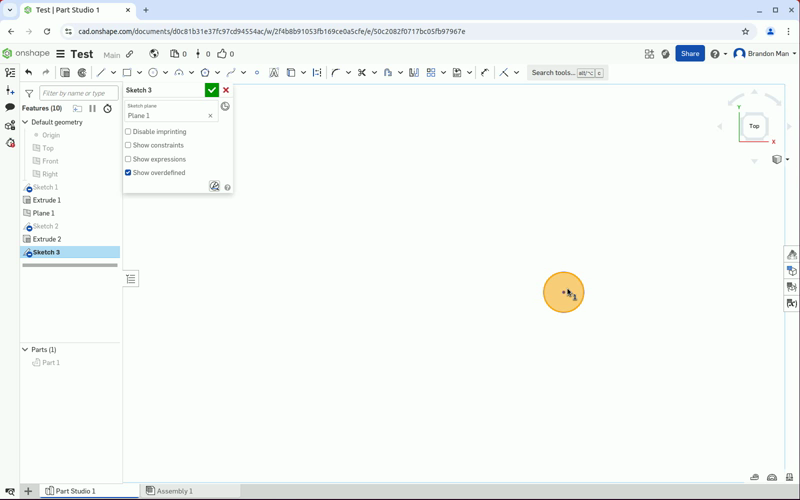
scroll(-6)
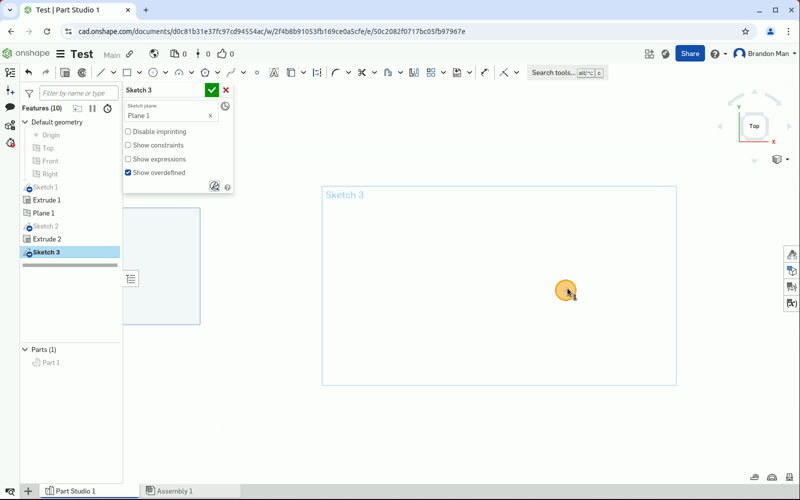
scroll(-6)
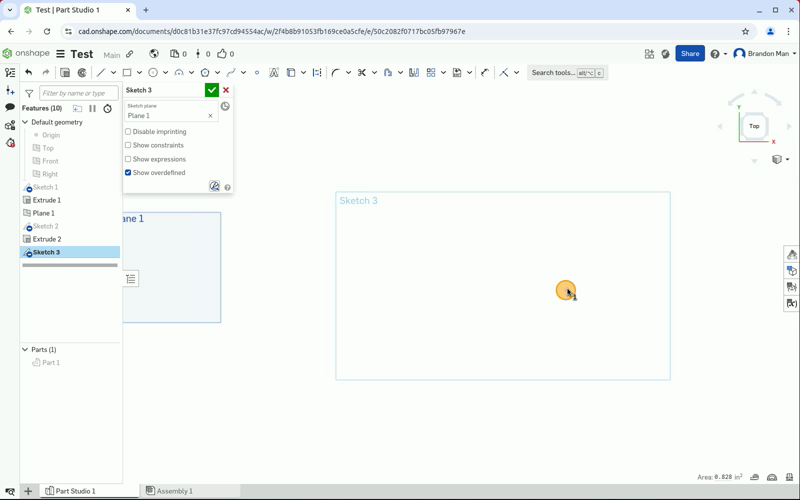
scroll(-6)
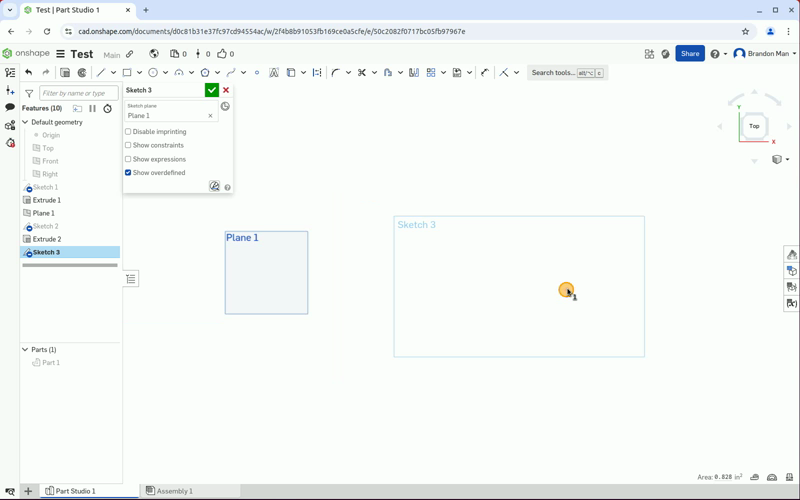
scroll(-6)
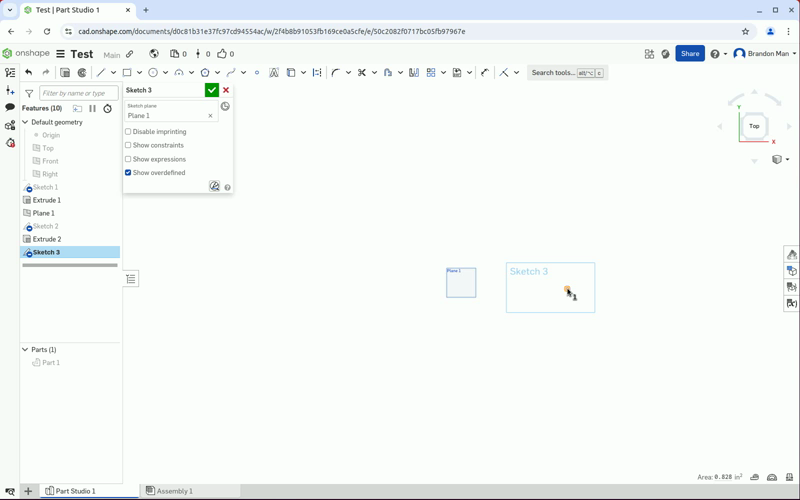
mouse_move(73, 352)
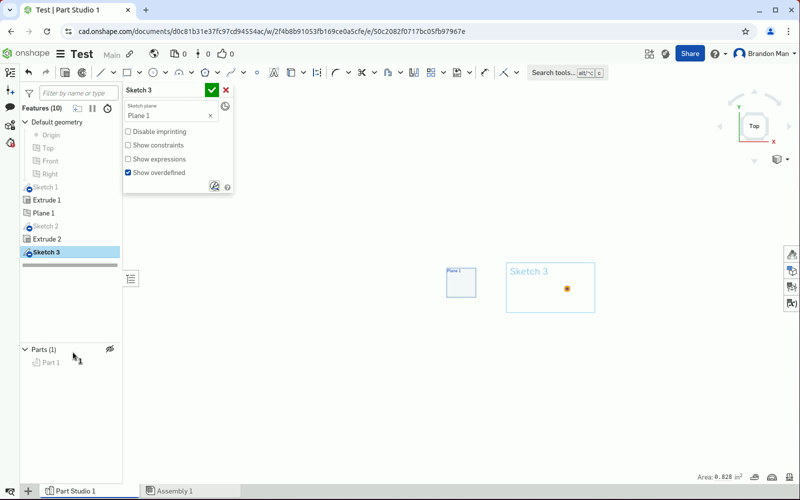
key(shift+y)
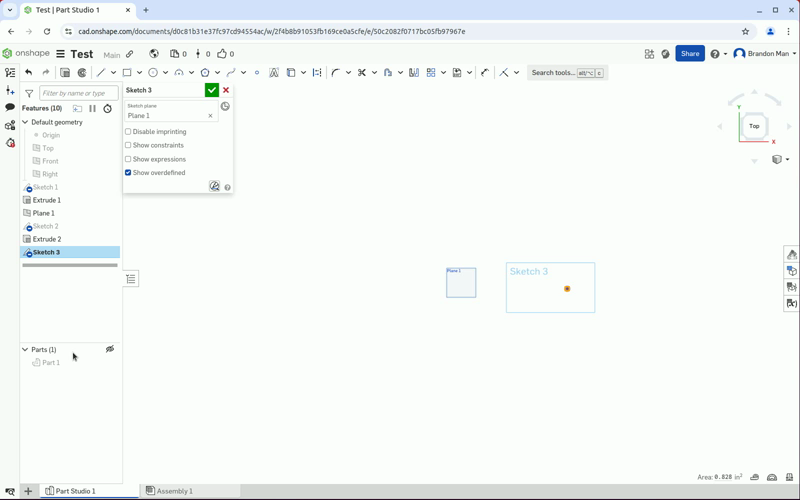
key(shift+e)
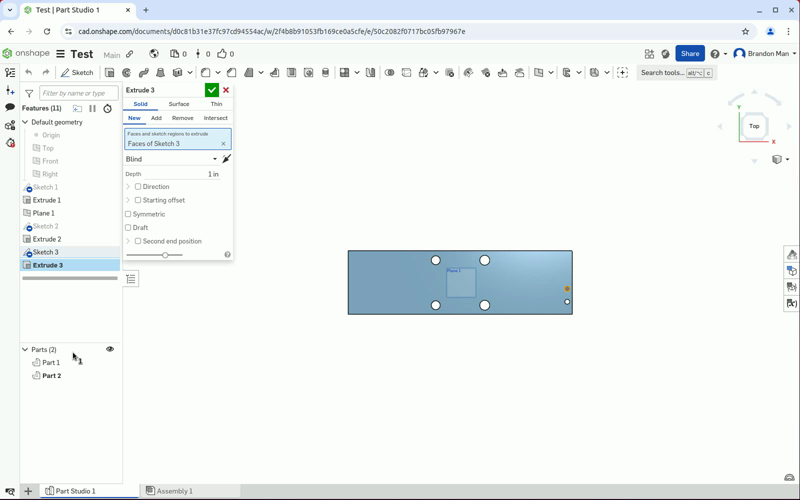
mouse_move(143, 106)
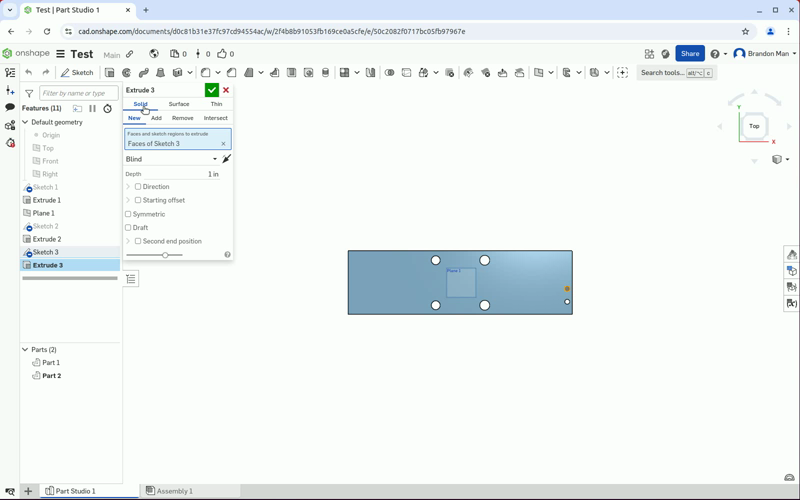
click(143, 106)
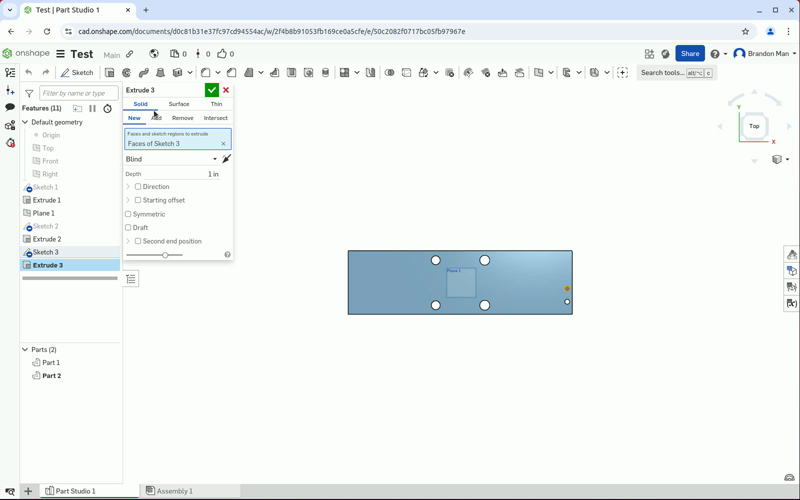
mouse_move(186, 120)
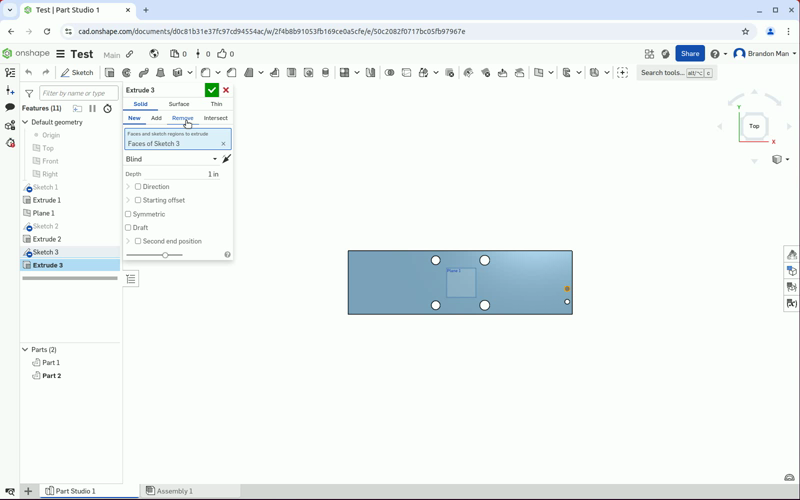
click(186, 120)
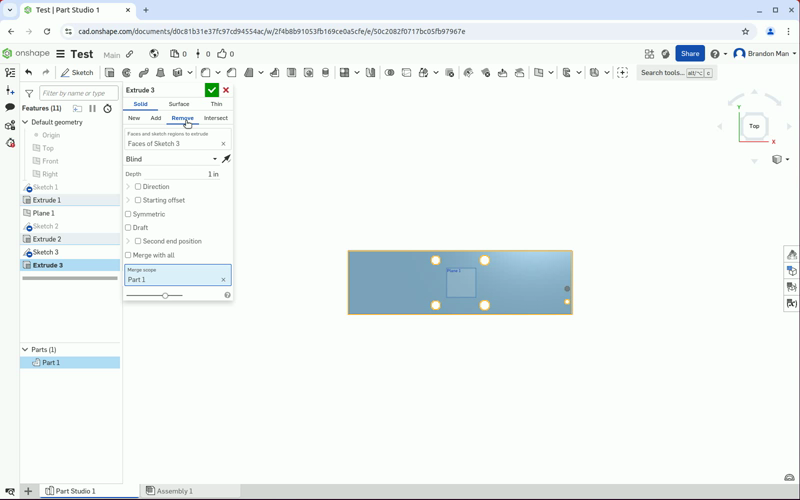
key(tab, 4)
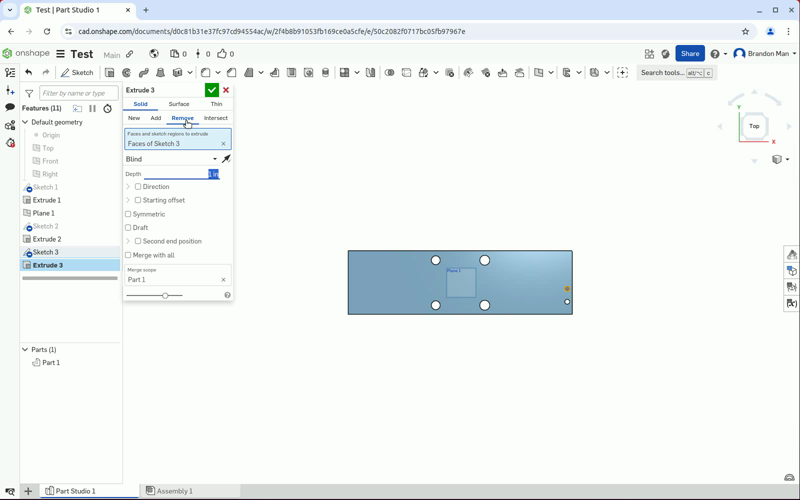
text(3.129)
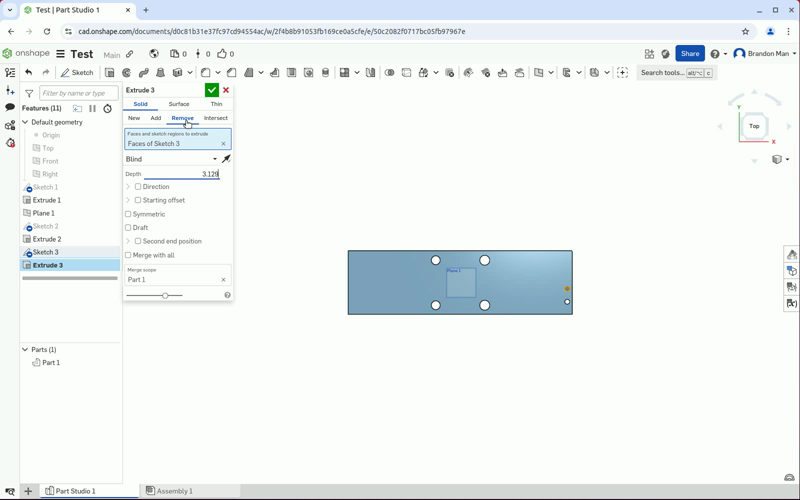
key(tab, 6)
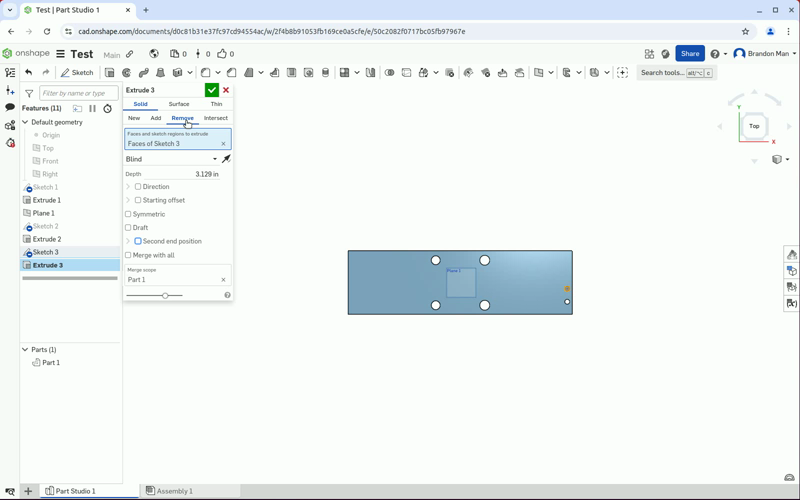
key(space)
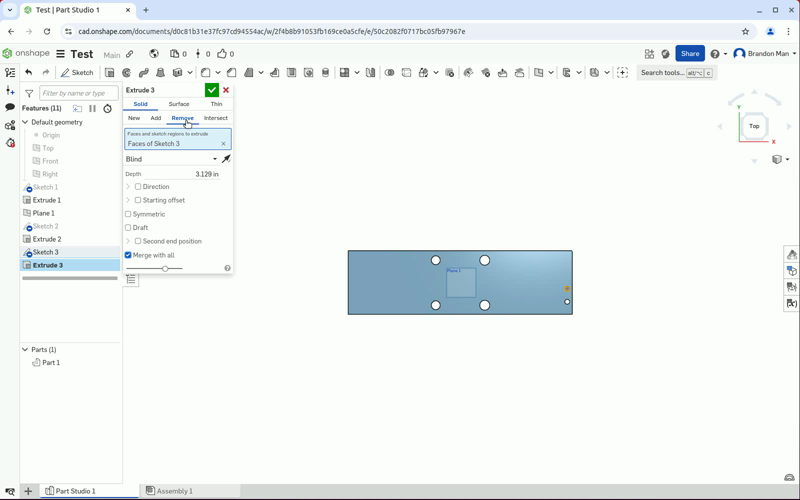
key(enter)
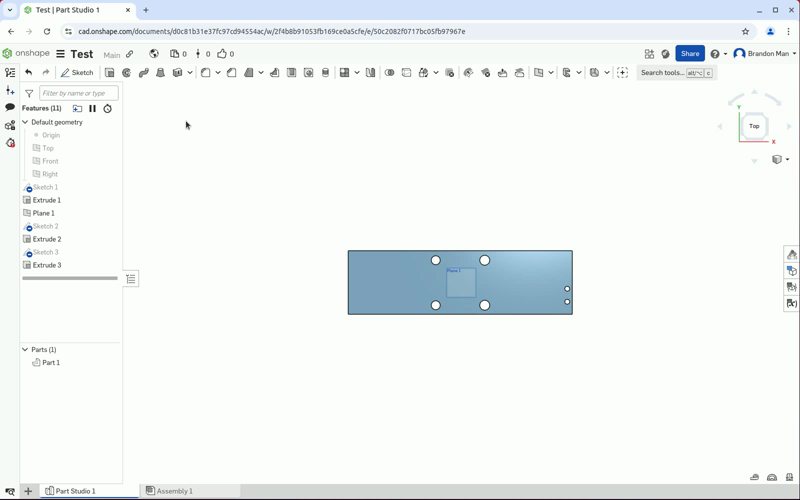
key(shift+h)
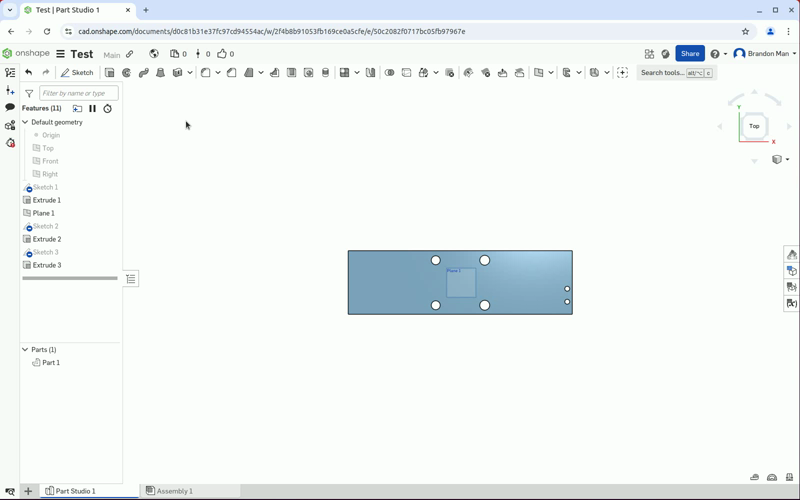
key(shift+h)
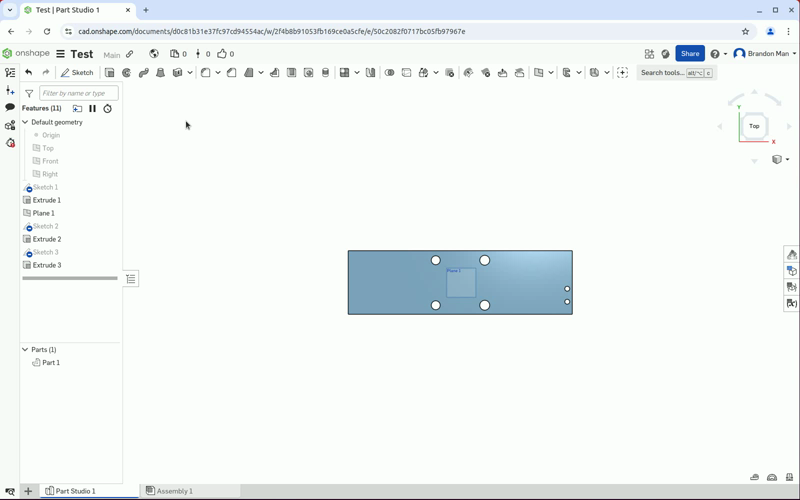
mouse_move(73, 189)
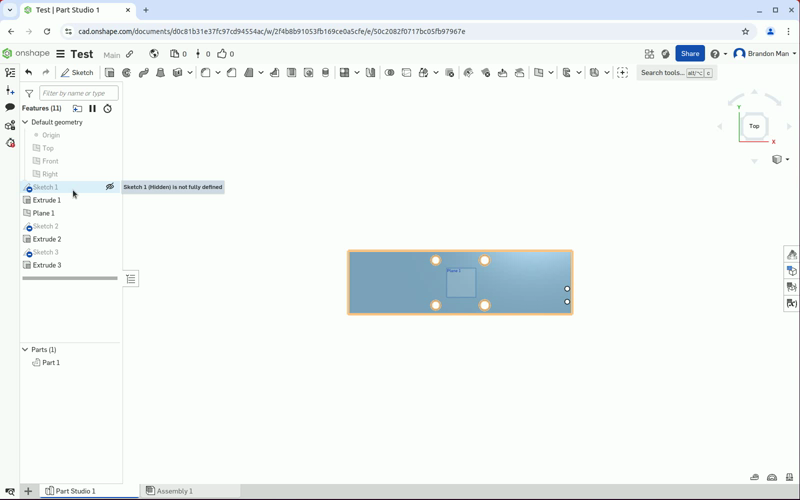
click(73, 189)
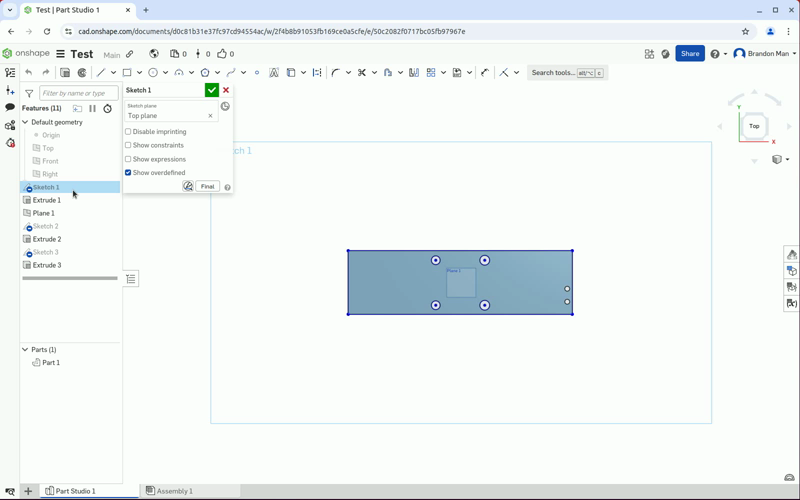
mouse_move(229, 92)
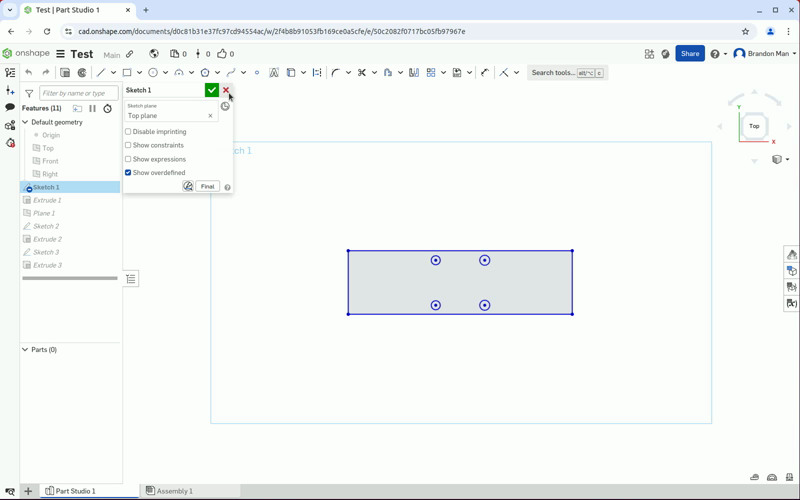
click(229, 92)
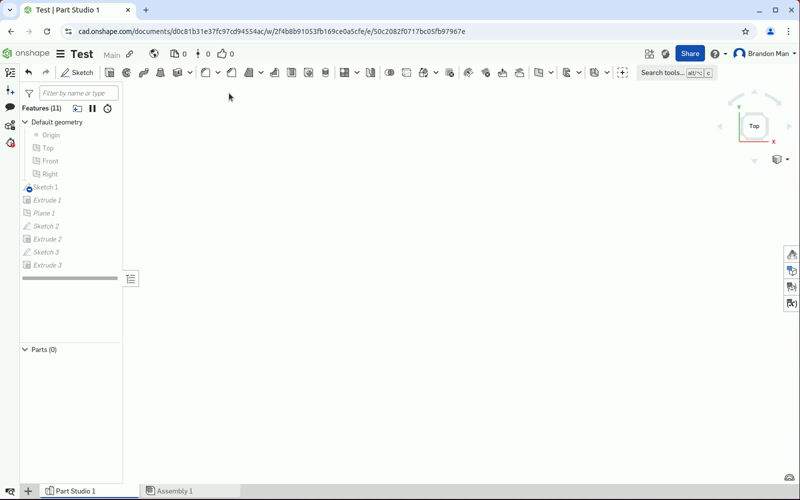
key(shift+s)
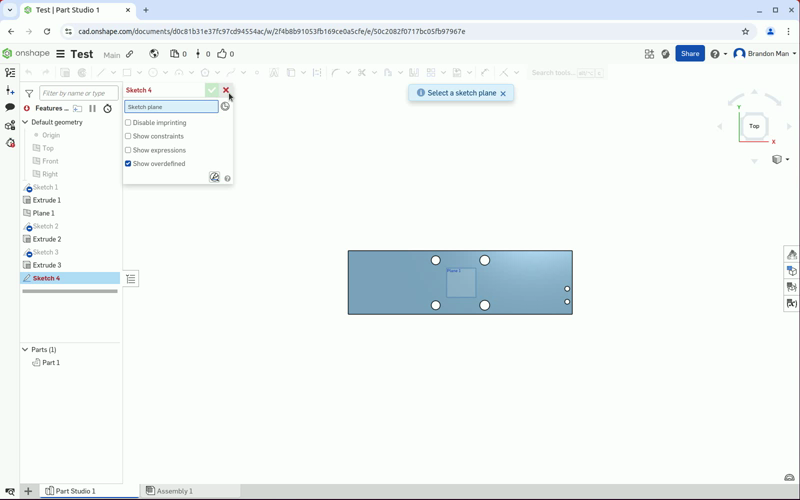
mouse_move(73, 215)
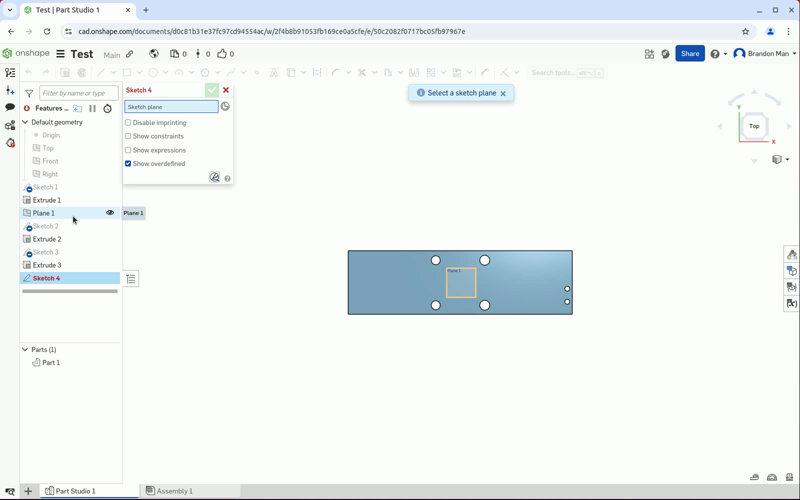
click(73, 215)
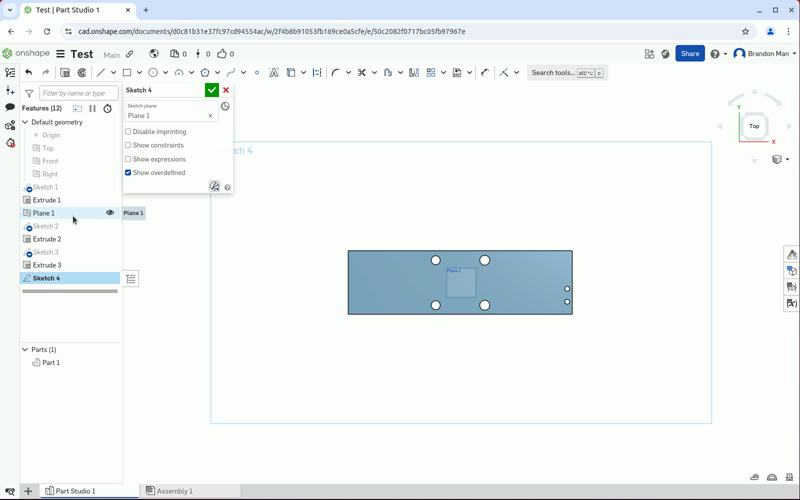
mouse_move(73, 352)
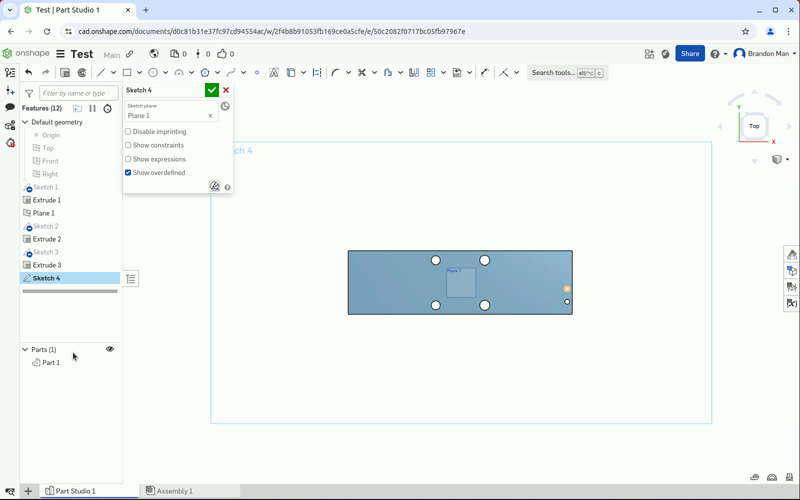
key(y)
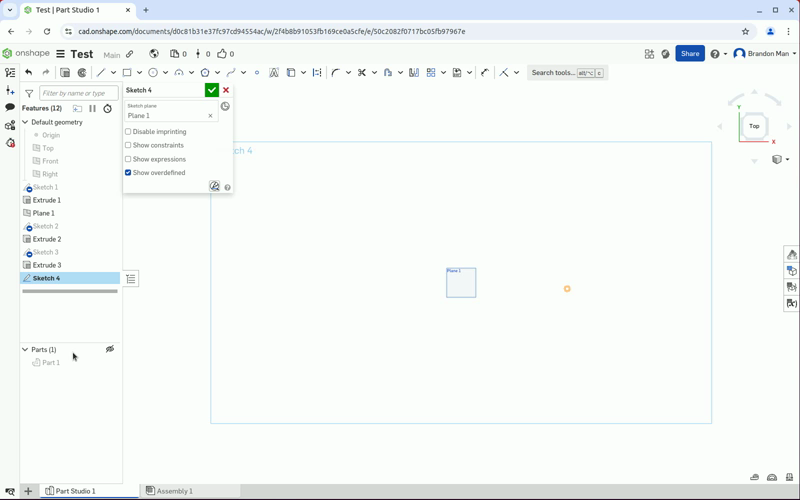
key(c)
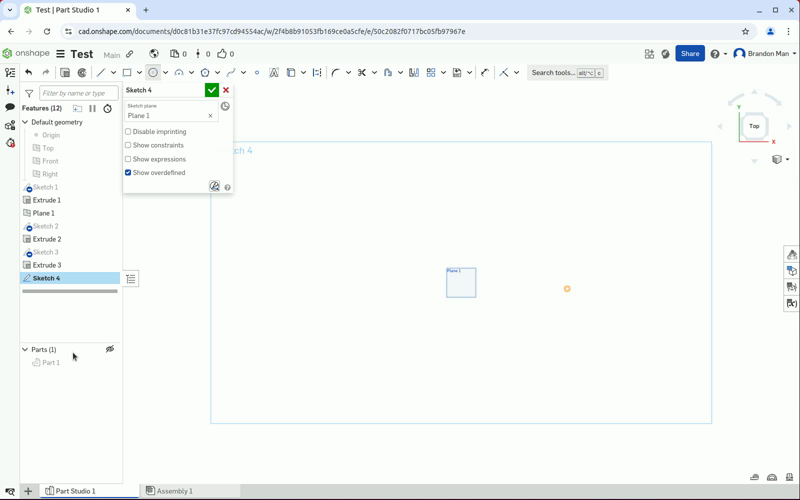
key_down(shift)
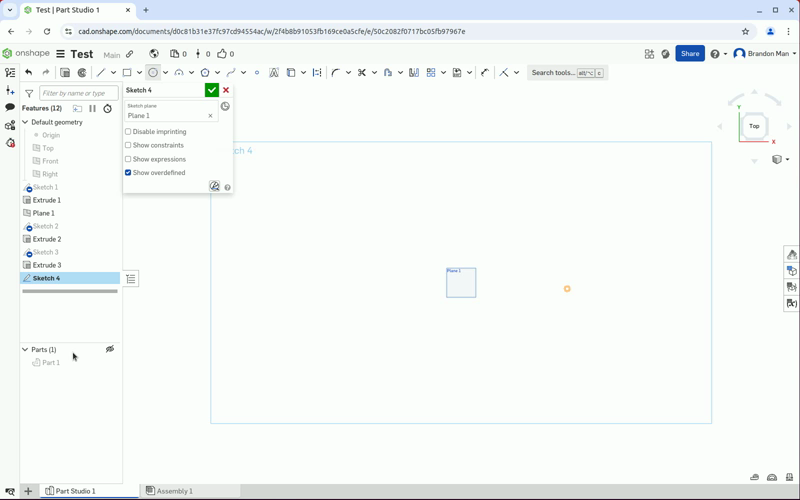
mouse_move(567, 276)
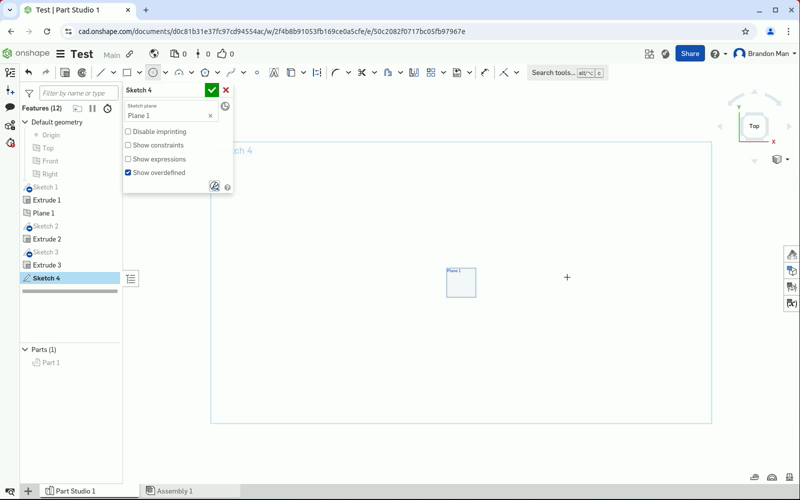
click(567, 276)
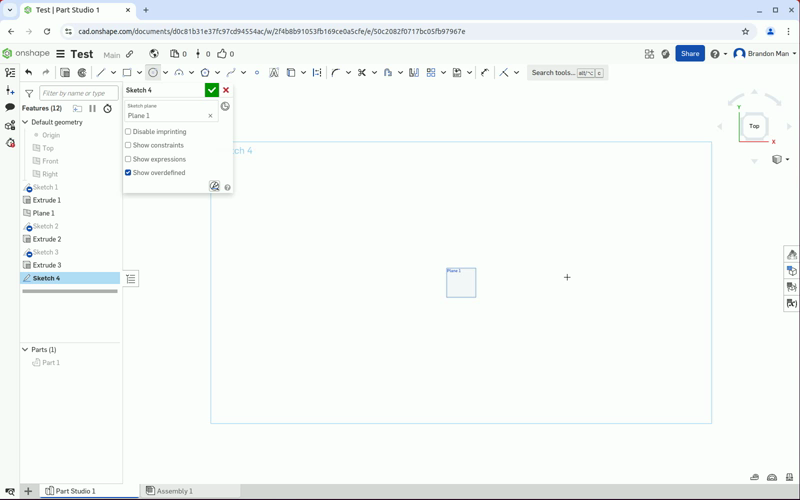
key_up(shift)
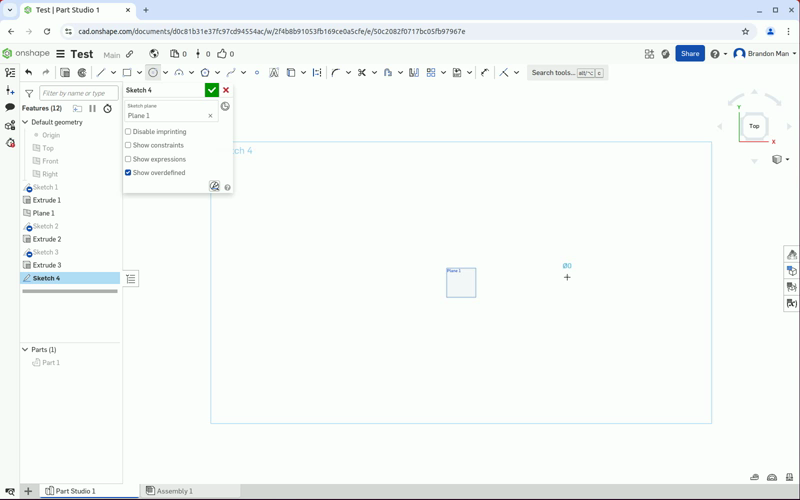
mouse_move(569, 276)
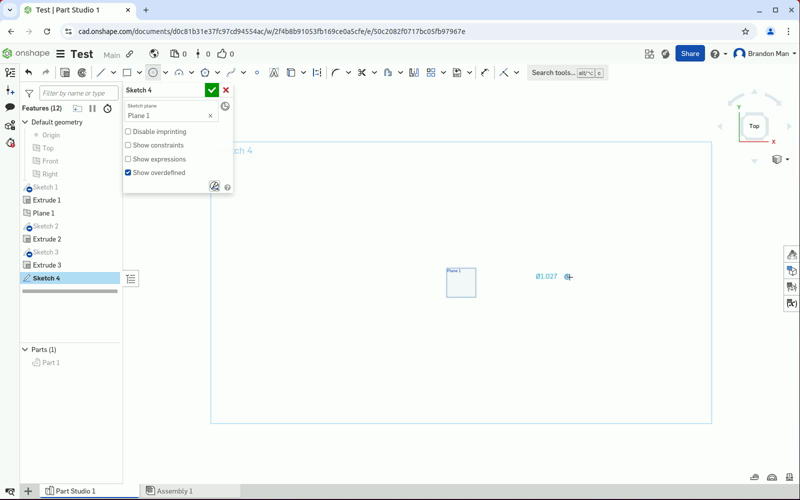
scroll(6)
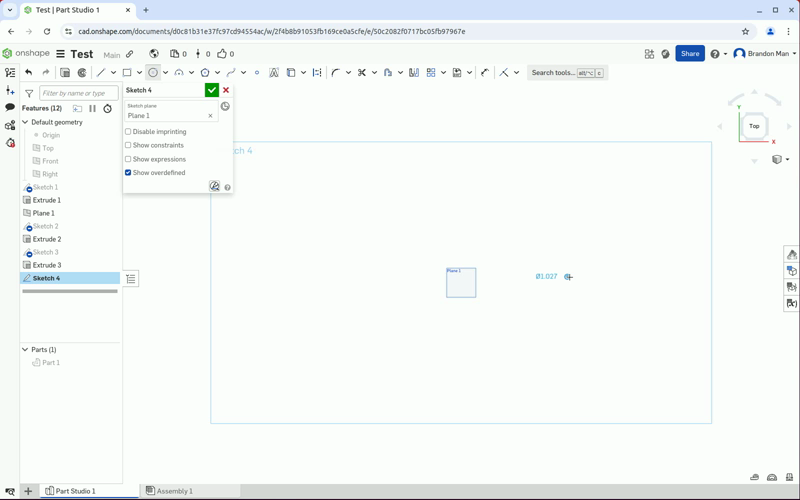
scroll(6)
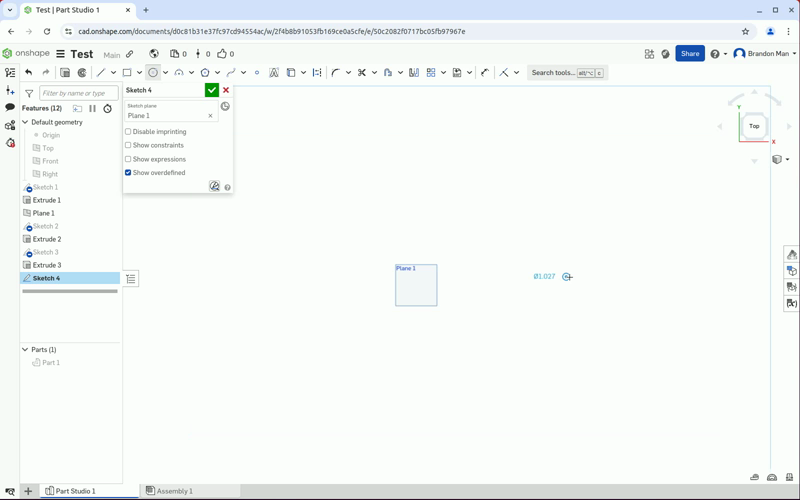
scroll(6)
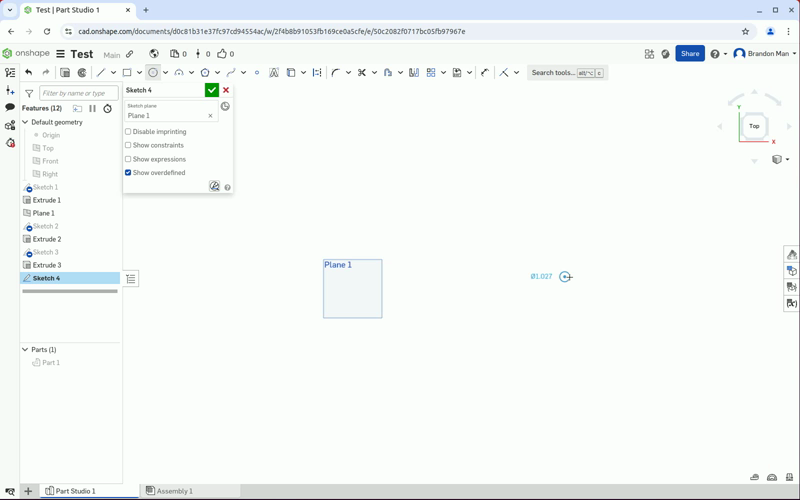
scroll(6)
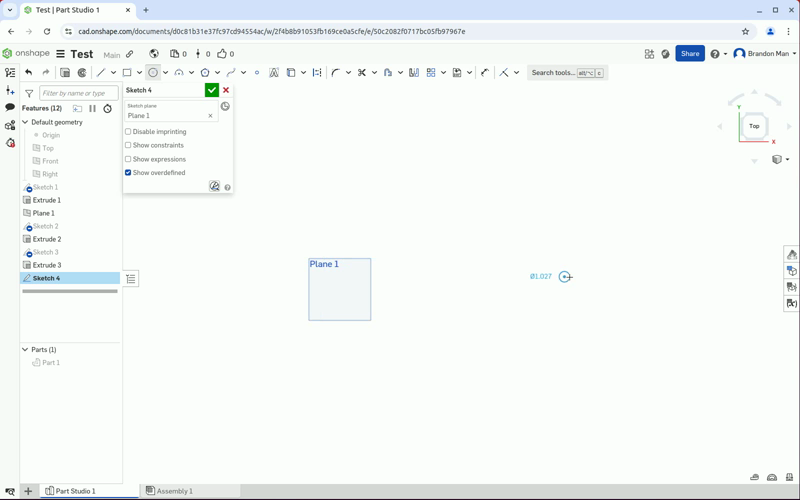
scroll(6)
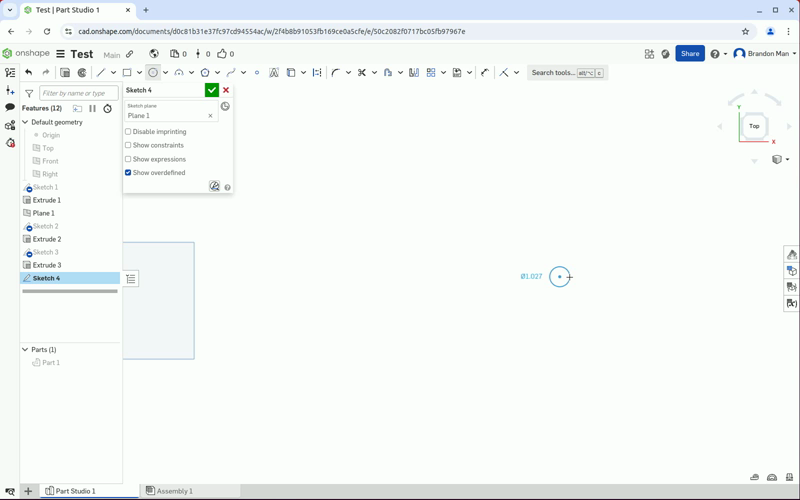
scroll(6)
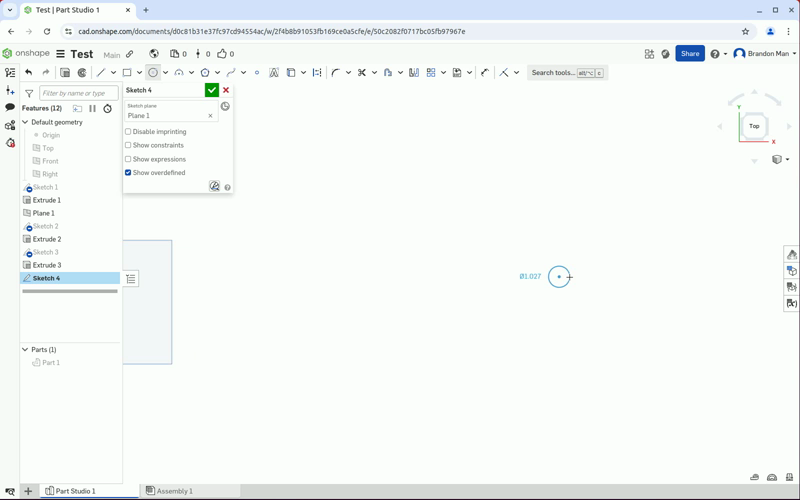
scroll(6)
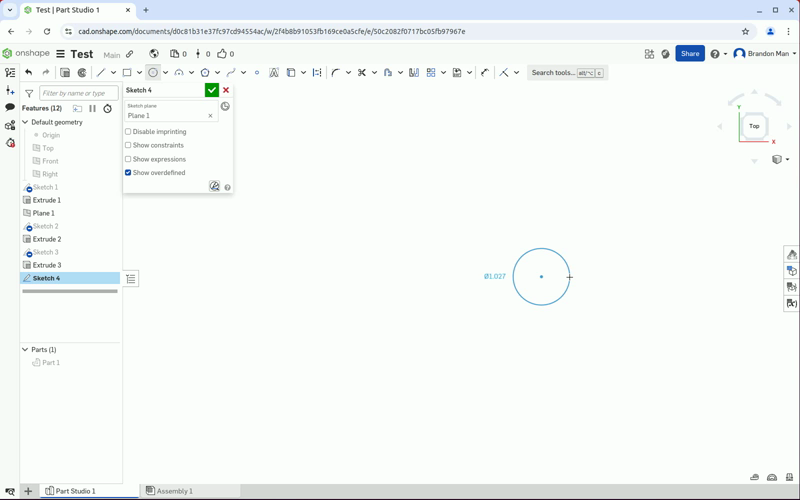
click(569, 276)
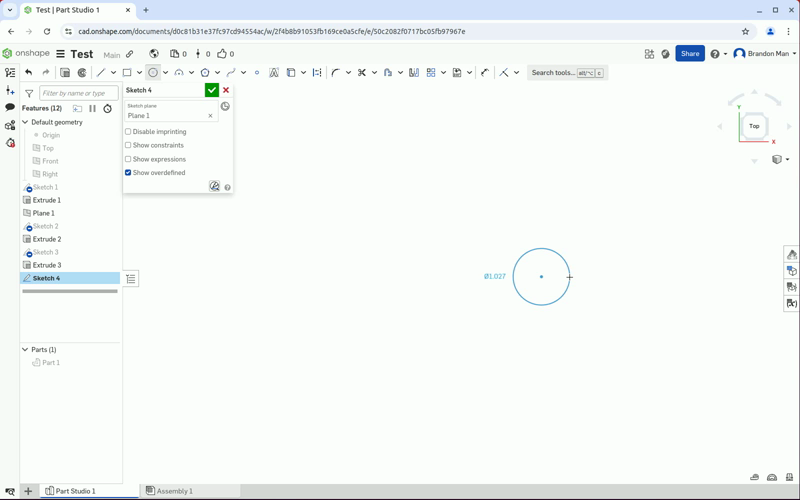
scroll(-6)
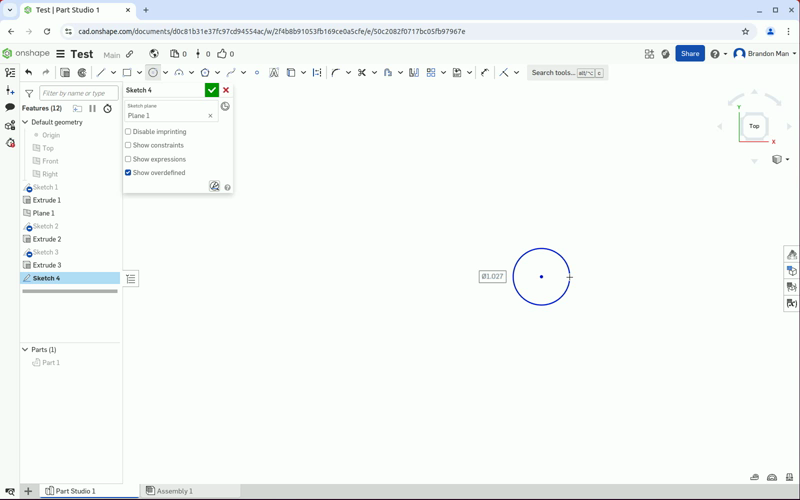
scroll(-6)
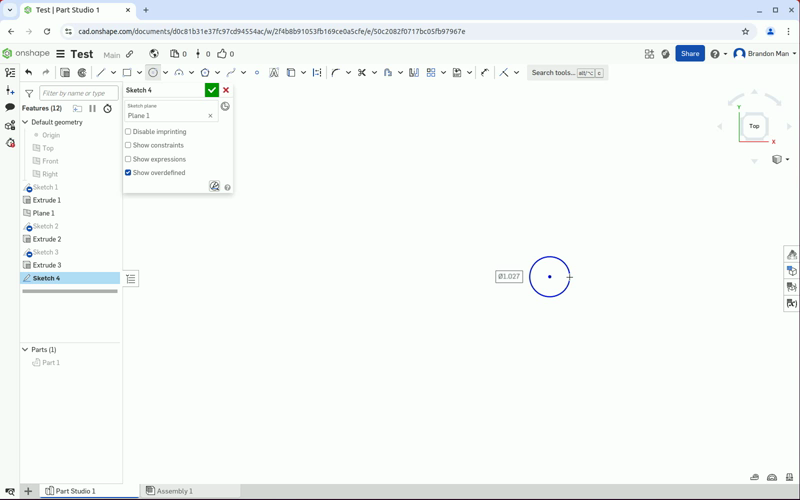
scroll(-6)
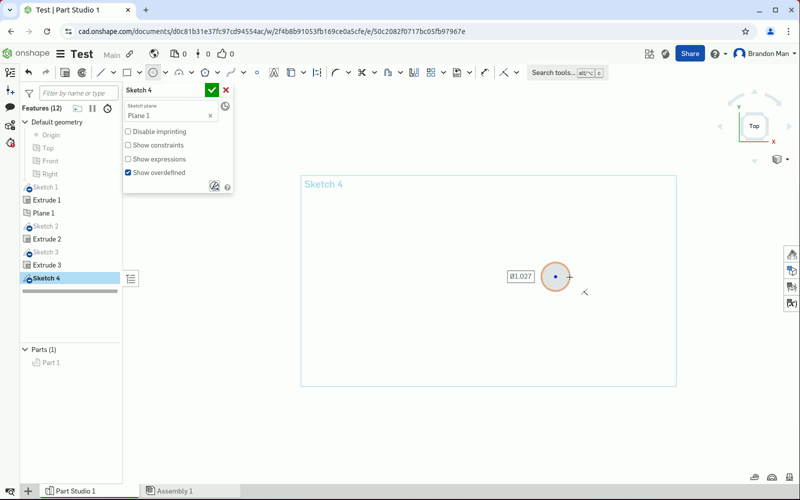
scroll(-6)
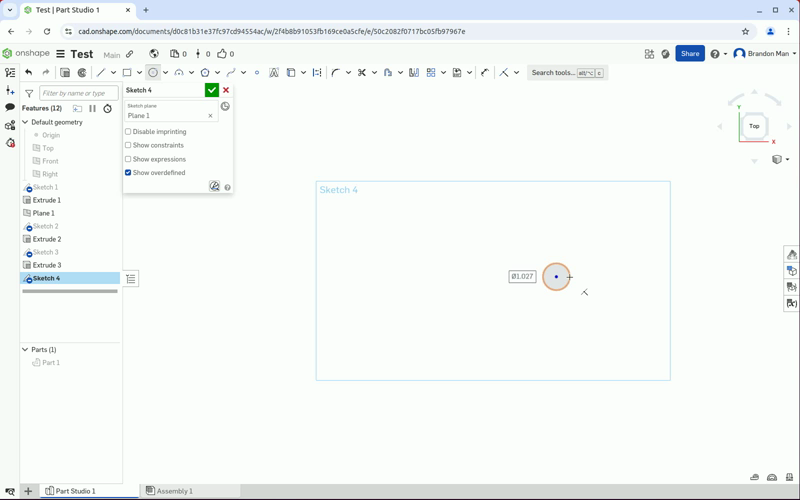
scroll(-6)
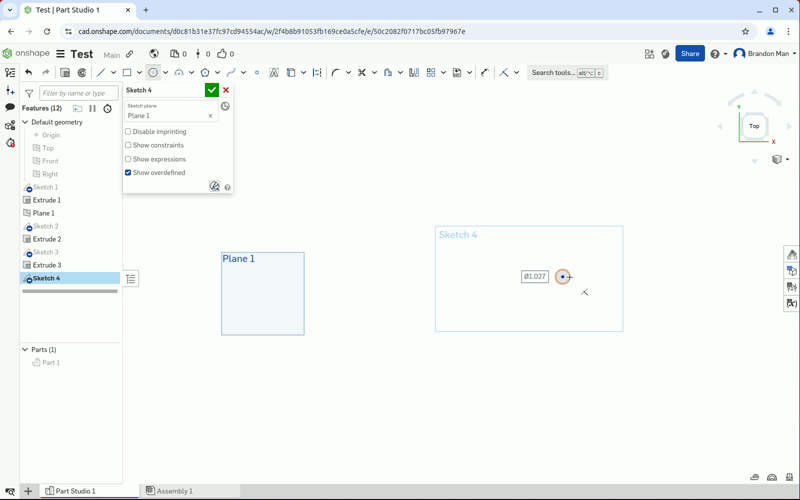
scroll(-6)
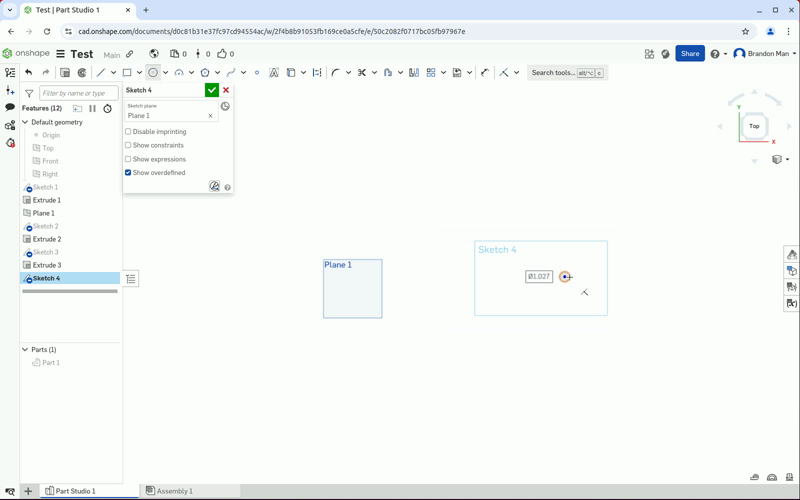
scroll(-6)
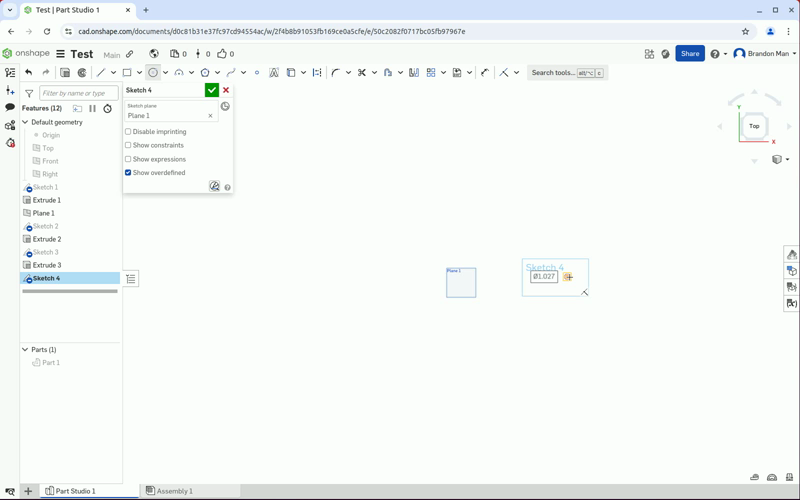
key(esc)
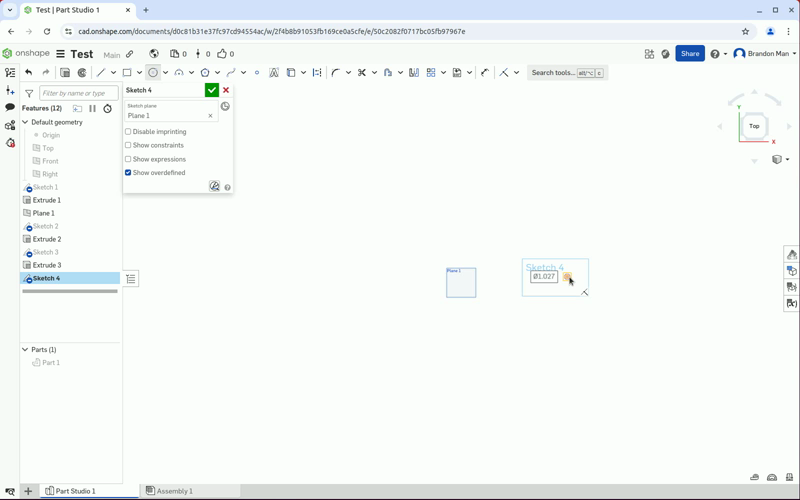
mouse_move(567, 277)
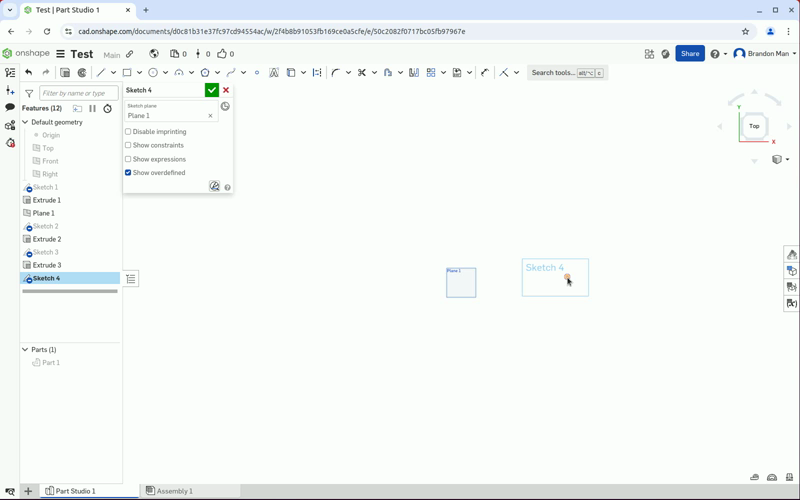
scroll(6)
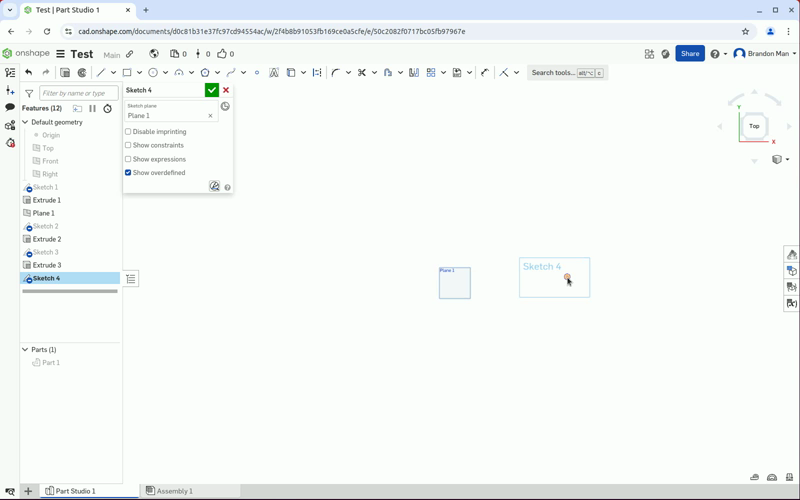
scroll(6)
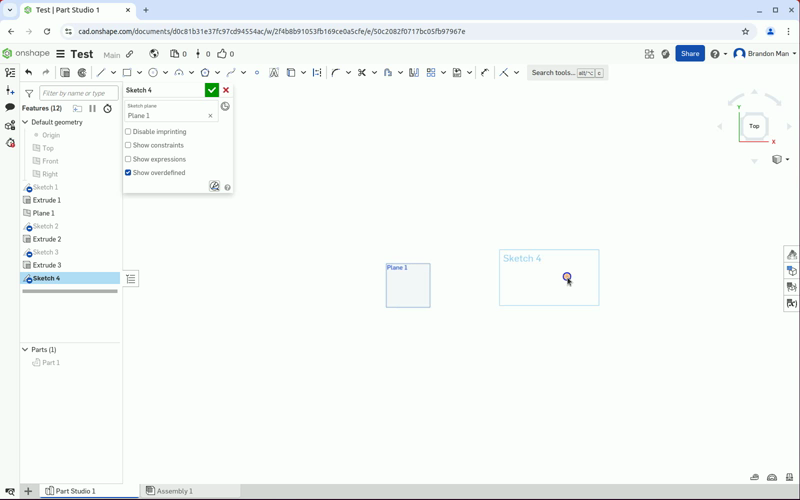
scroll(6)
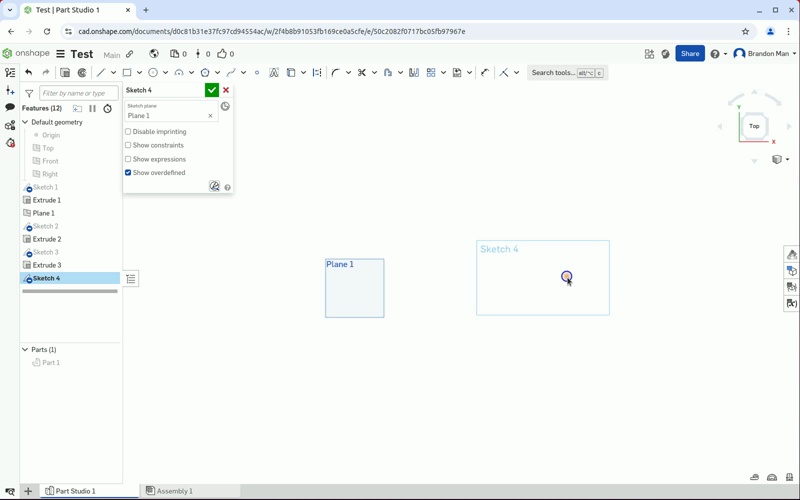
scroll(6)
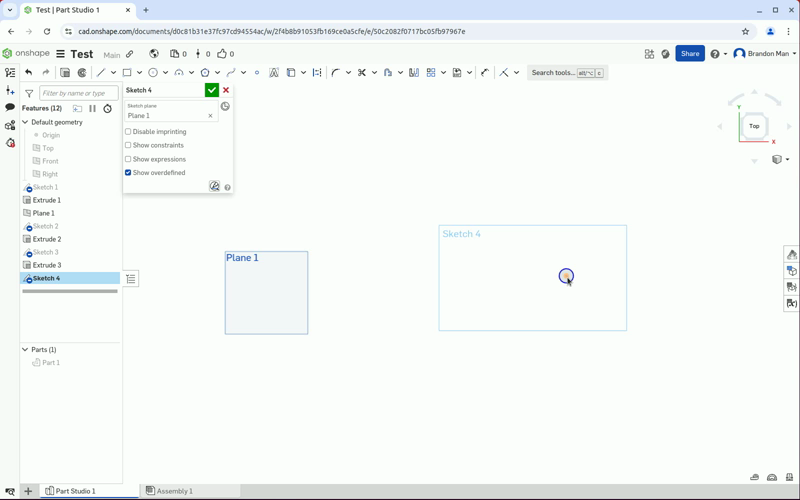
scroll(6)
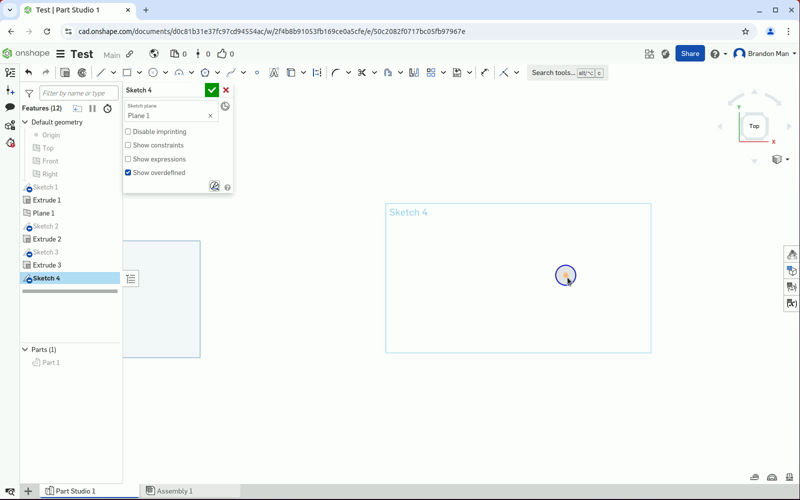
scroll(6)
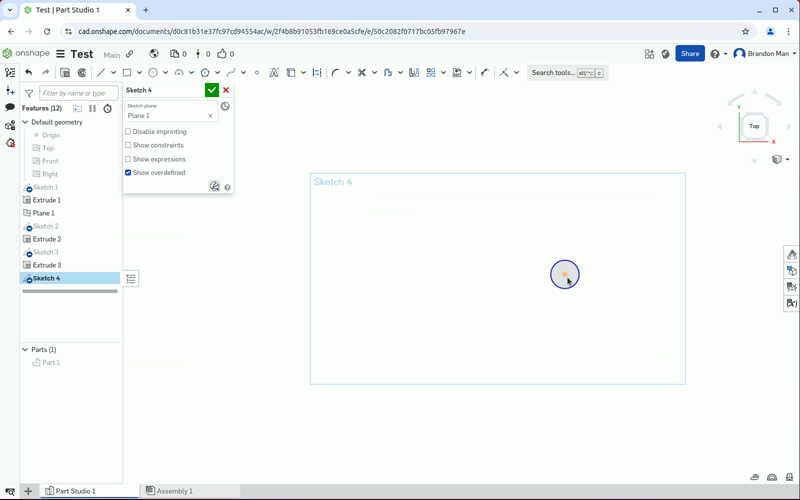
scroll(6)
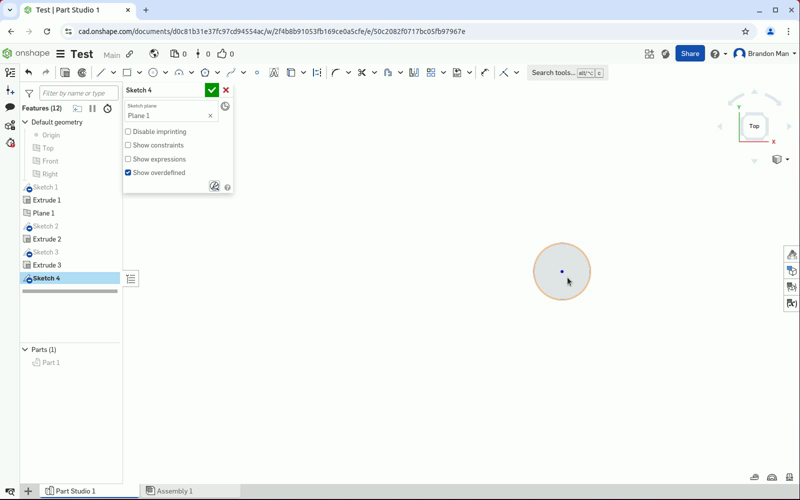
click(567, 277)
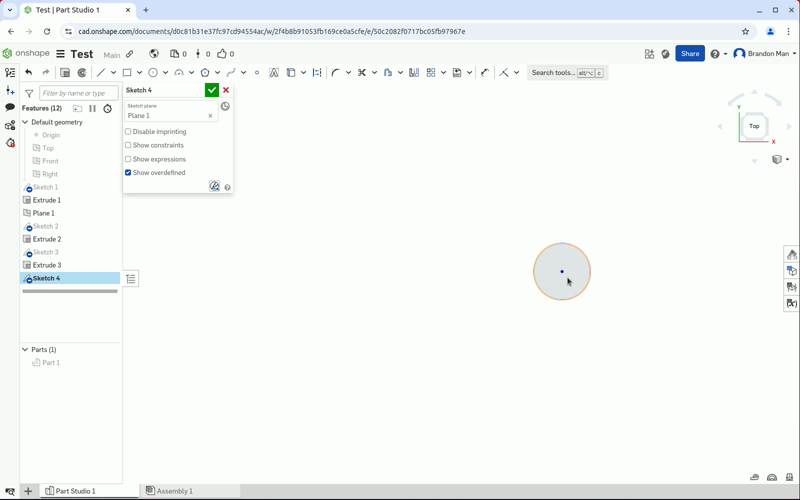
scroll(-6)
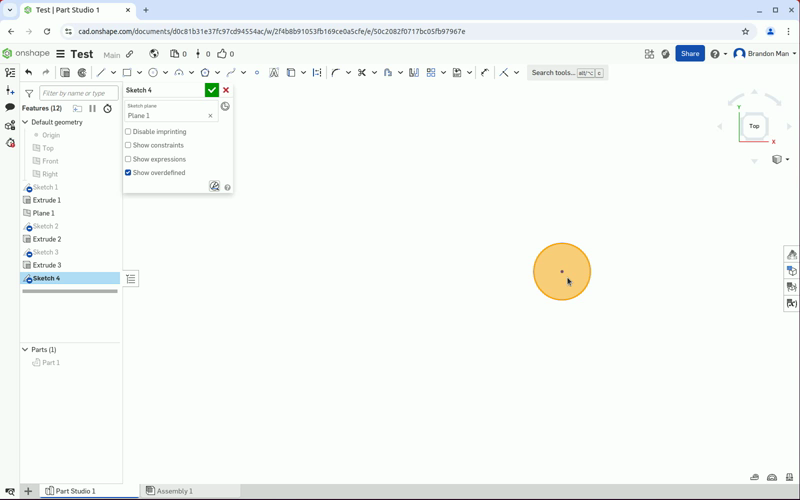
scroll(-6)
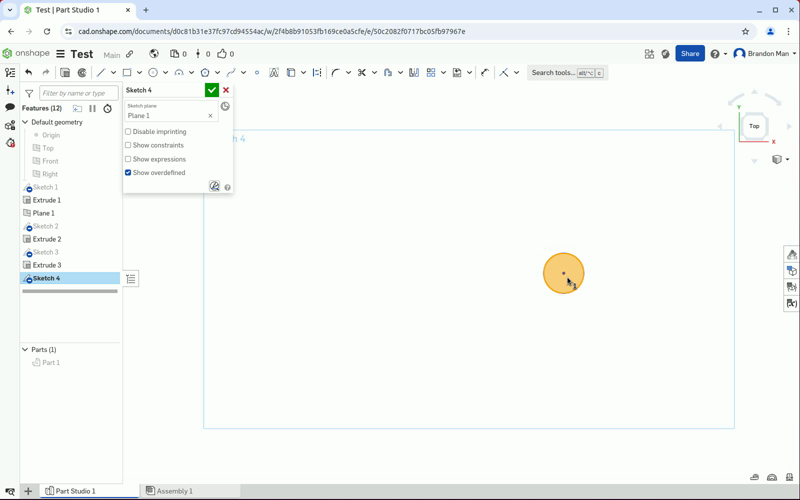
scroll(-6)
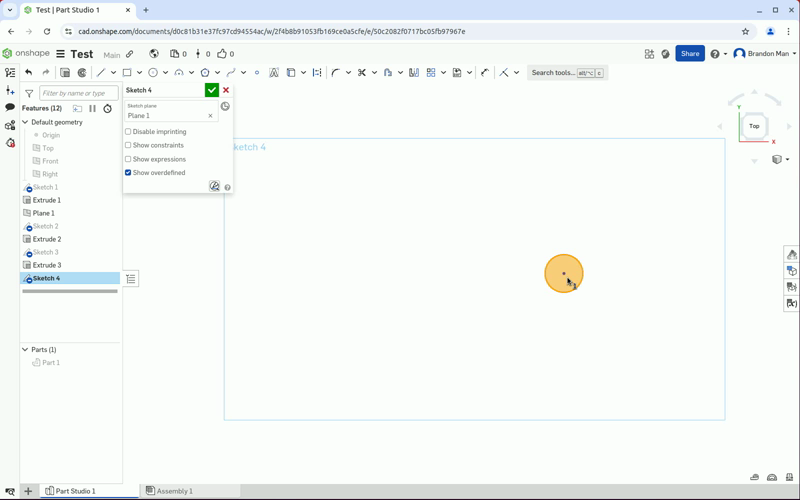
scroll(-6)
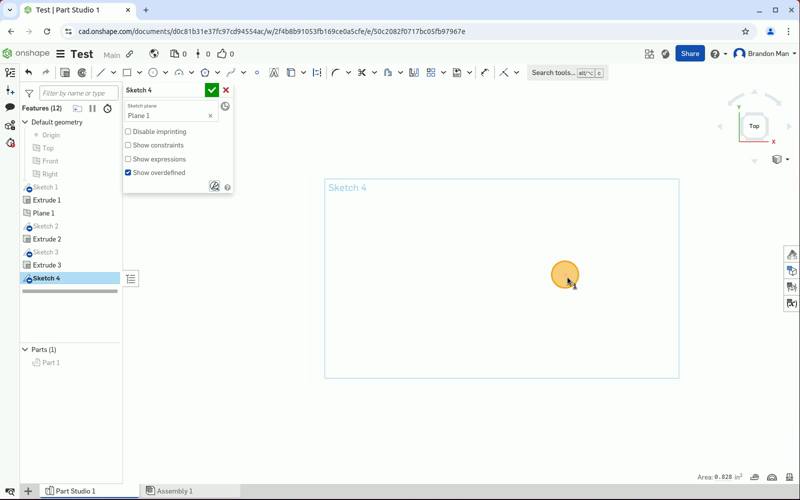
scroll(-6)
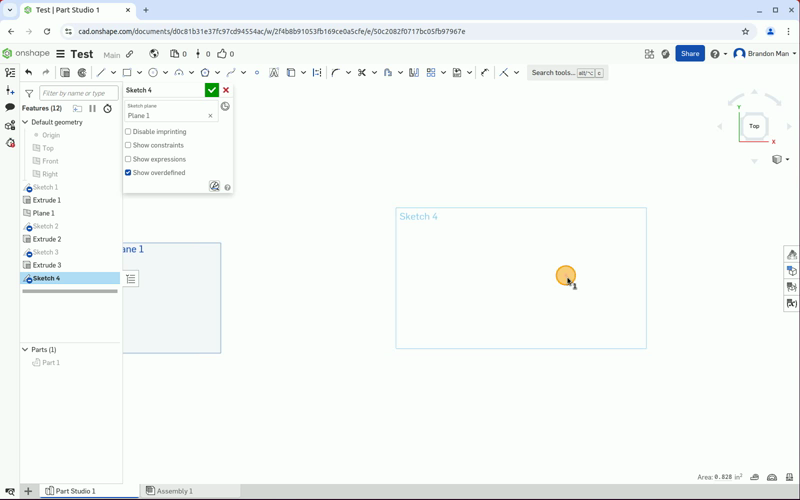
scroll(-6)
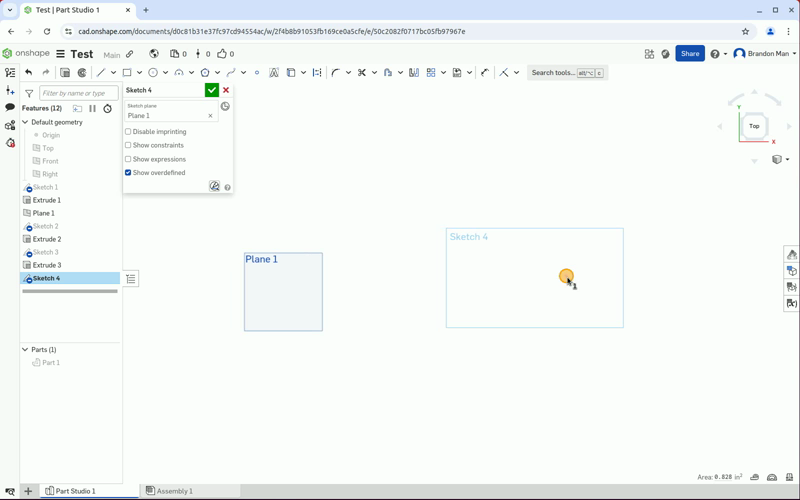
scroll(-6)
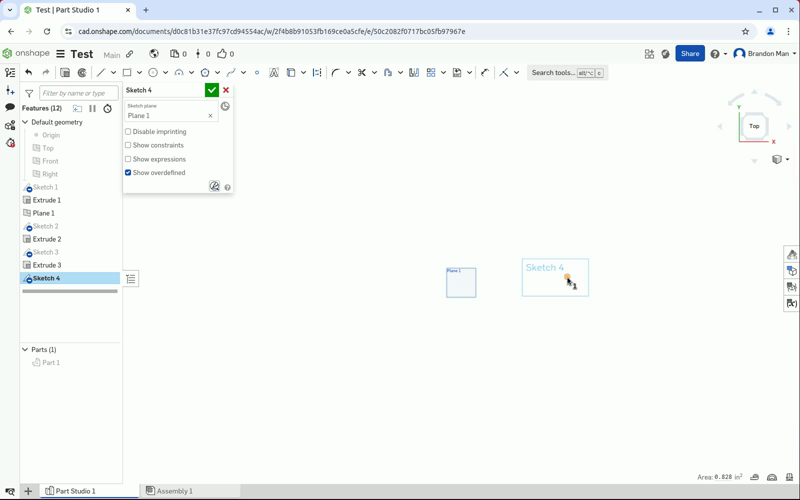
mouse_move(73, 352)
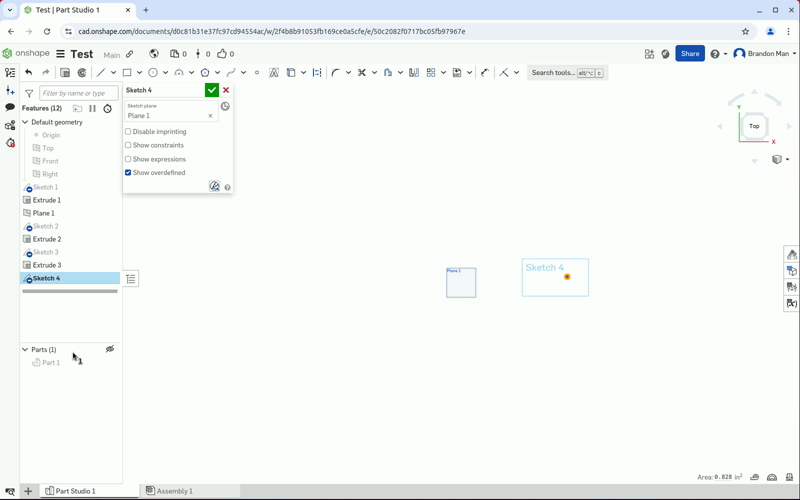
key(shift+y)
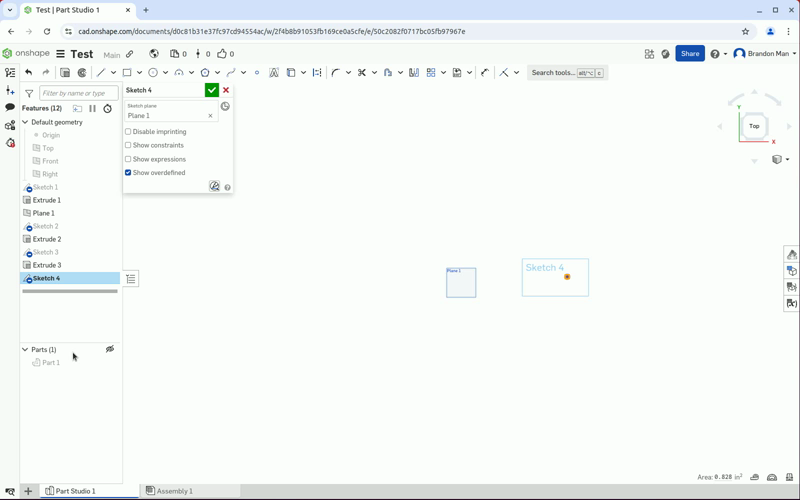
key(shift+e)
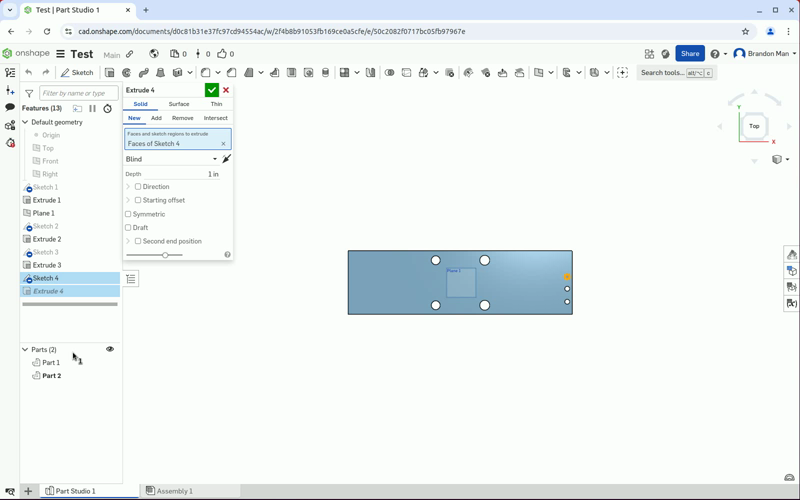
mouse_move(143, 106)
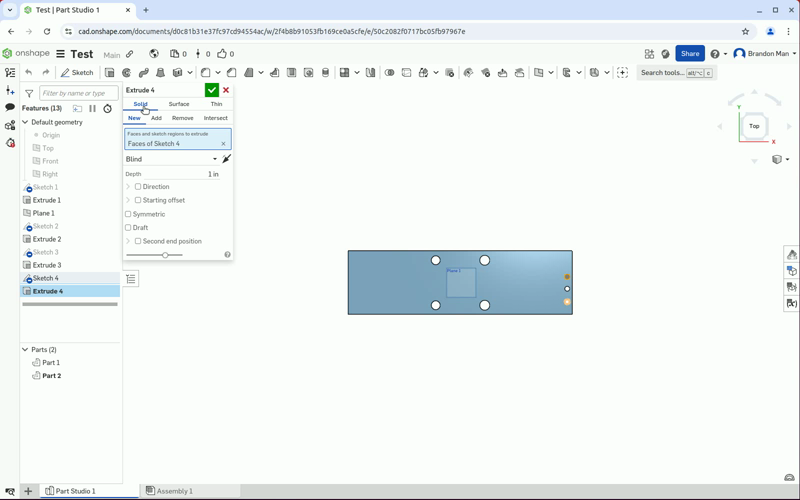
click(143, 106)
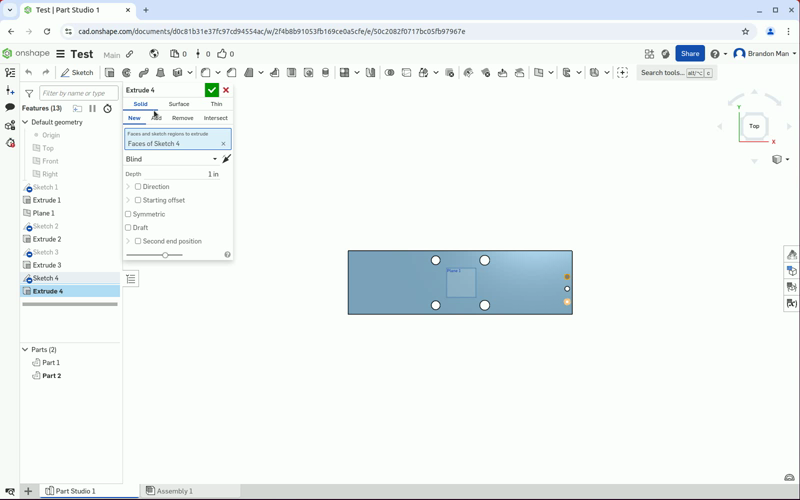
mouse_move(186, 120)
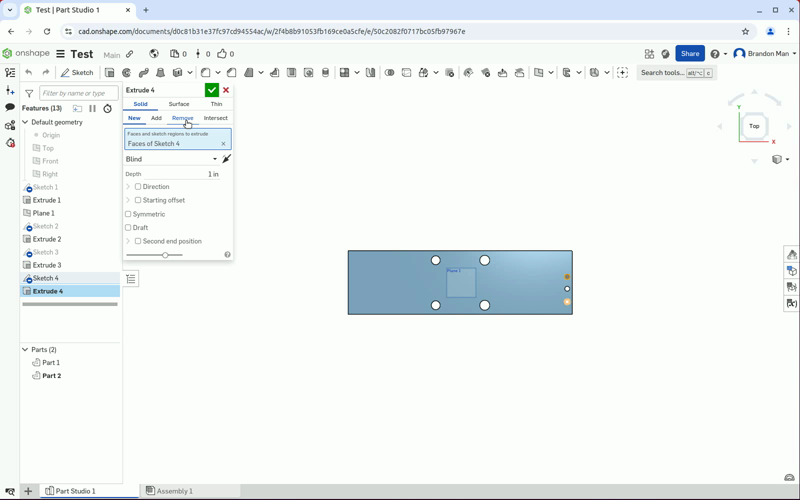
click(186, 120)
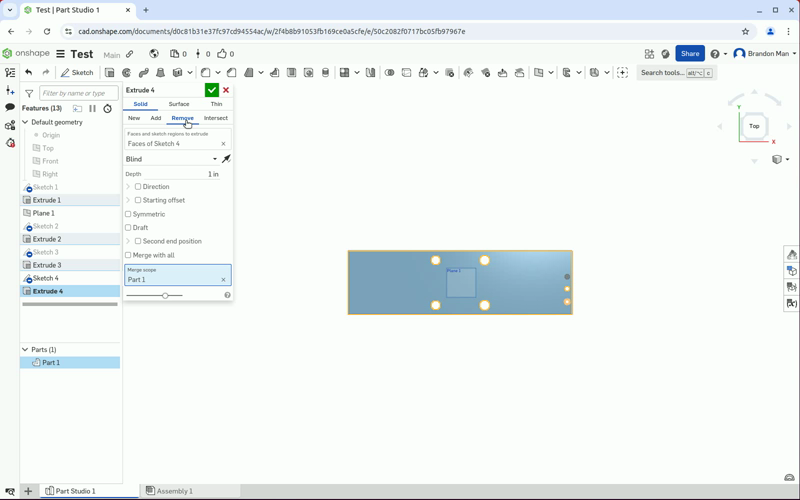
key(tab, 4)
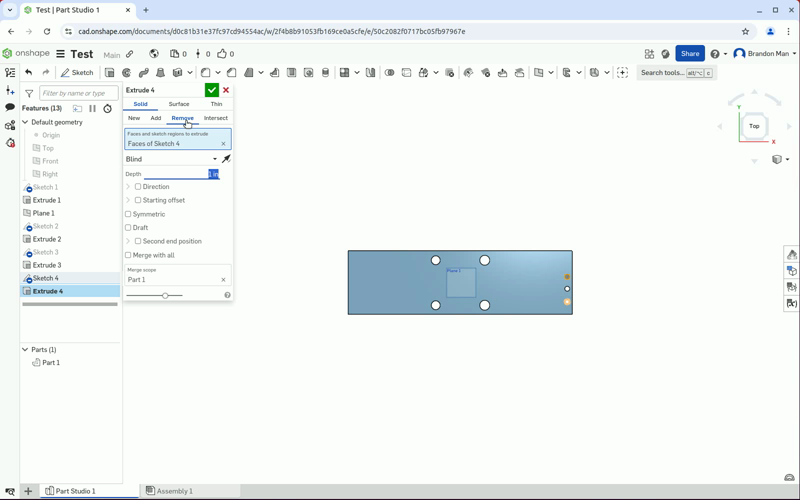
text(3.129)
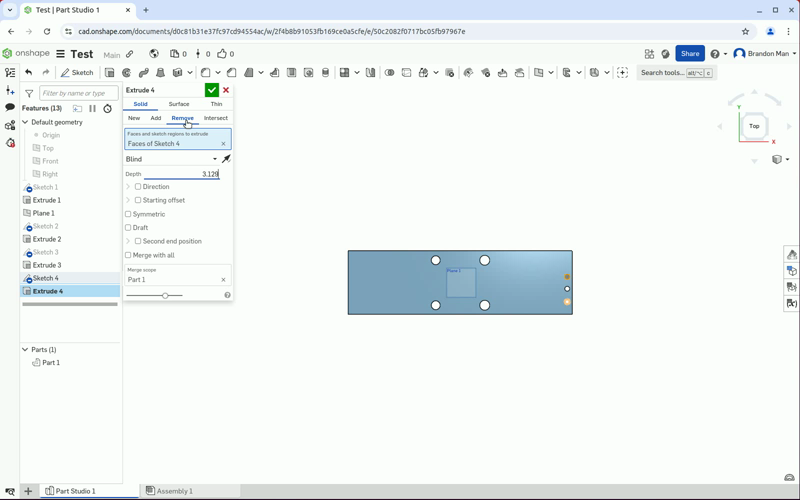
key(tab, 6)
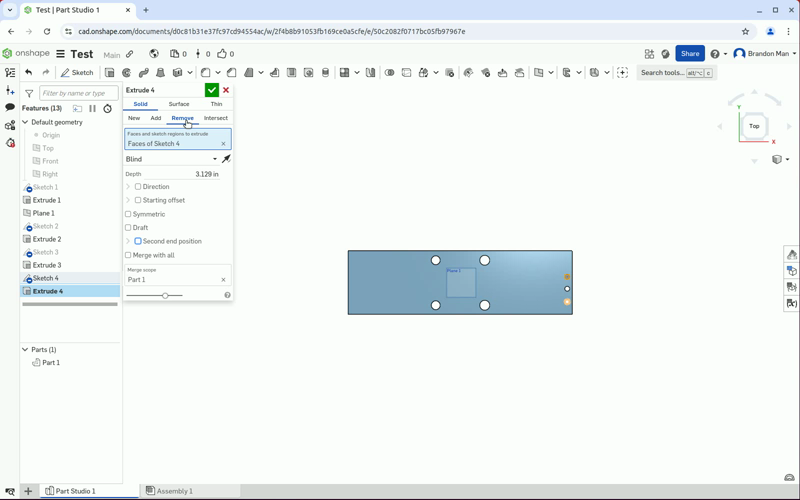
key(space)
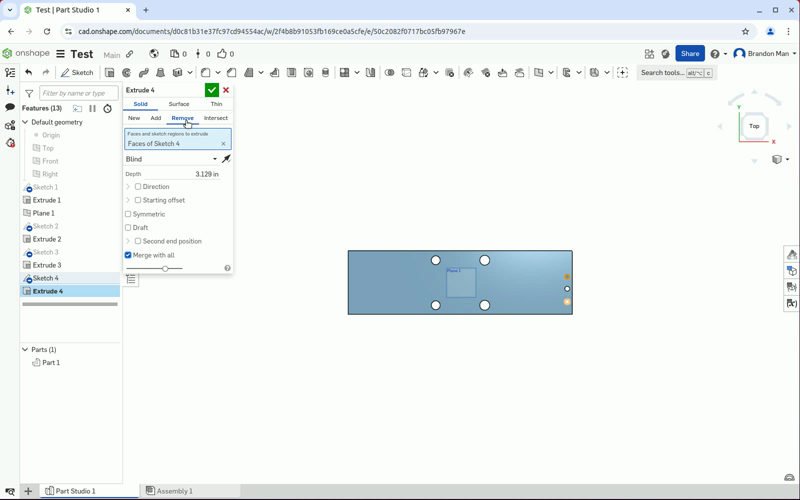
key(enter)
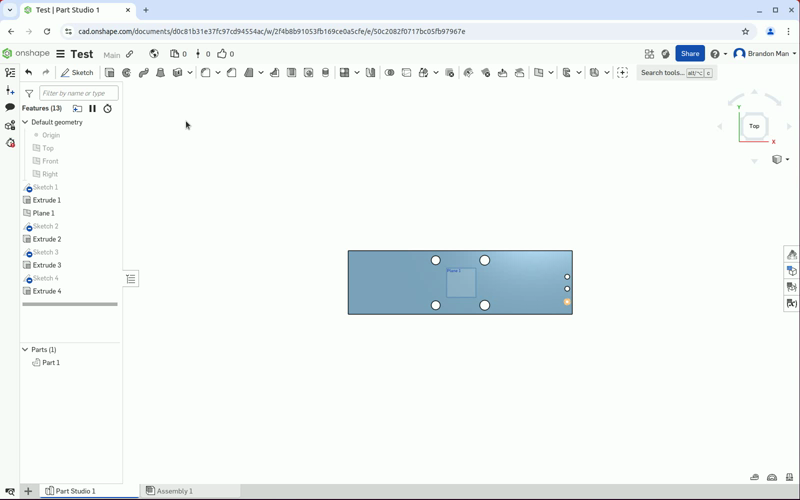
key(shift+h)
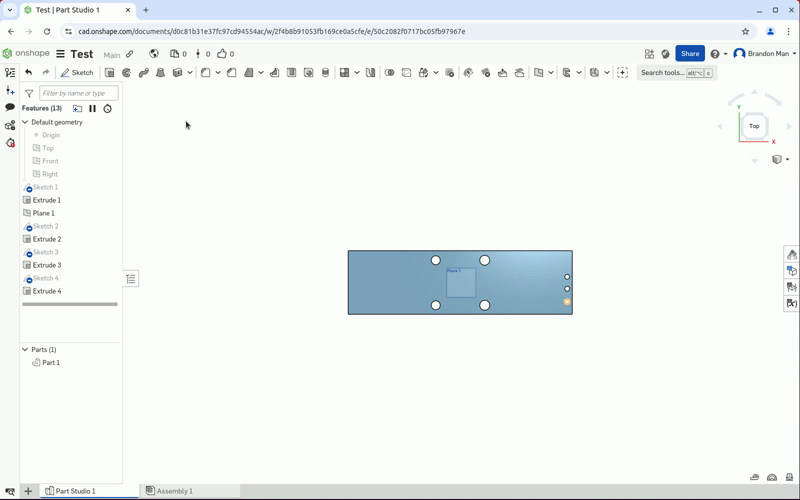
key(shift+h)
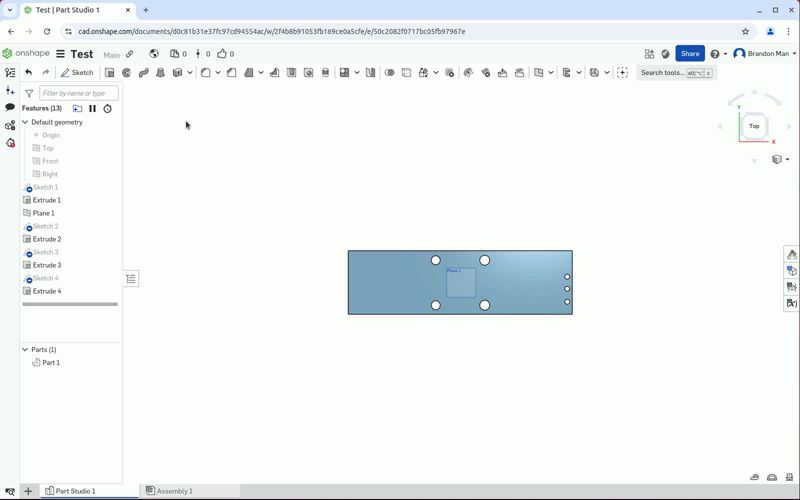
mouse_move(73, 189)
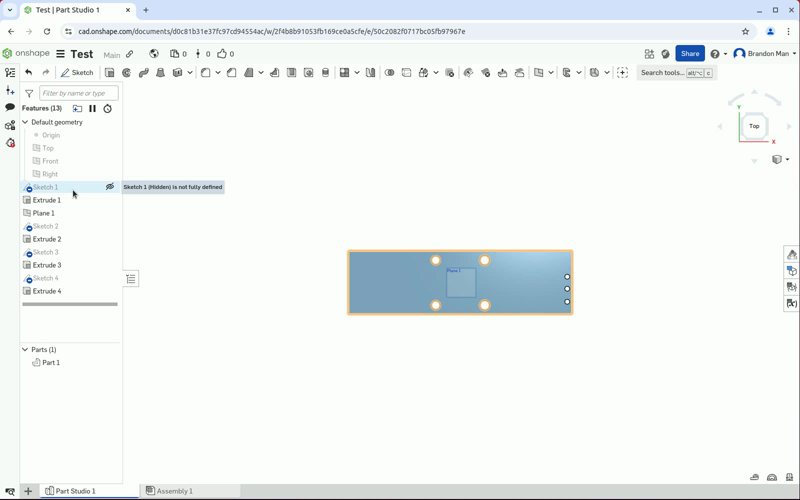
click(73, 189)
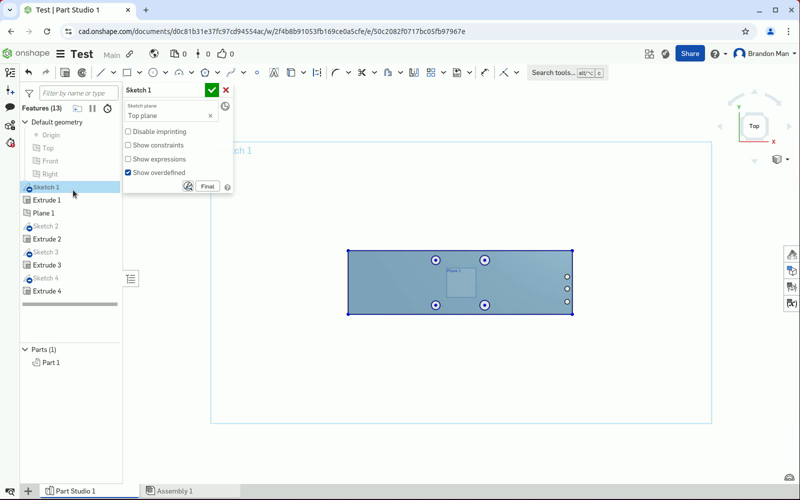
mouse_move(229, 92)
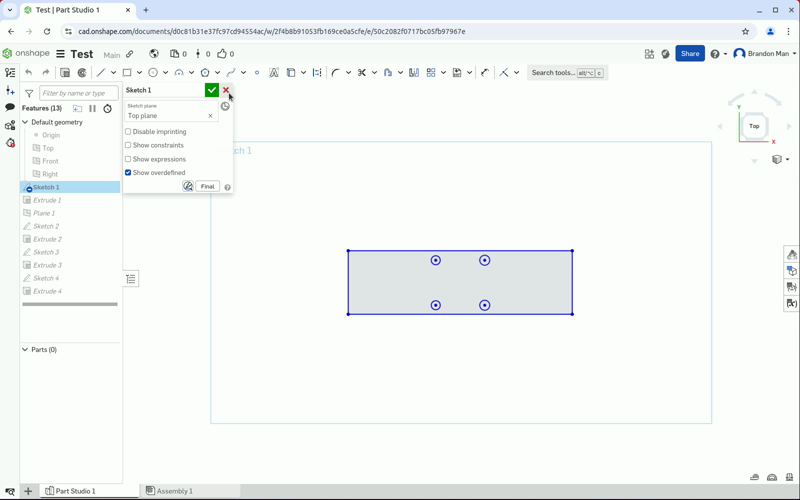
click(229, 92)
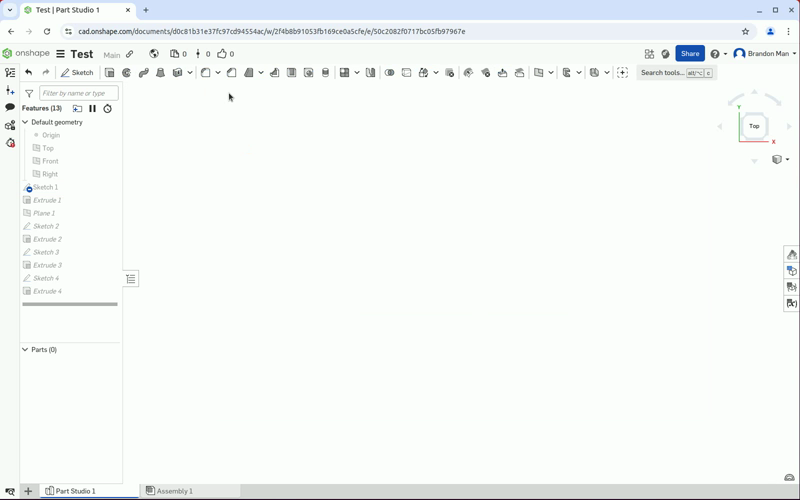
key(shift+s)
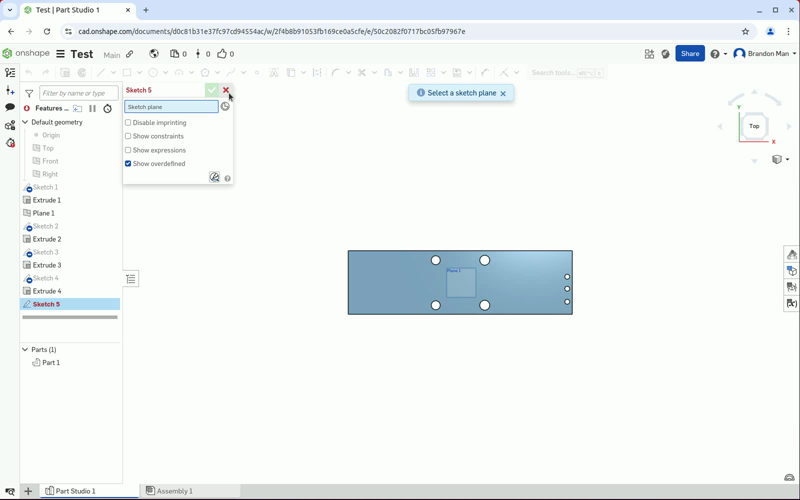
mouse_move(73, 215)
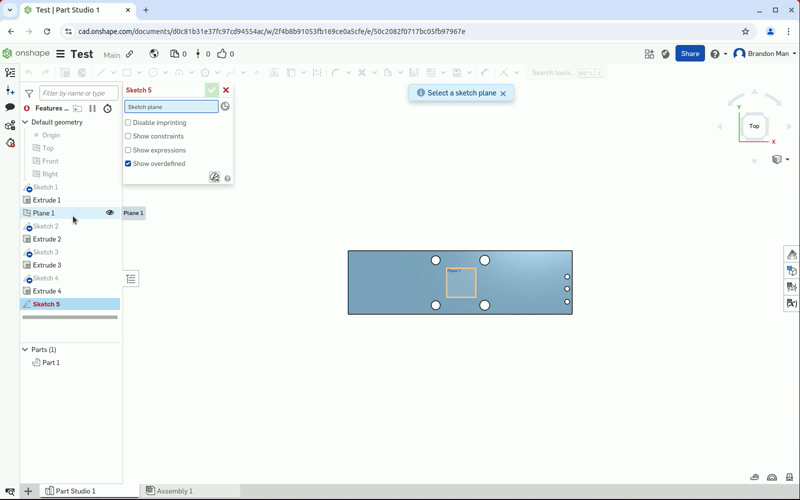
click(73, 215)
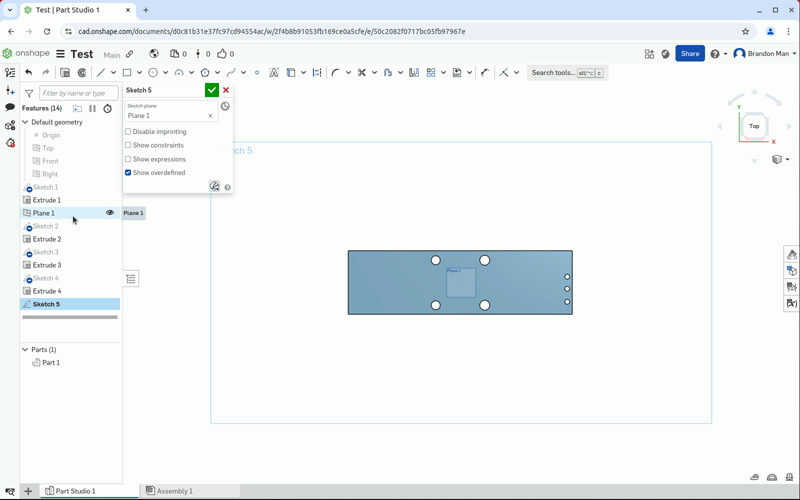
mouse_move(73, 352)
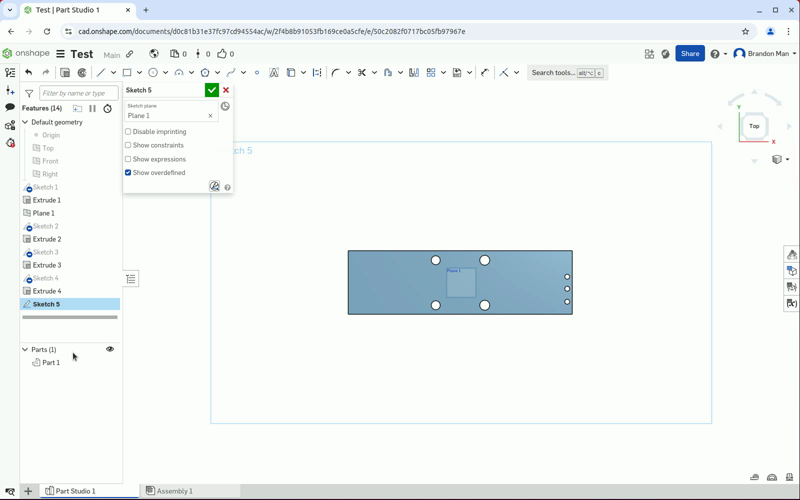
key(y)
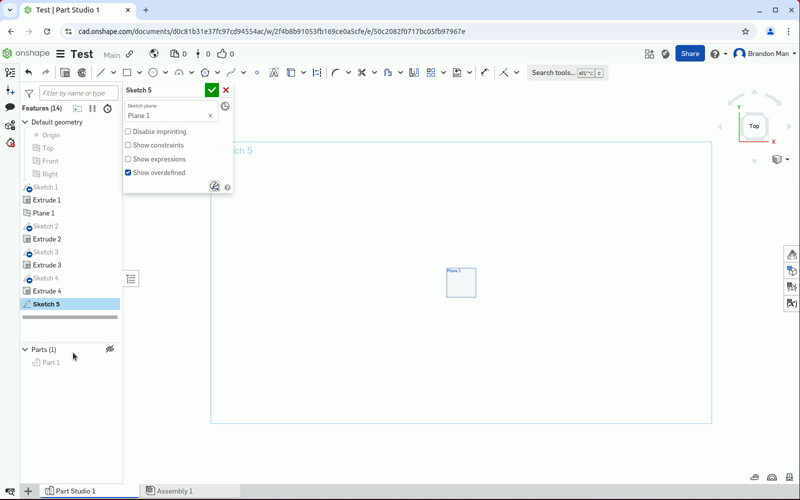
key(c)
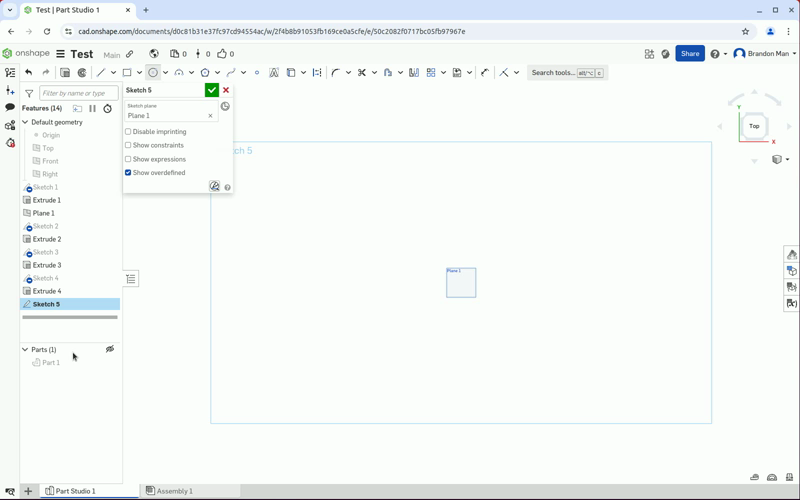
key_down(shift)
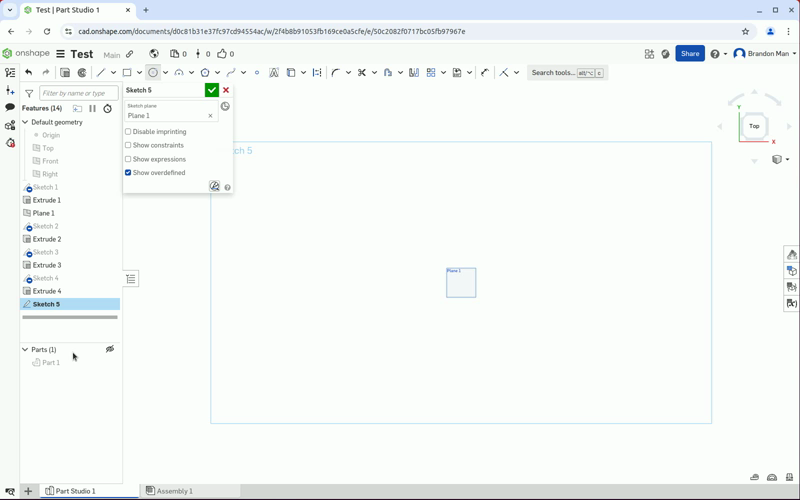
mouse_move(567, 264)
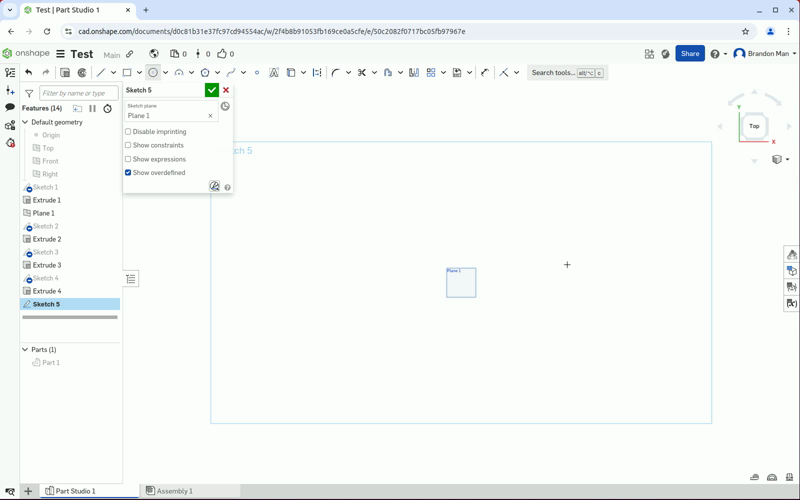
click(567, 264)
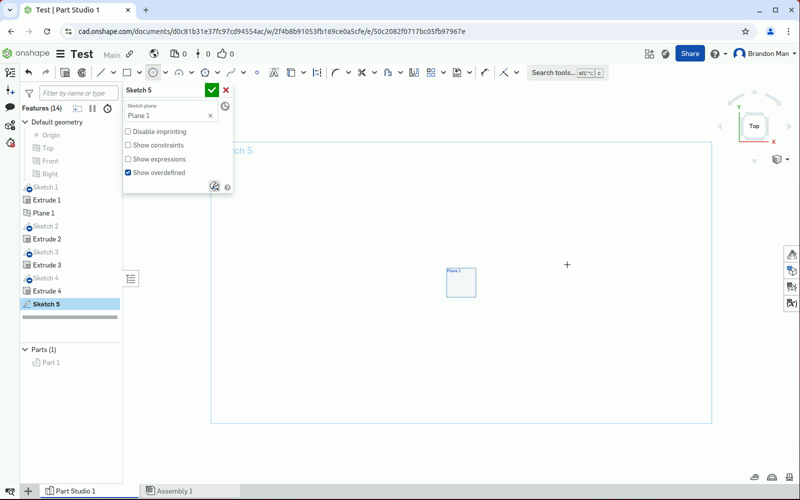
key_up(shift)
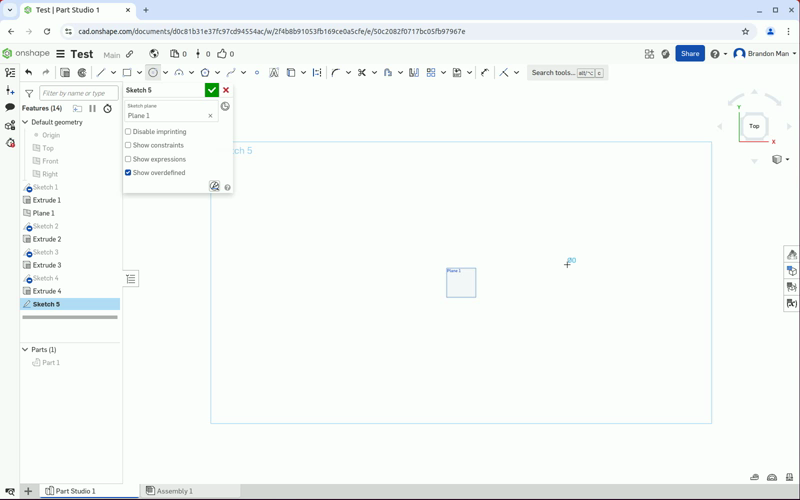
mouse_move(569, 264)
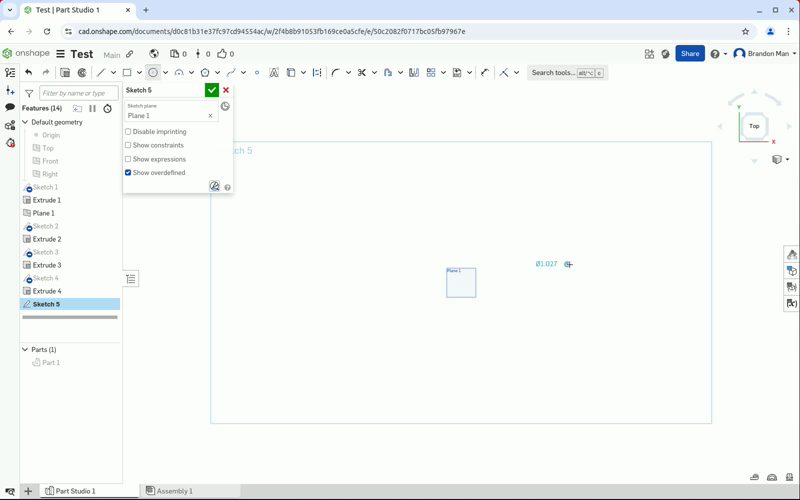
scroll(6)
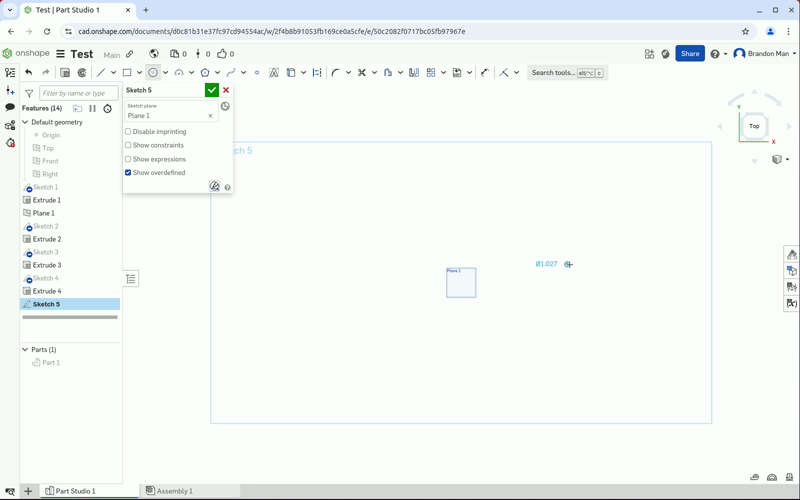
scroll(6)
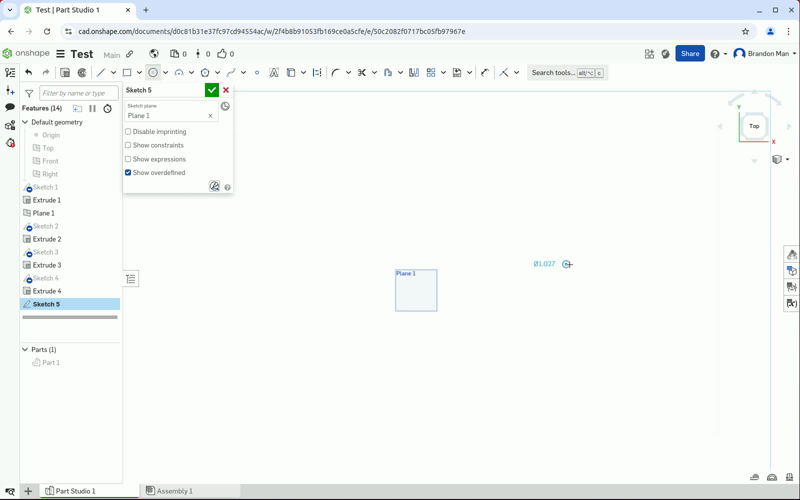
scroll(6)
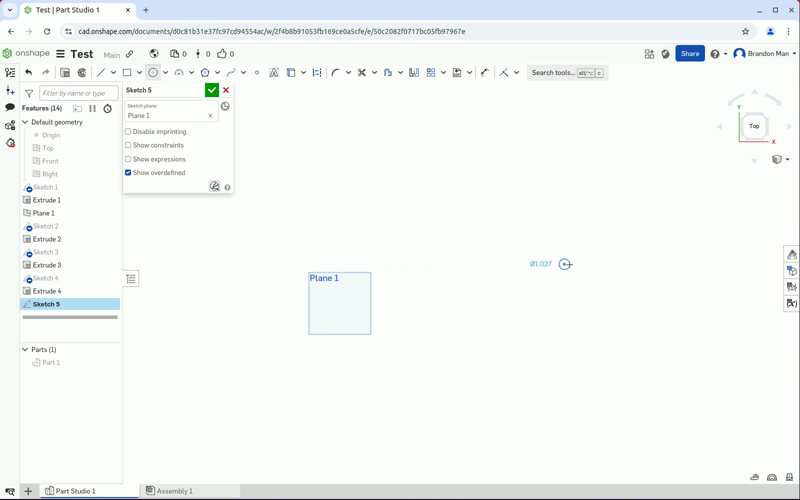
scroll(6)
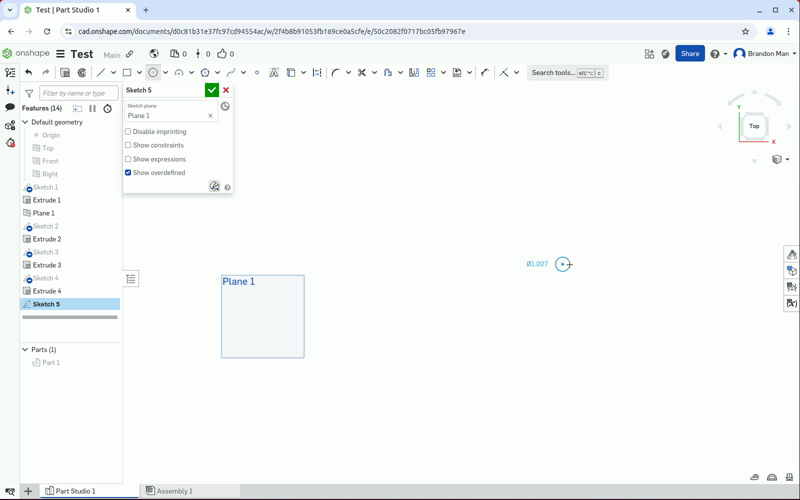
scroll(6)
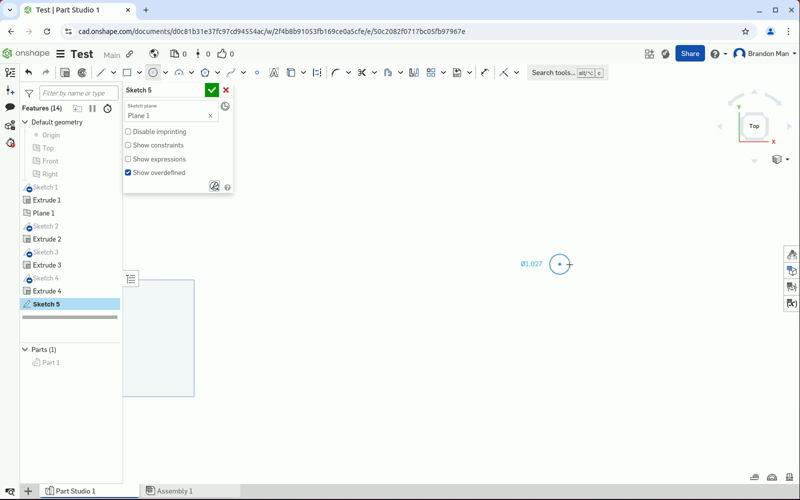
scroll(6)
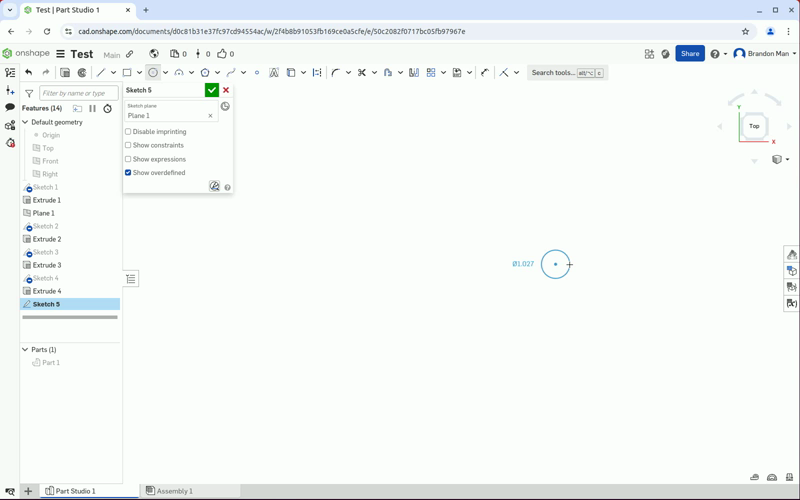
scroll(6)
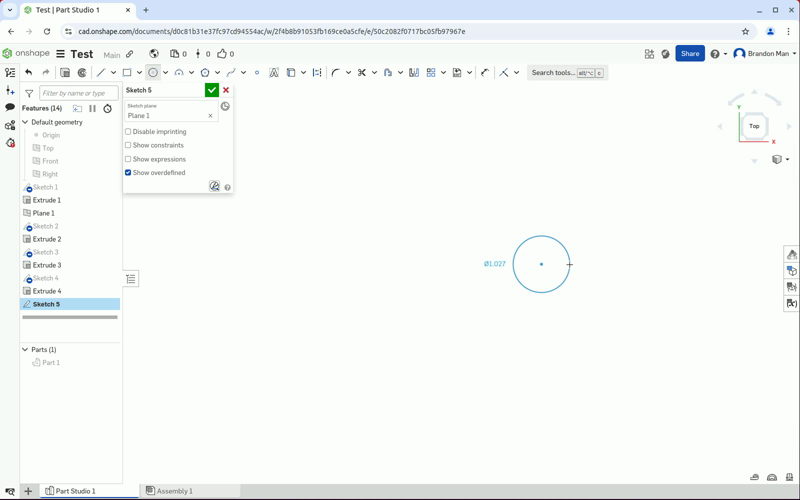
click(569, 264)
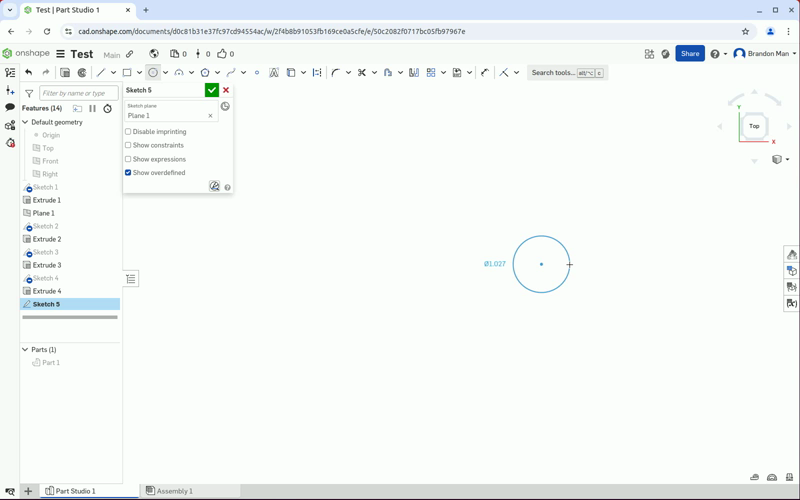
scroll(-6)
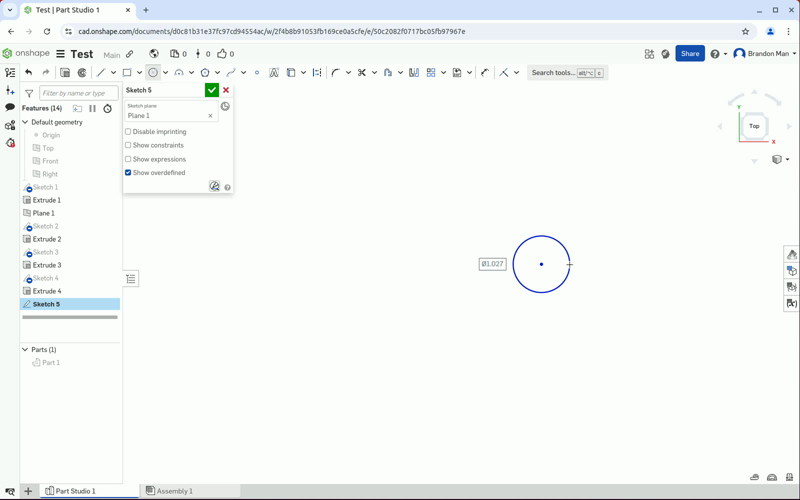
scroll(-6)
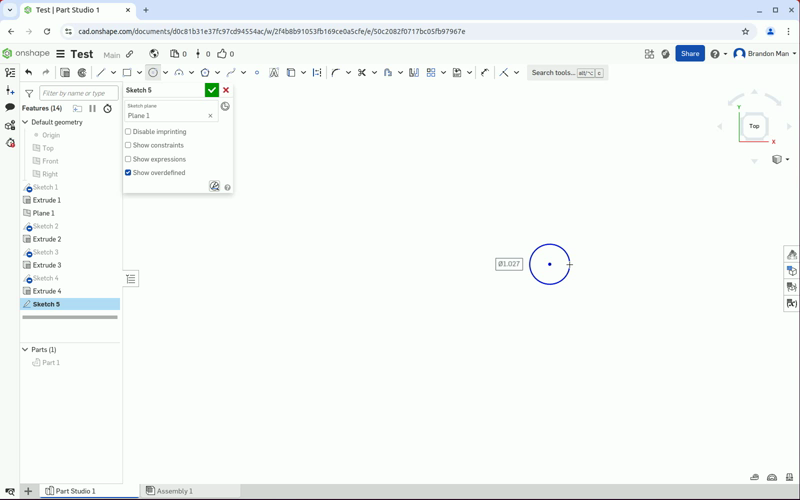
scroll(-6)
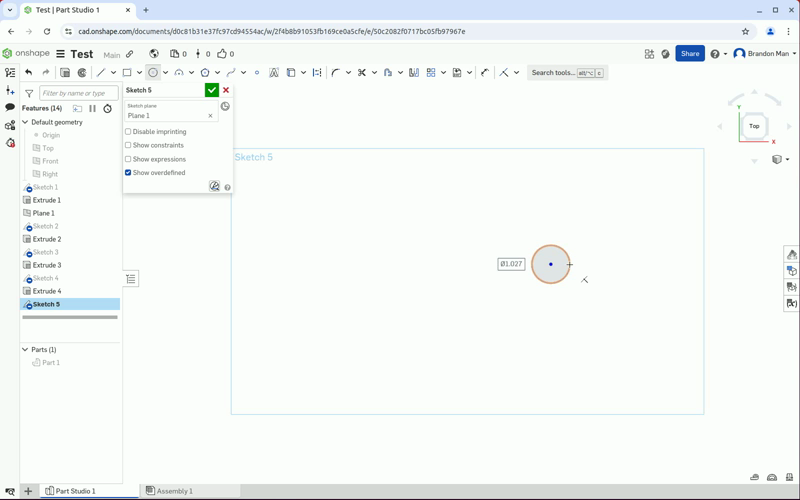
scroll(-6)
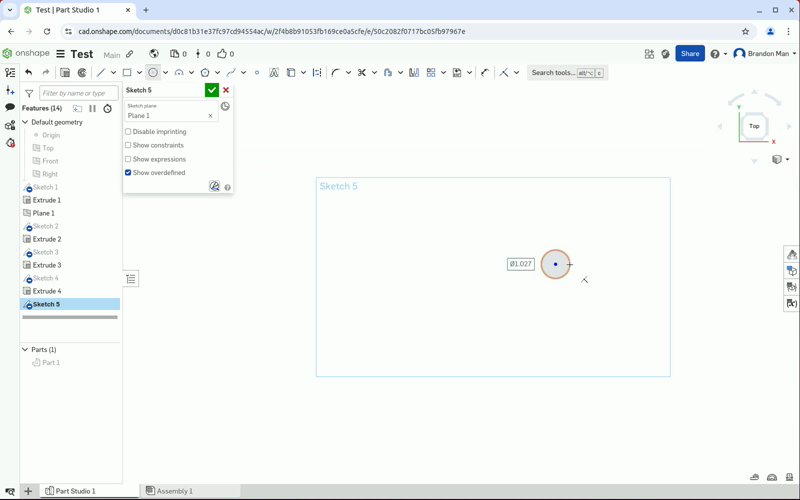
scroll(-6)
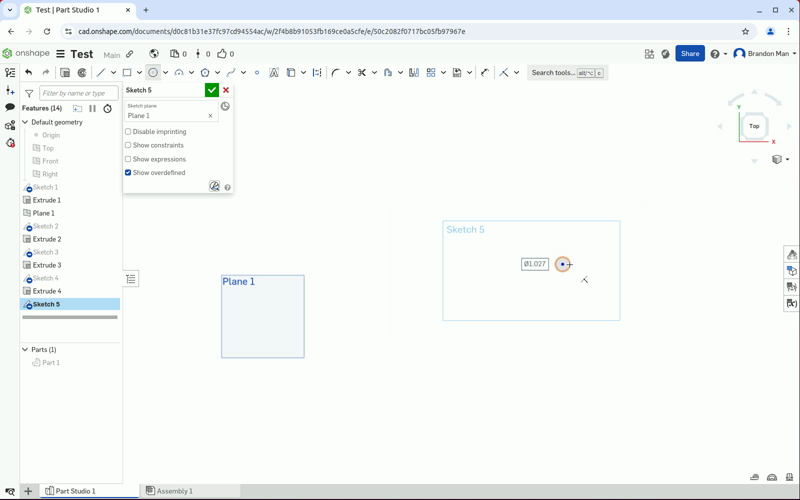
scroll(-6)
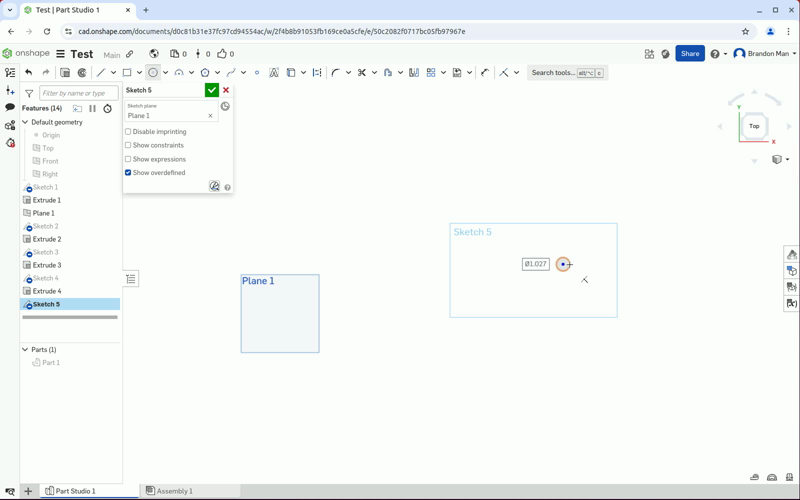
scroll(-6)
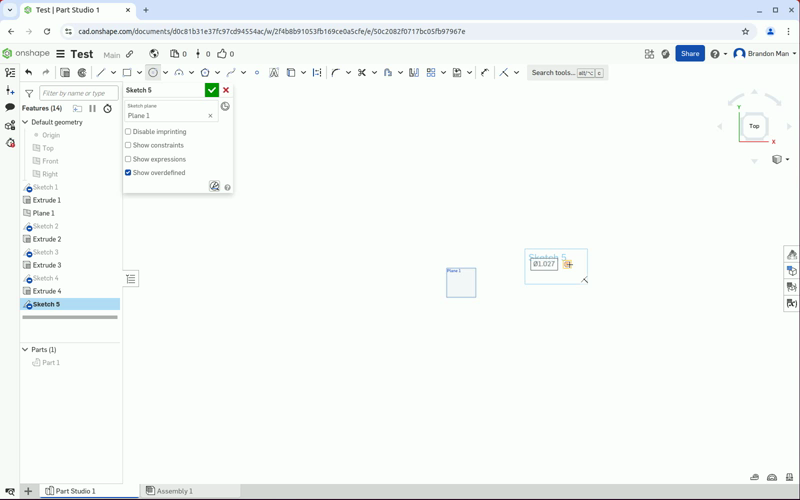
key(esc)
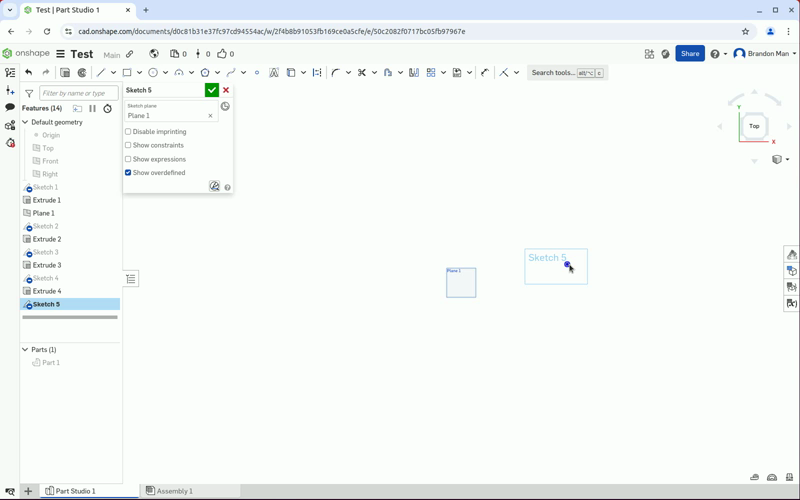
mouse_move(566, 263)
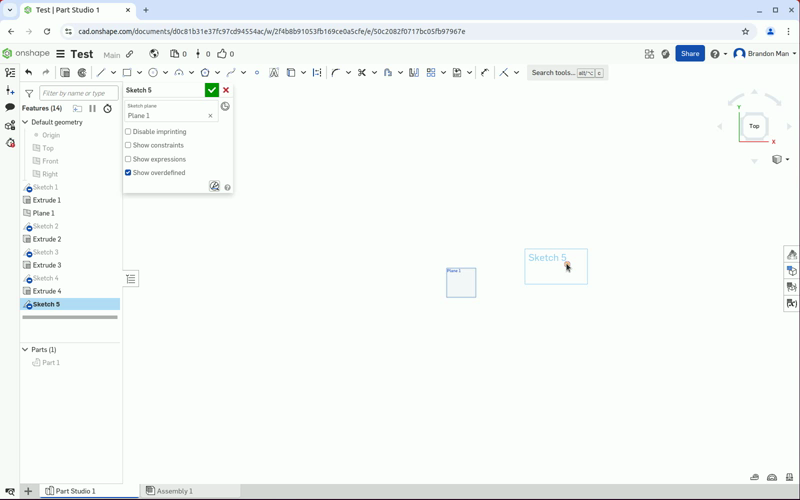
scroll(6)
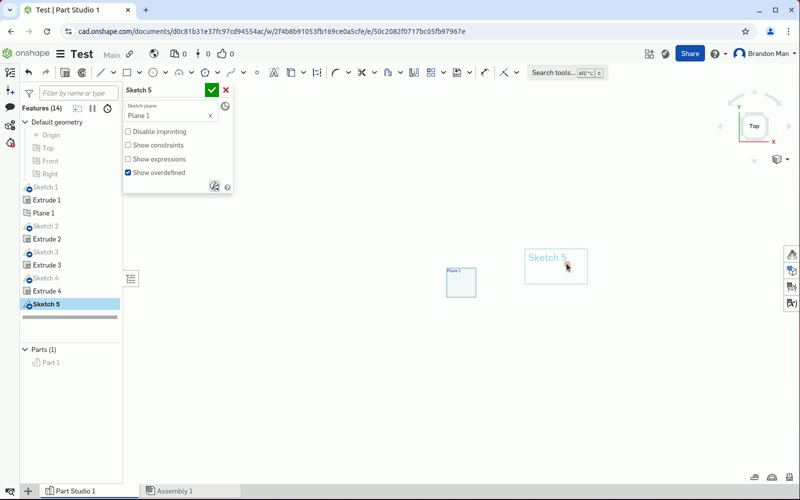
scroll(6)
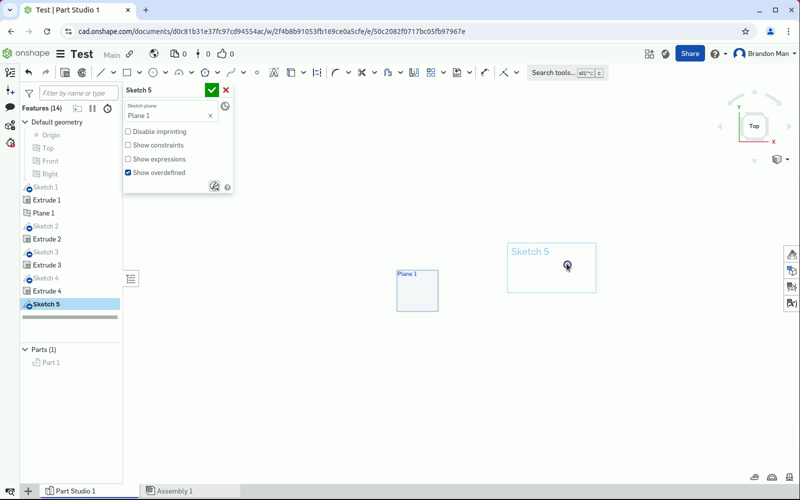
scroll(6)
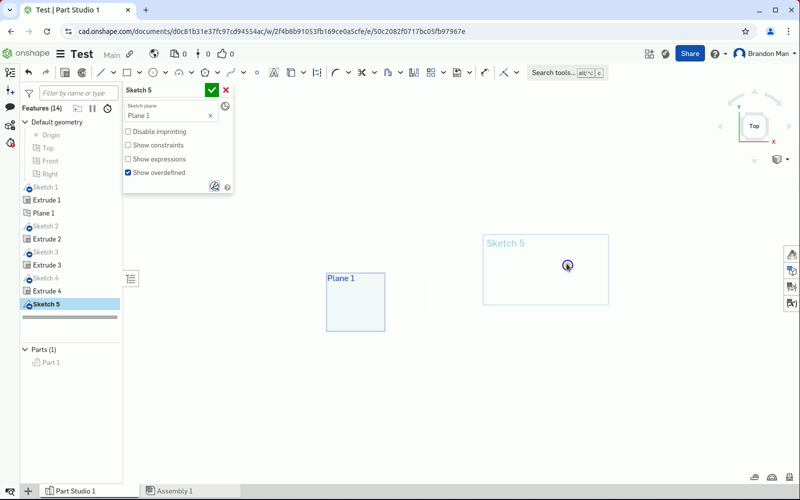
scroll(6)
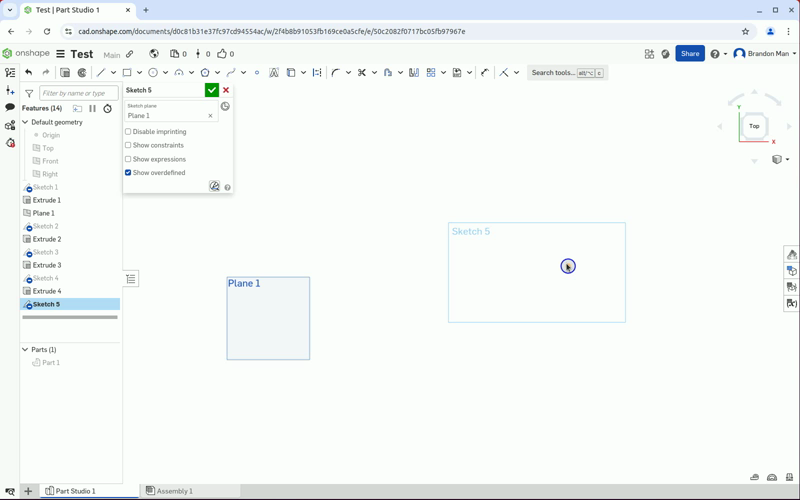
scroll(6)
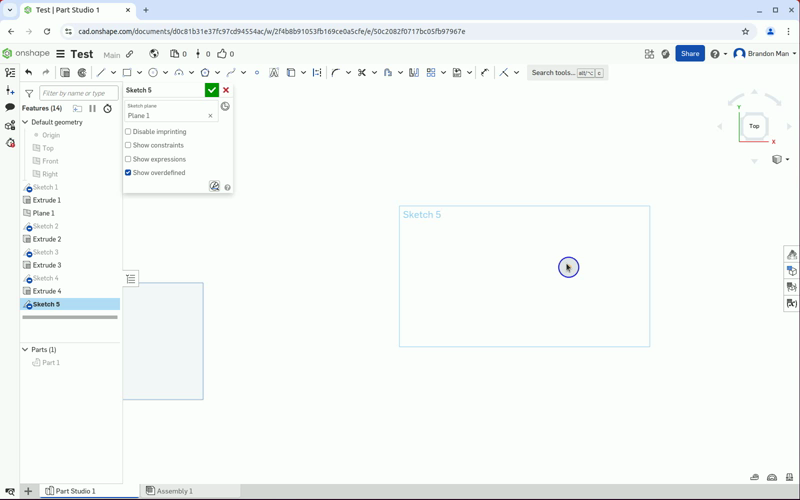
scroll(6)
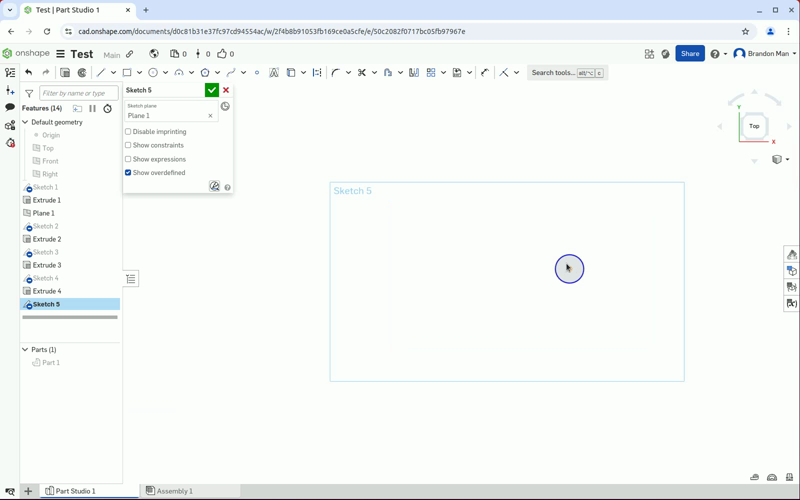
scroll(6)
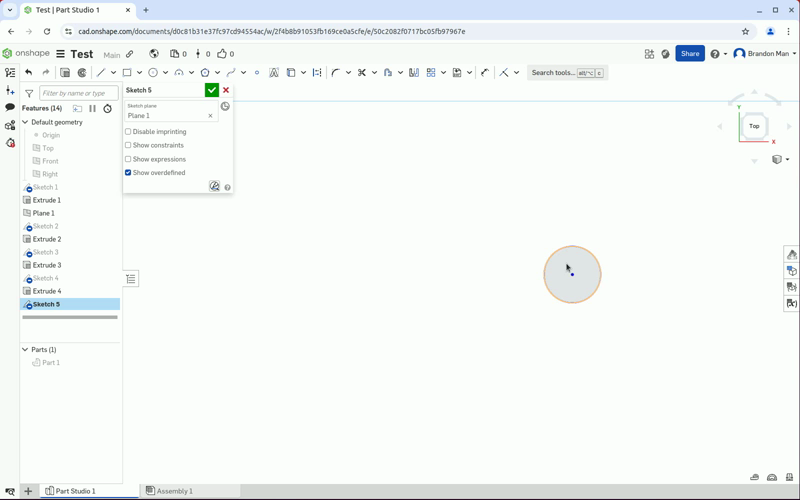
click(566, 263)
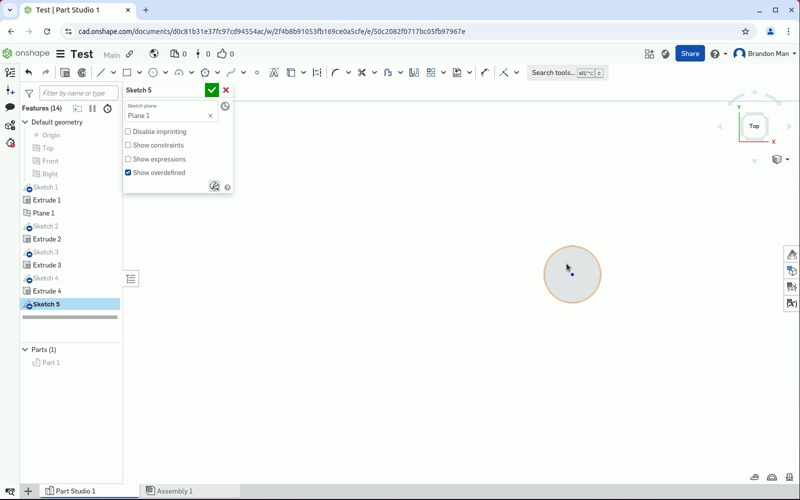
scroll(-6)
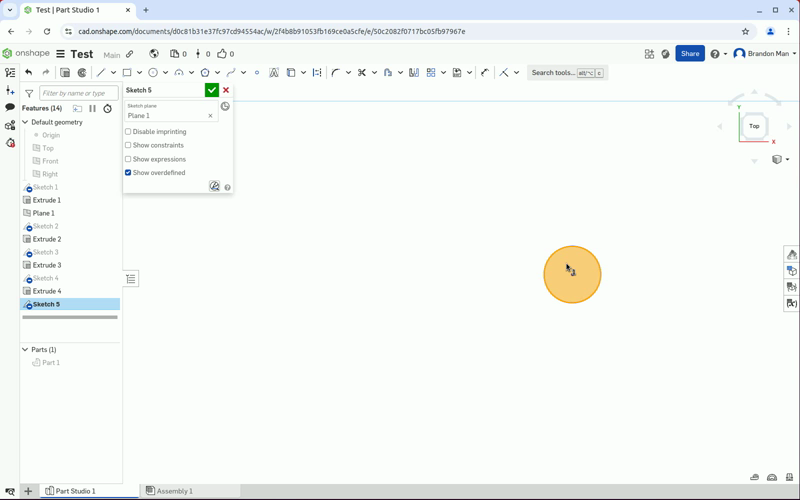
scroll(-6)
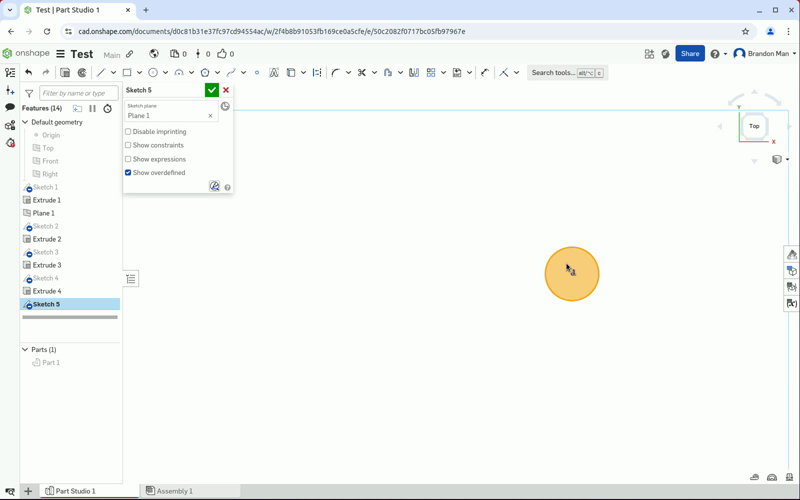
scroll(-6)
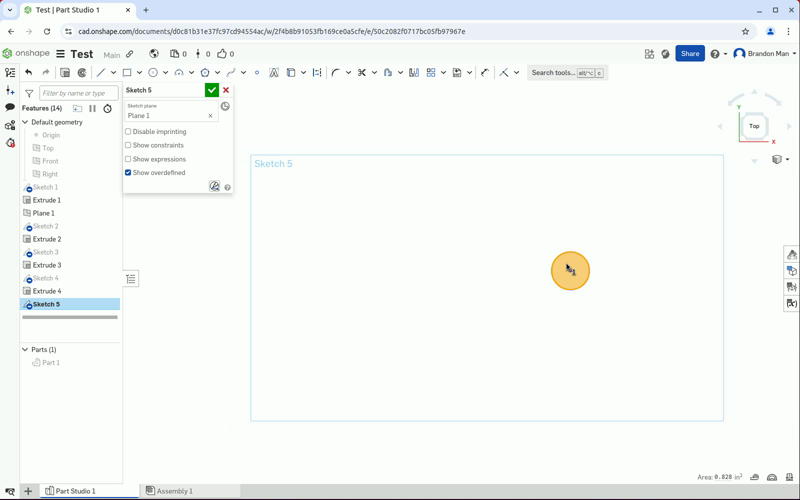
scroll(-6)
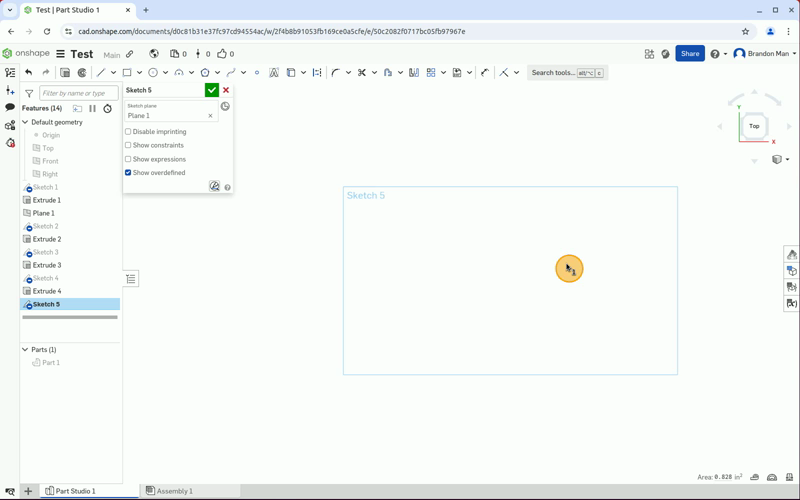
scroll(-6)
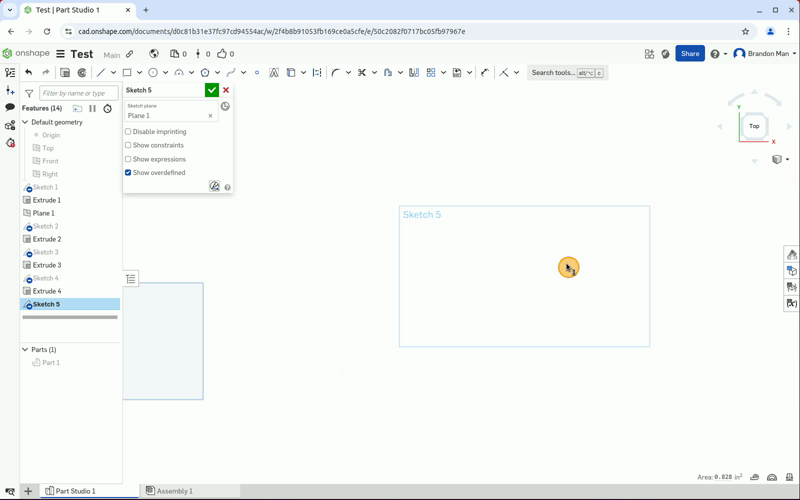
scroll(-6)
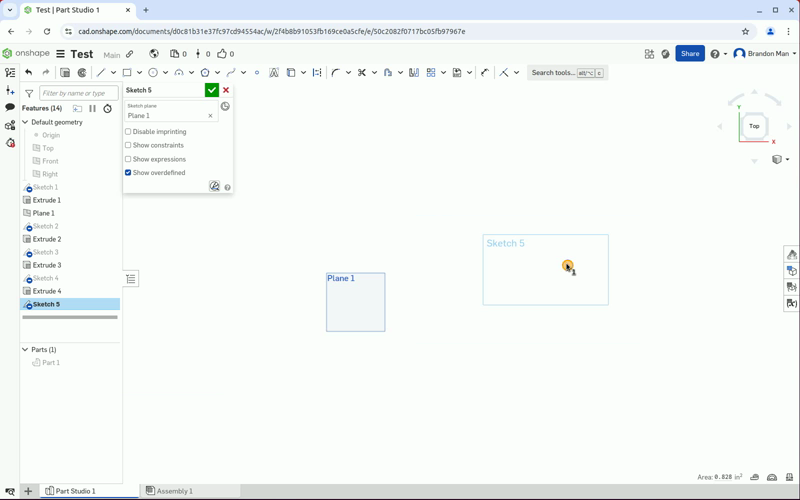
scroll(-6)
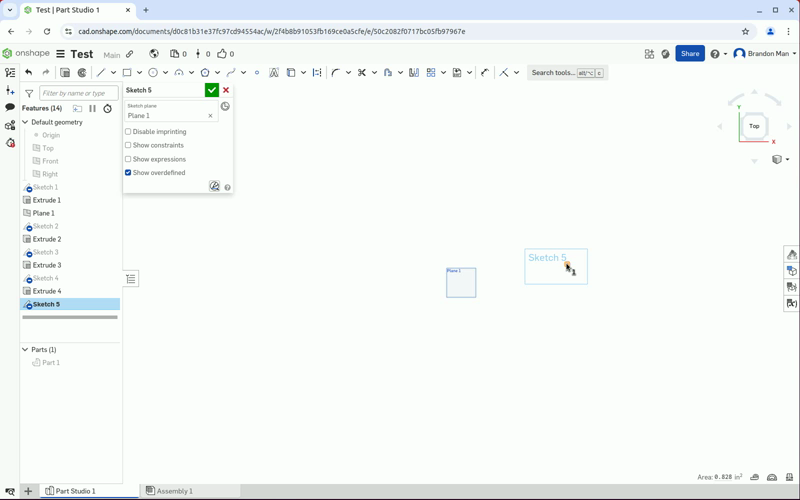
mouse_move(73, 352)
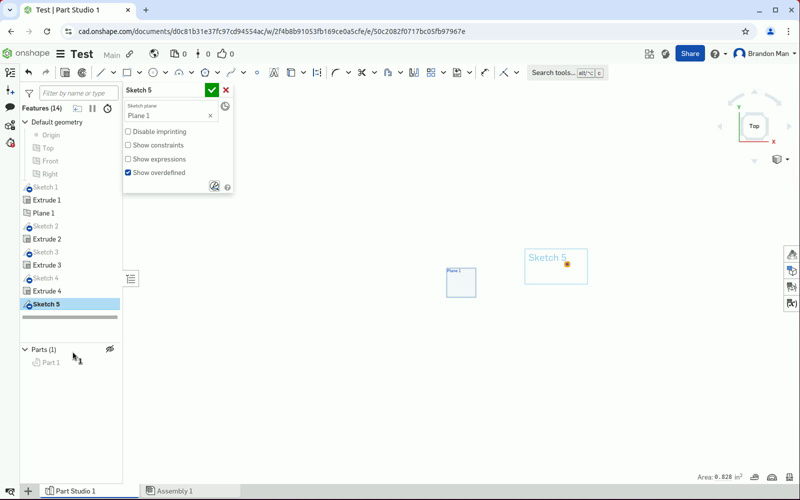
key(shift+y)
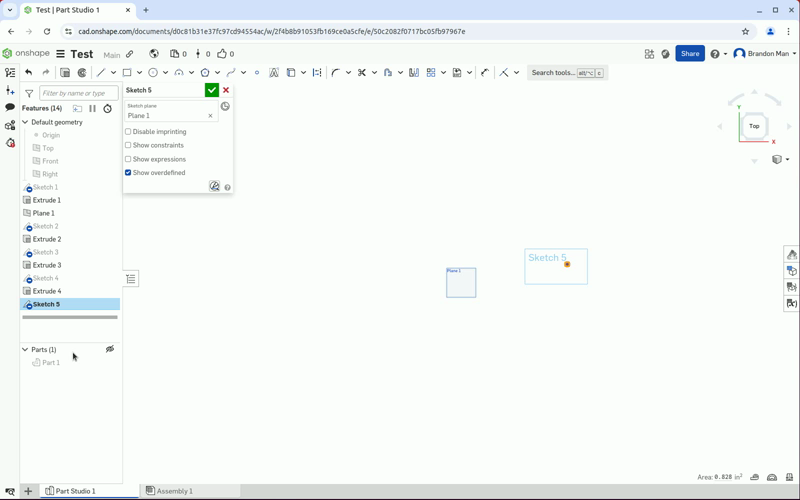
key(shift+e)
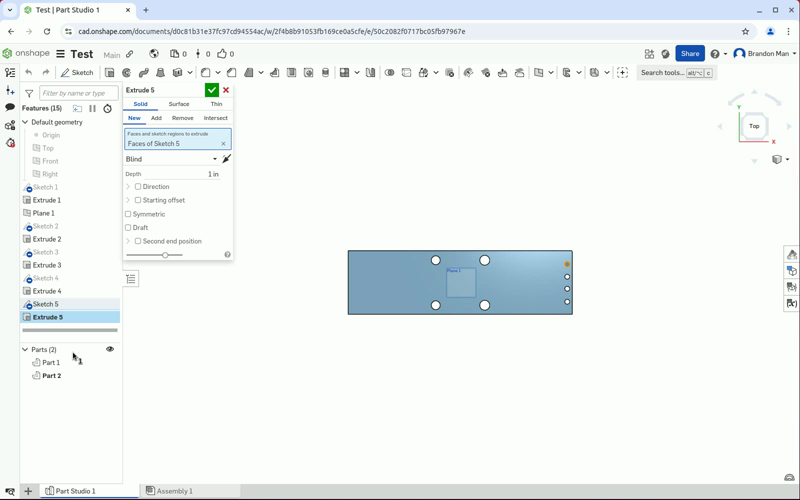
mouse_move(143, 106)
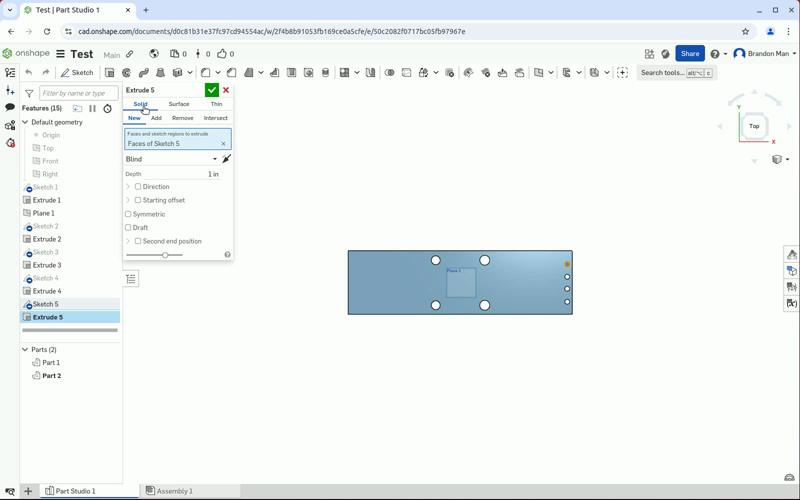
click(143, 106)
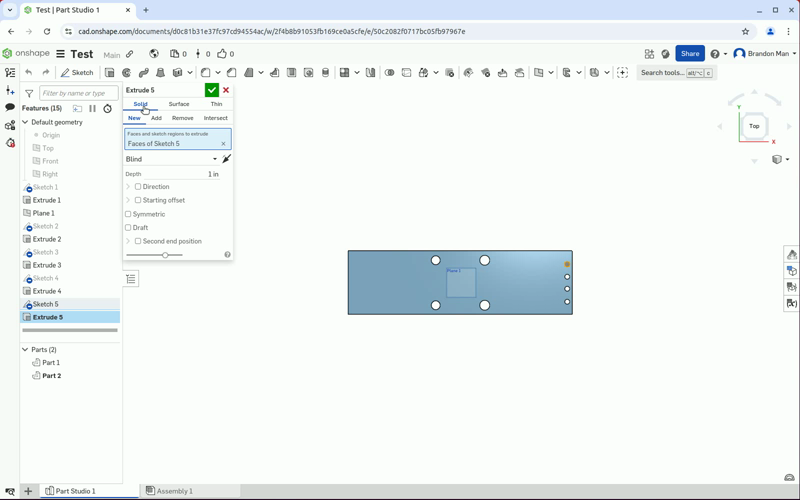
mouse_move(186, 120)
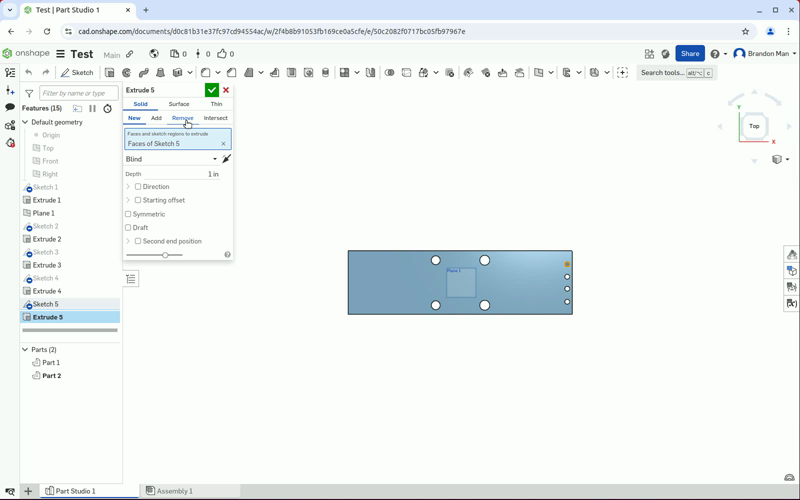
click(186, 120)
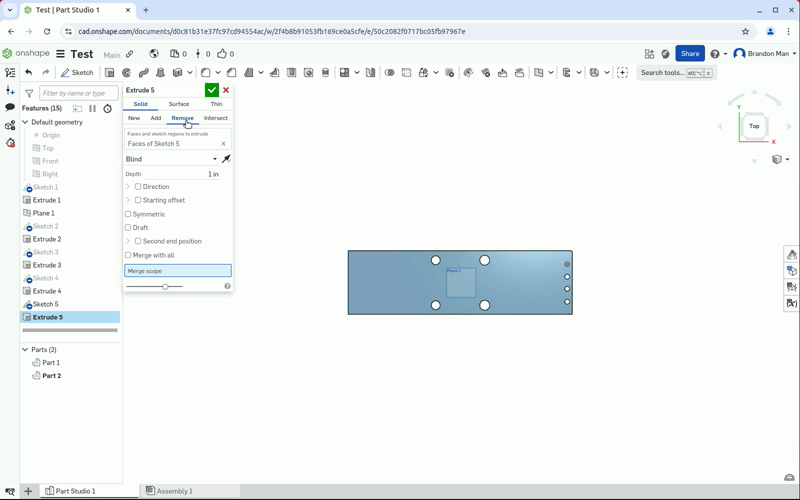
key(tab, 4)
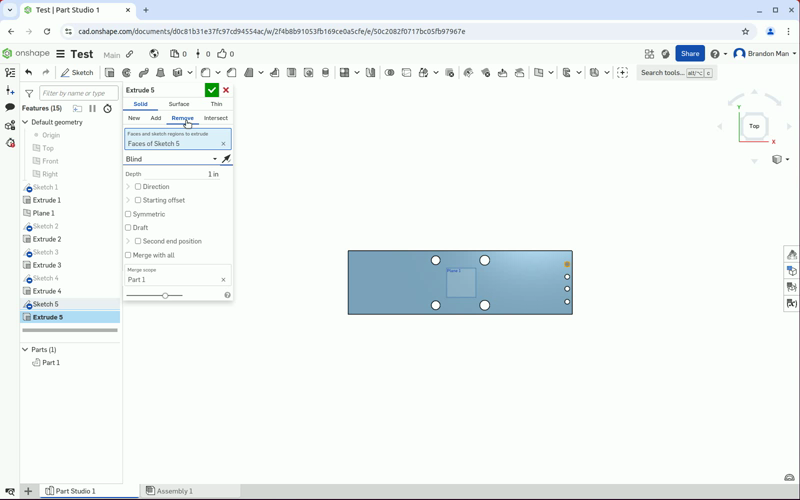
text(3.129)
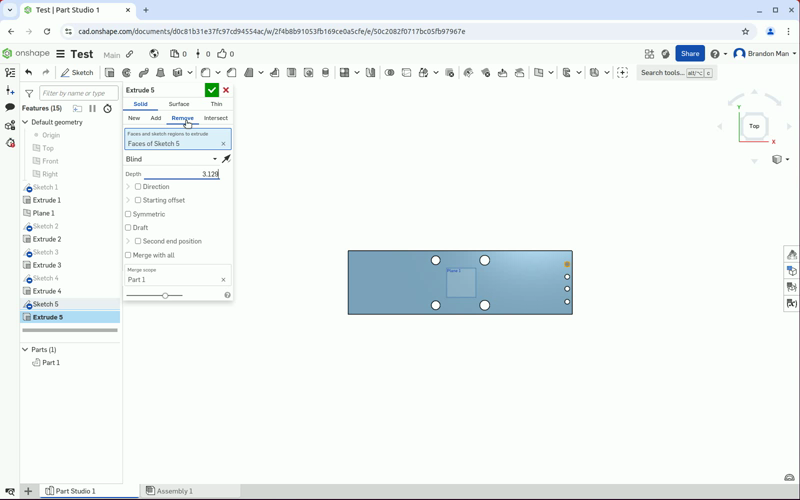
key(tab, 6)
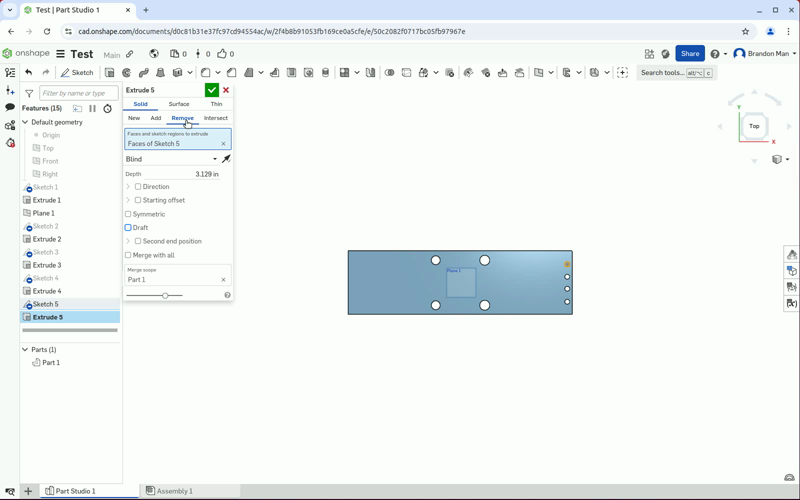
key(space)
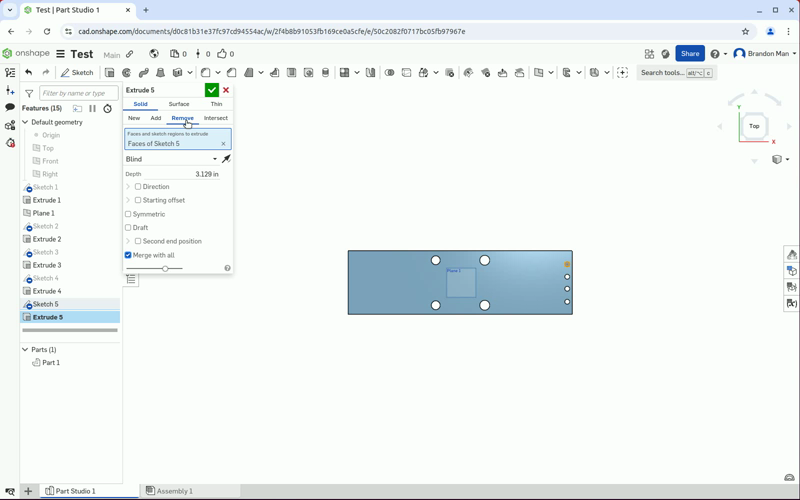
key(enter)
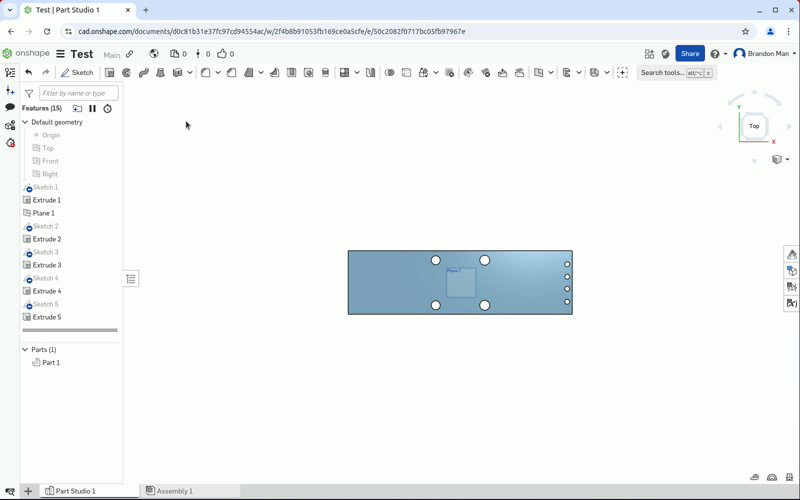
key(shift+h)
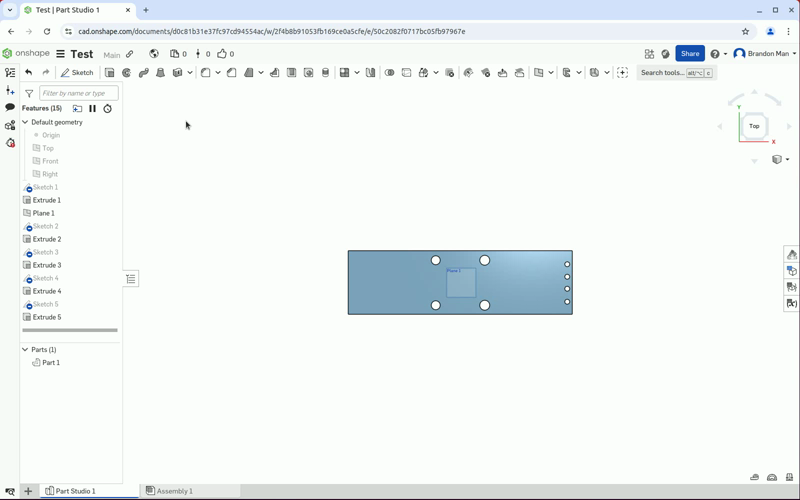
key(shift+h)
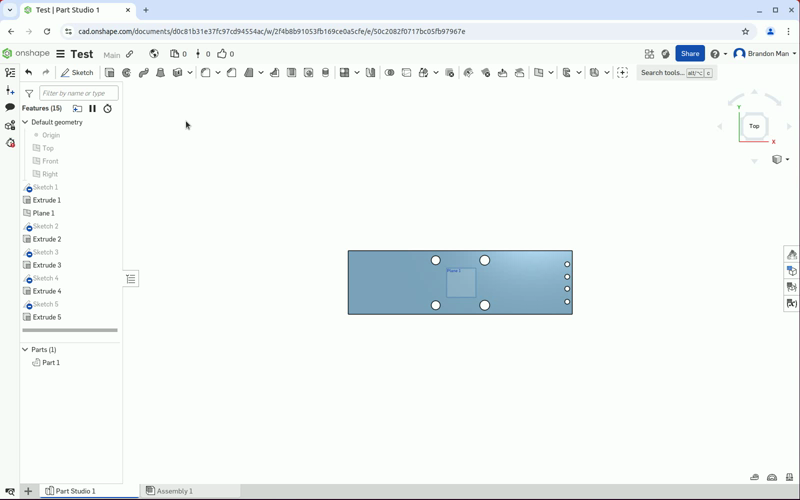
mouse_move(73, 189)
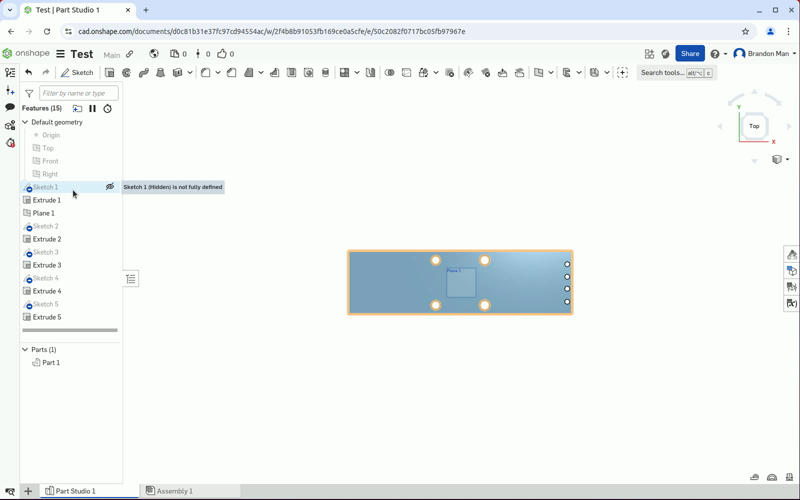
click(73, 189)
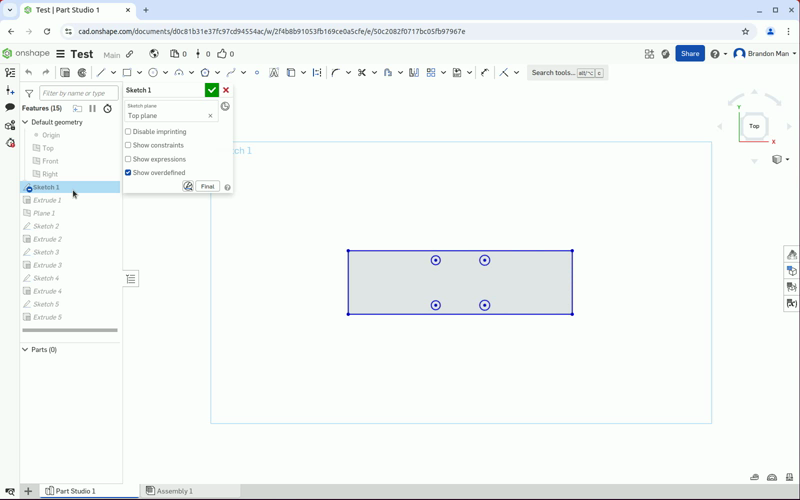
mouse_move(229, 92)
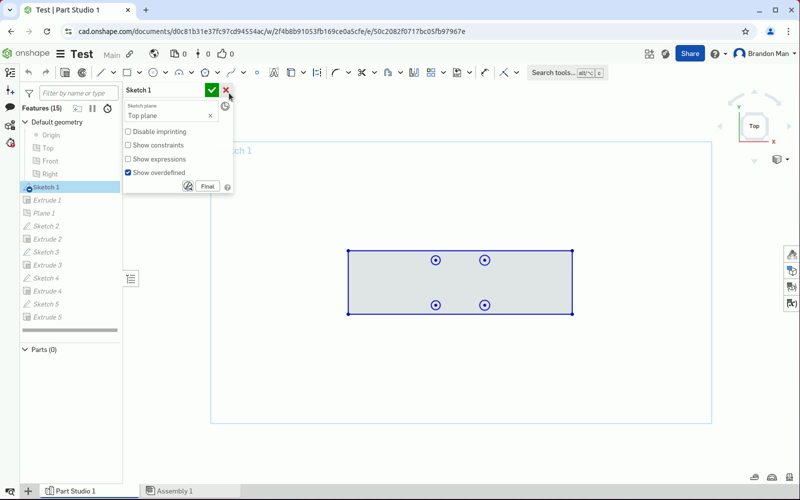
click(229, 92)
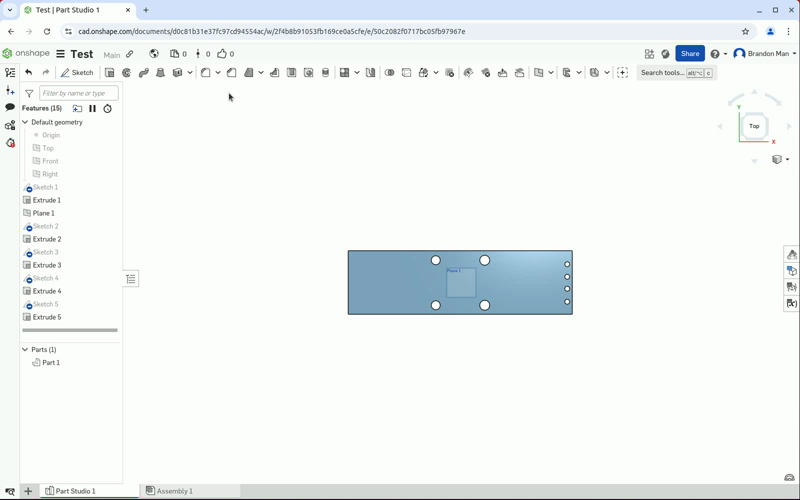
key(shift+s)
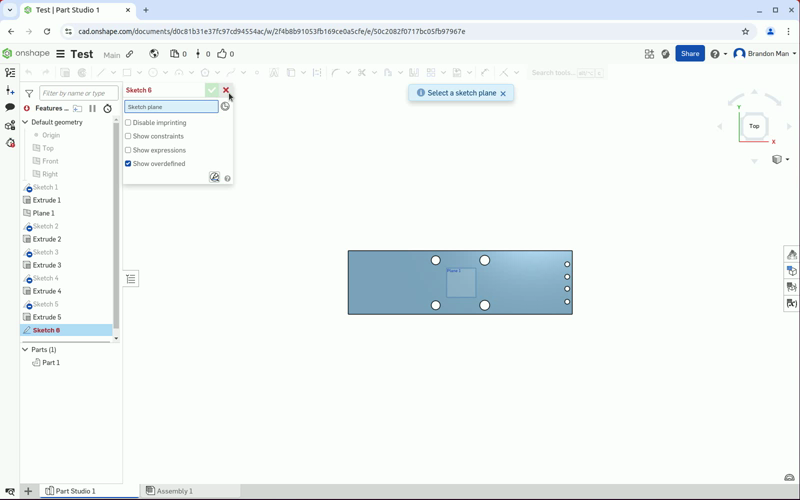
mouse_move(69, 215)
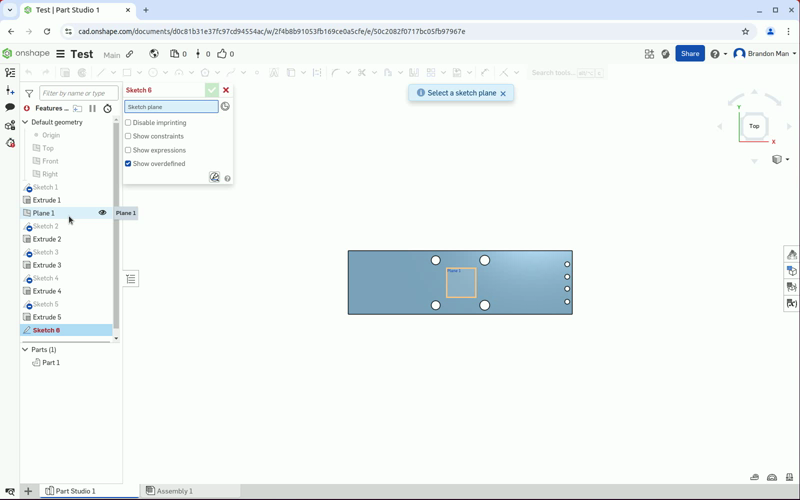
click(69, 215)
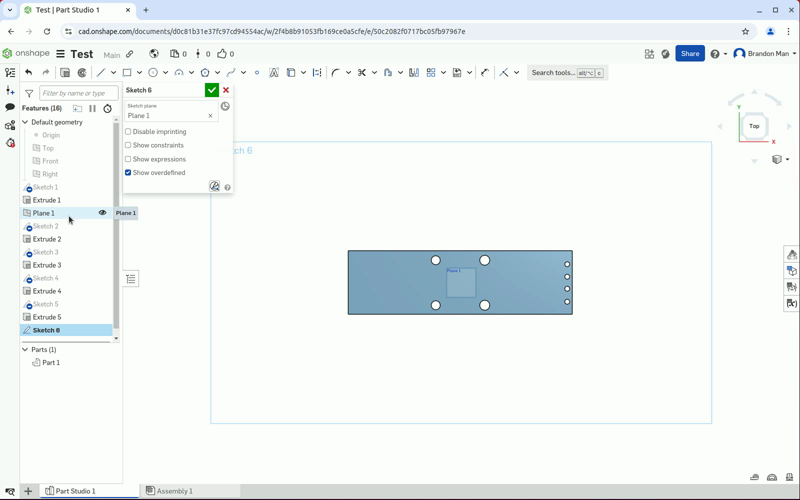
mouse_move(73, 352)
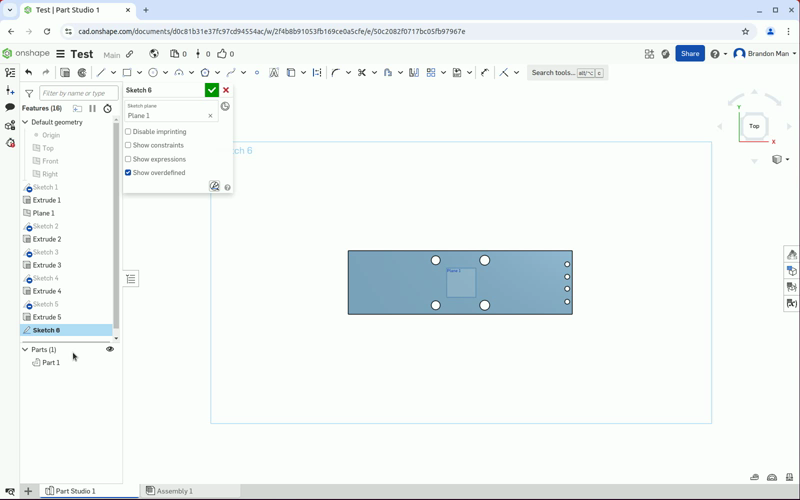
key(y)
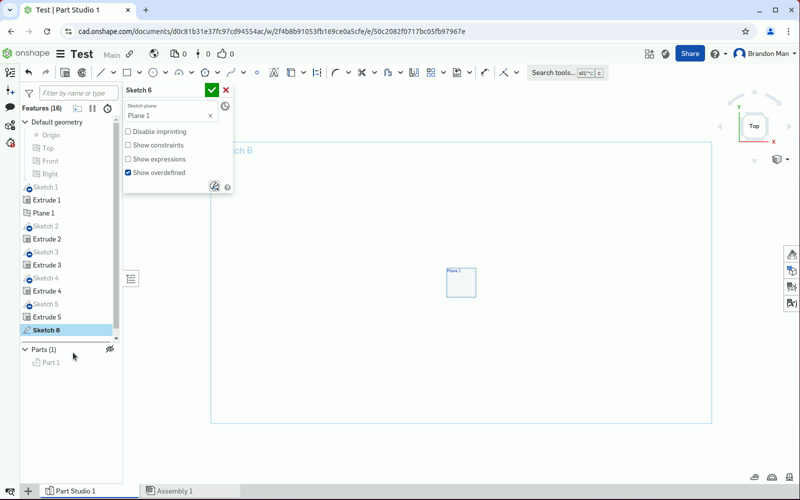
key(c)
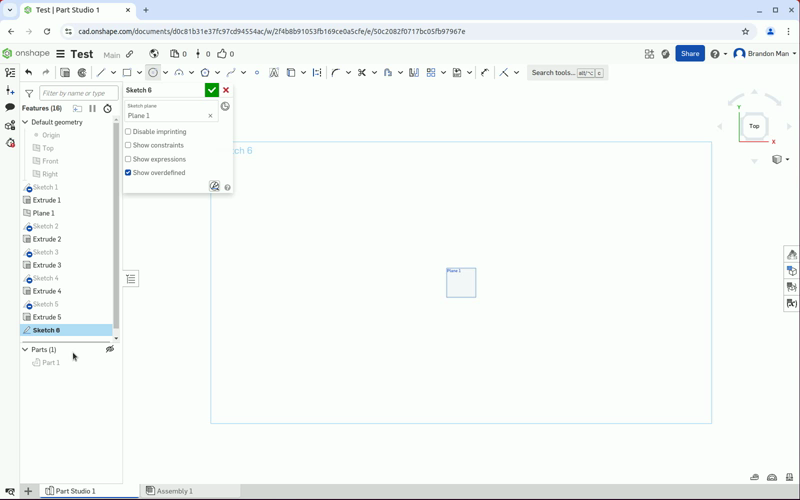
key_down(shift)
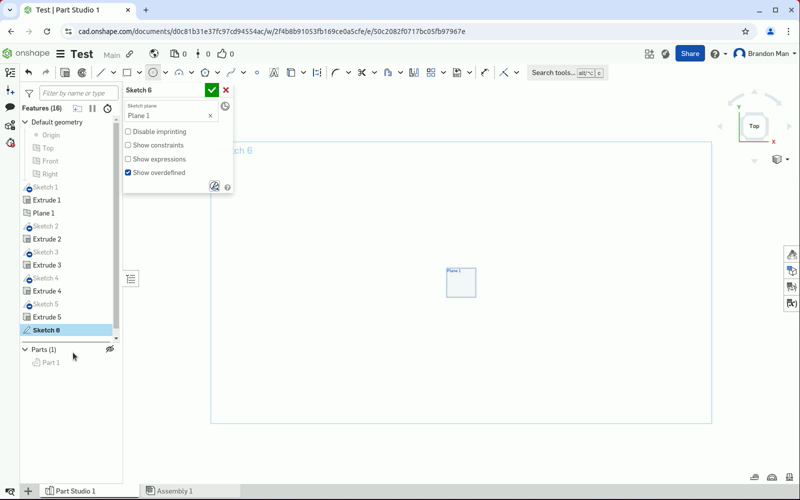
mouse_move(355, 301)
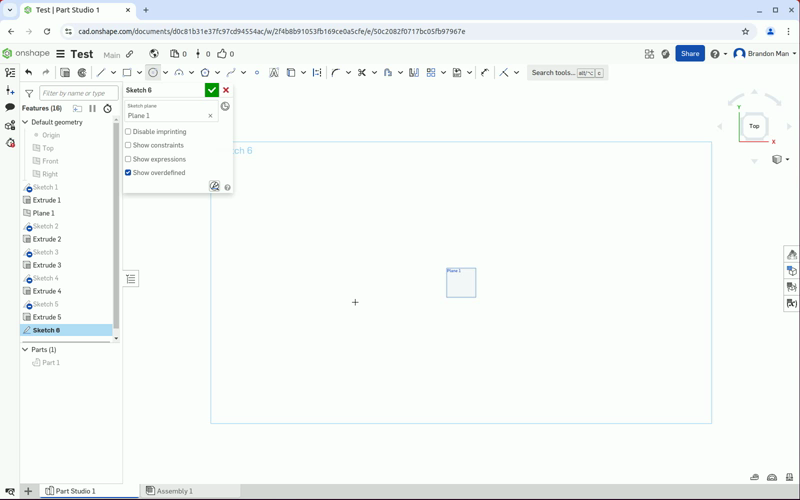
click(355, 301)
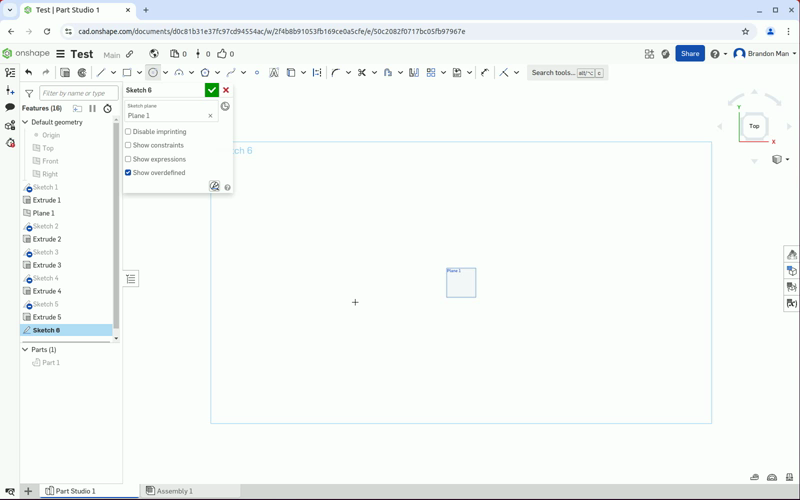
key_up(shift)
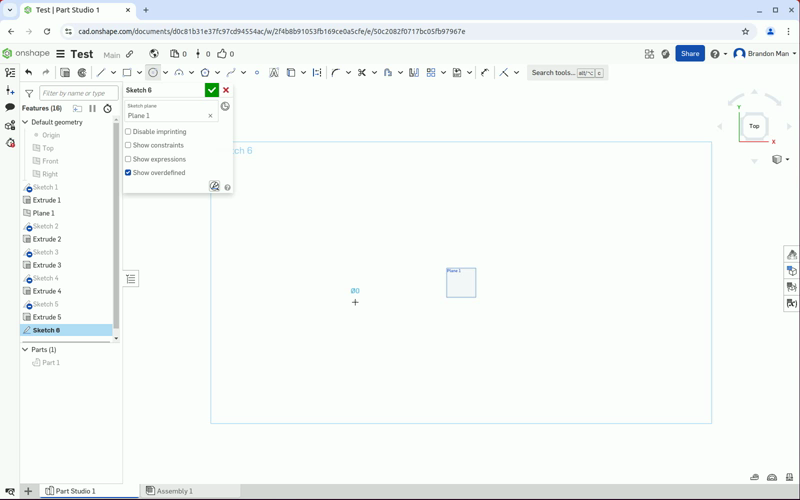
mouse_move(357, 301)
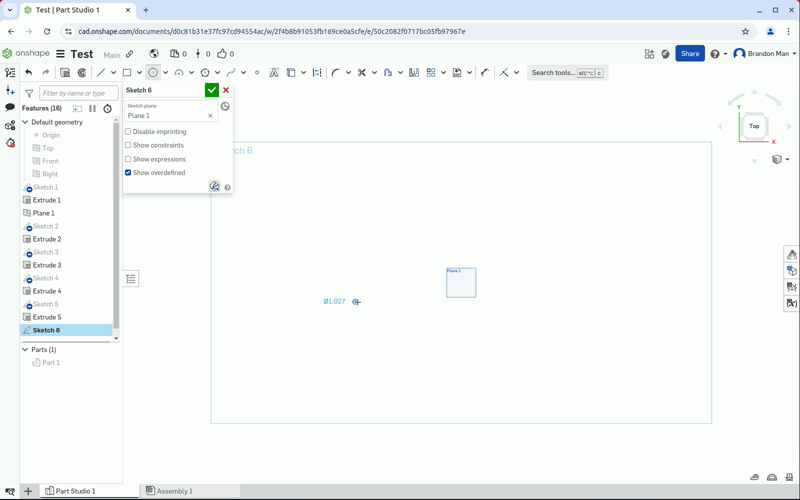
scroll(6)
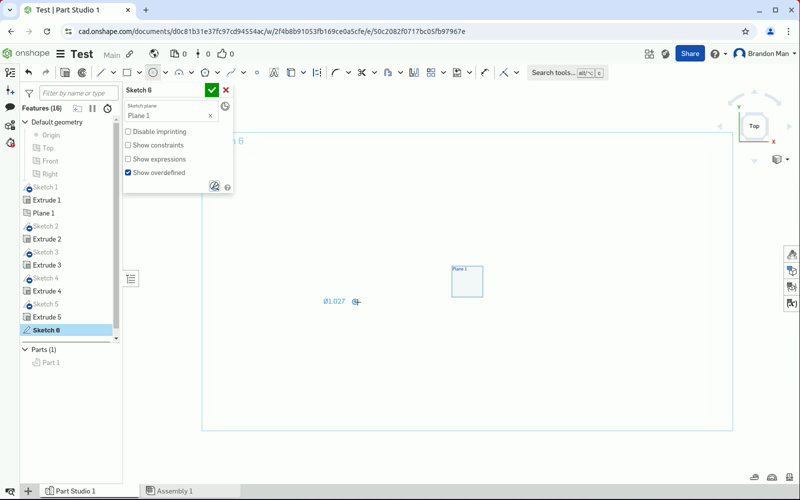
scroll(6)
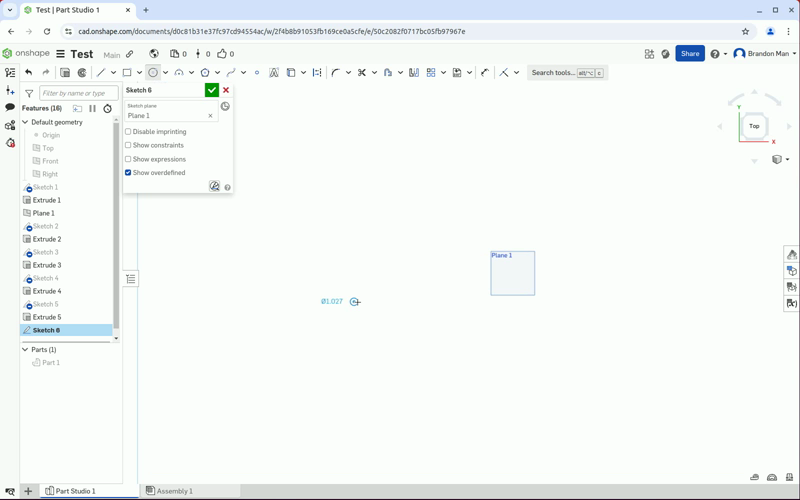
scroll(6)
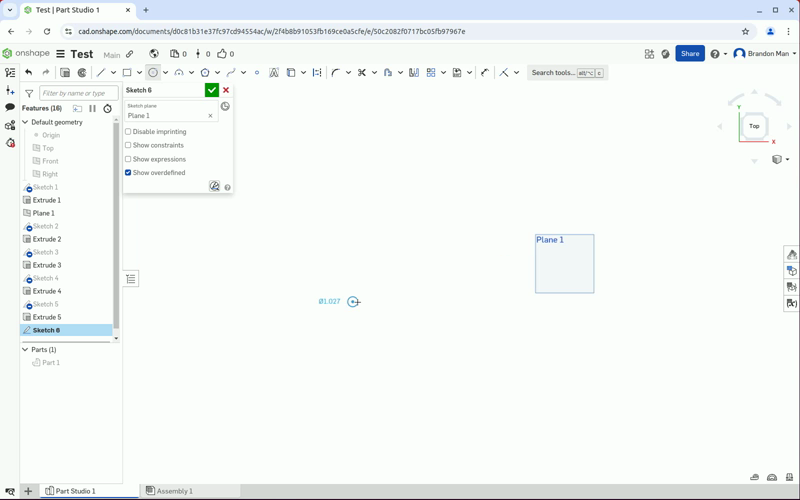
scroll(6)
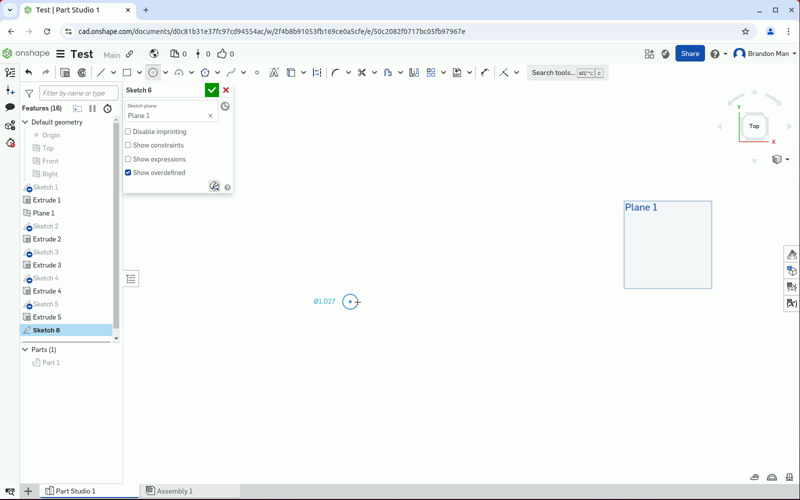
scroll(6)
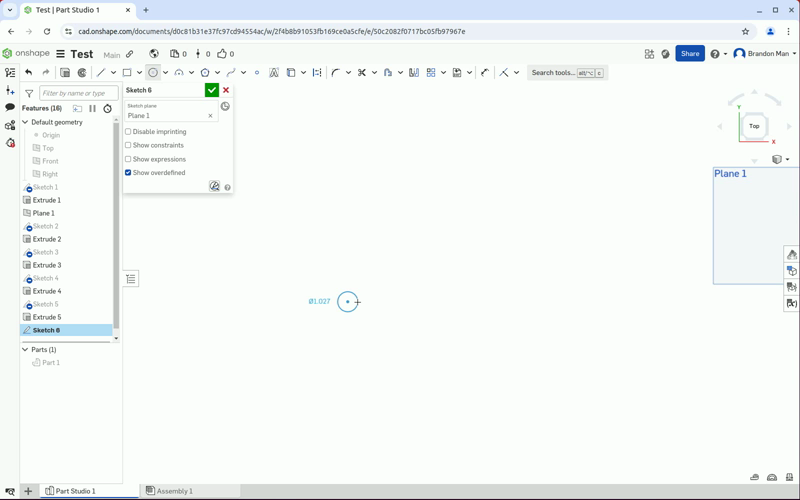
scroll(6)
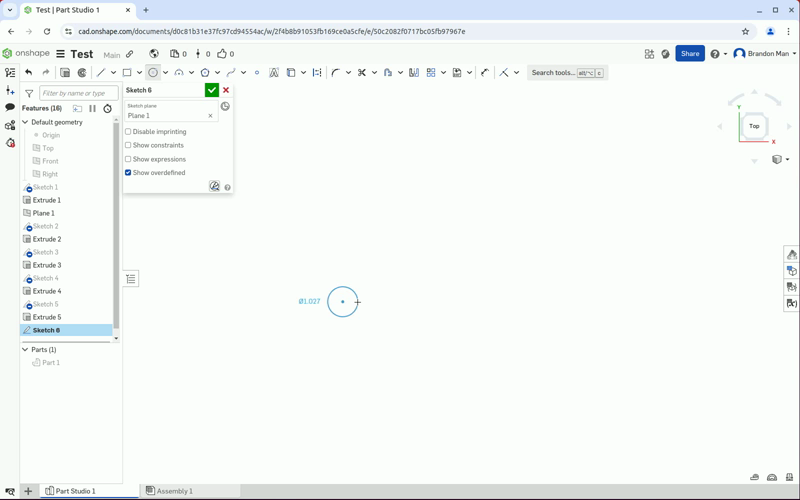
scroll(6)
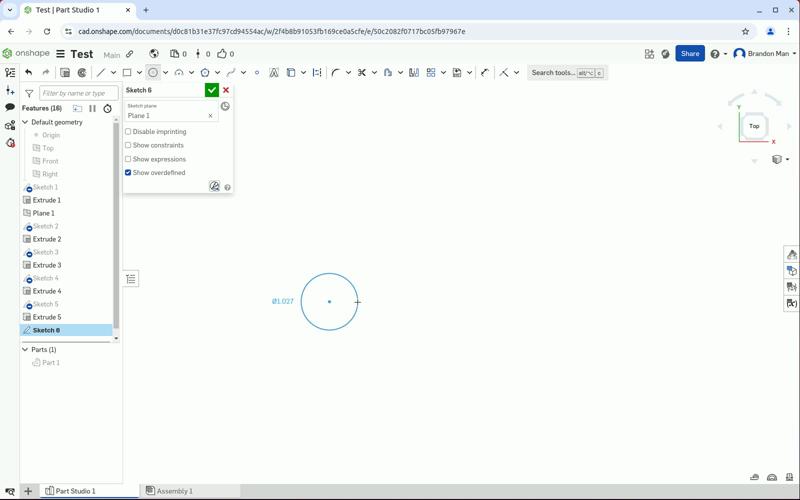
click(357, 301)
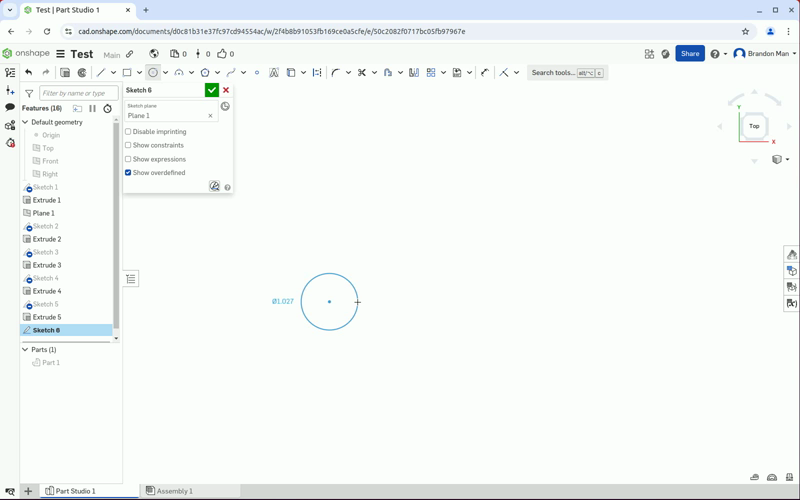
scroll(-6)
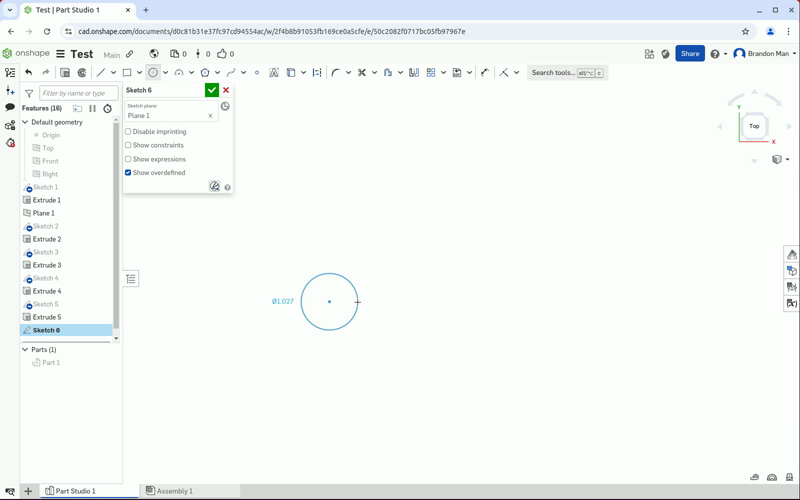
scroll(-6)
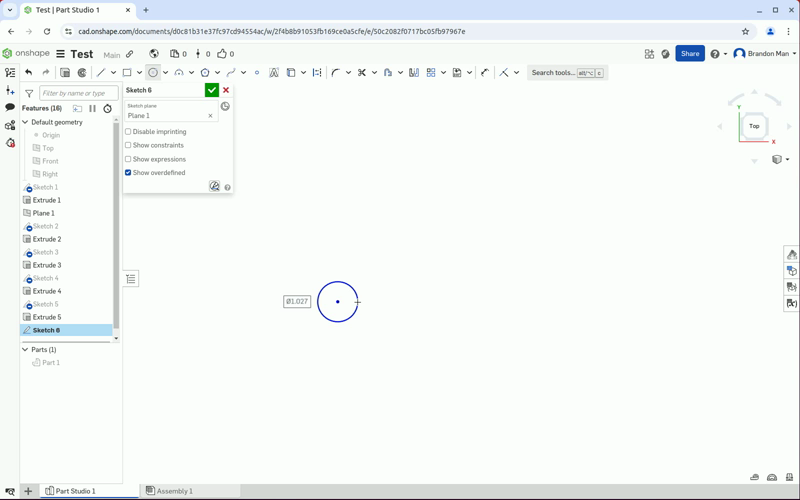
scroll(-6)
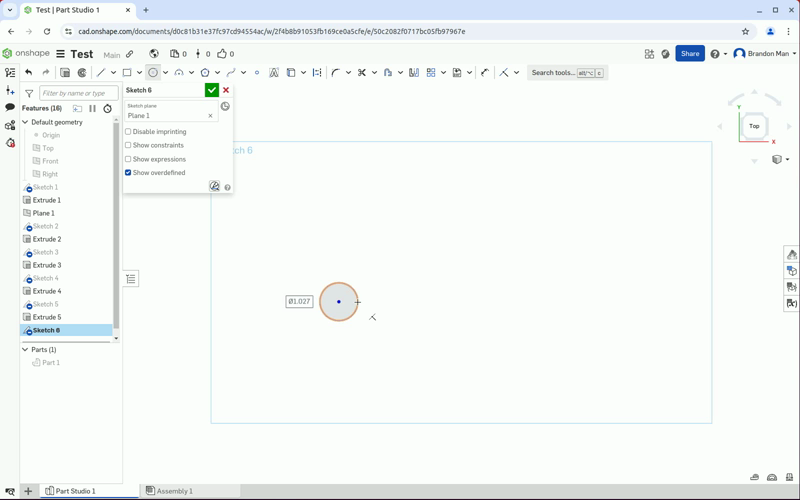
scroll(-6)
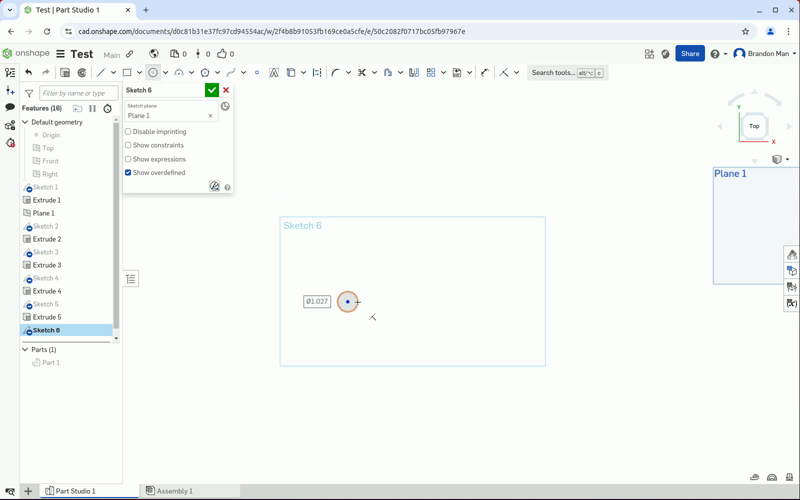
scroll(-6)
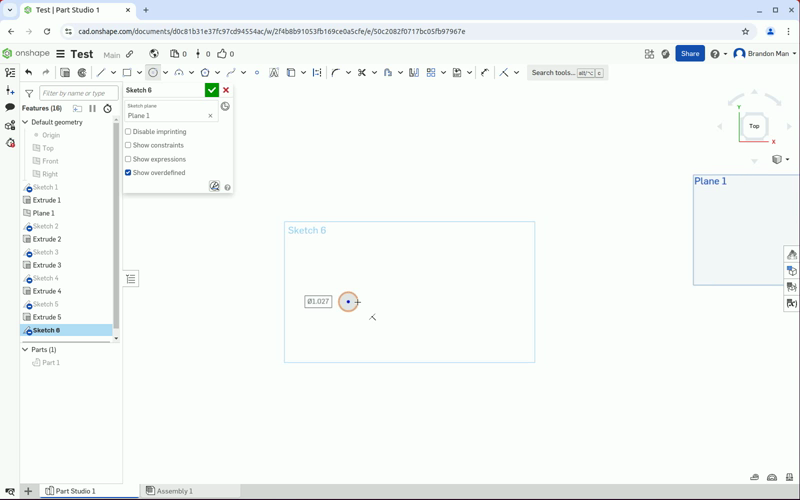
scroll(-6)
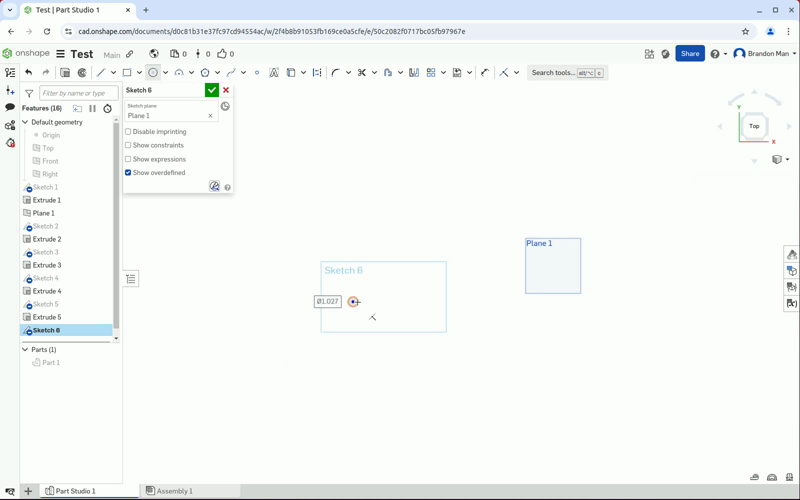
scroll(-6)
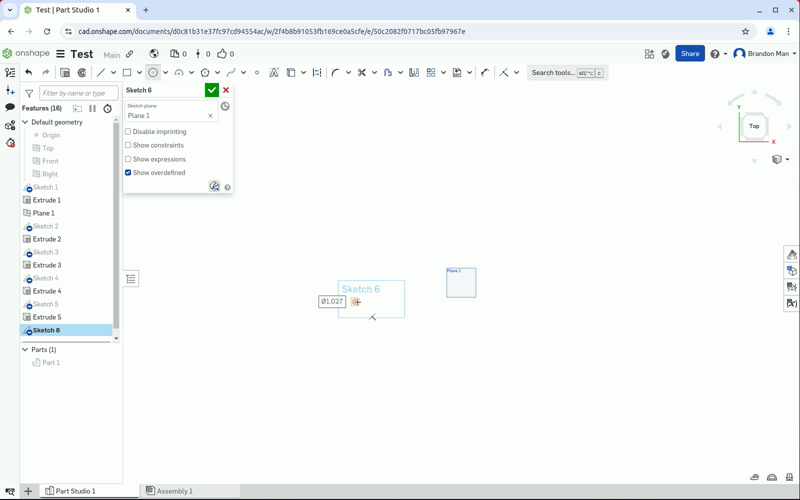
key(esc)
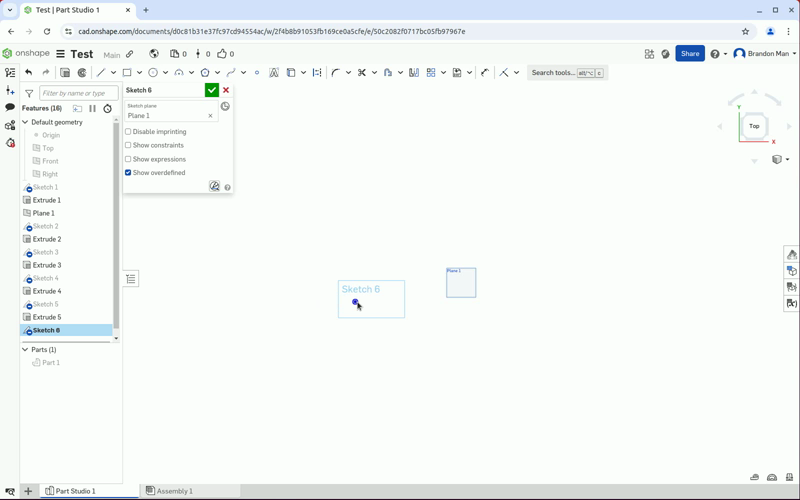
mouse_move(354, 300)
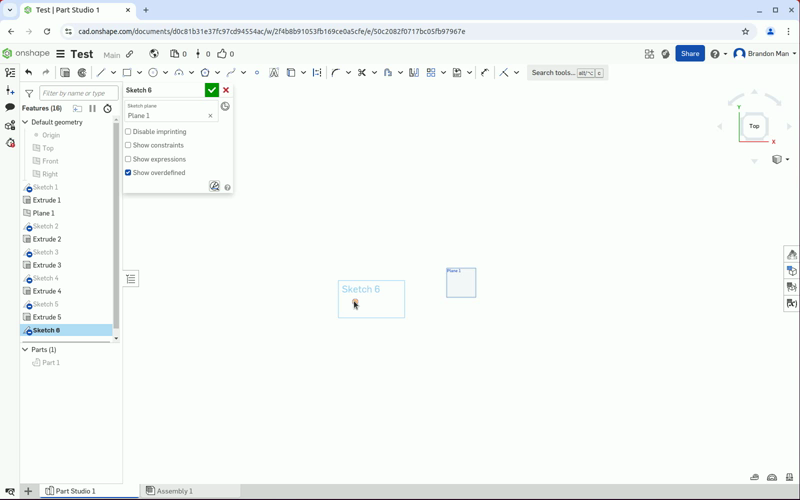
scroll(6)
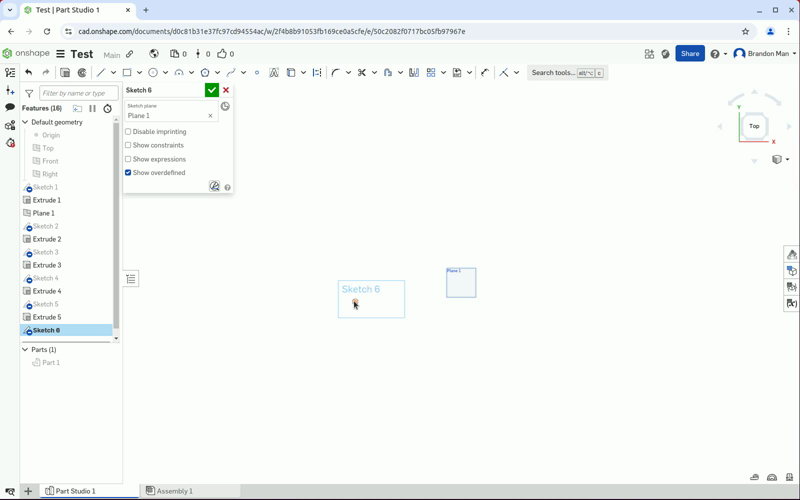
scroll(6)
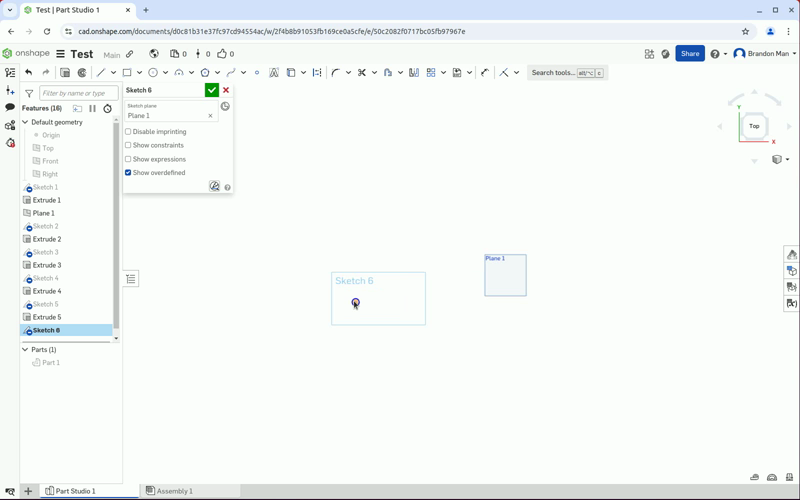
scroll(6)
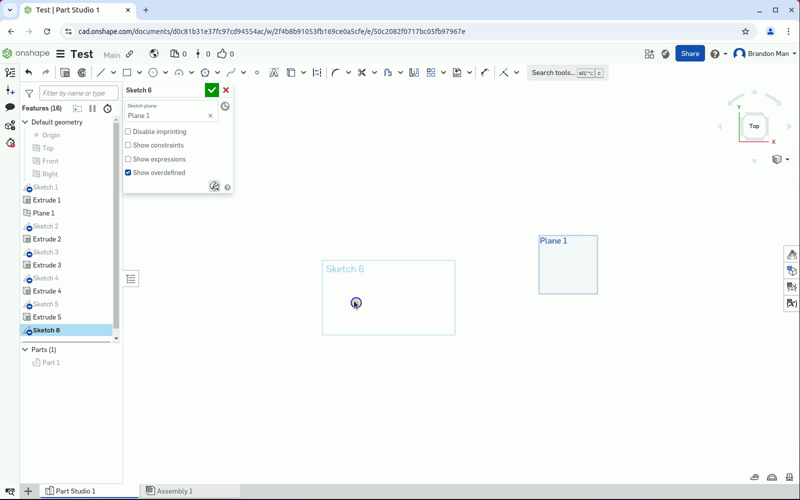
scroll(6)
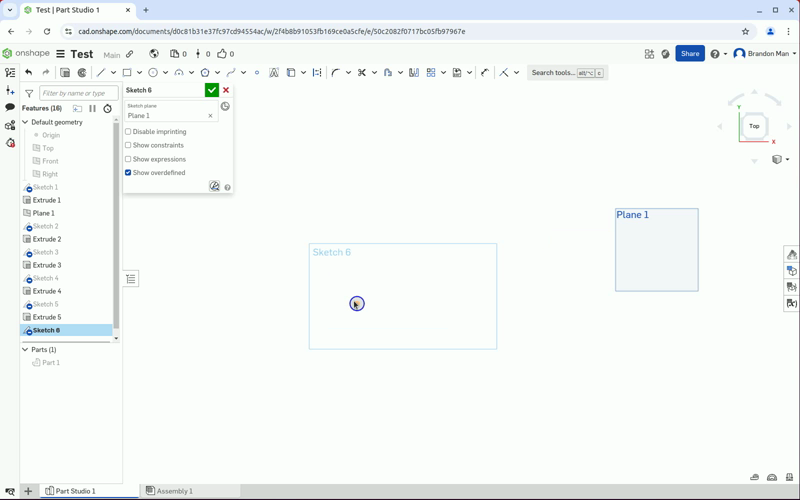
scroll(6)
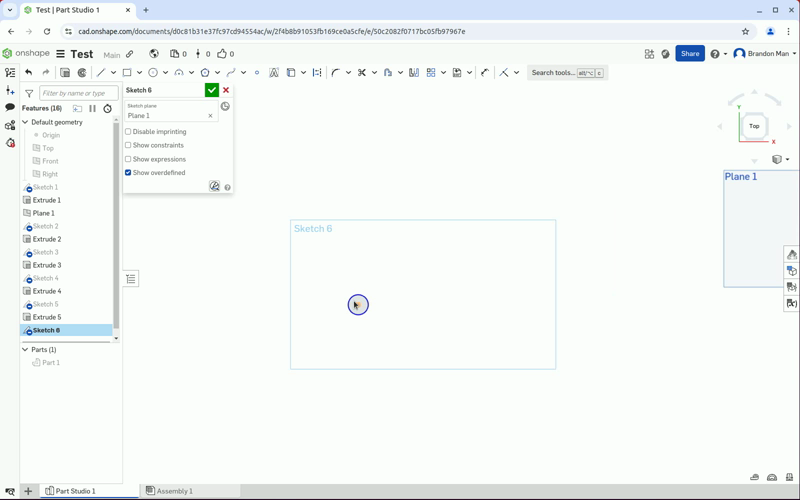
scroll(6)
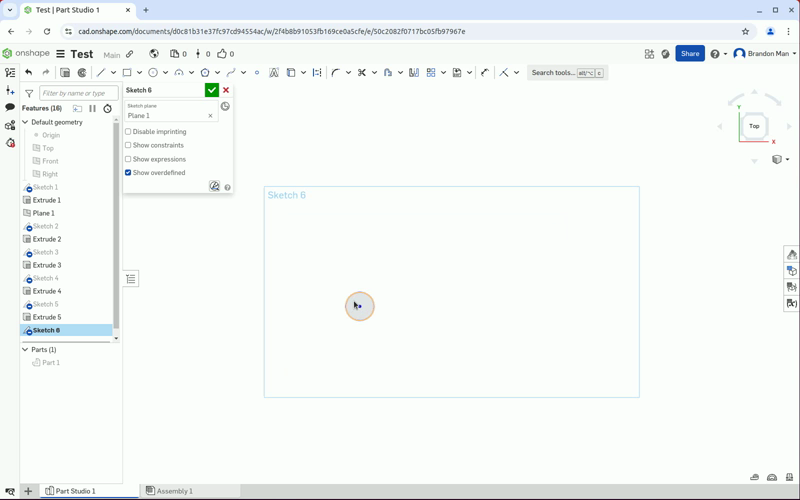
scroll(6)
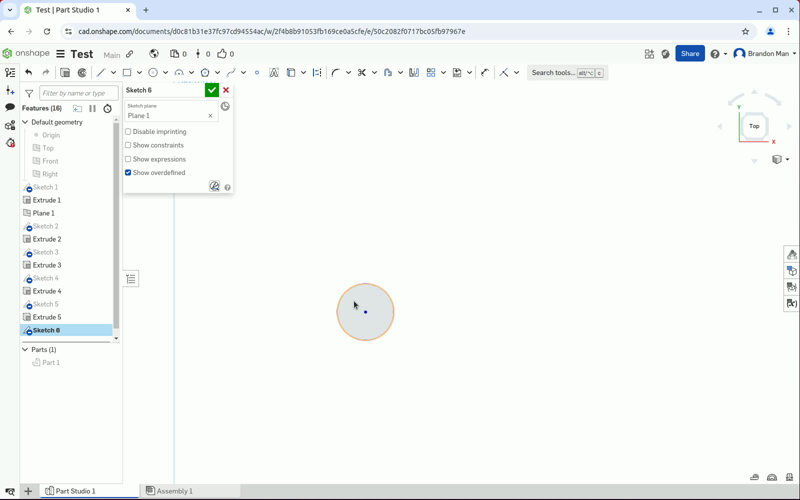
click(354, 300)
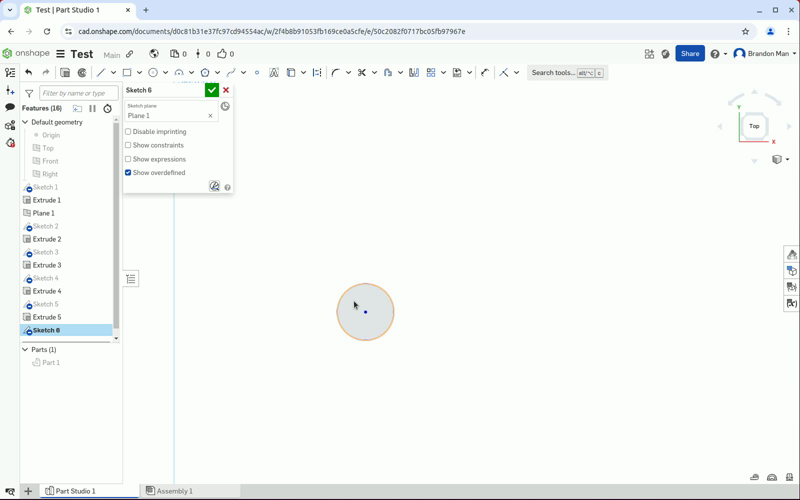
scroll(-6)
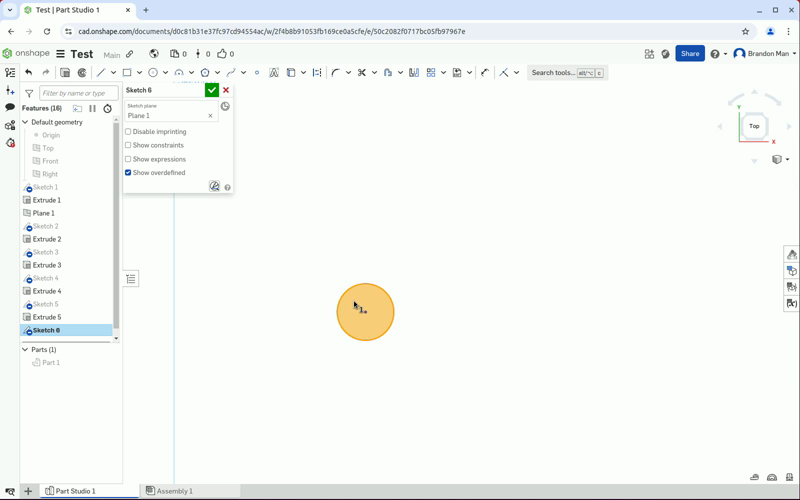
scroll(-6)
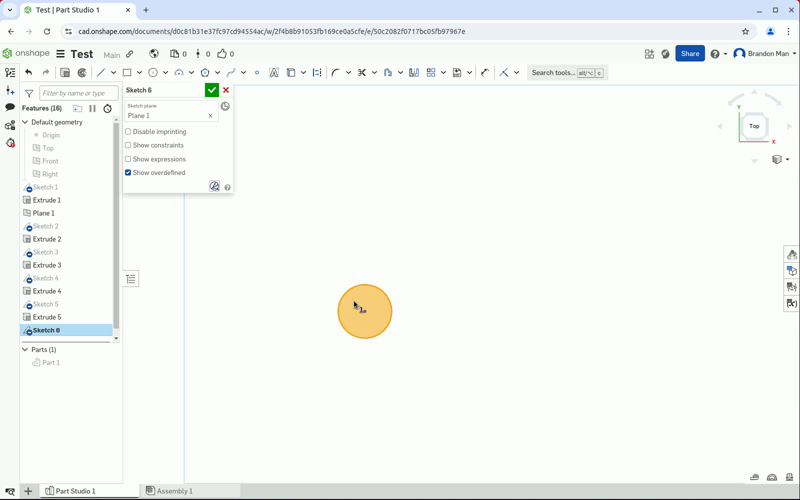
scroll(-6)
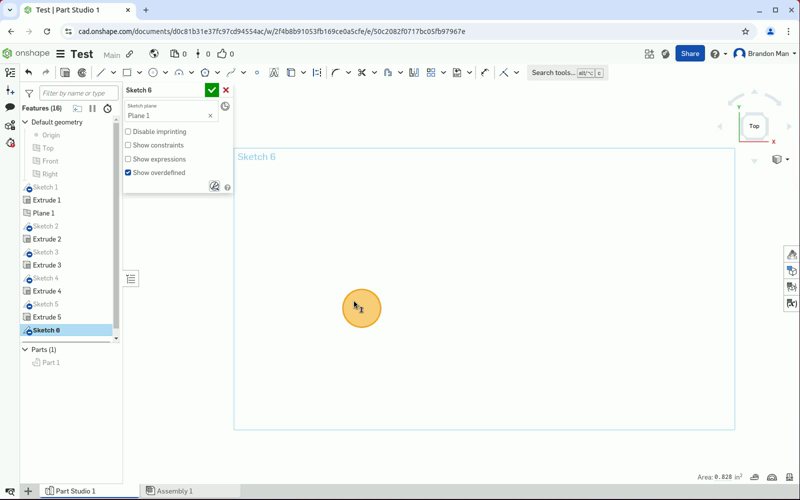
scroll(-6)
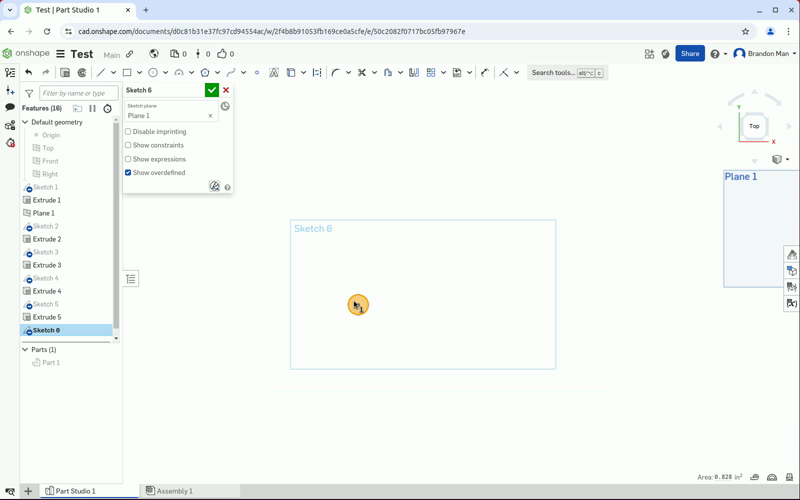
scroll(-6)
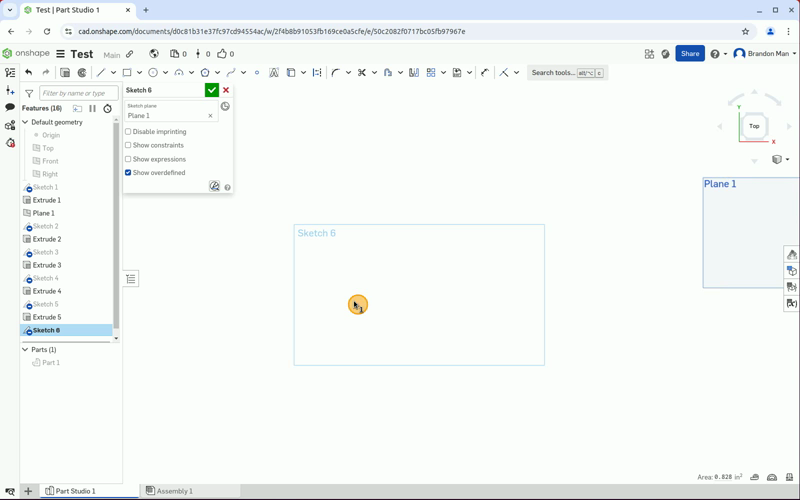
scroll(-6)
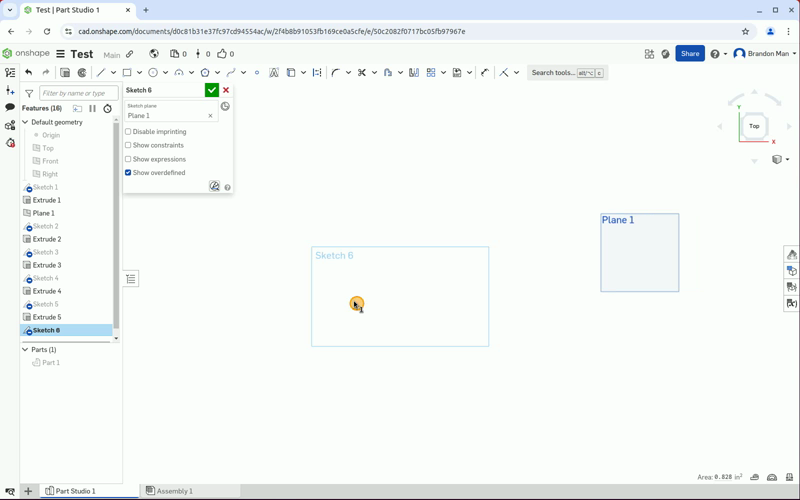
scroll(-6)
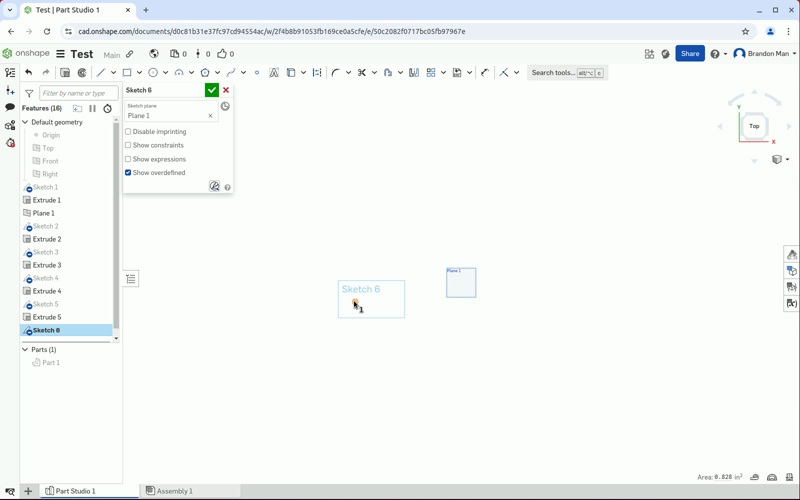
mouse_move(73, 352)
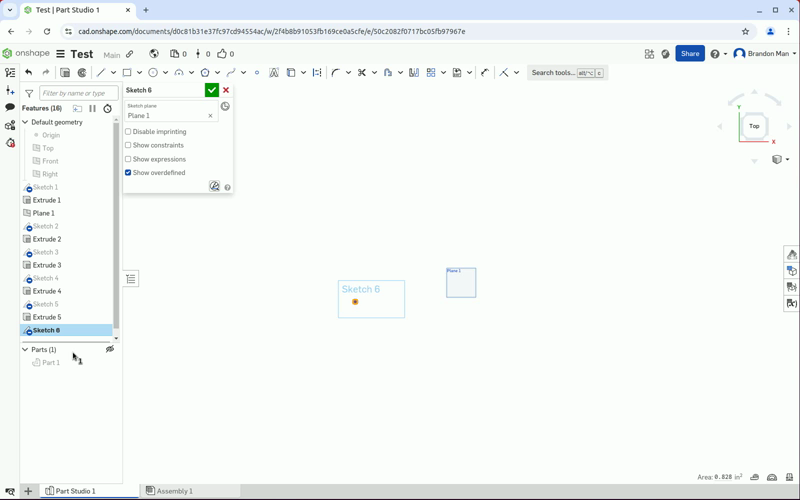
key(shift+y)
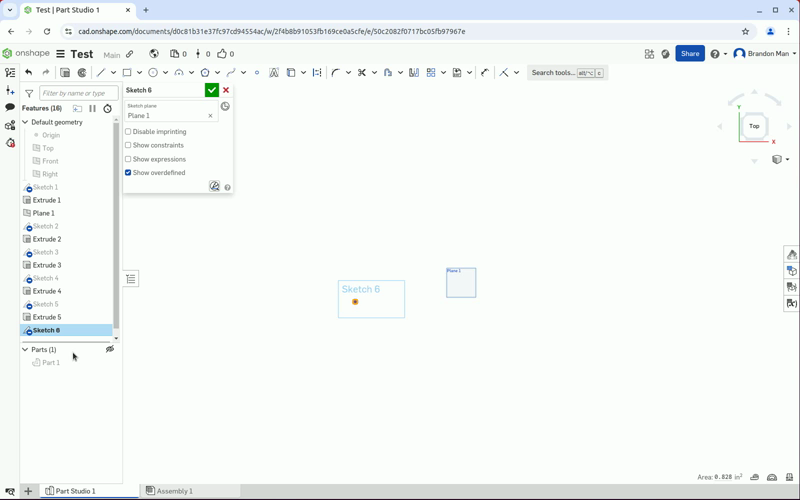
key(shift+e)
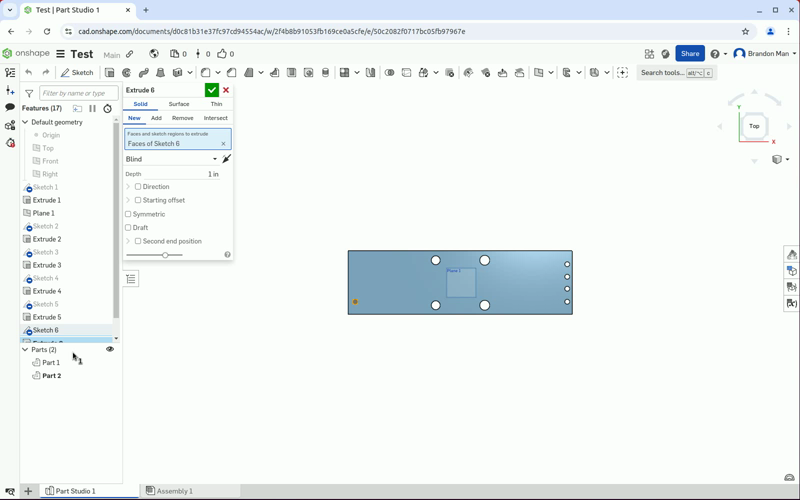
mouse_move(143, 106)
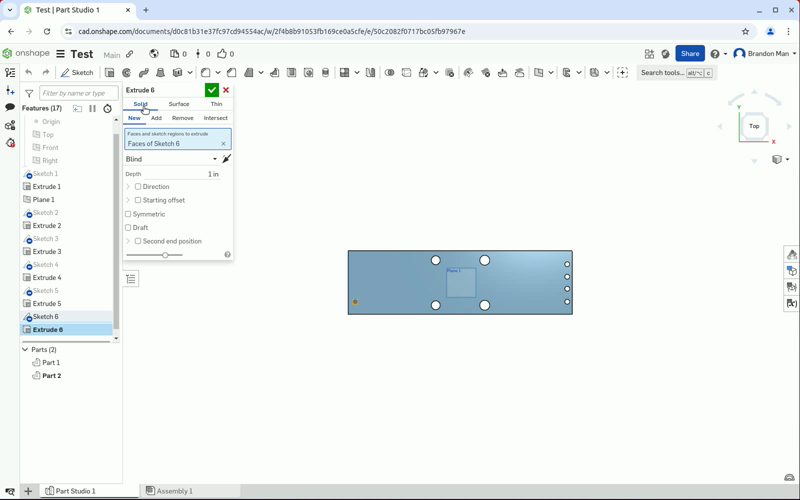
click(143, 106)
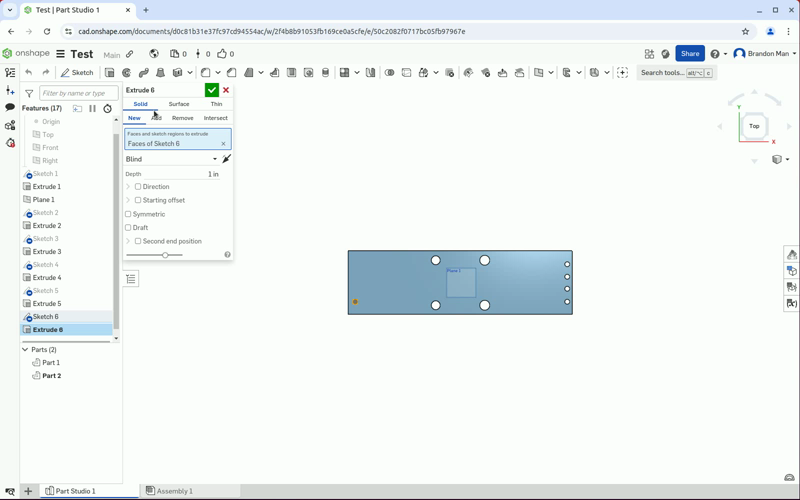
mouse_move(186, 120)
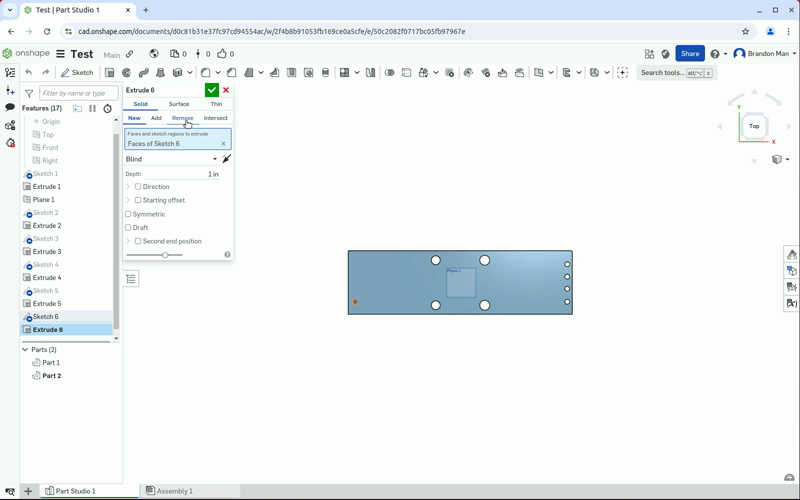
click(186, 120)
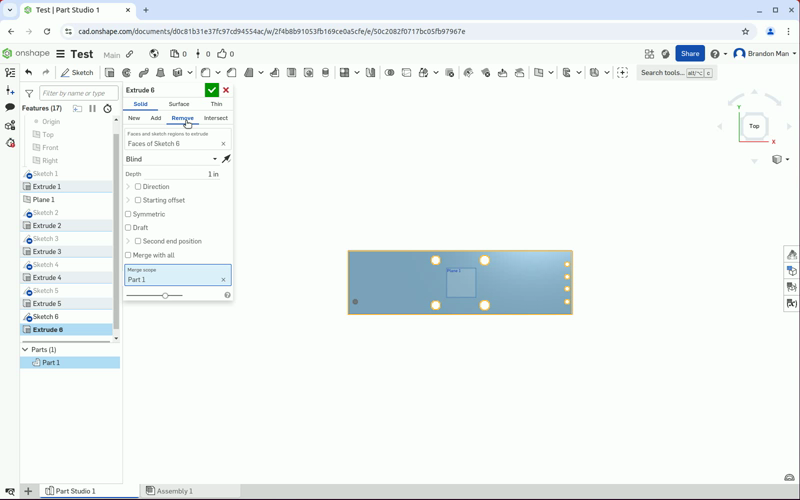
key(tab, 4)
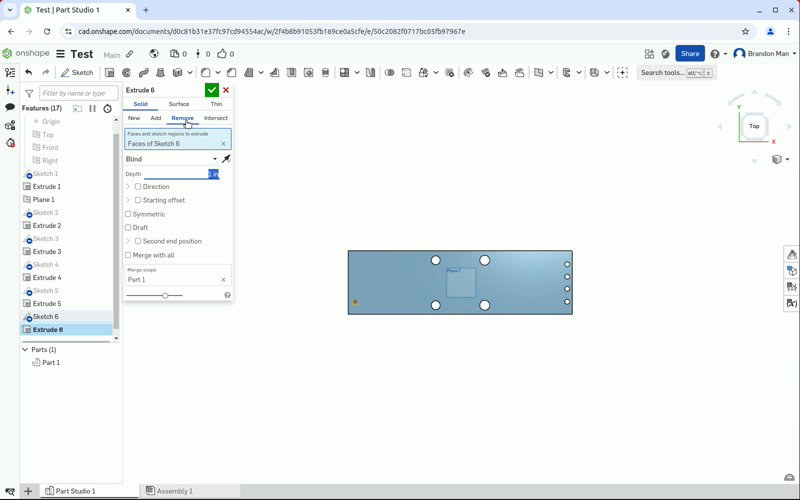
text(3.129)
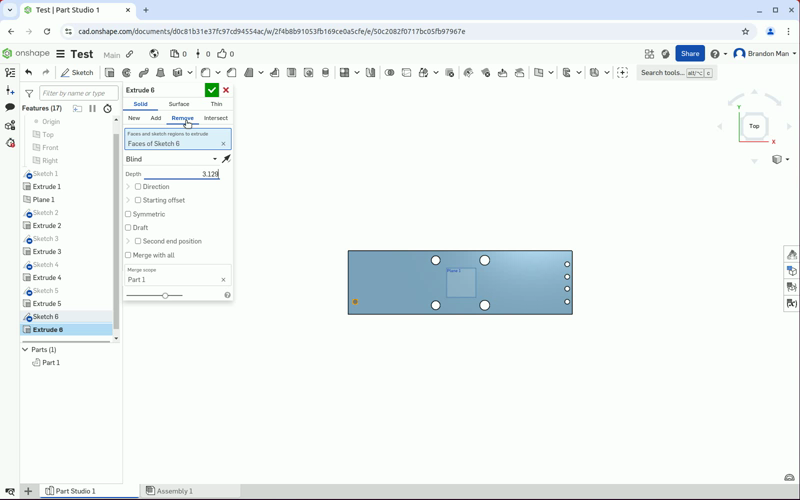
key(tab, 6)
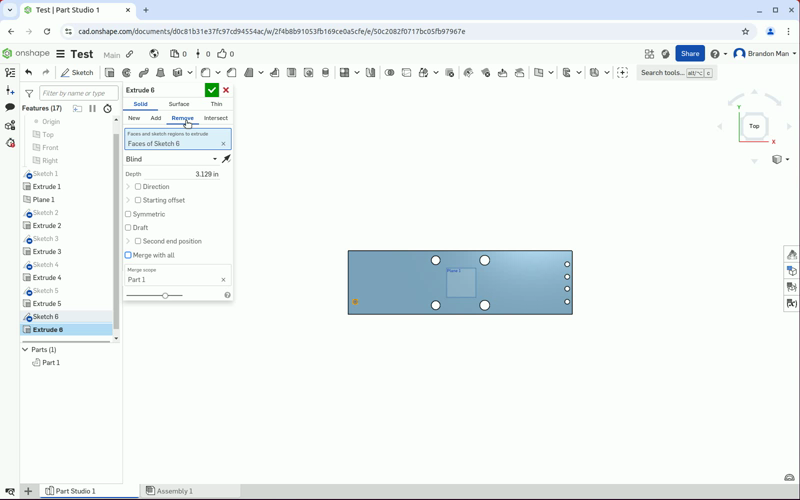
key(space)
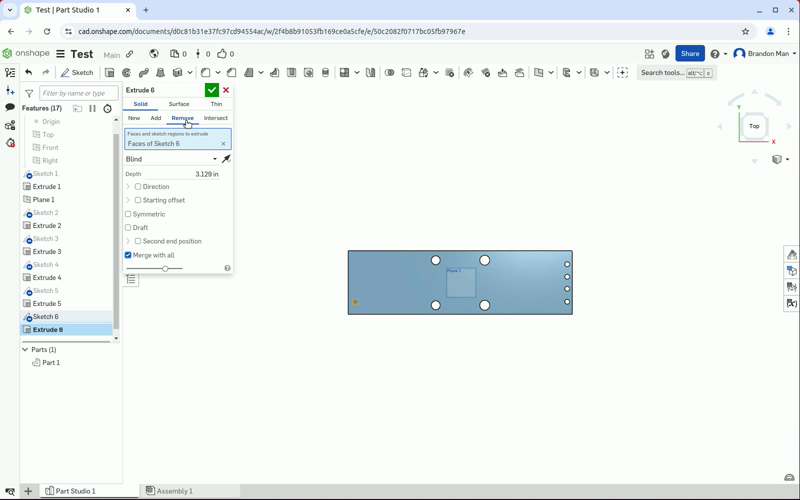
key(enter)
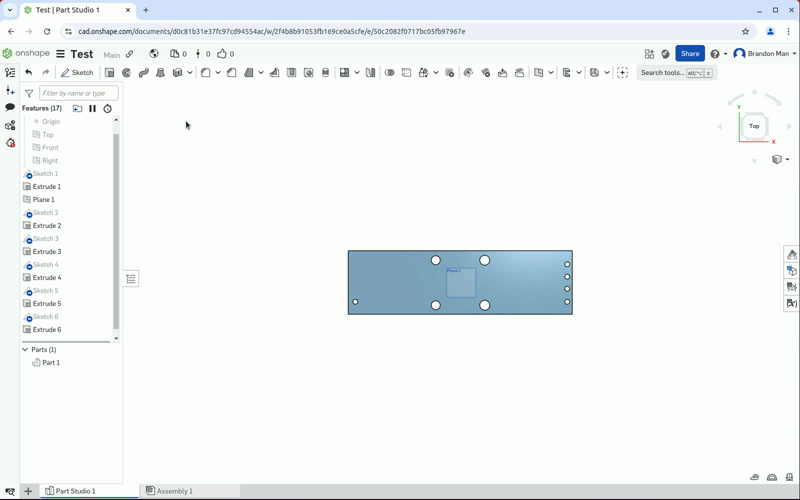
key(shift+h)
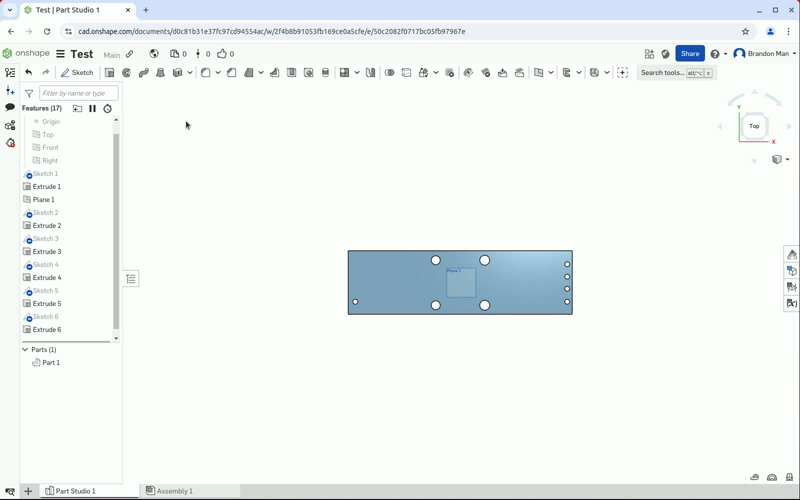
key(shift+h)
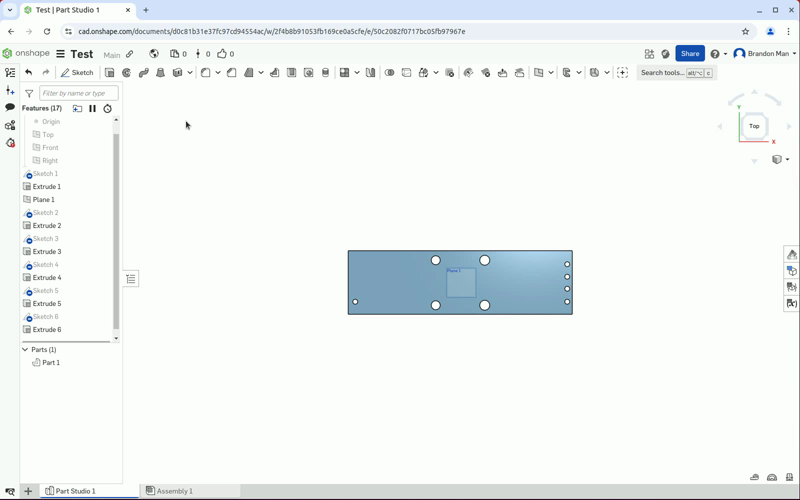
mouse_move(69, 176)
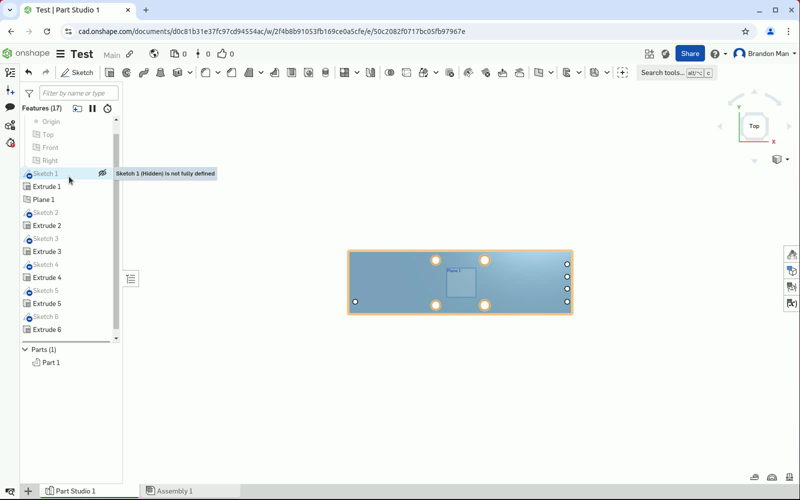
click(69, 176)
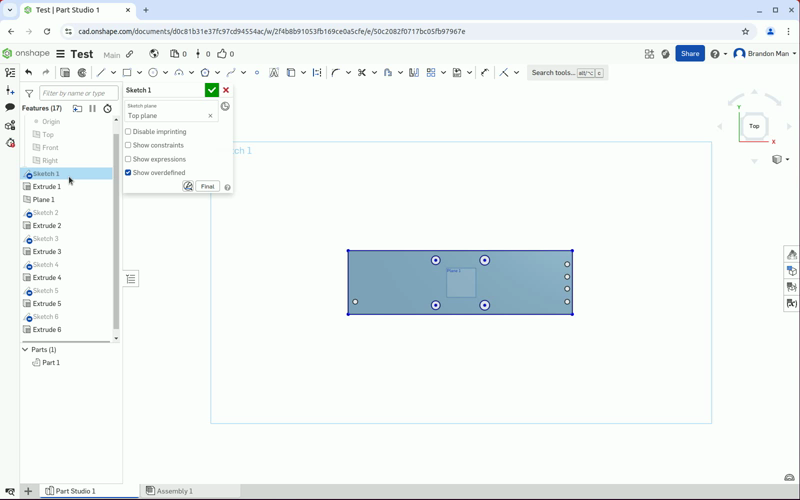
mouse_move(229, 92)
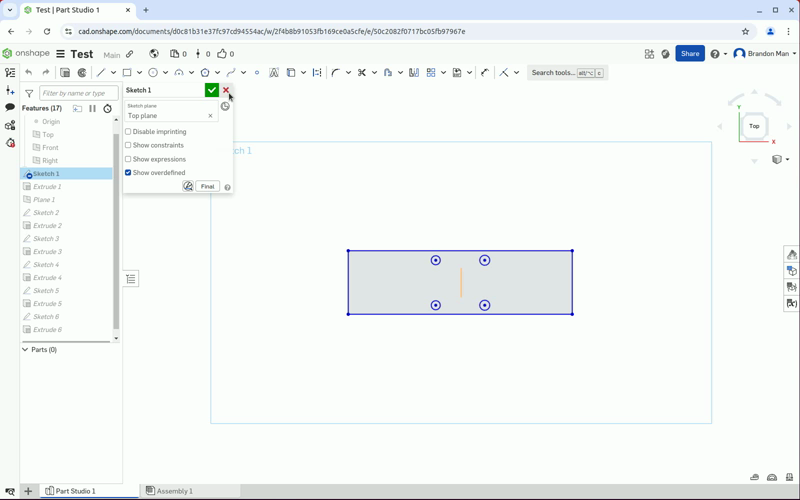
click(229, 92)
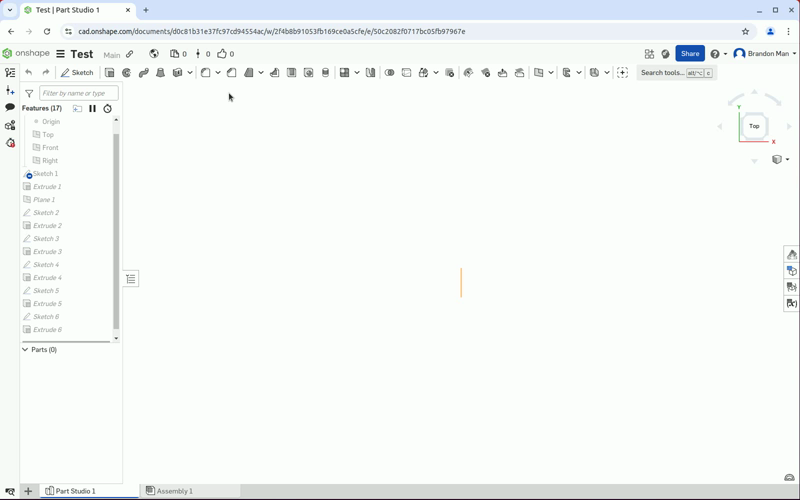
key(shift+s)
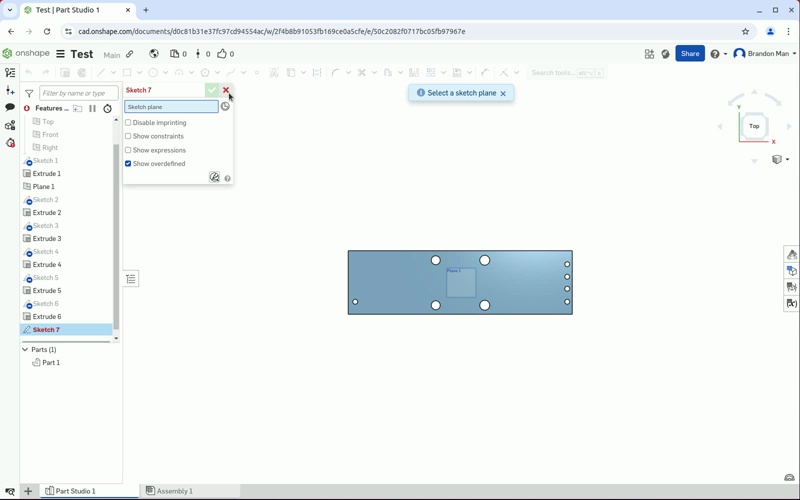
mouse_move(69, 189)
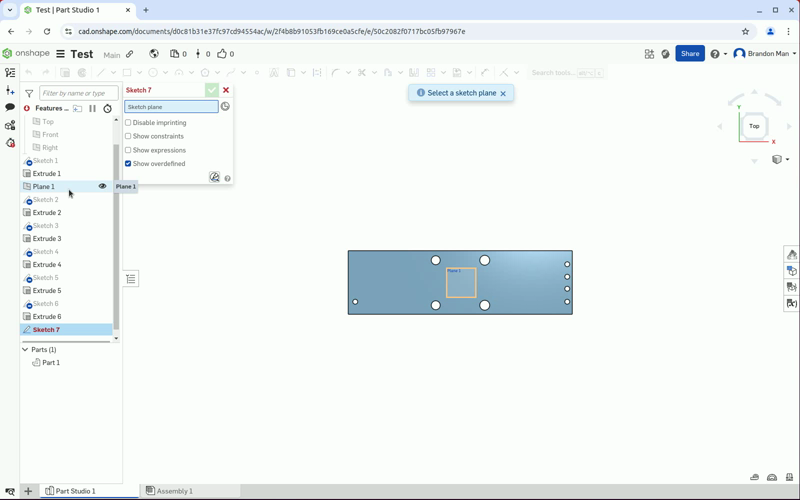
click(69, 189)
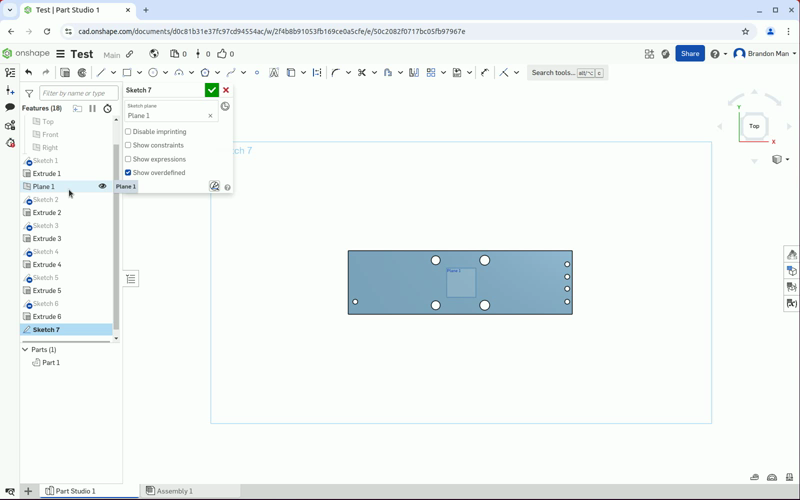
mouse_move(73, 352)
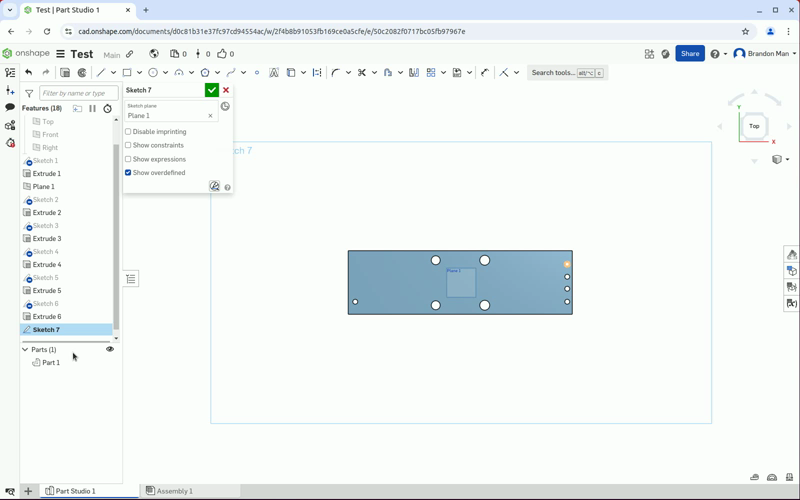
key(y)
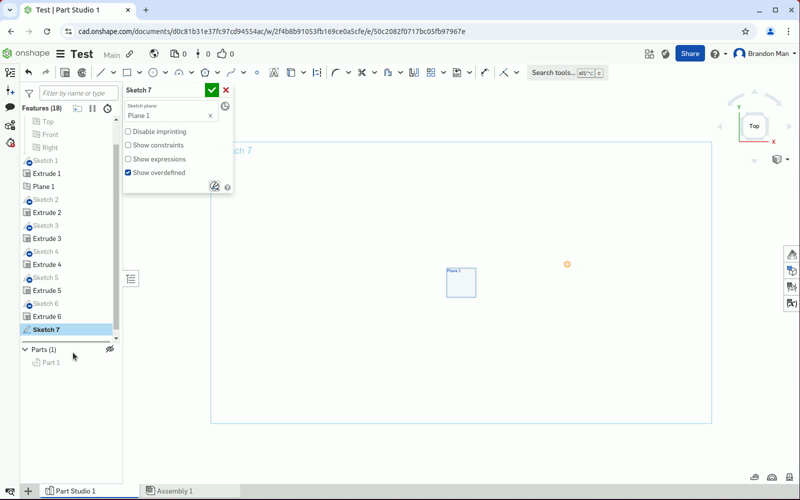
key(c)
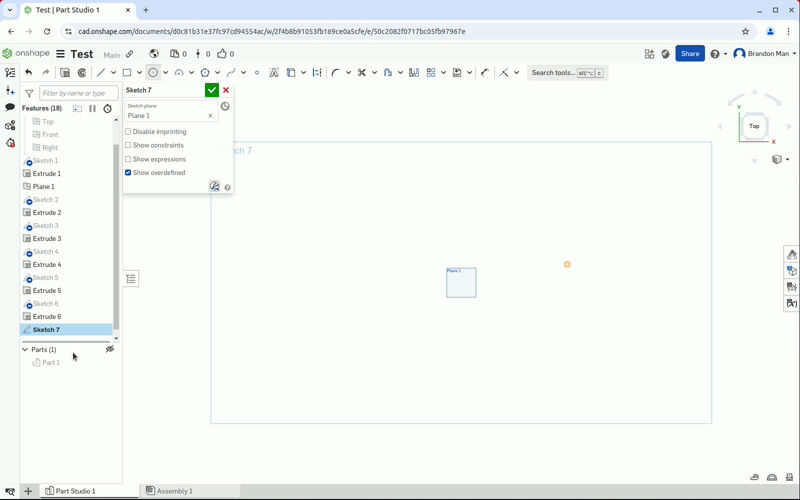
key_down(shift)
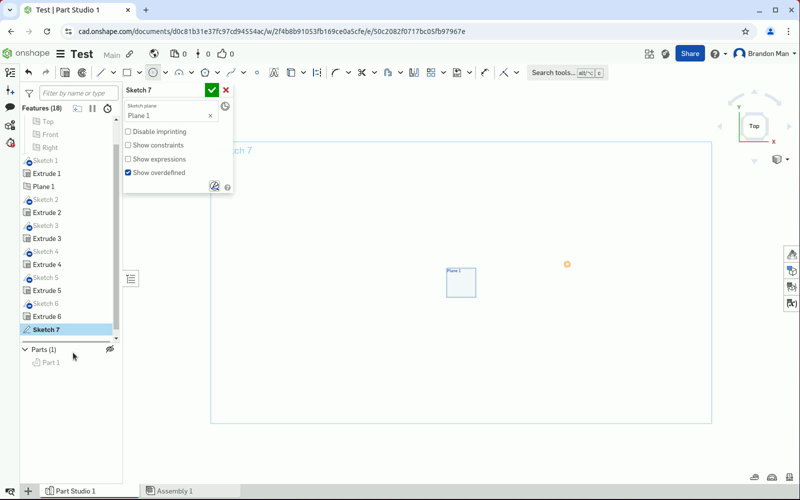
mouse_move(355, 276)
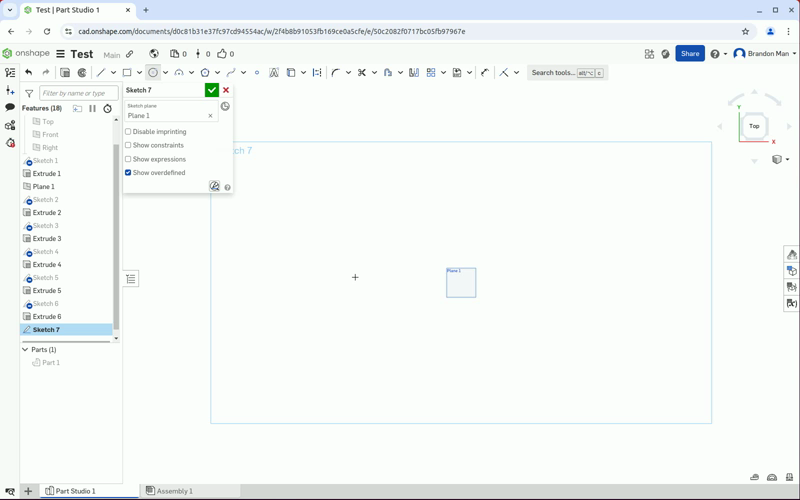
click(355, 276)
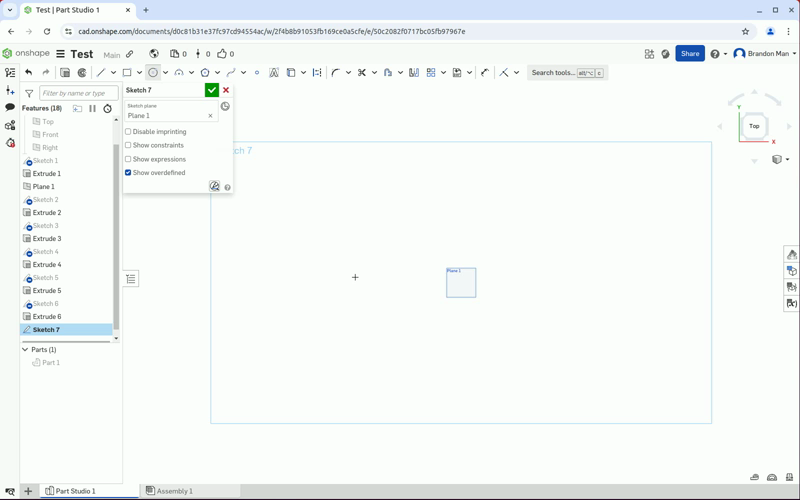
key_up(shift)
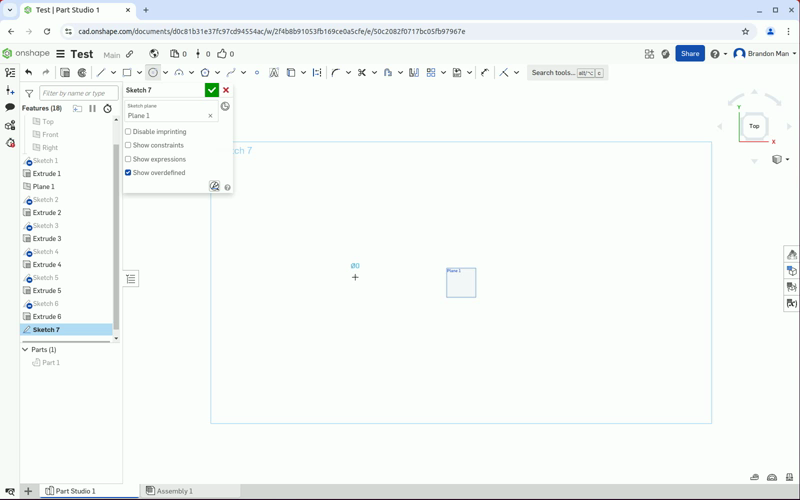
mouse_move(357, 276)
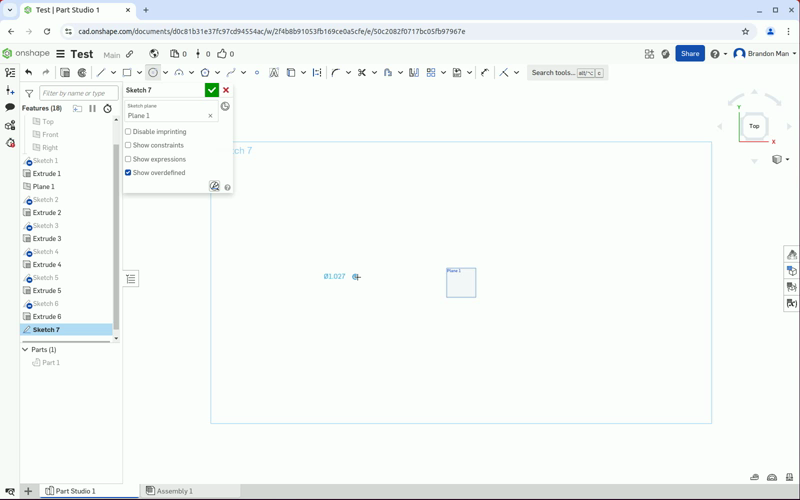
scroll(6)
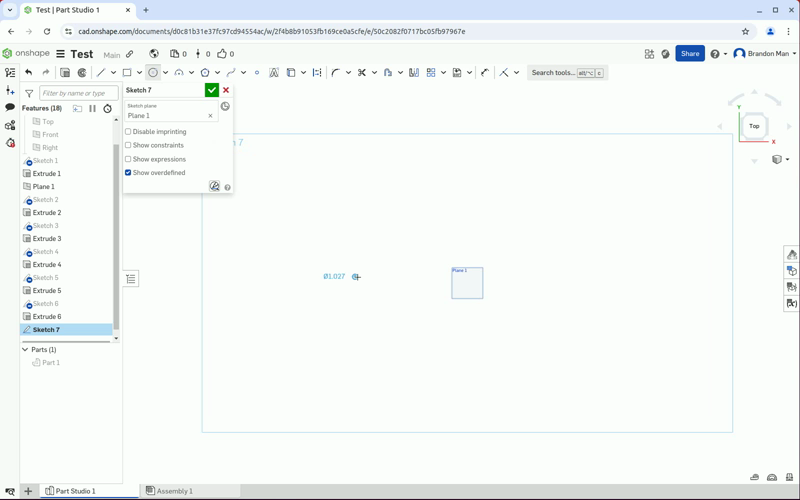
scroll(6)
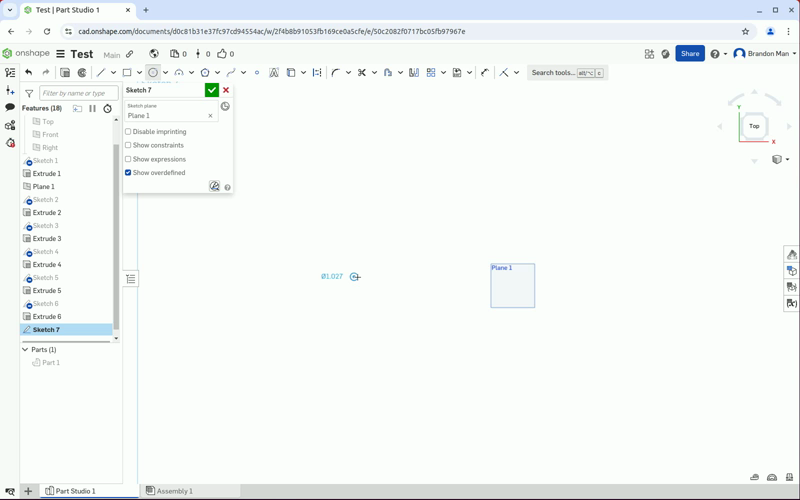
scroll(6)
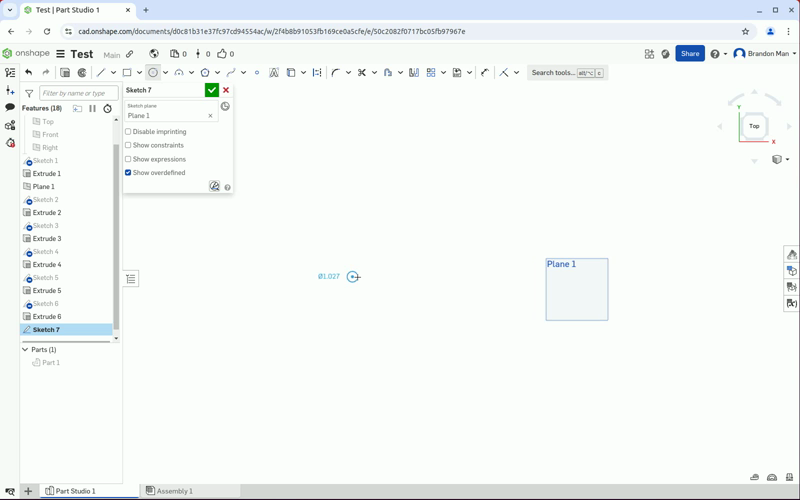
scroll(6)
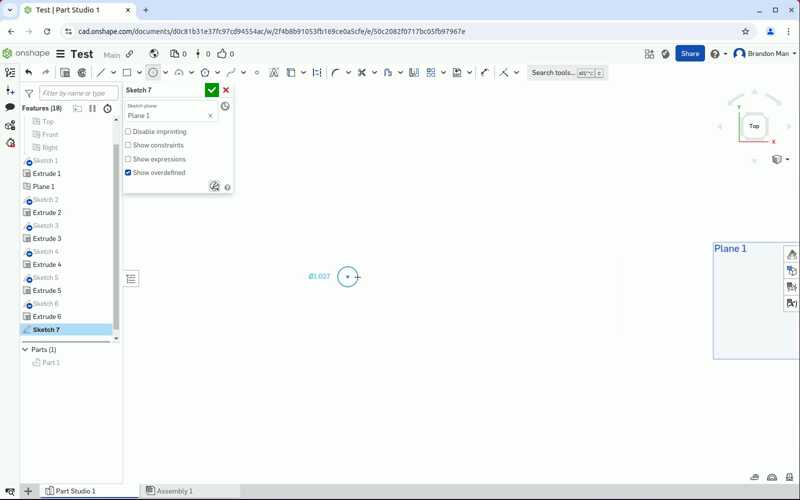
scroll(6)
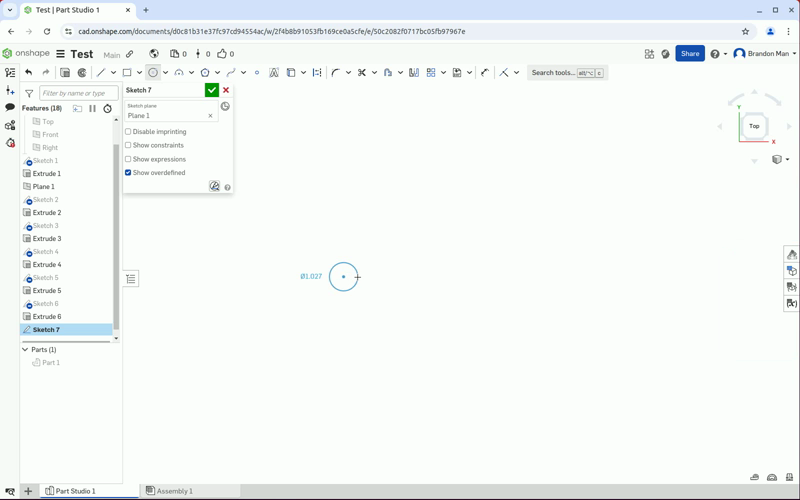
scroll(6)
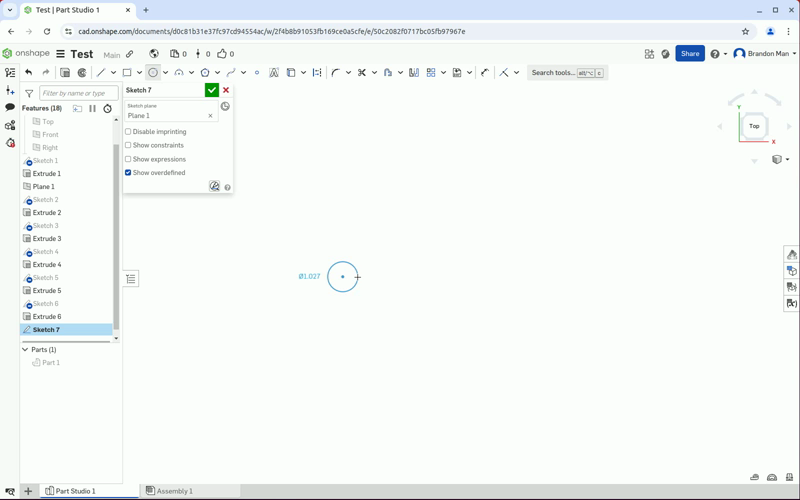
scroll(6)
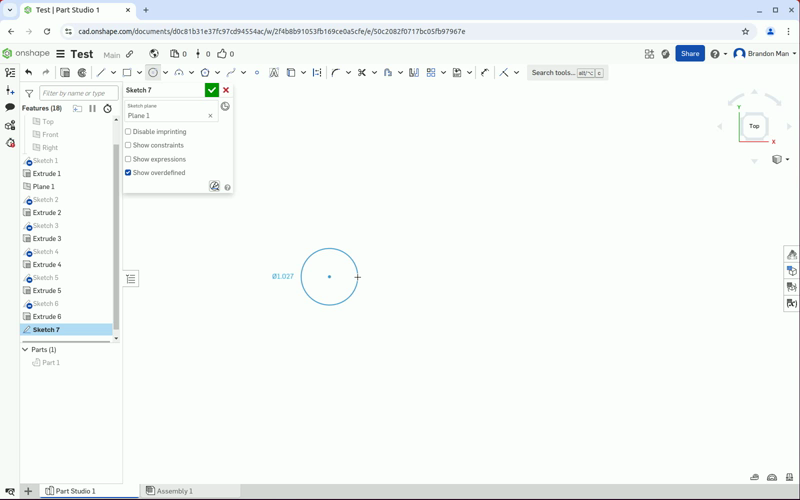
click(357, 276)
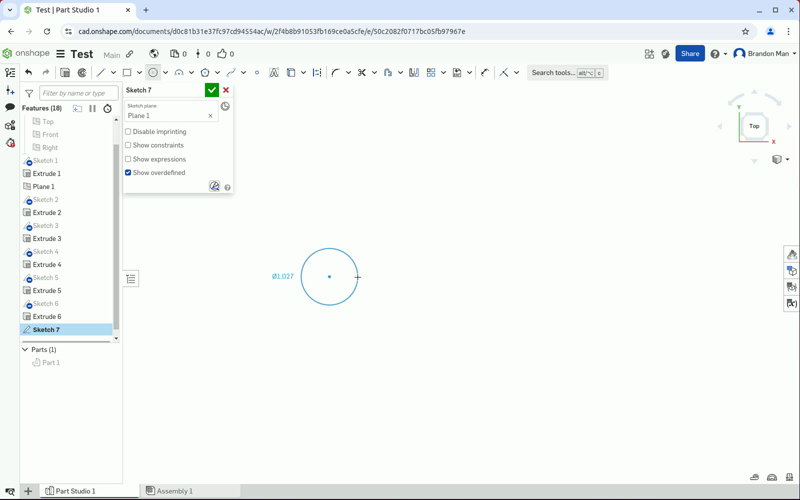
scroll(-6)
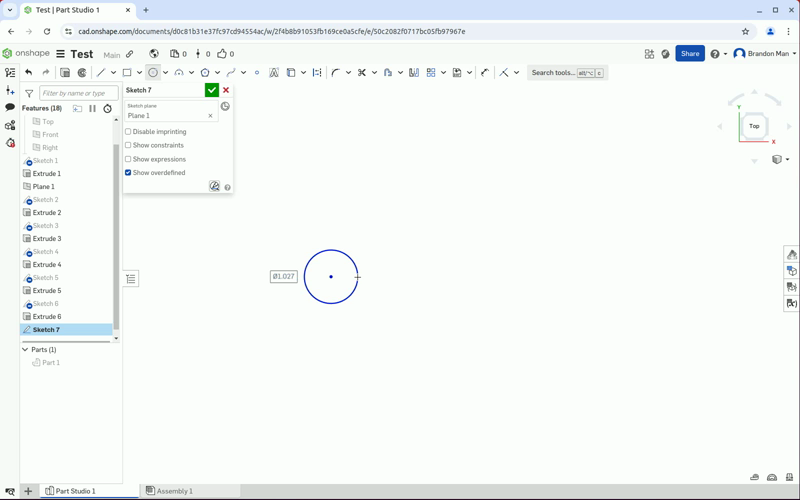
scroll(-6)
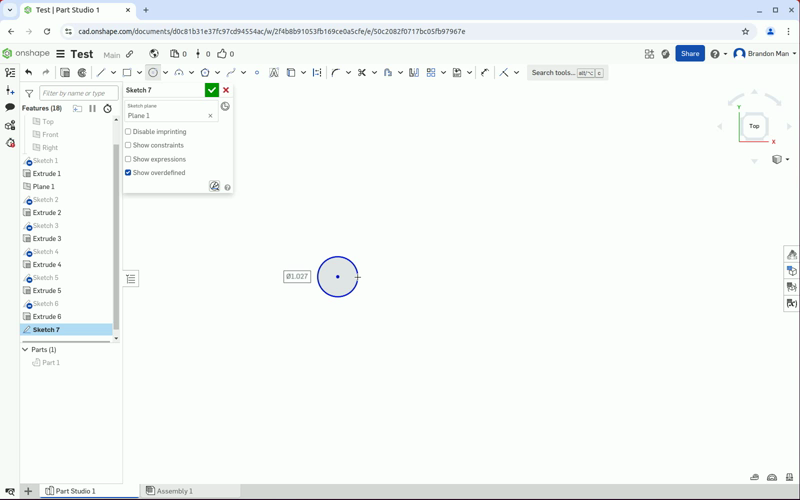
scroll(-6)
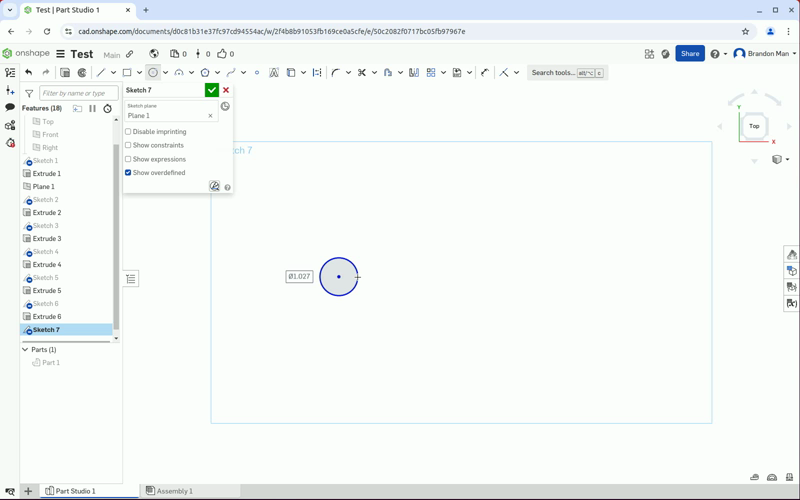
scroll(-6)
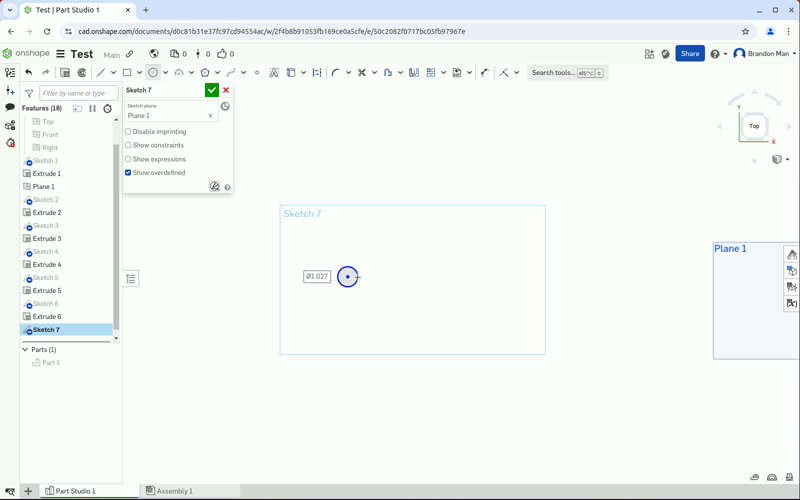
scroll(-6)
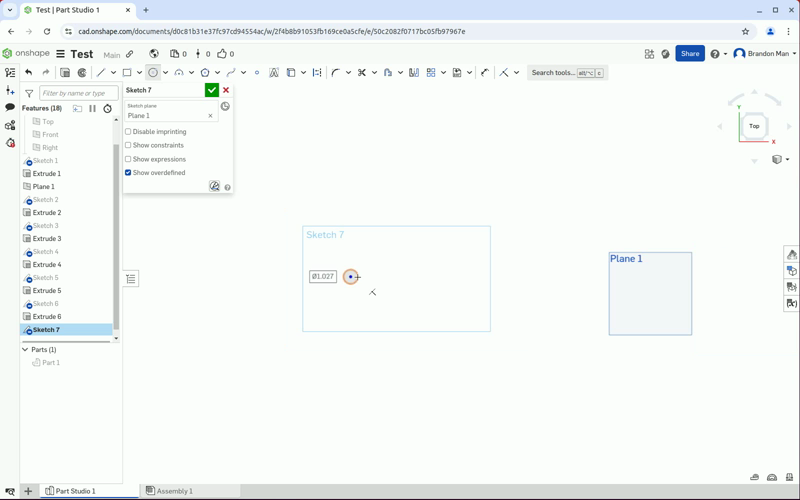
scroll(-6)
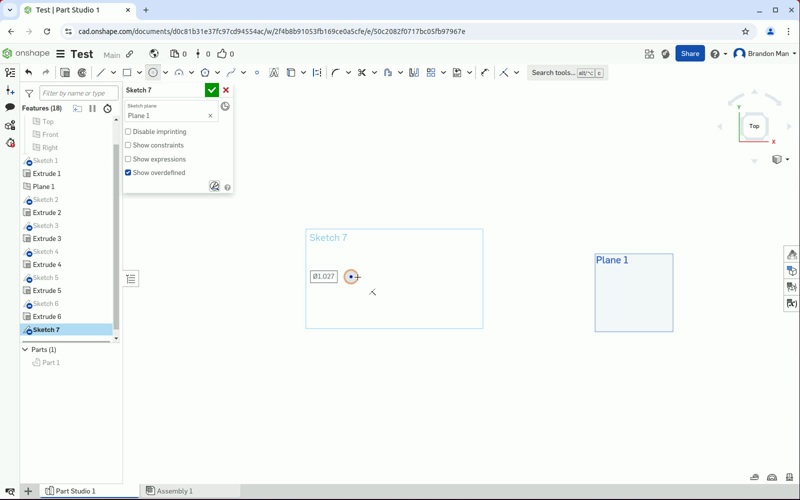
scroll(-6)
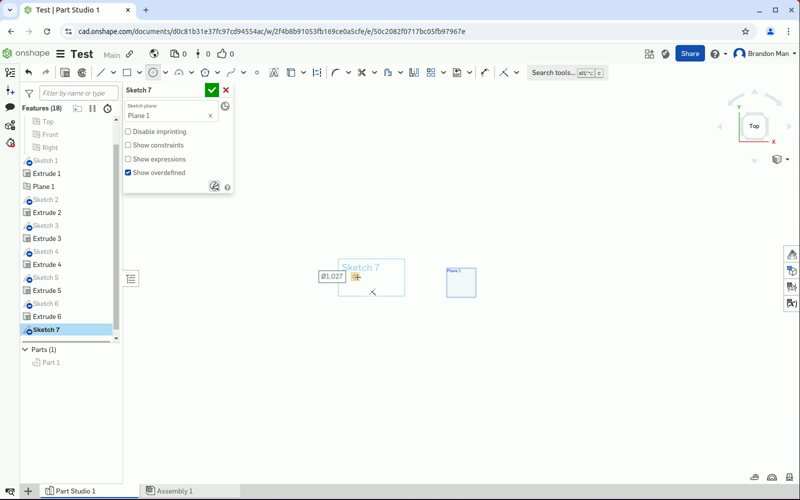
key(esc)
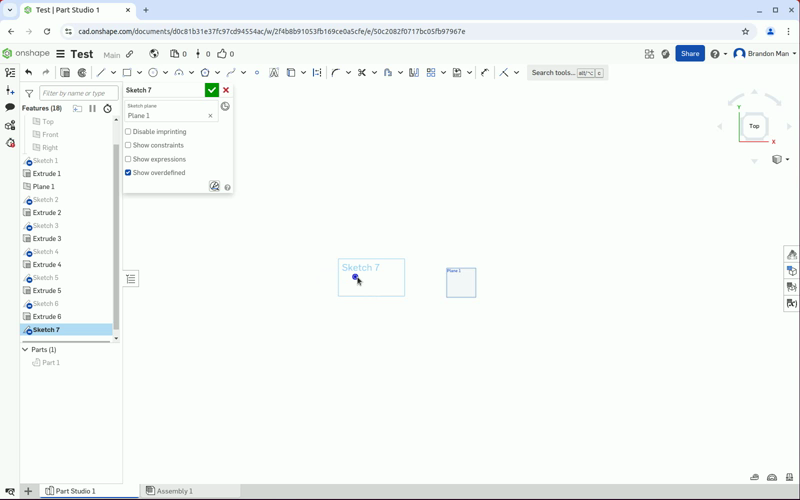
mouse_move(356, 278)
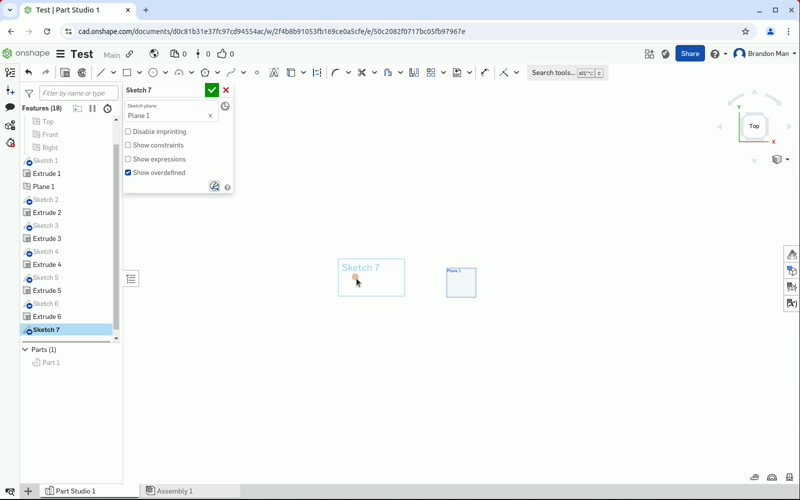
scroll(6)
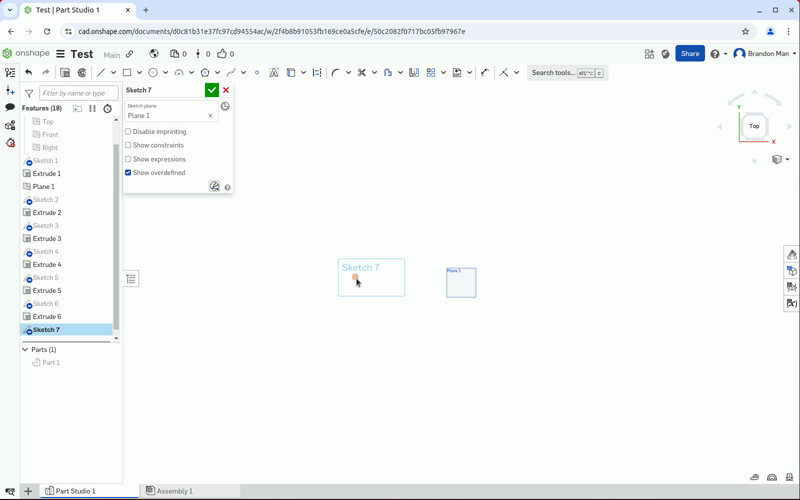
scroll(6)
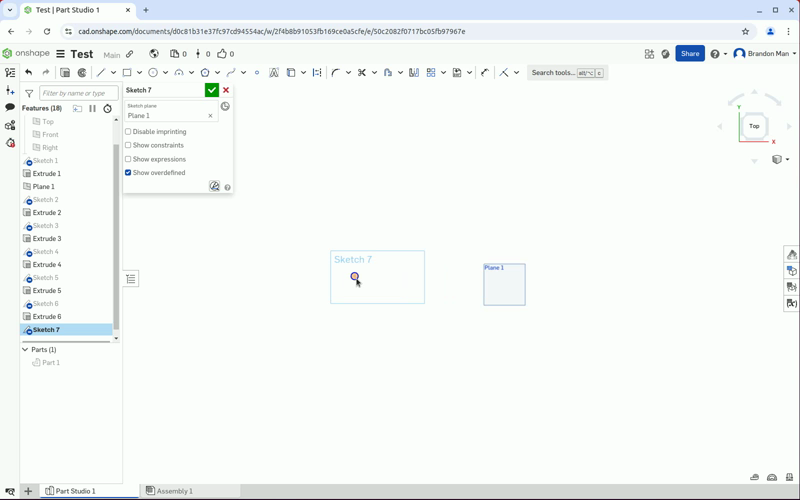
scroll(6)
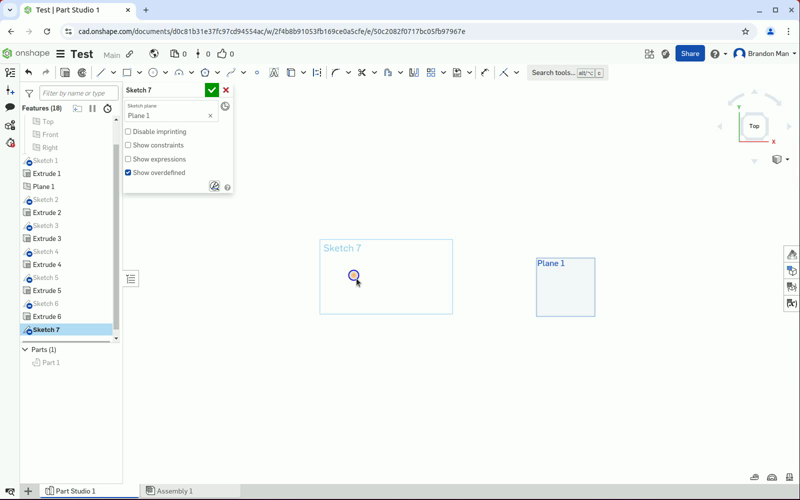
scroll(6)
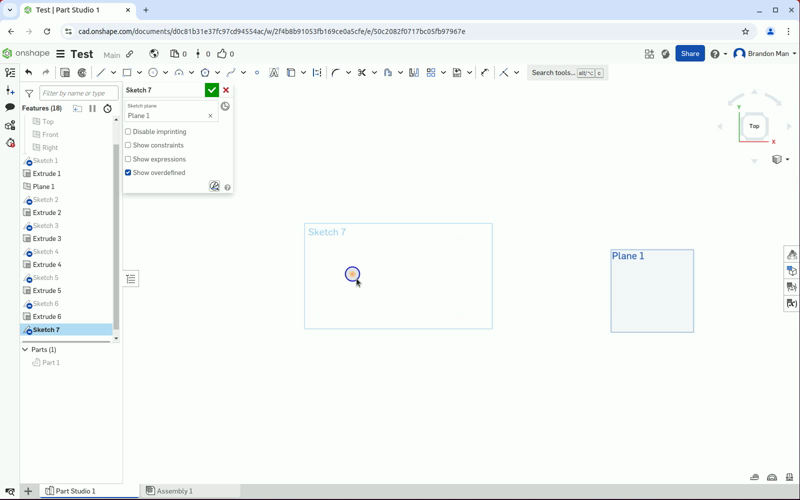
scroll(6)
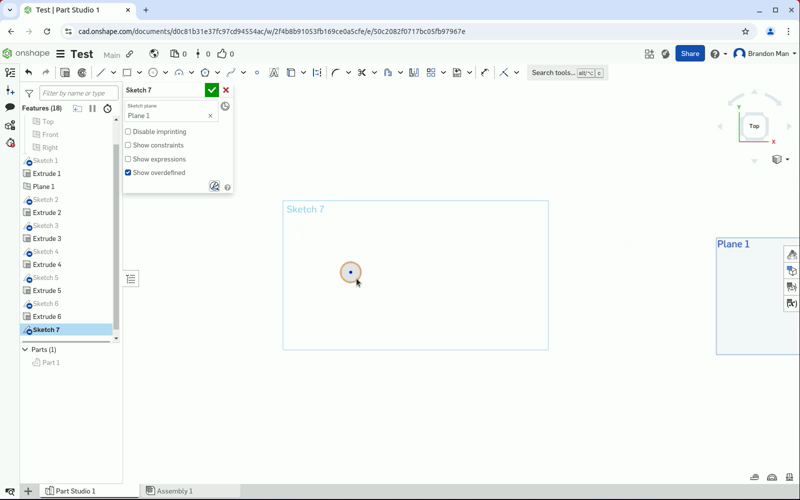
scroll(6)
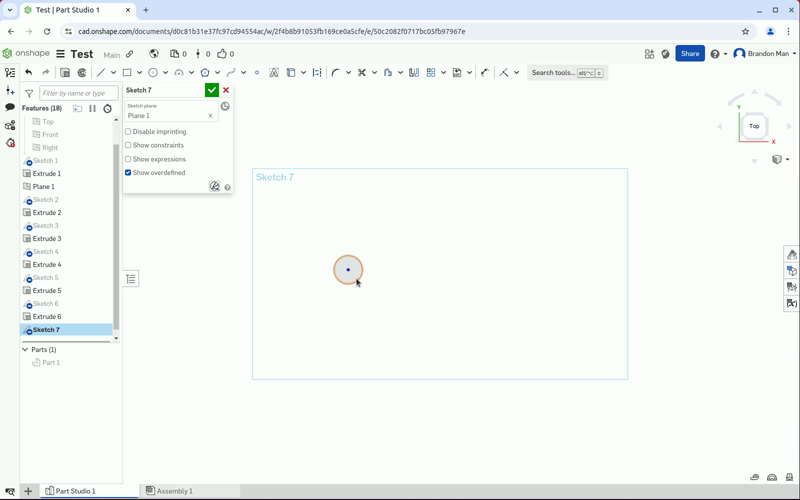
scroll(6)
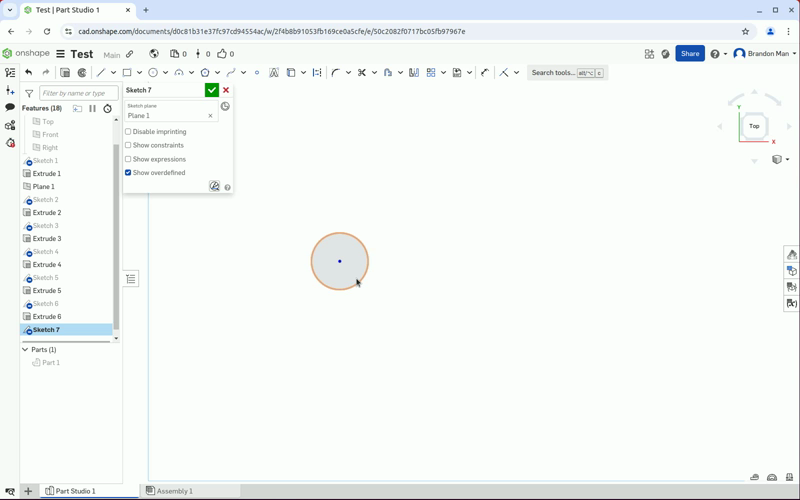
click(356, 278)
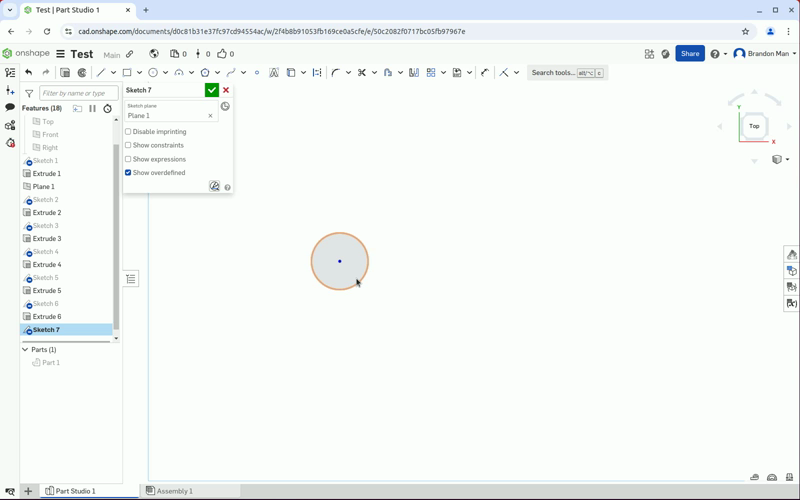
scroll(-6)
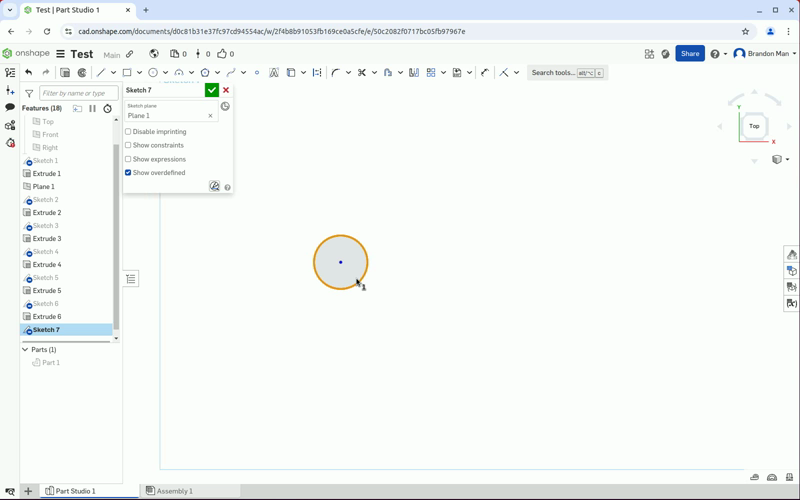
scroll(-6)
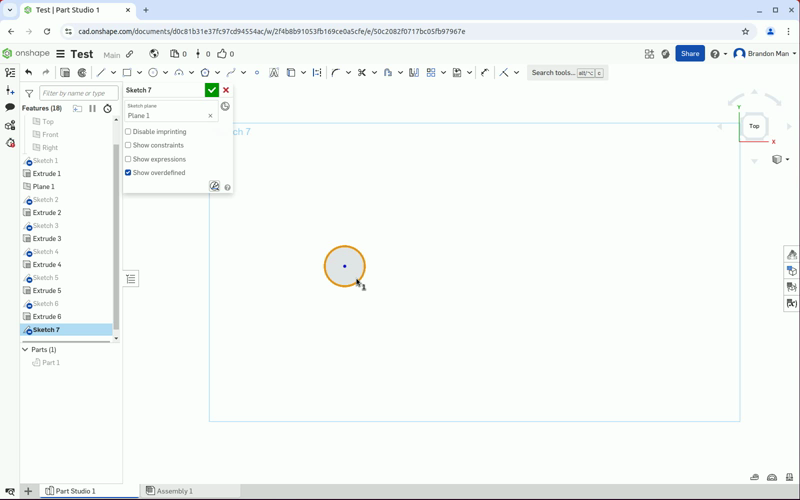
scroll(-6)
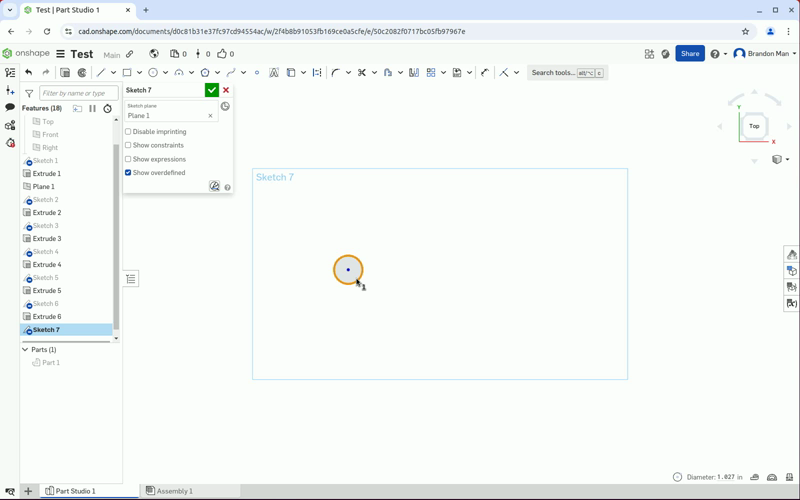
scroll(-6)
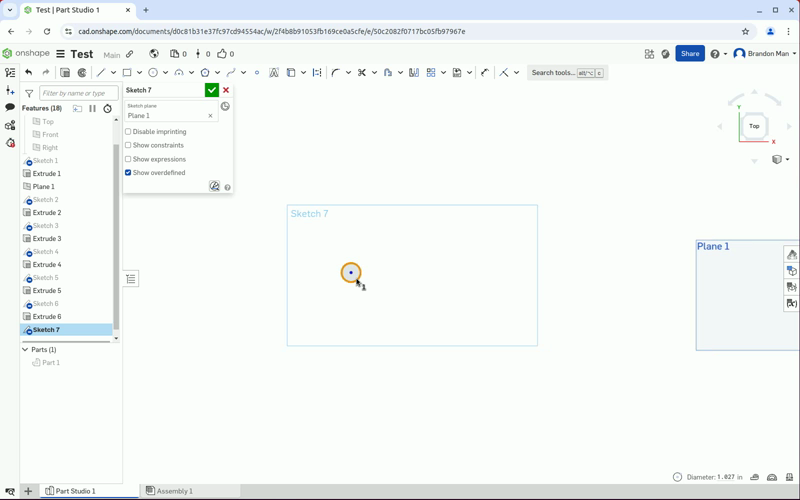
scroll(-6)
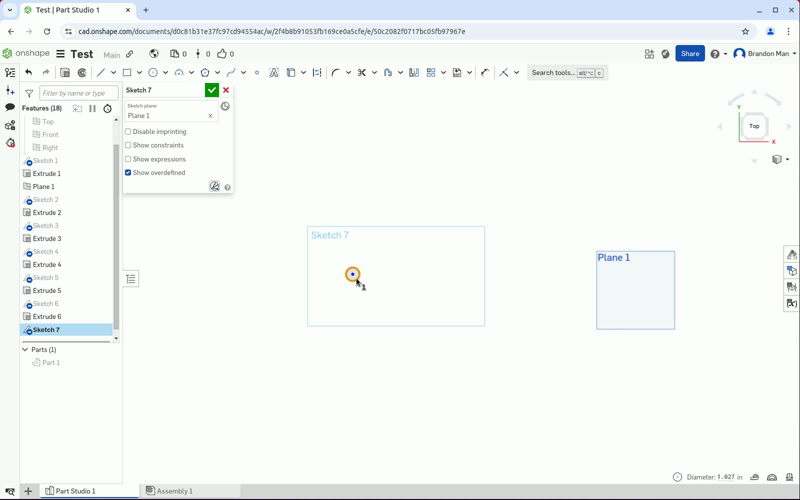
scroll(-6)
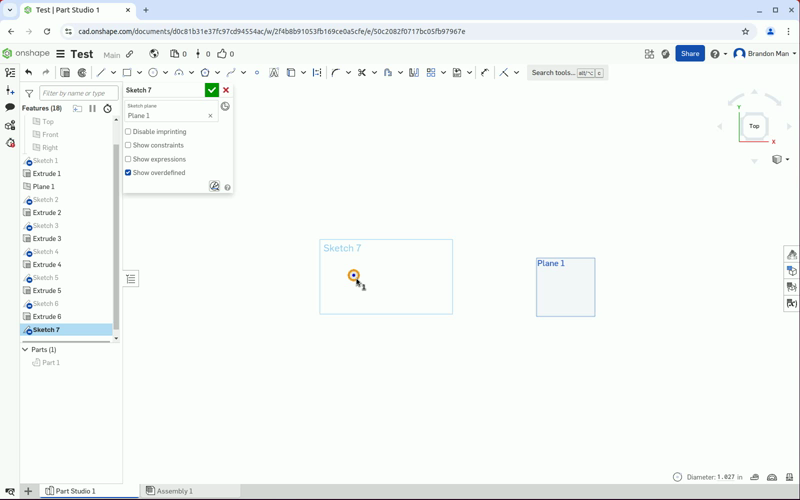
scroll(-6)
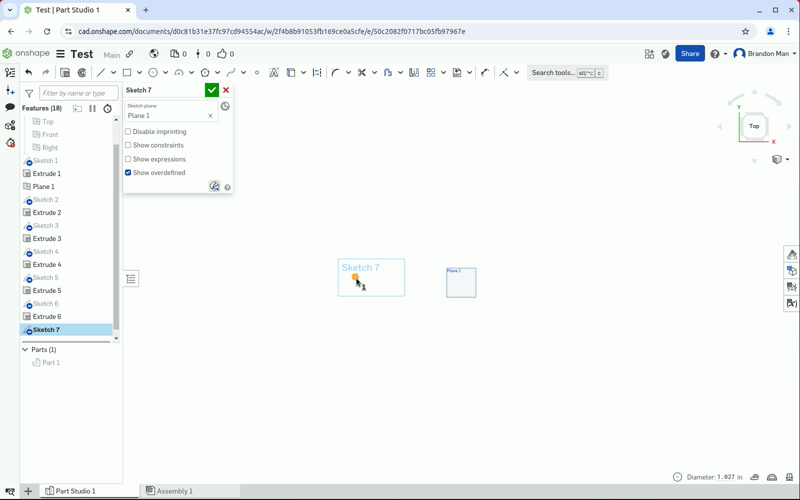
mouse_move(73, 352)
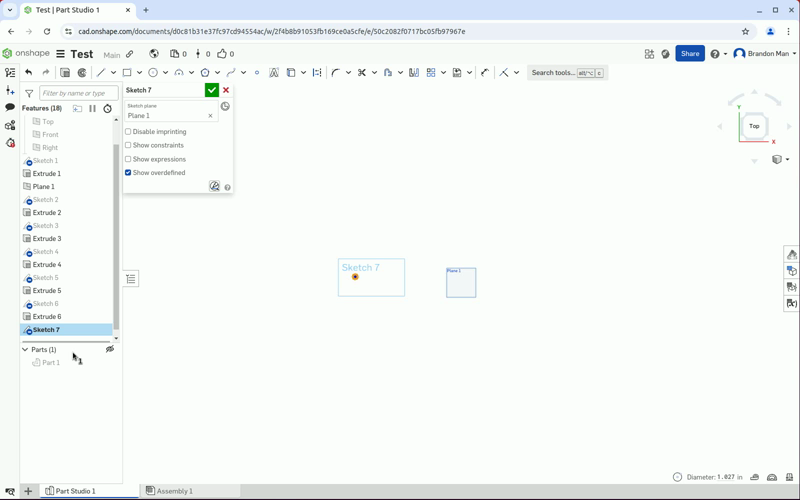
key(shift+y)
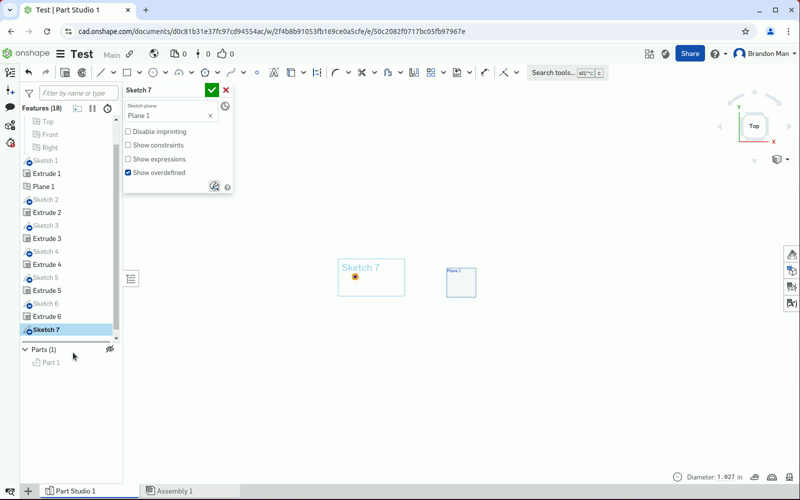
key(shift+e)
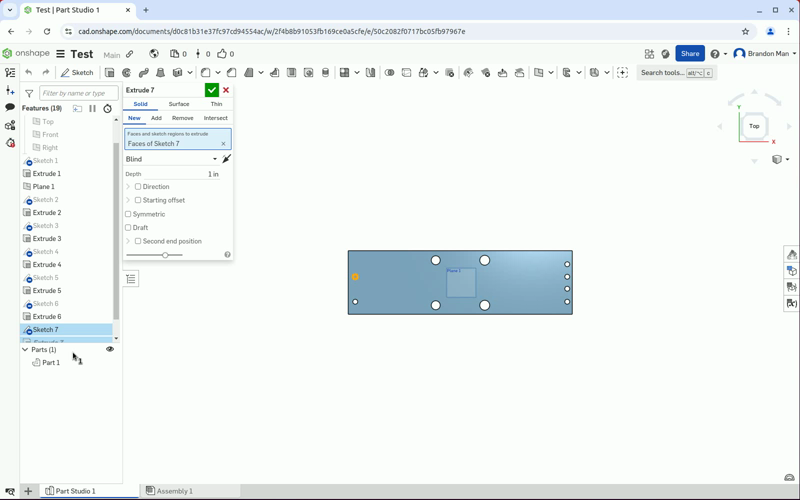
mouse_move(143, 106)
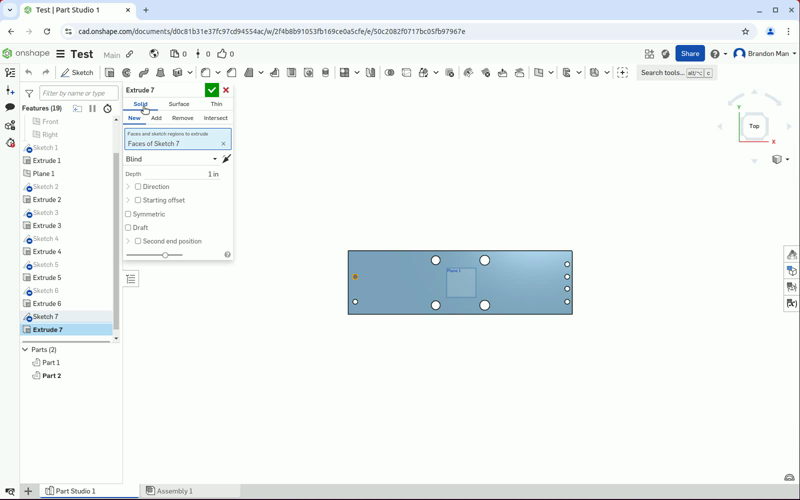
click(143, 106)
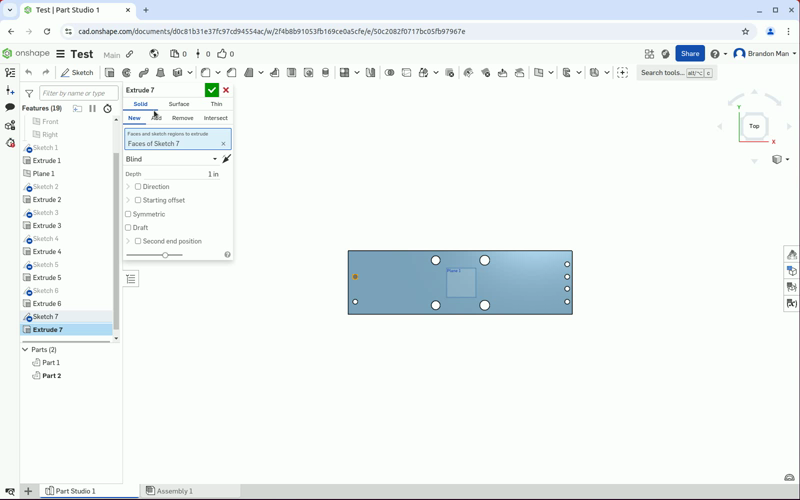
mouse_move(186, 120)
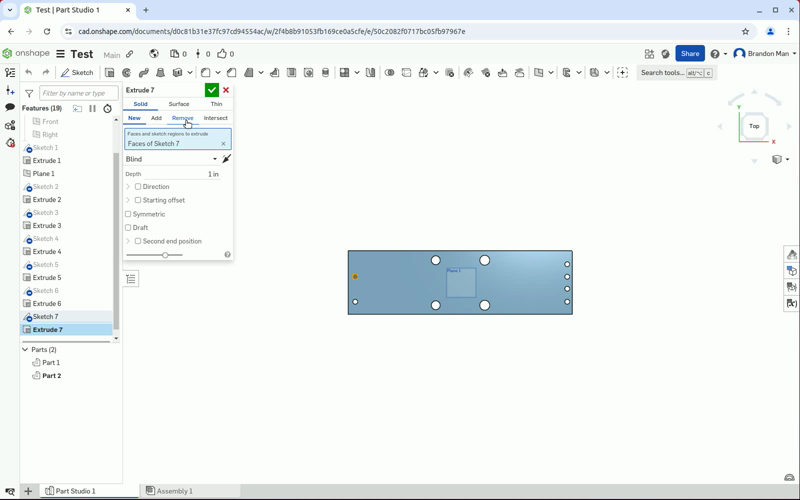
click(186, 120)
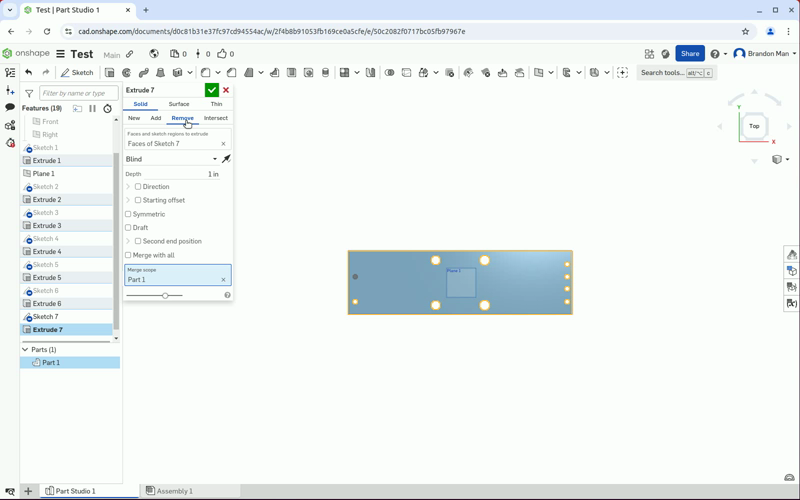
key(tab, 4)
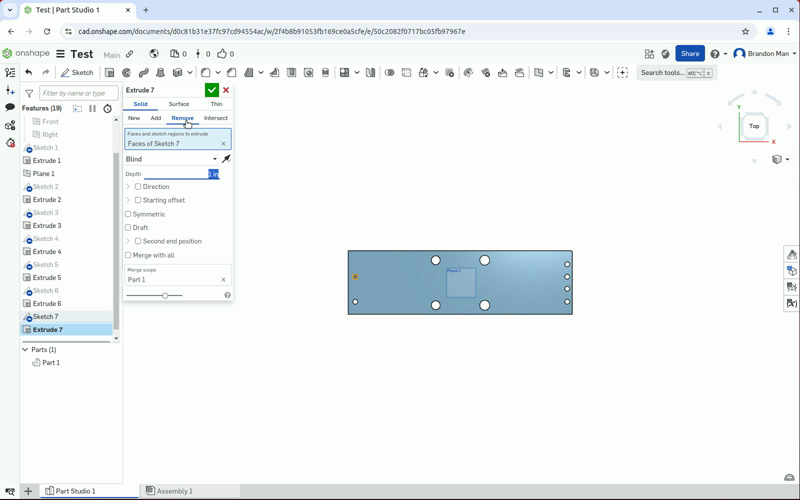
text(3.129)
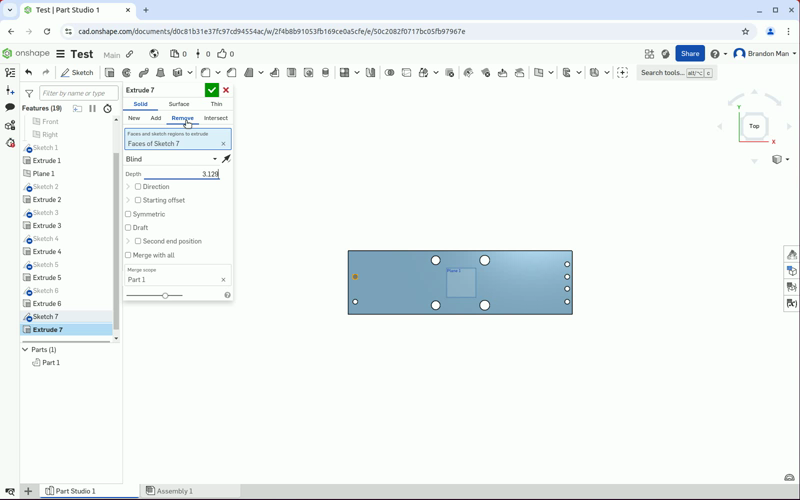
key(tab, 6)
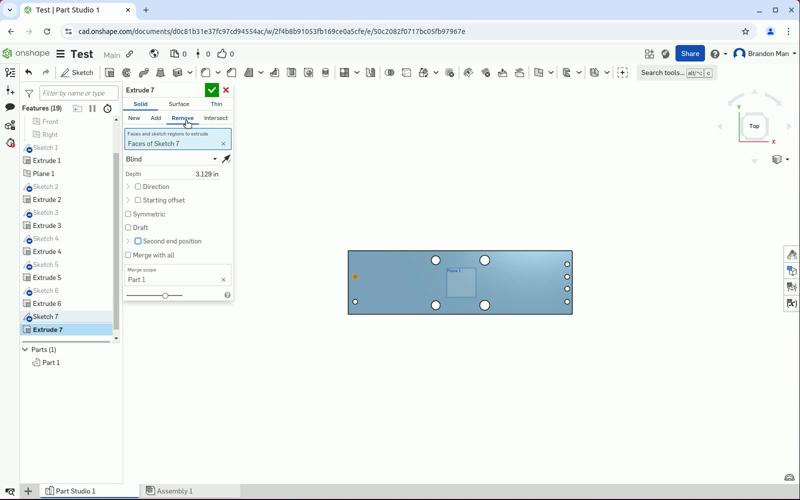
key(space)
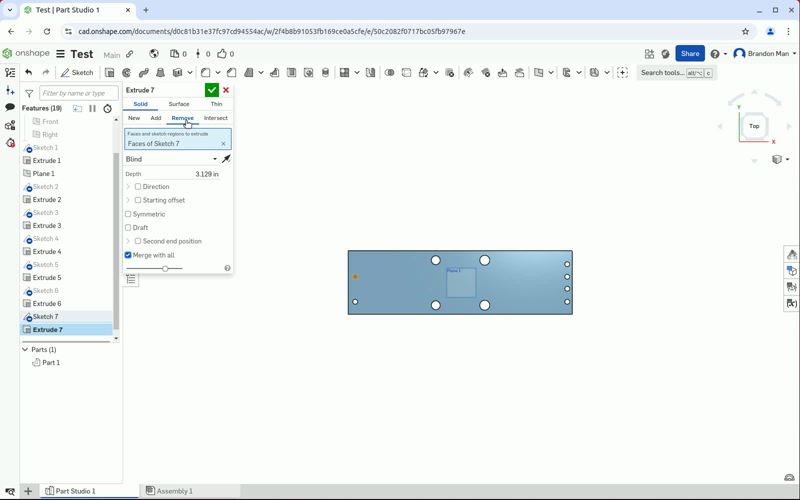
key(enter)
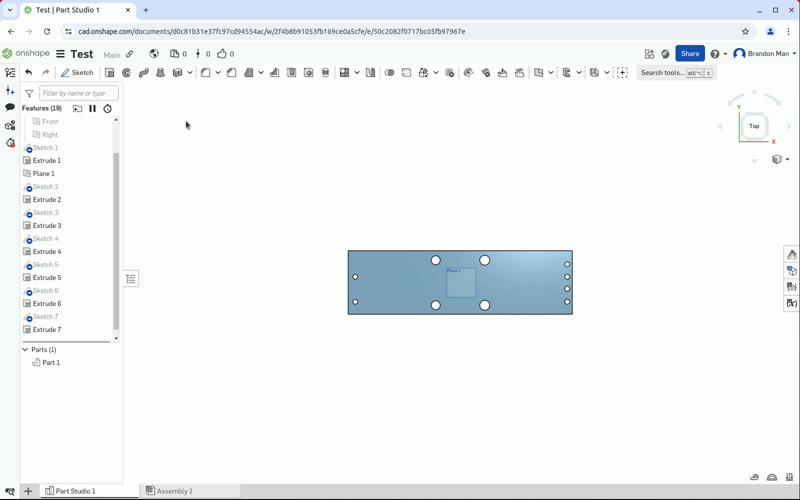
key(shift+h)
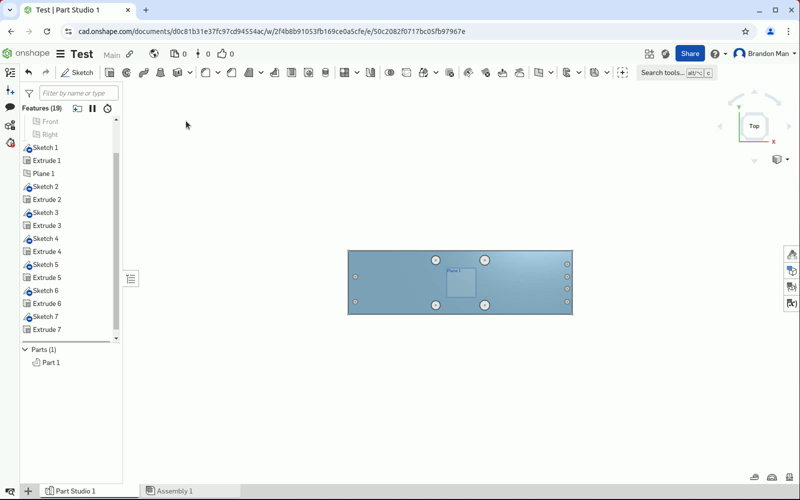
key(shift+h)
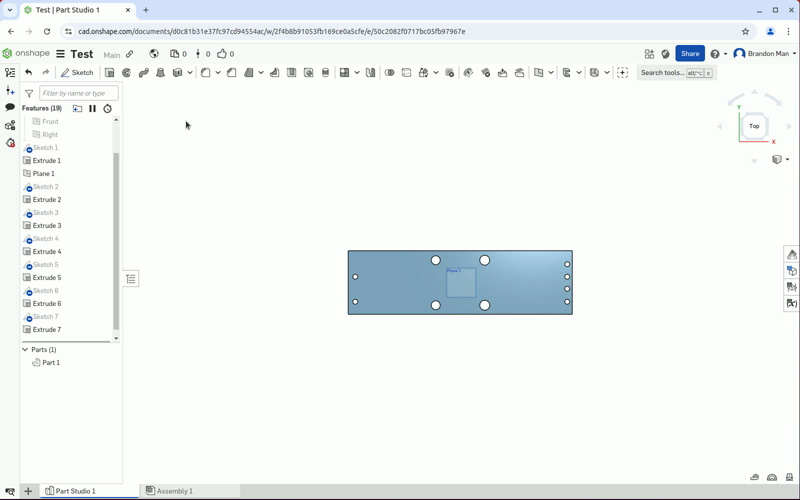
mouse_move(69, 150)
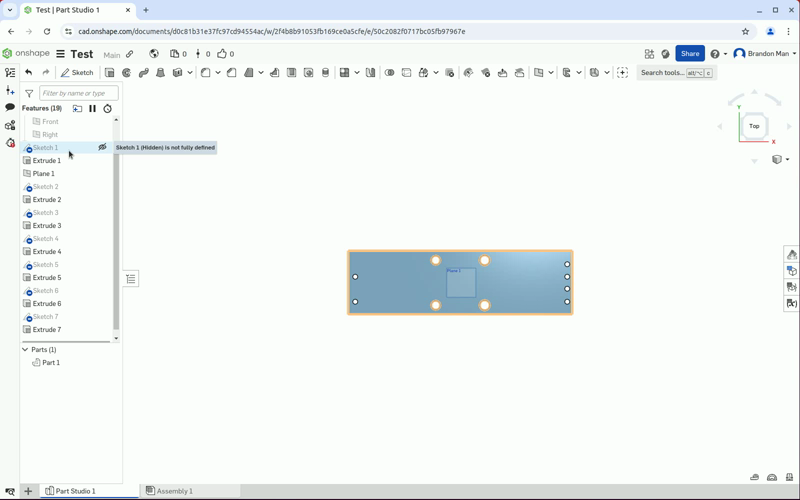
click(69, 150)
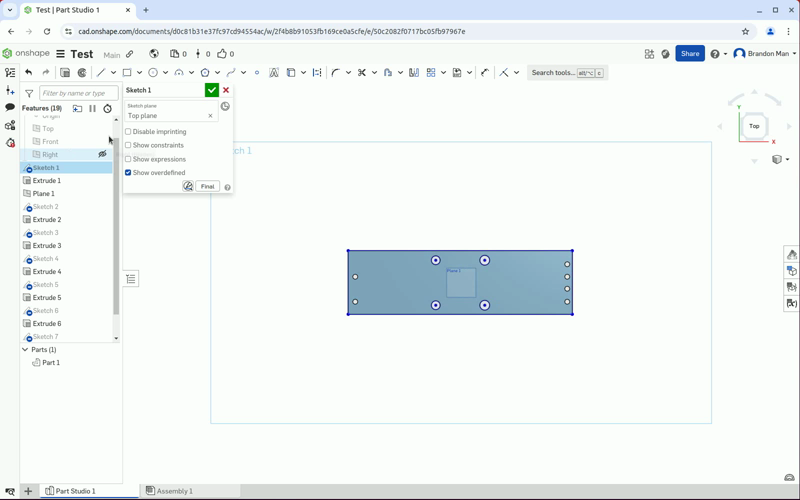
mouse_move(229, 92)
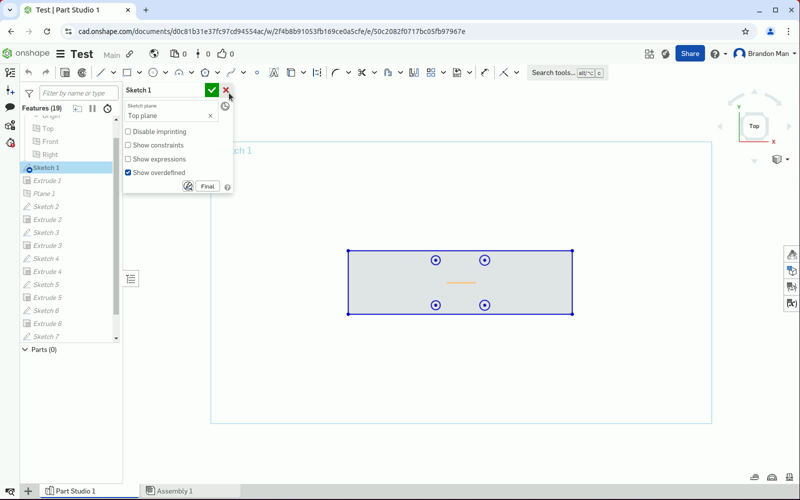
click(229, 92)
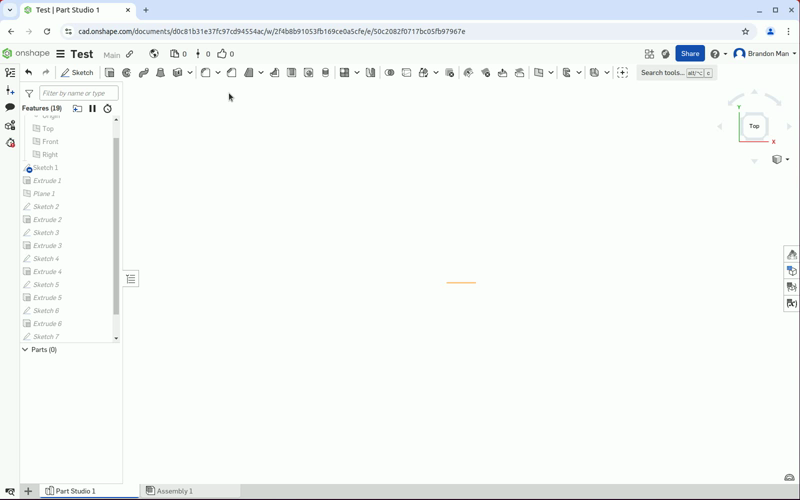
key(shift+s)
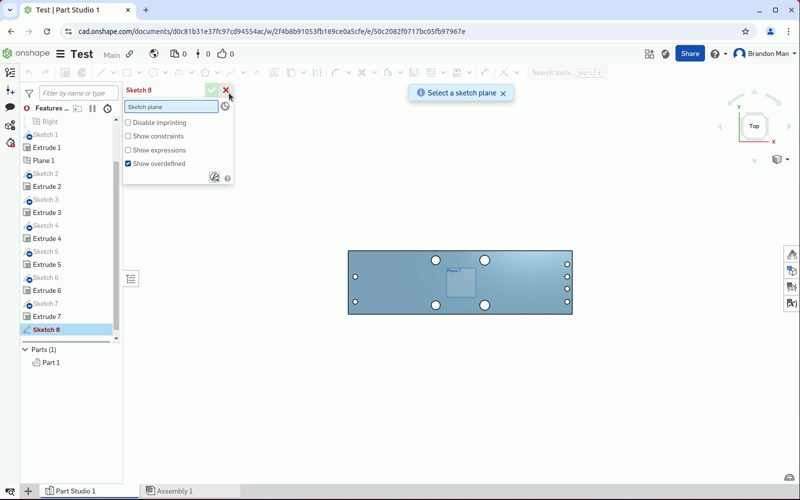
mouse_move(69, 163)
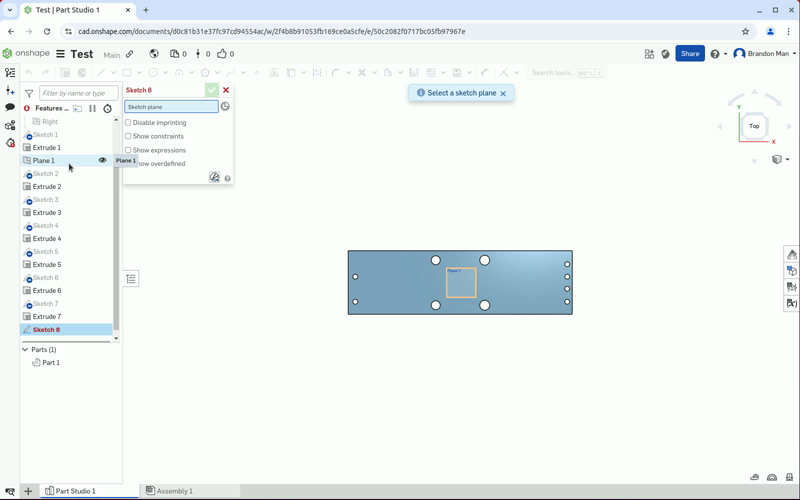
click(69, 163)
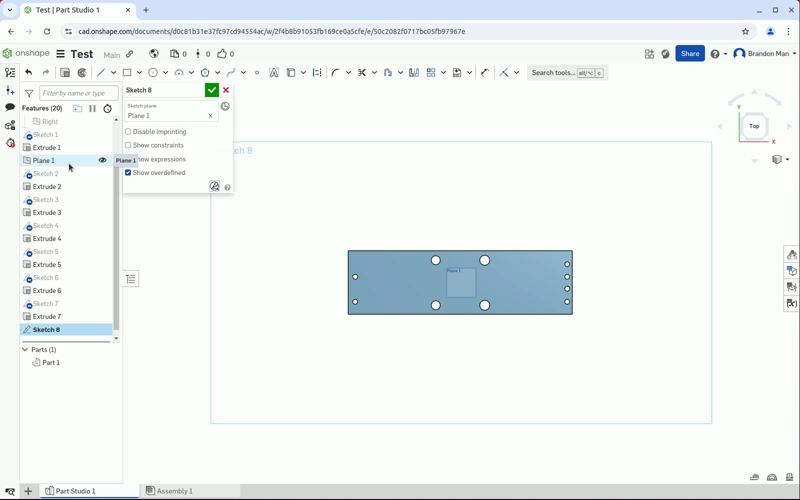
mouse_move(73, 352)
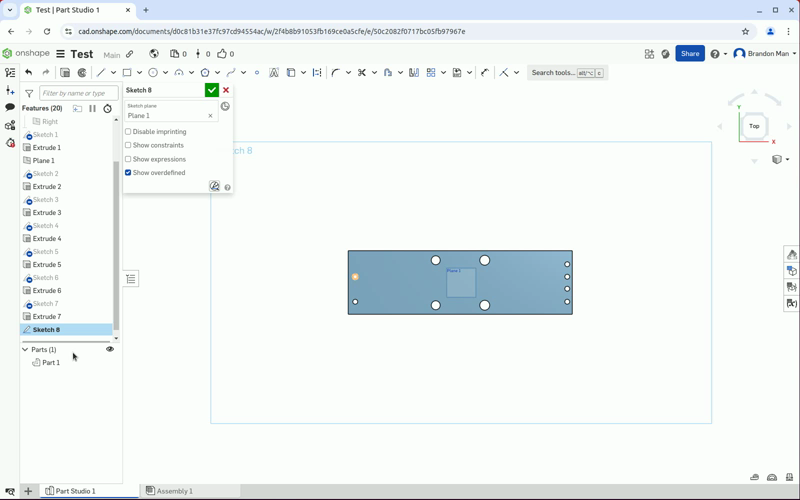
key(y)
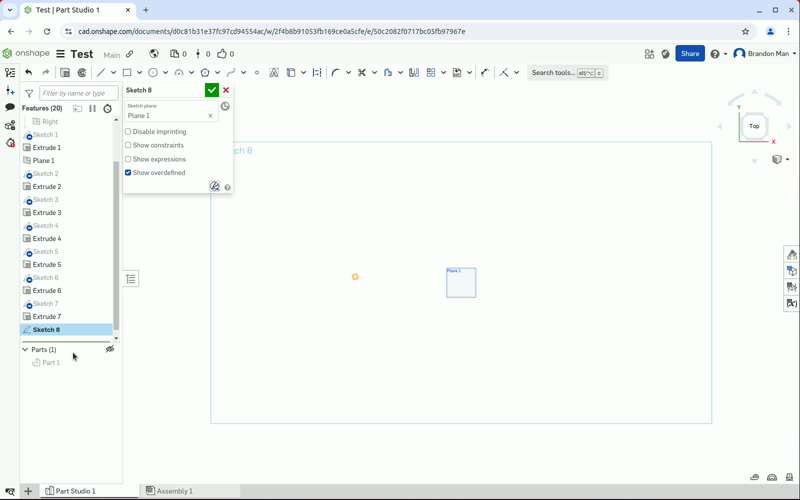
key(c)
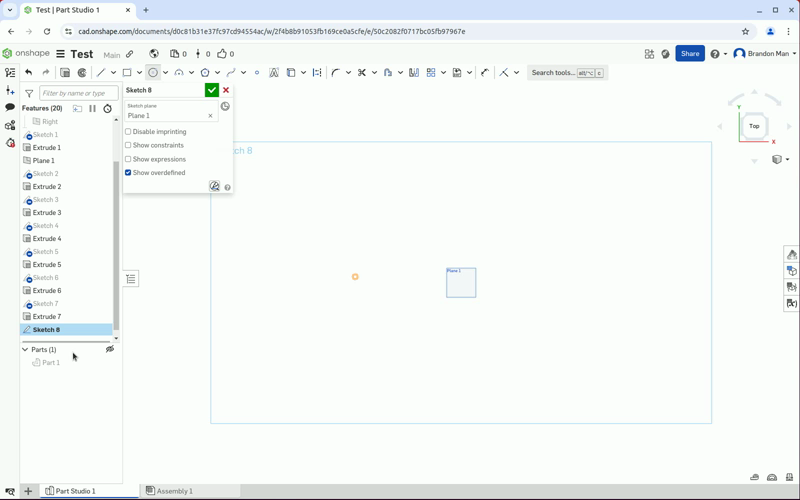
key_down(shift)
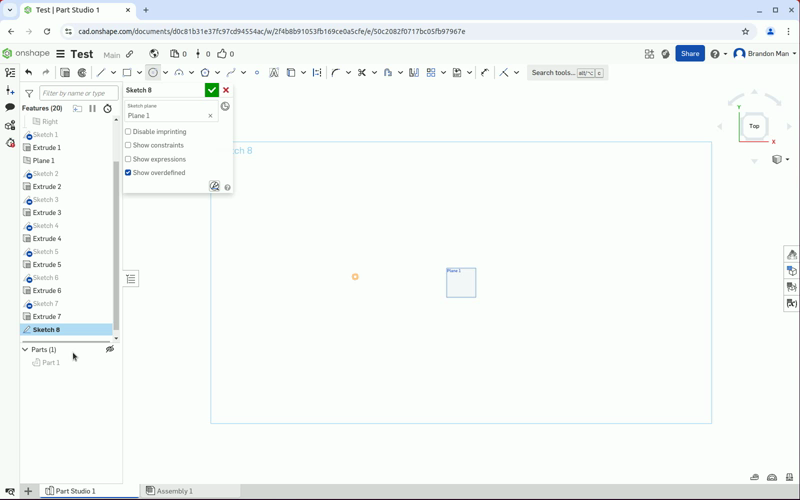
mouse_move(355, 264)
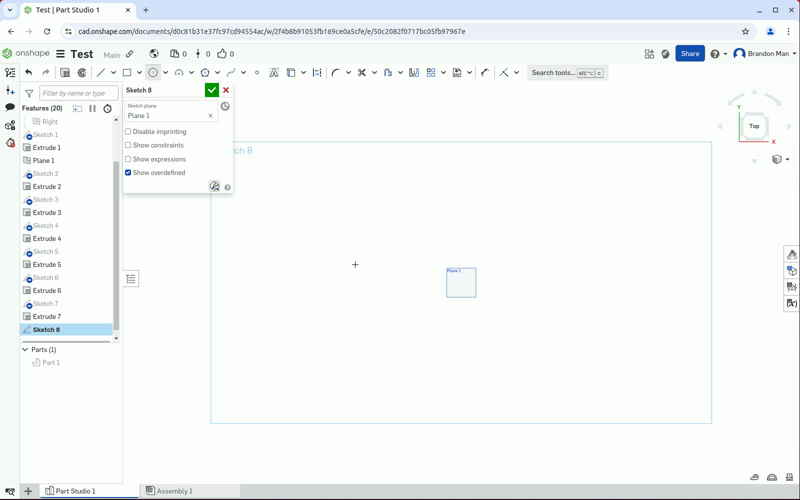
click(355, 264)
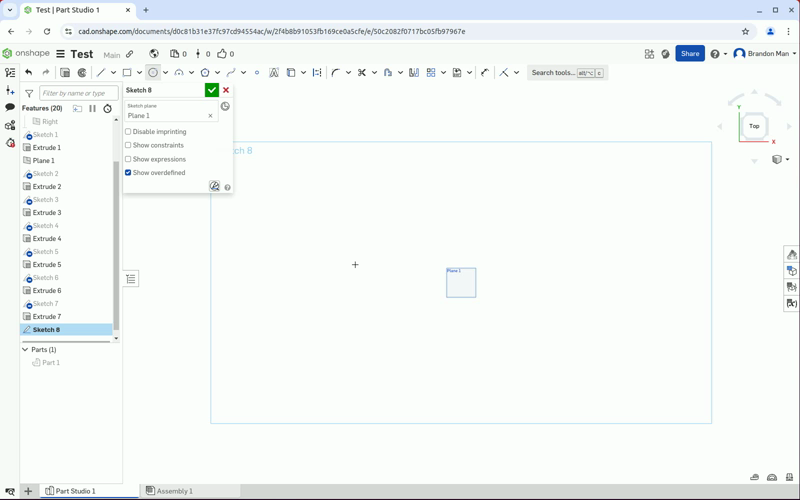
key_up(shift)
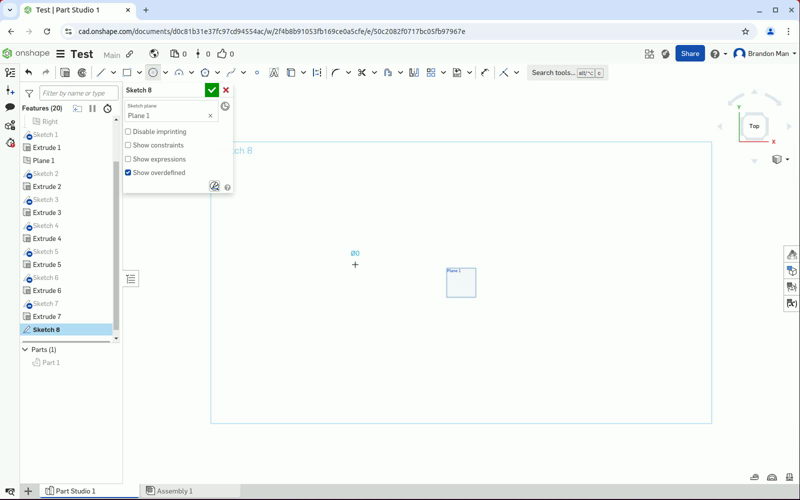
mouse_move(357, 264)
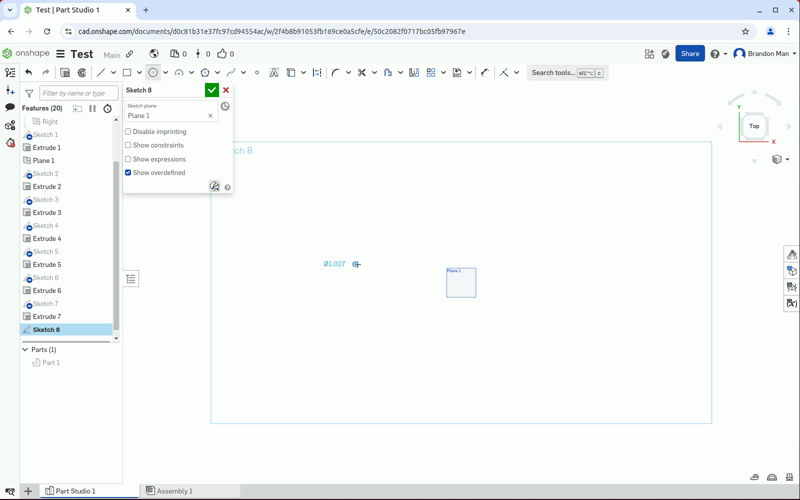
scroll(6)
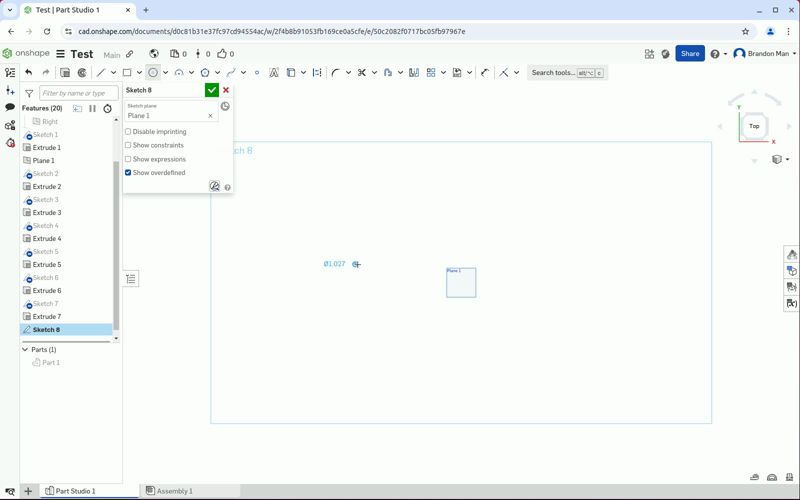
scroll(6)
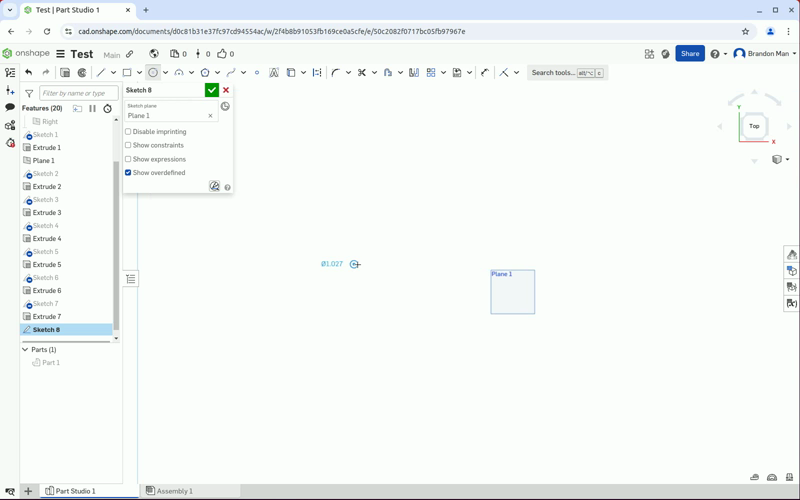
scroll(6)
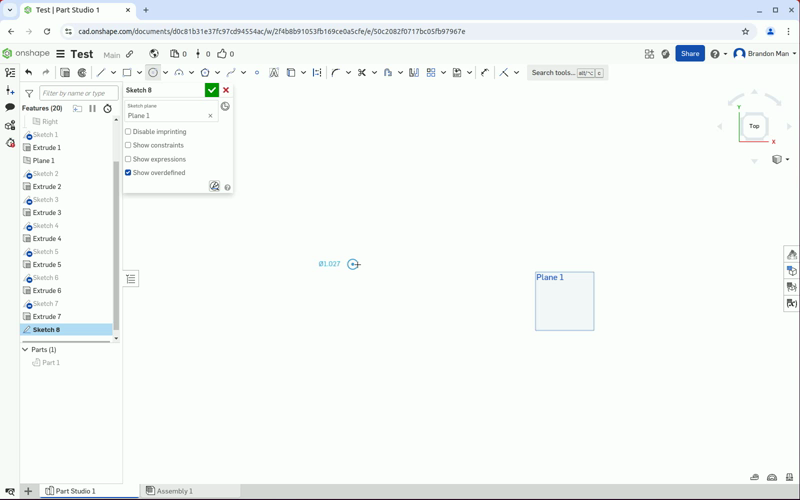
scroll(6)
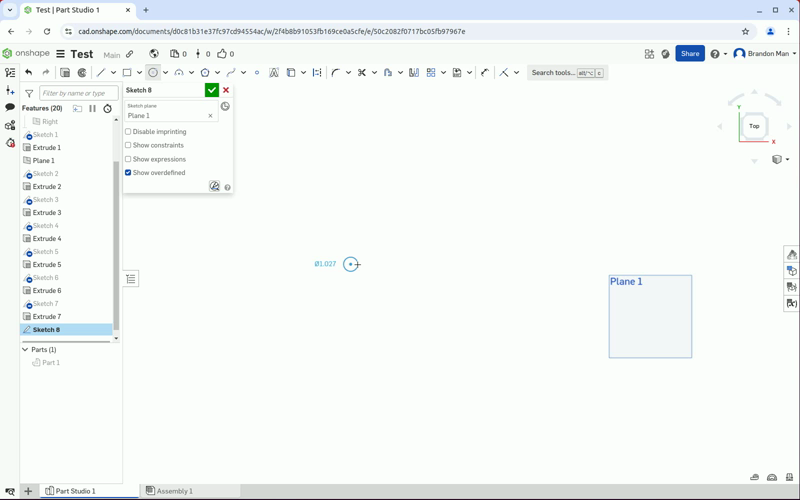
scroll(6)
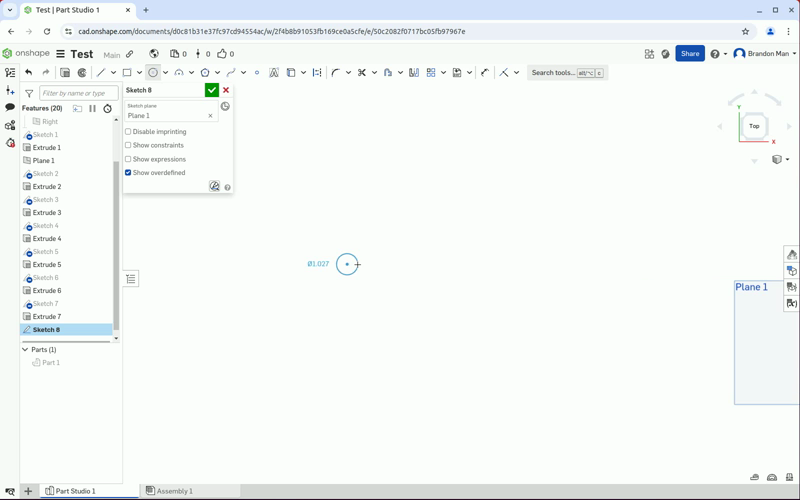
scroll(6)
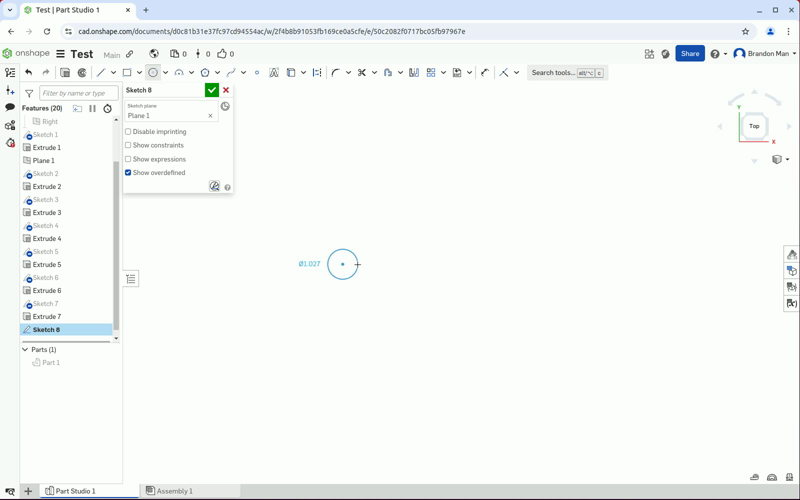
scroll(6)
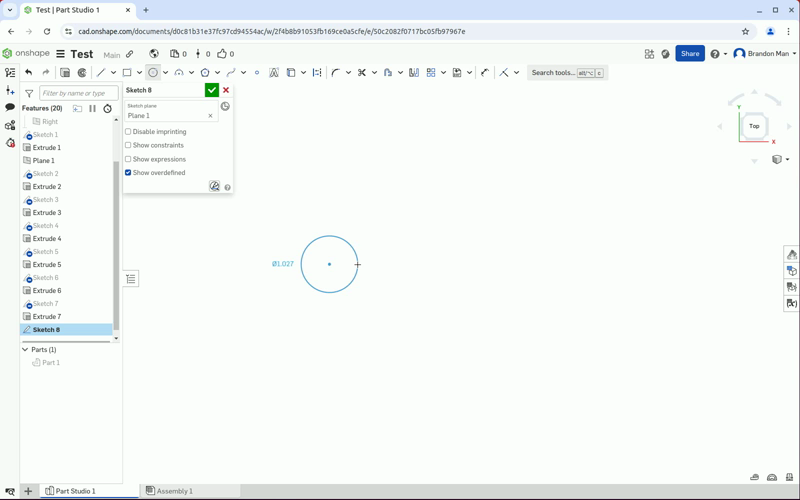
click(357, 264)
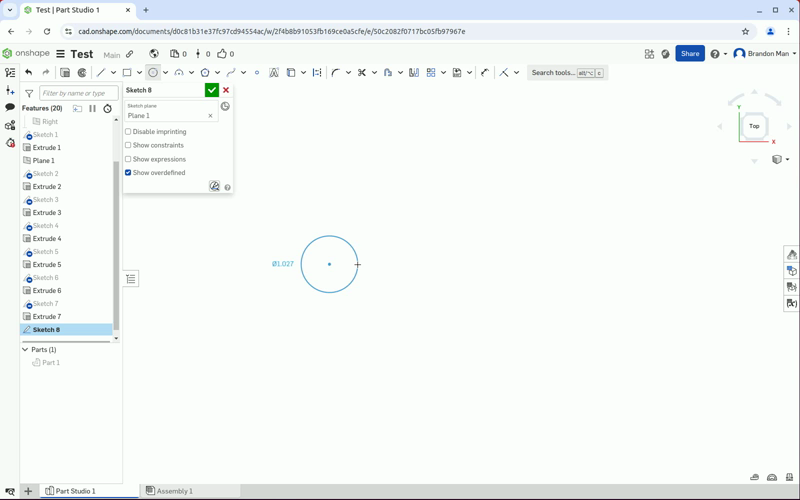
scroll(-6)
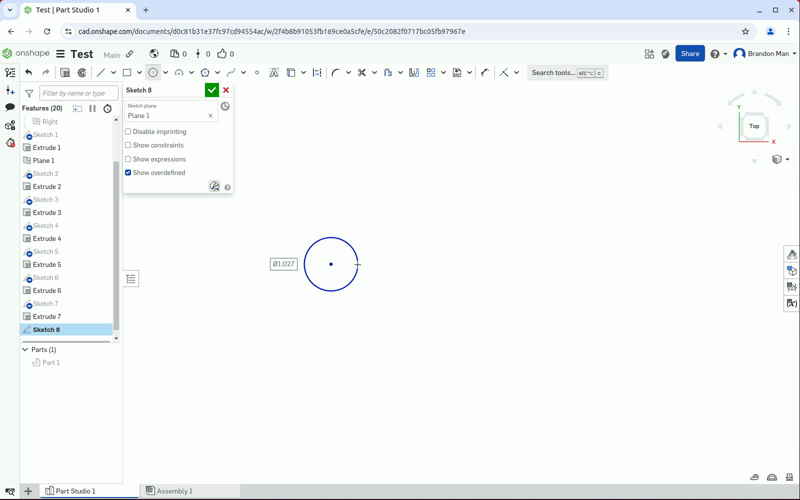
scroll(-6)
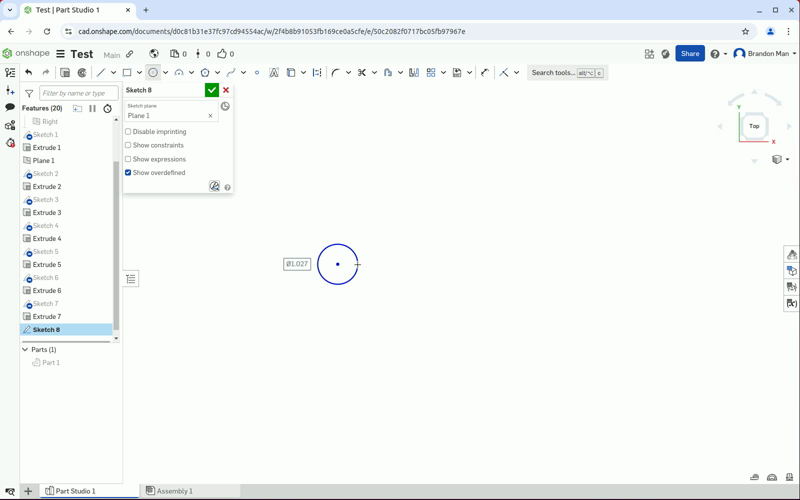
scroll(-6)
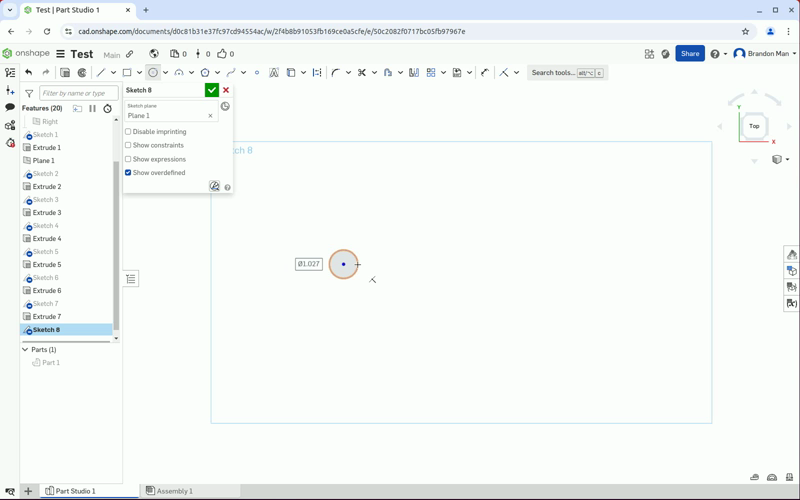
scroll(-6)
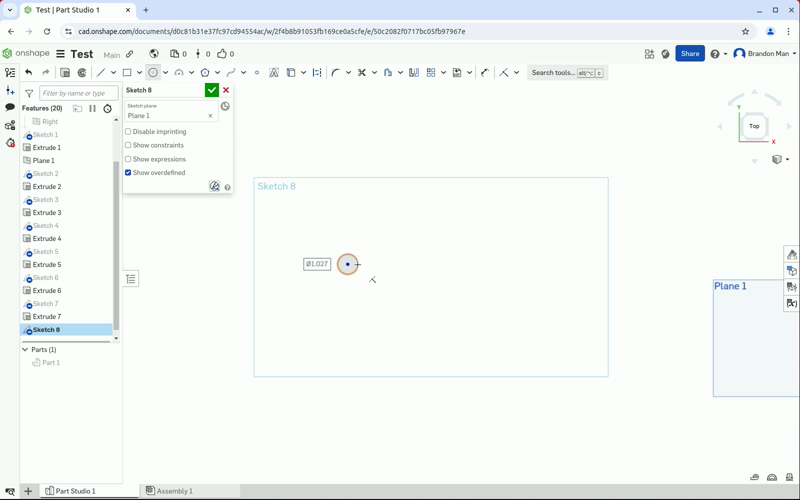
scroll(-6)
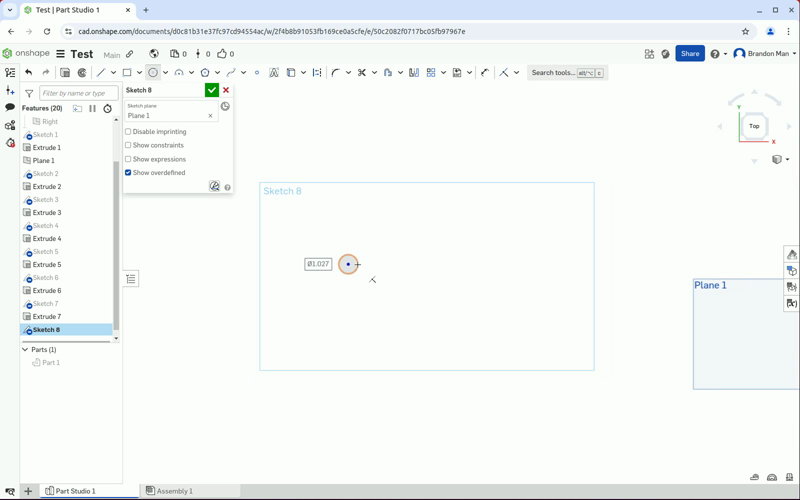
scroll(-6)
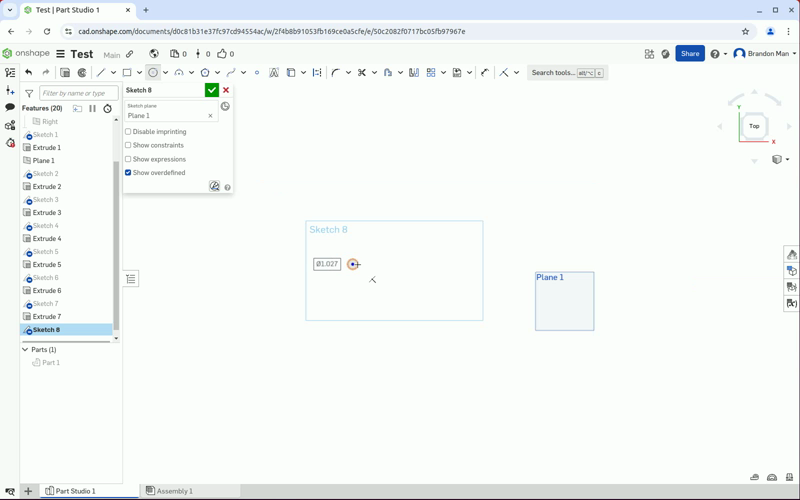
scroll(-6)
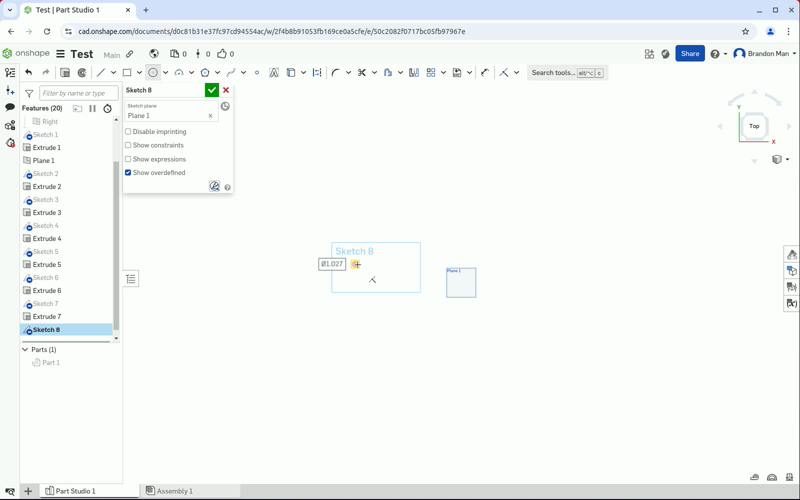
key(esc)
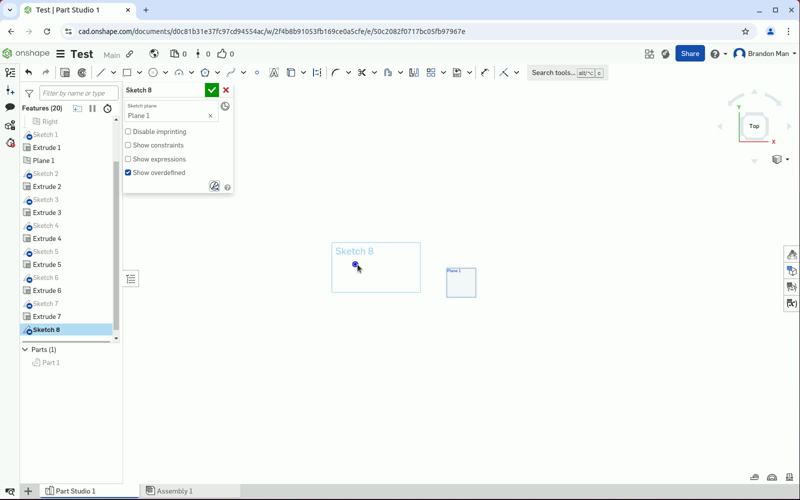
mouse_move(354, 262)
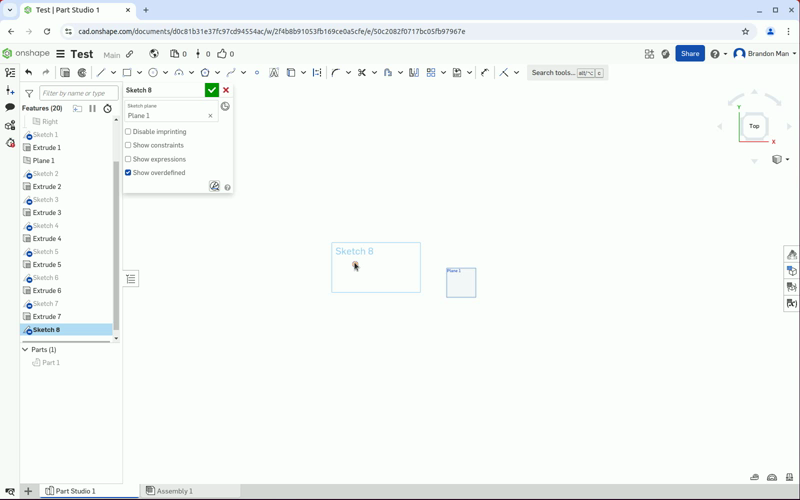
scroll(6)
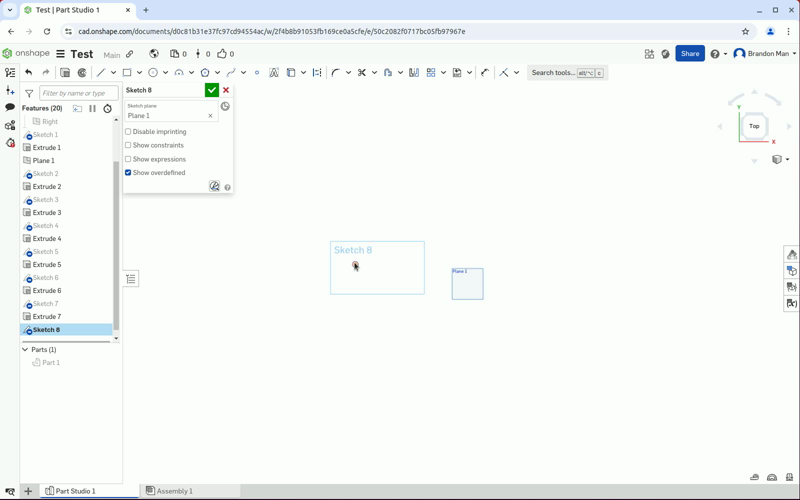
scroll(6)
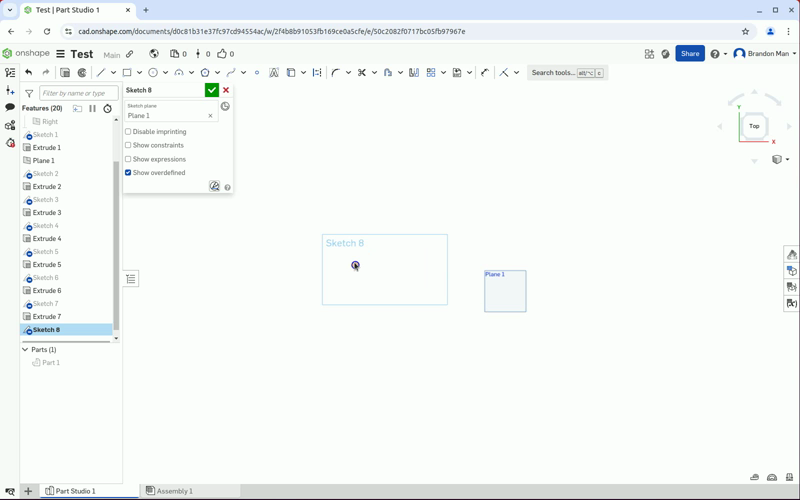
scroll(6)
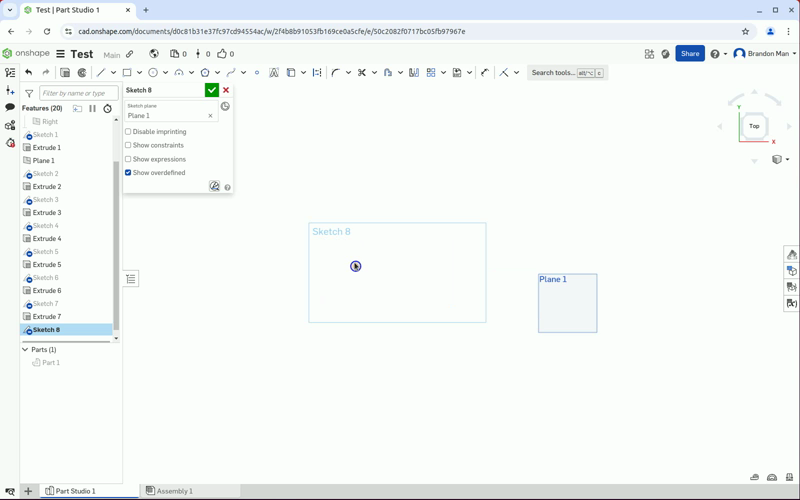
scroll(6)
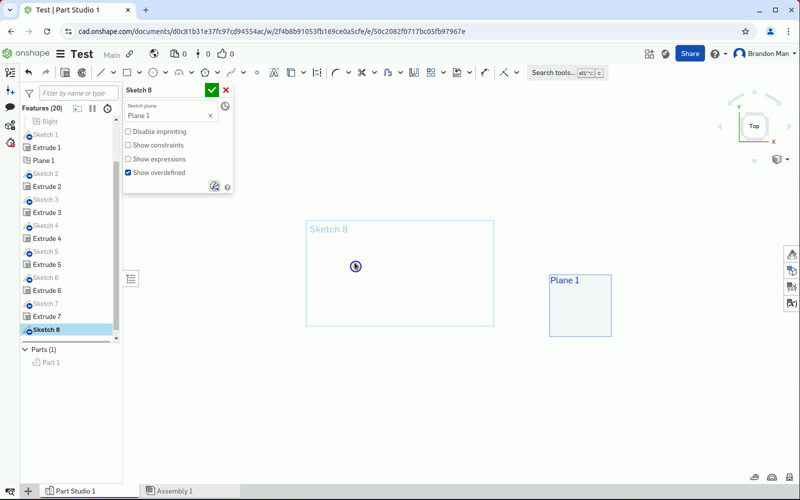
scroll(6)
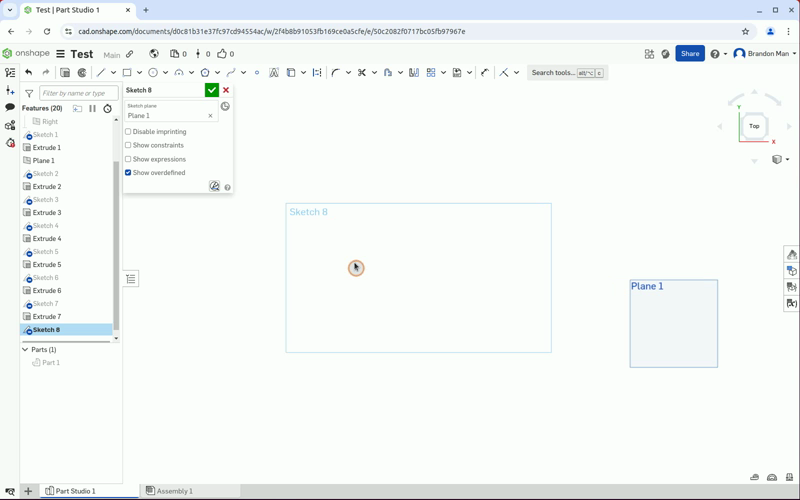
scroll(6)
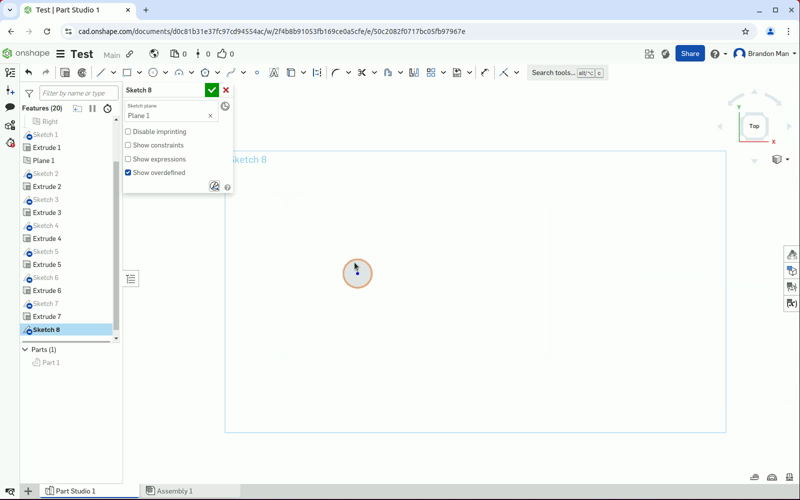
scroll(6)
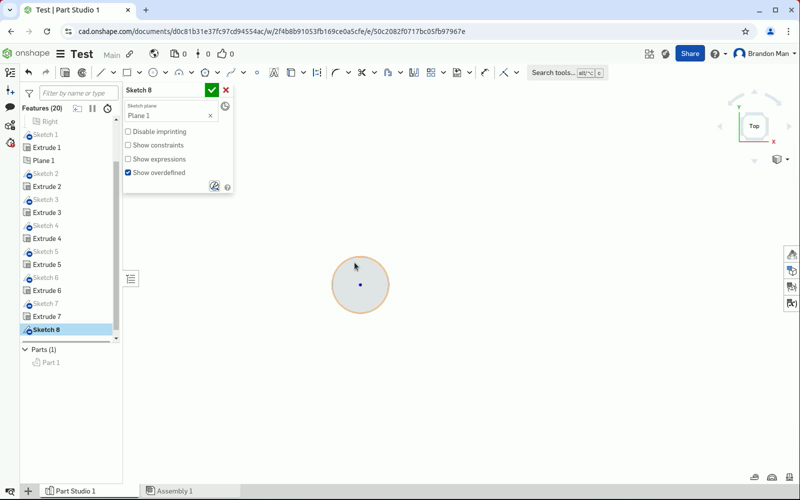
click(354, 262)
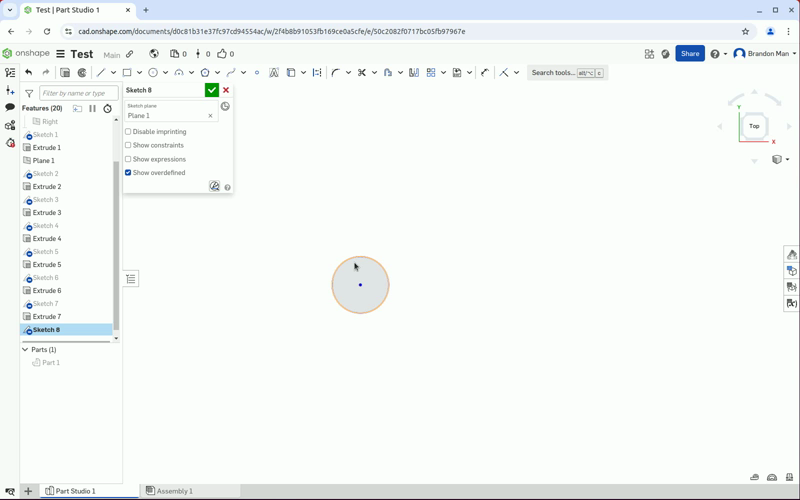
scroll(-6)
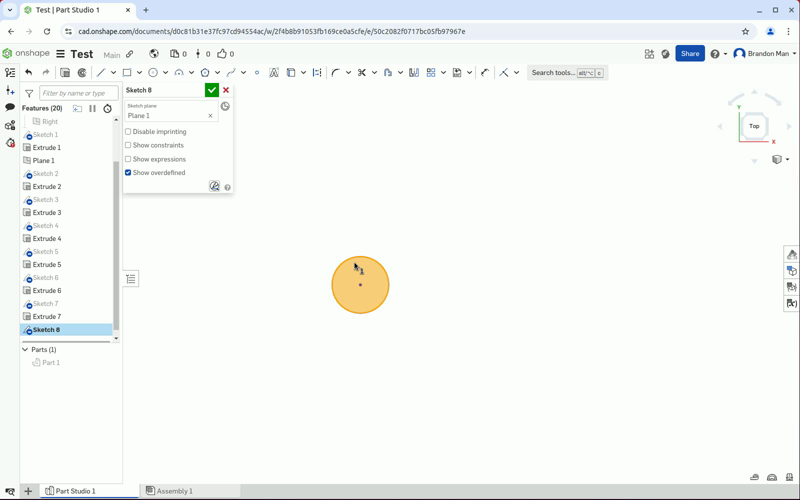
scroll(-6)
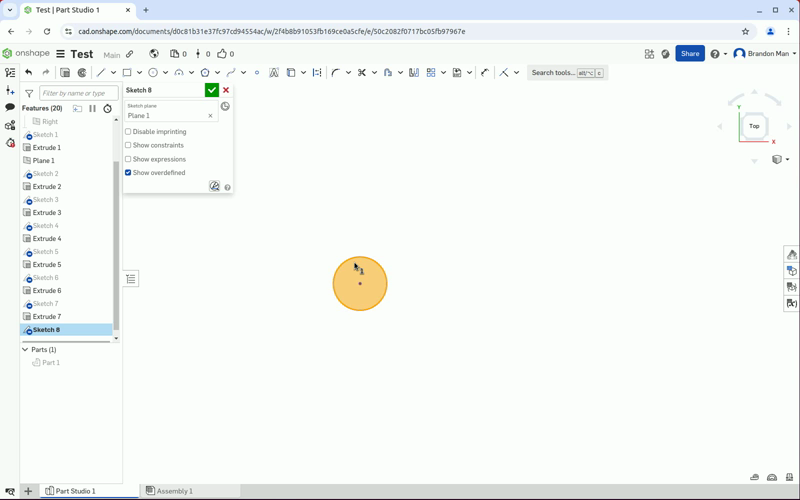
scroll(-6)
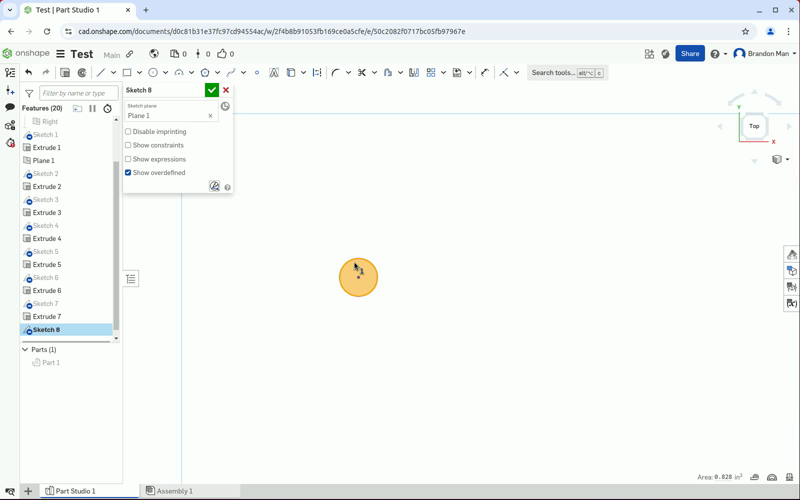
scroll(-6)
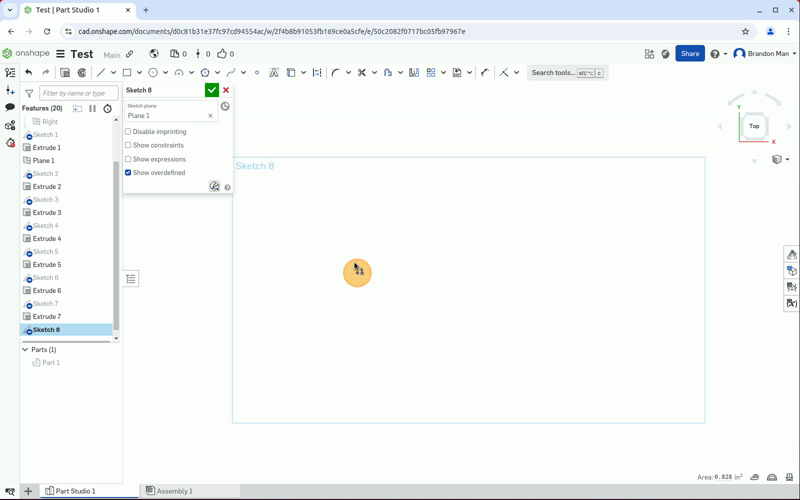
scroll(-6)
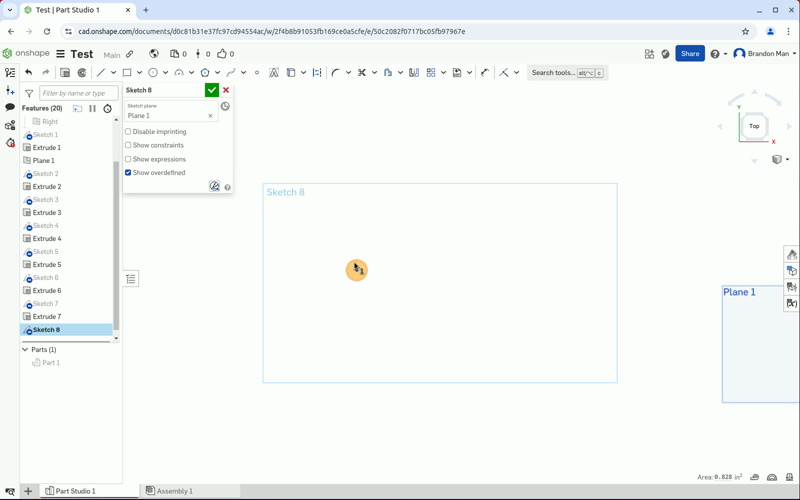
scroll(-6)
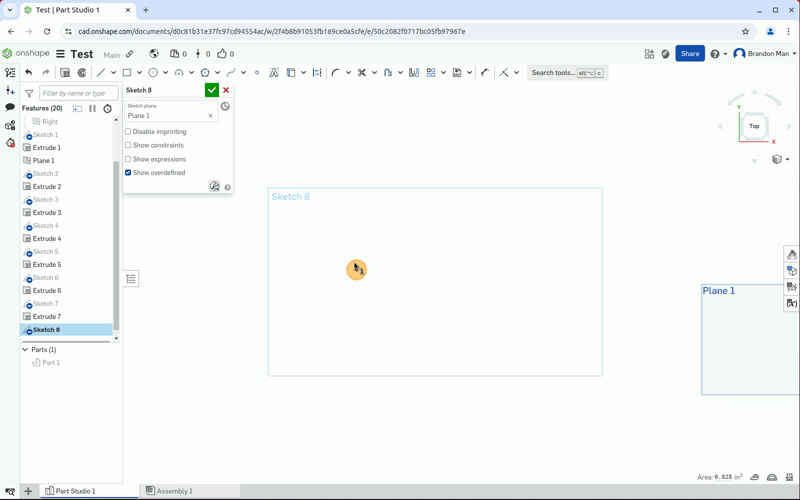
scroll(-6)
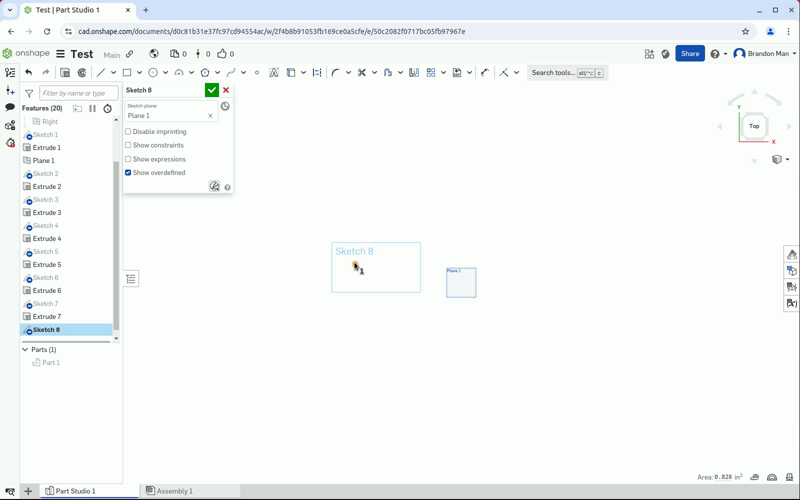
mouse_move(73, 352)
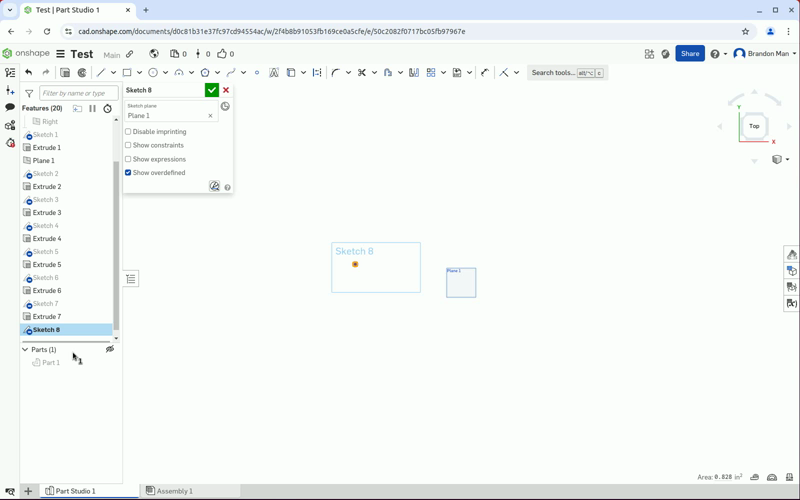
key(shift+y)
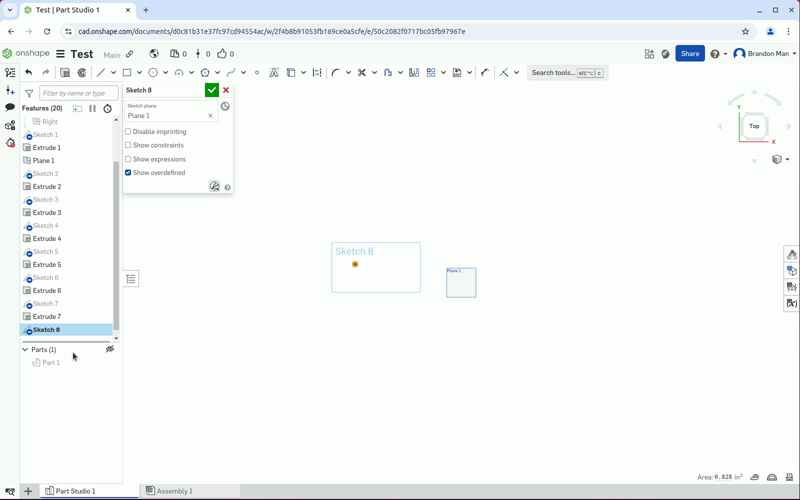
key(shift+e)
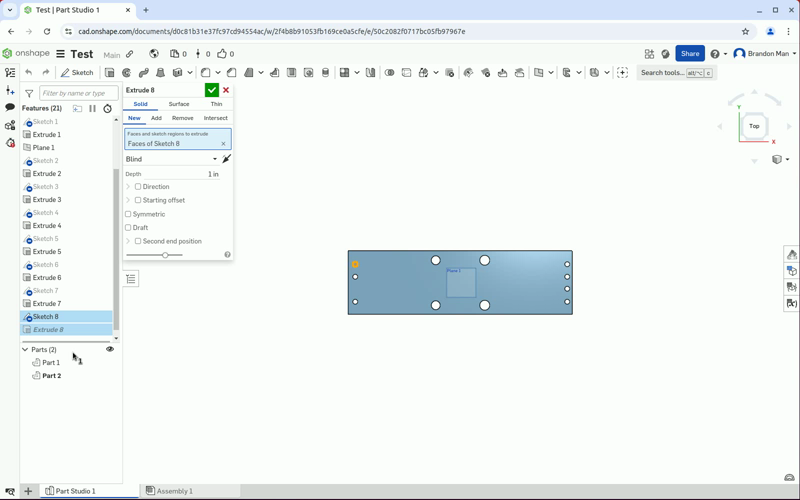
mouse_move(143, 106)
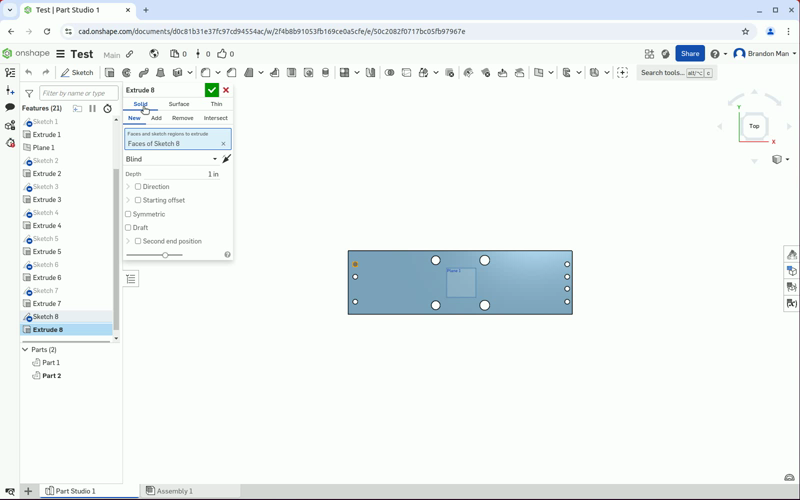
click(143, 106)
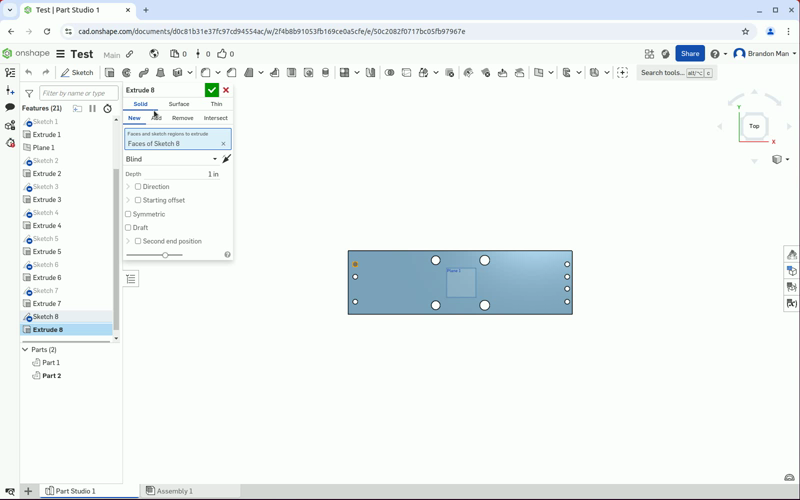
mouse_move(186, 120)
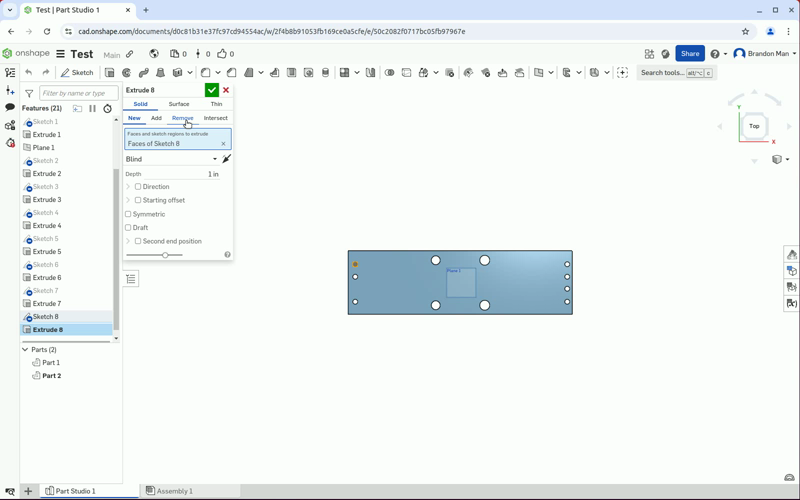
click(186, 120)
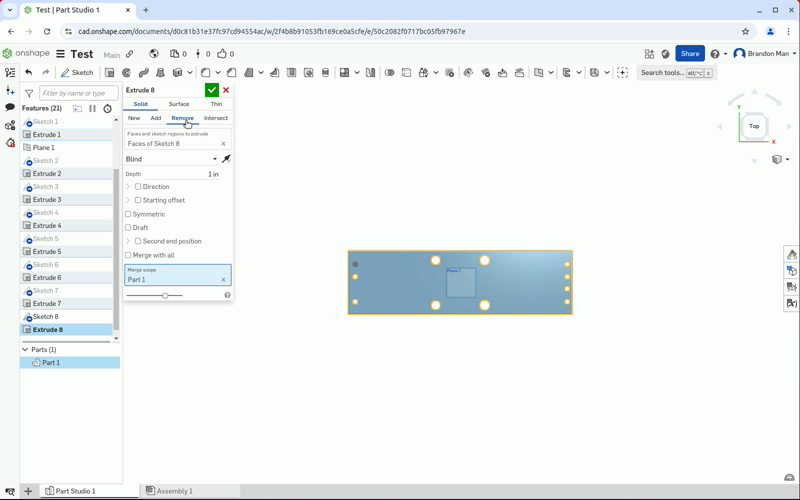
key(tab, 4)
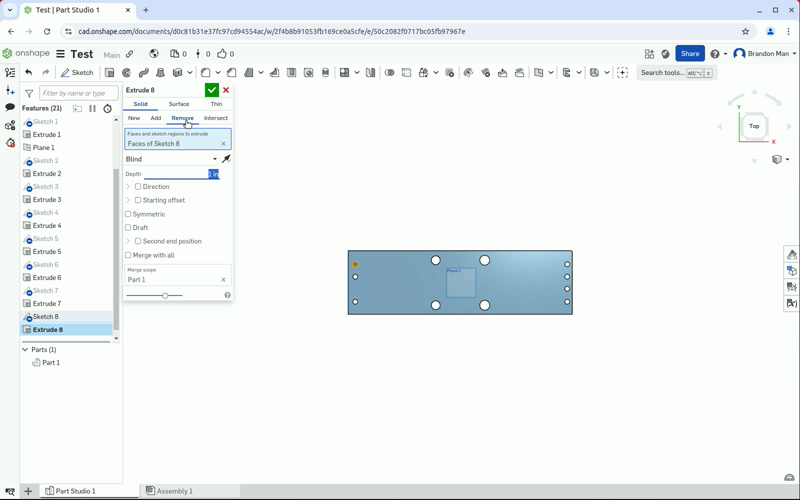
text(3.129)
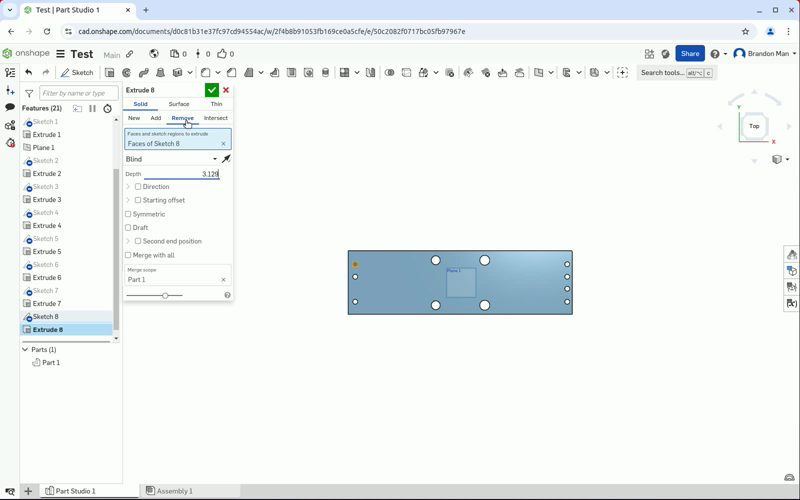
key(tab, 6)
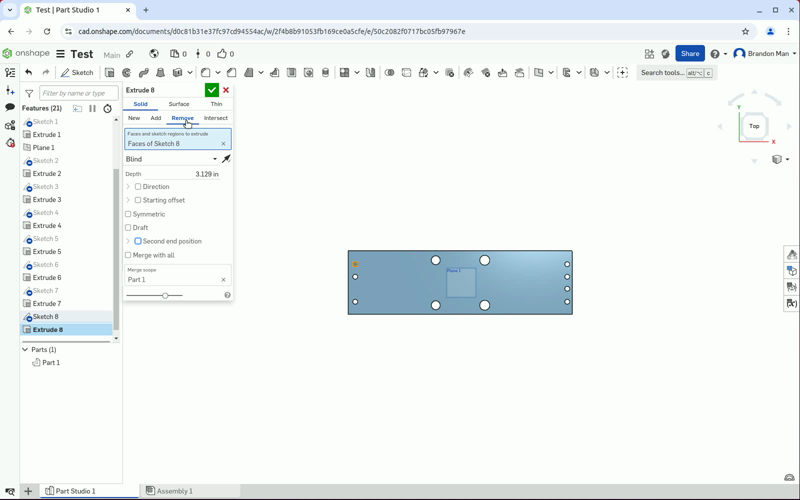
key(space)
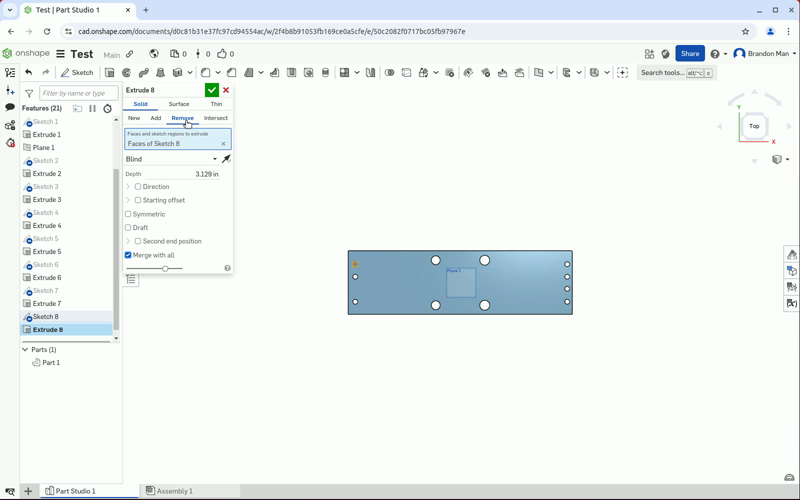
key(enter)
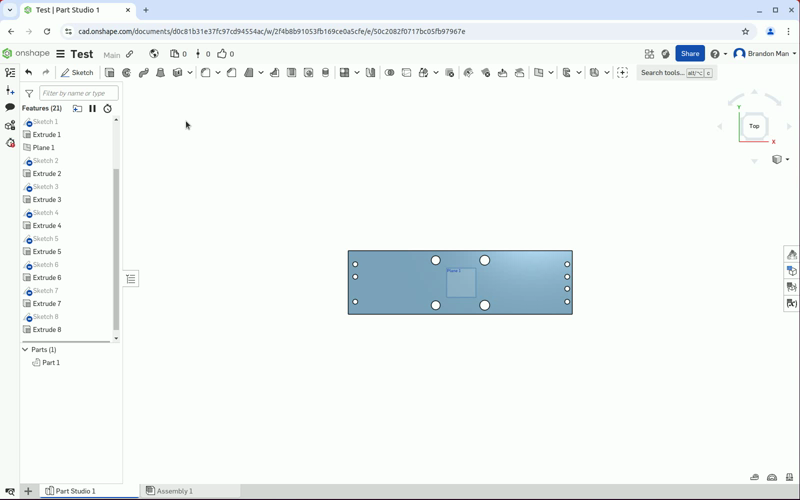
key(shift+h)
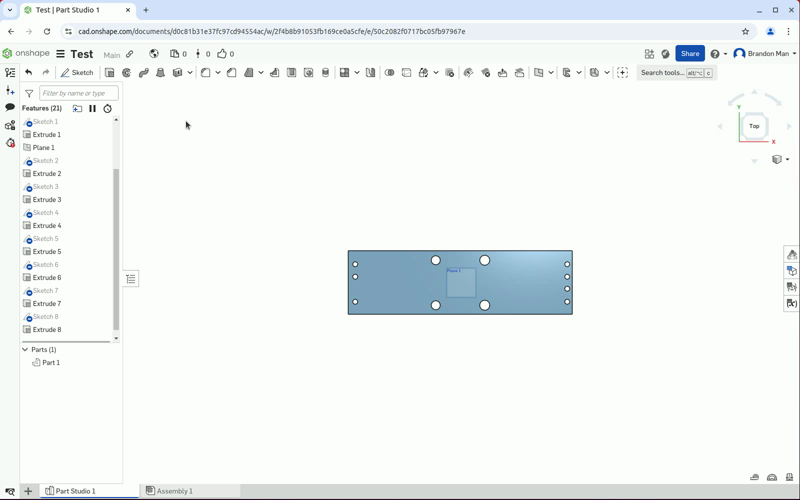
key(shift+h)
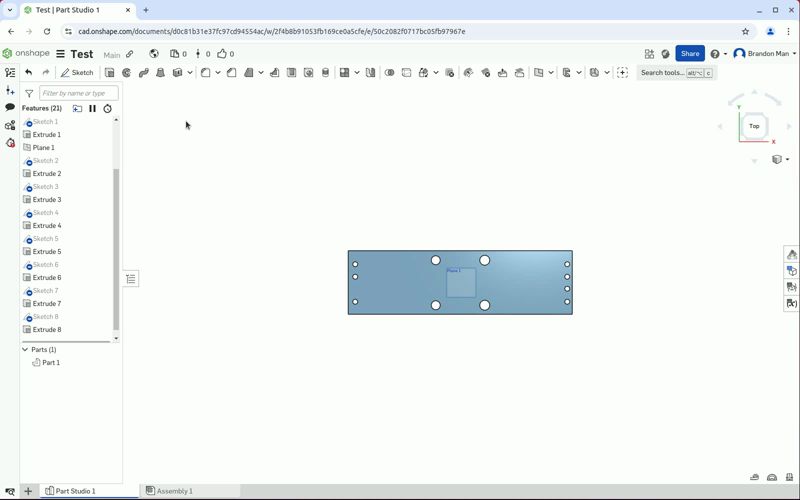
mouse_move(69, 124)
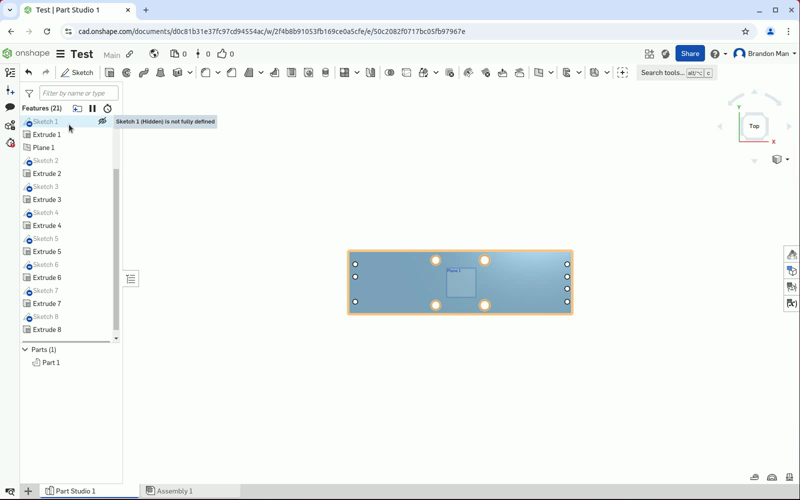
click(69, 124)
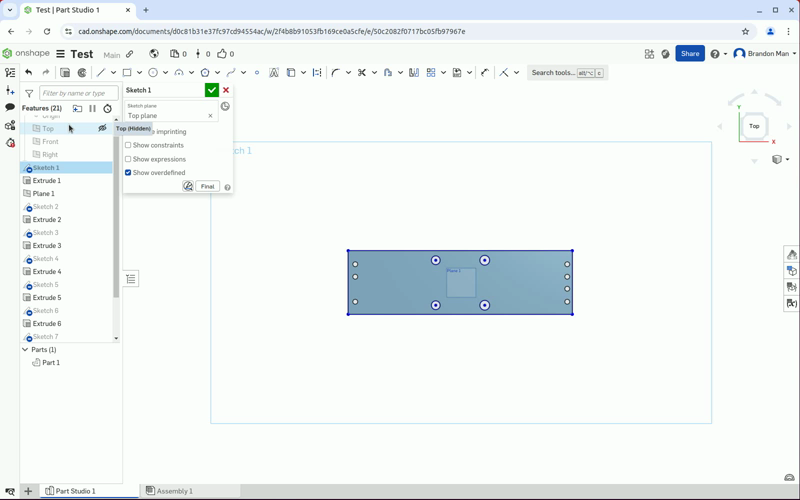
mouse_move(229, 92)
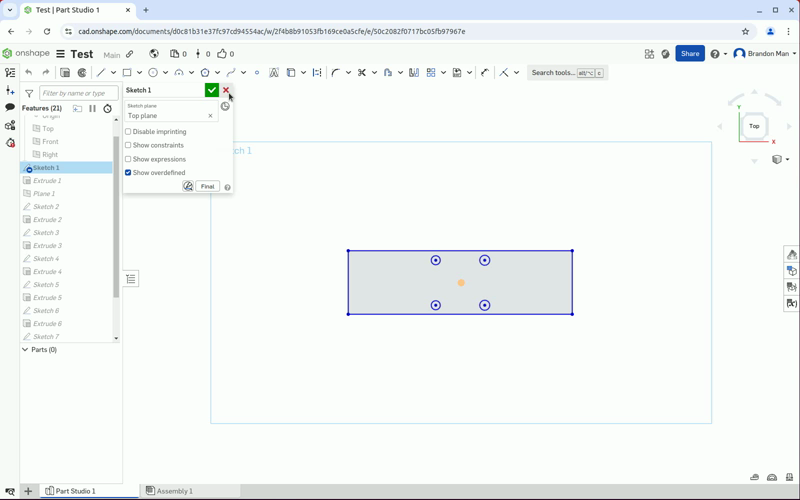
click(229, 92)
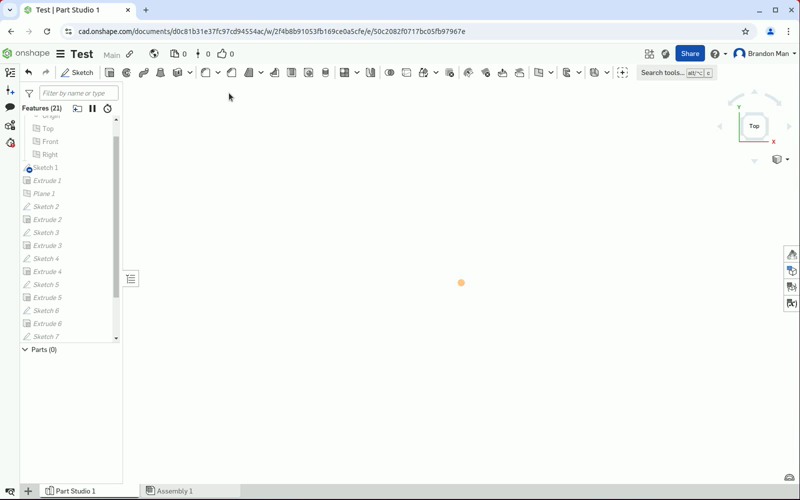
key(shift+s)
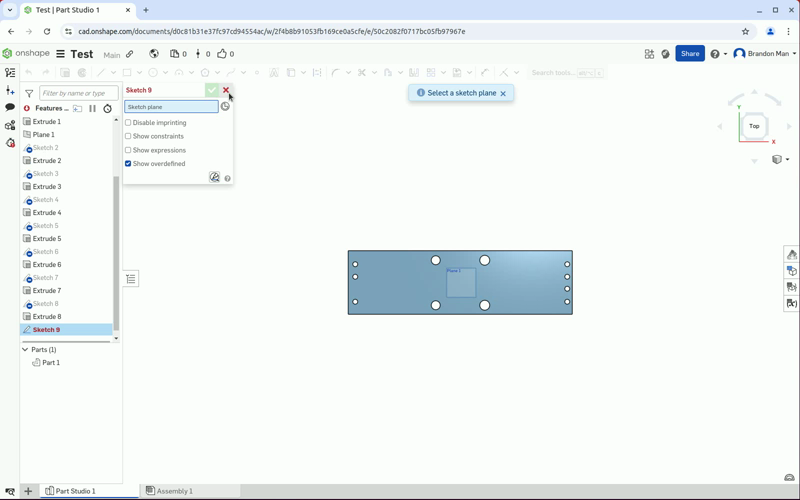
mouse_move(69, 137)
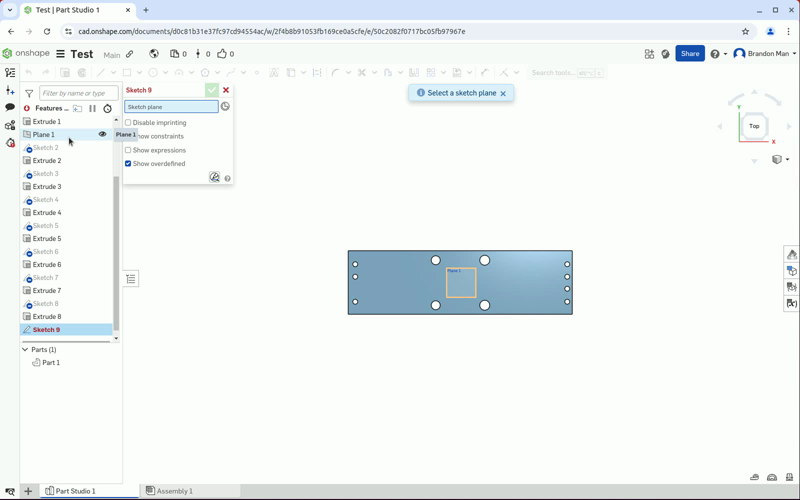
click(69, 137)
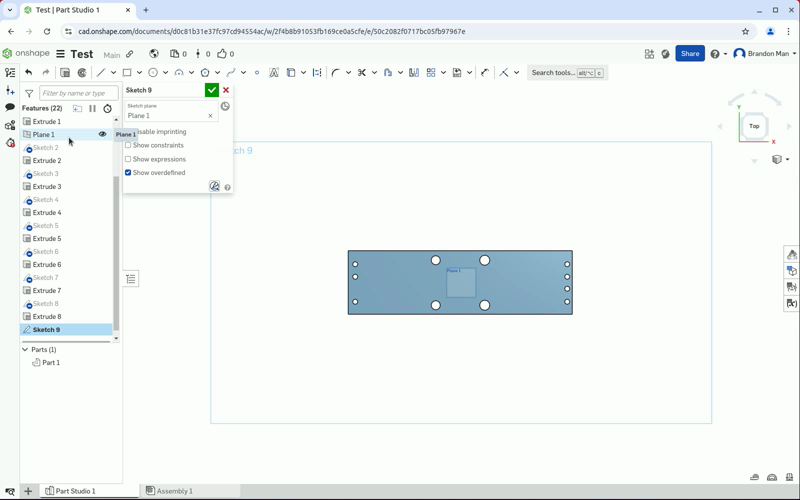
mouse_move(73, 352)
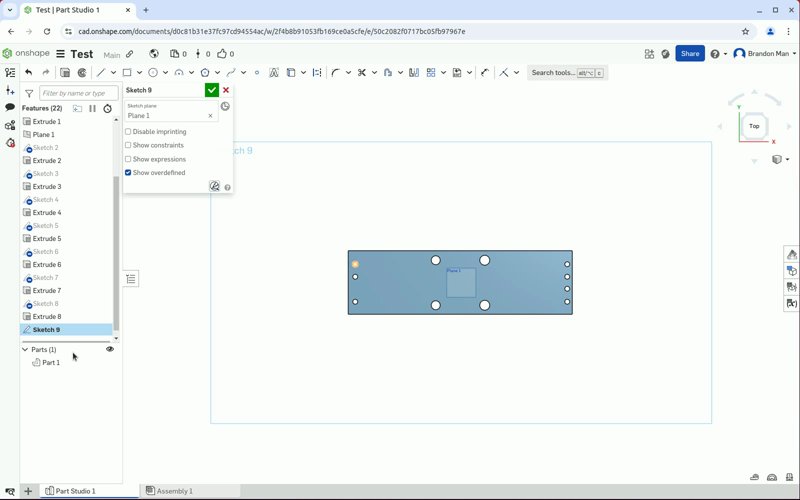
key(y)
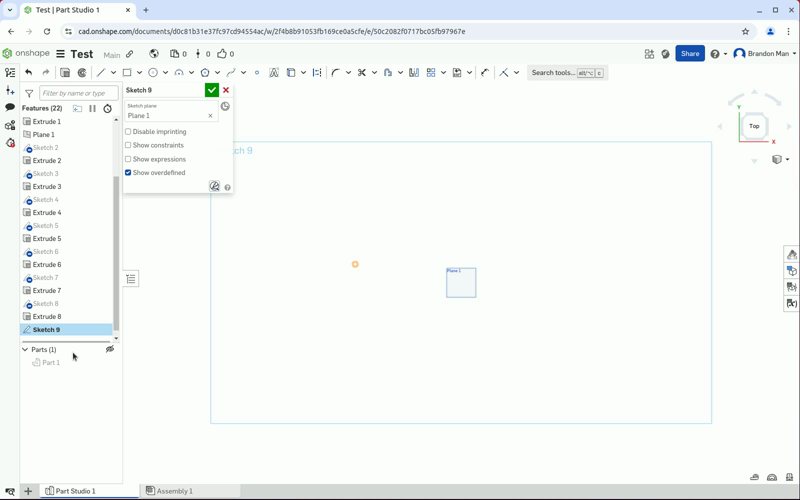
key(c)
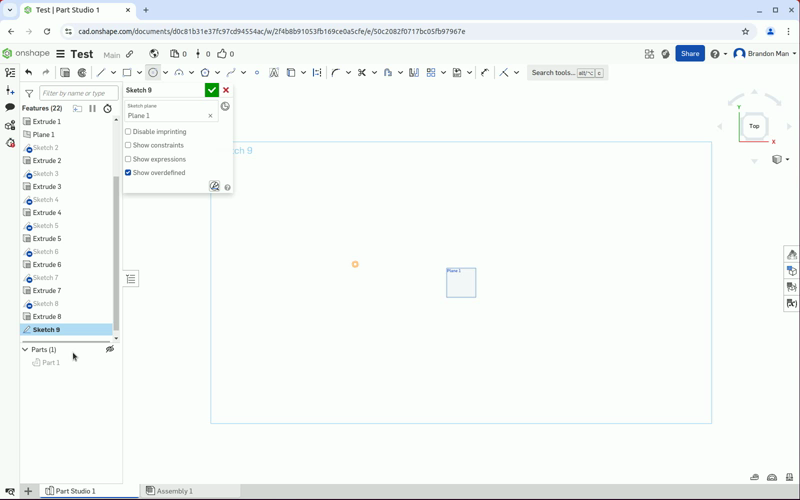
key_down(shift)
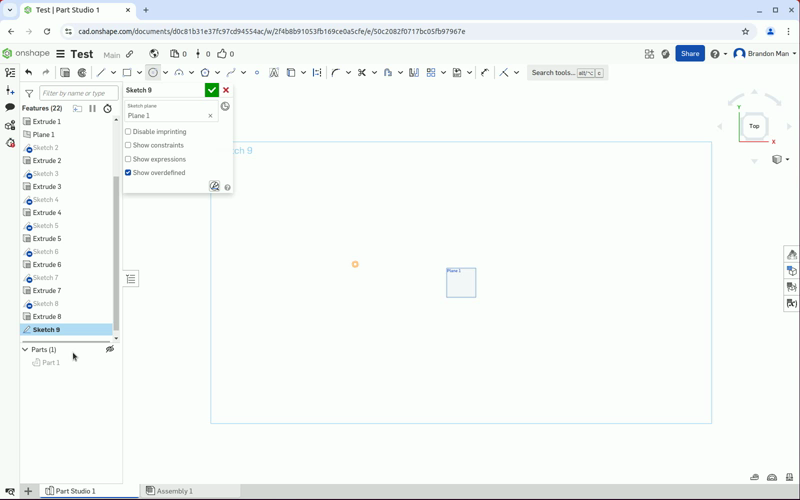
mouse_move(355, 288)
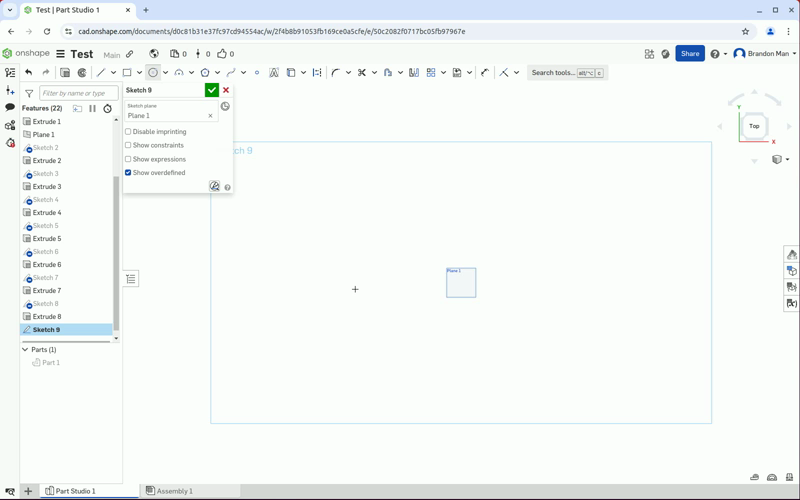
click(355, 288)
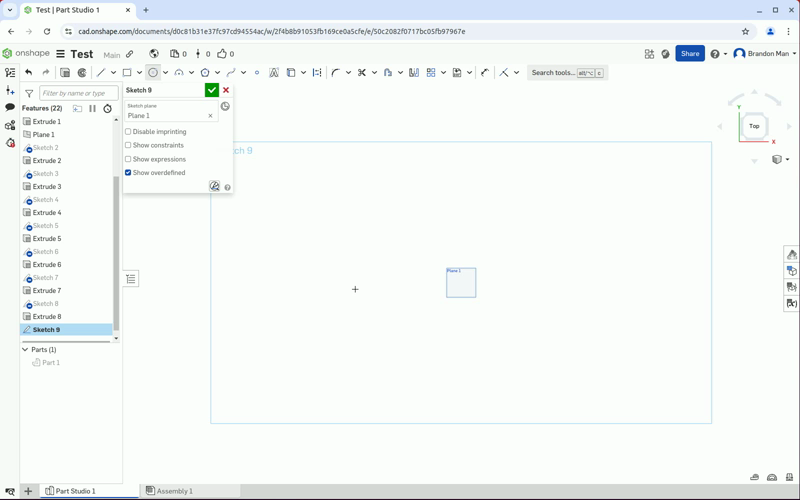
key_up(shift)
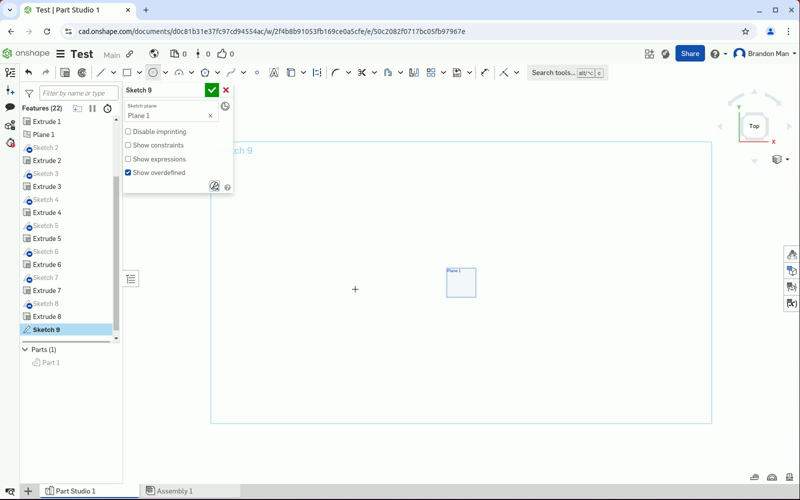
mouse_move(357, 288)
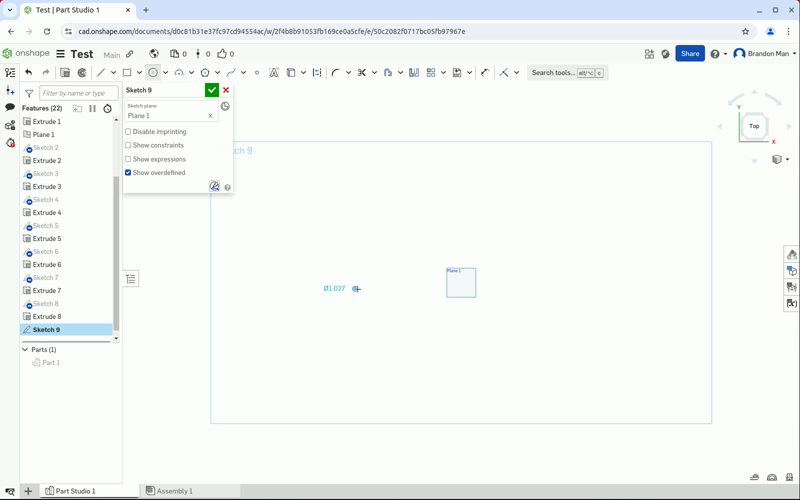
scroll(6)
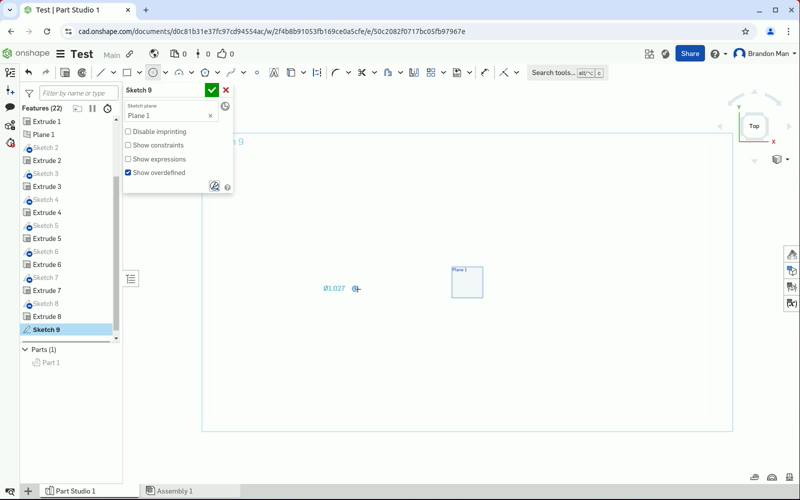
scroll(6)
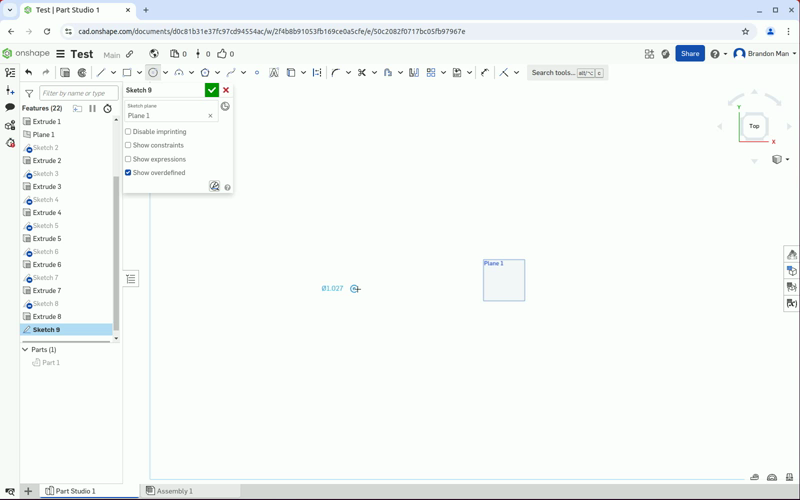
scroll(6)
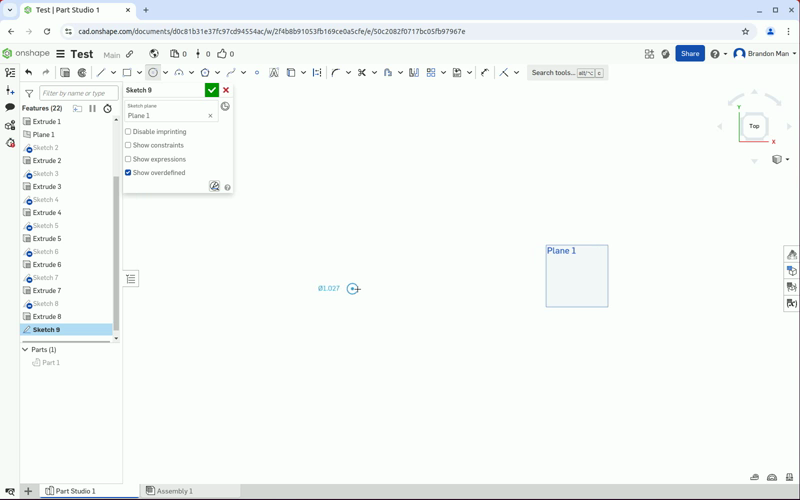
scroll(6)
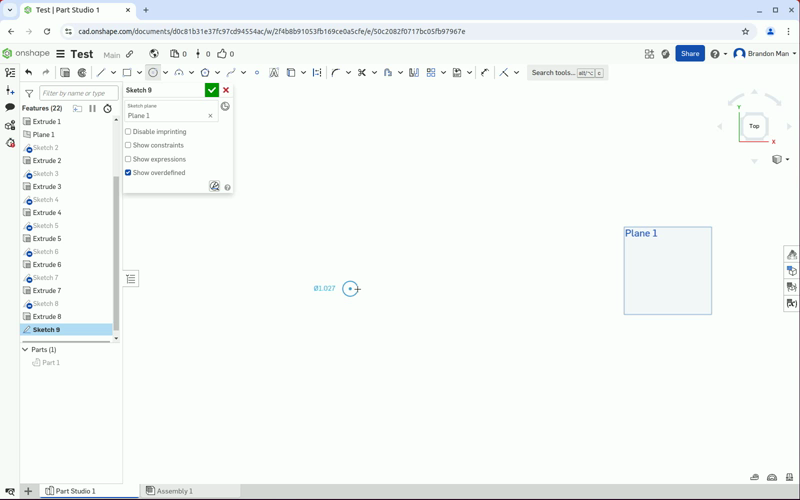
scroll(6)
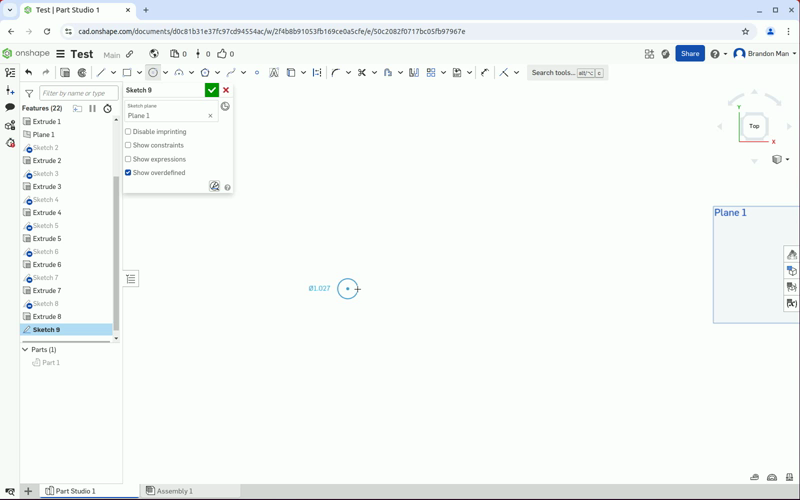
scroll(6)
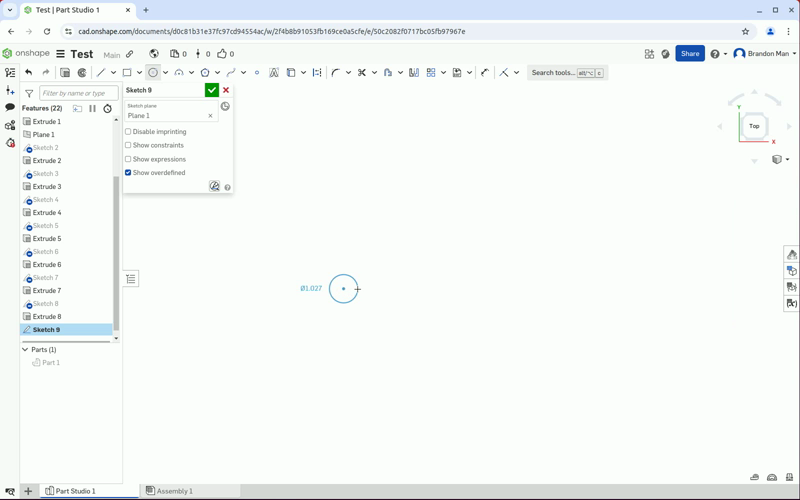
scroll(6)
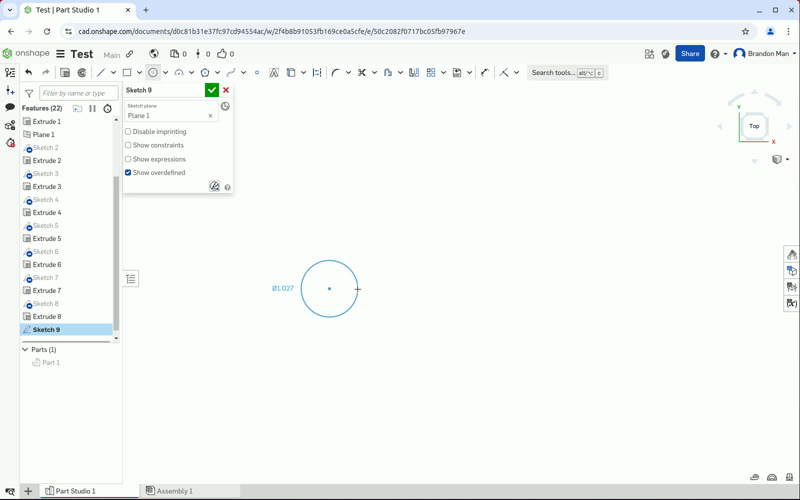
click(357, 288)
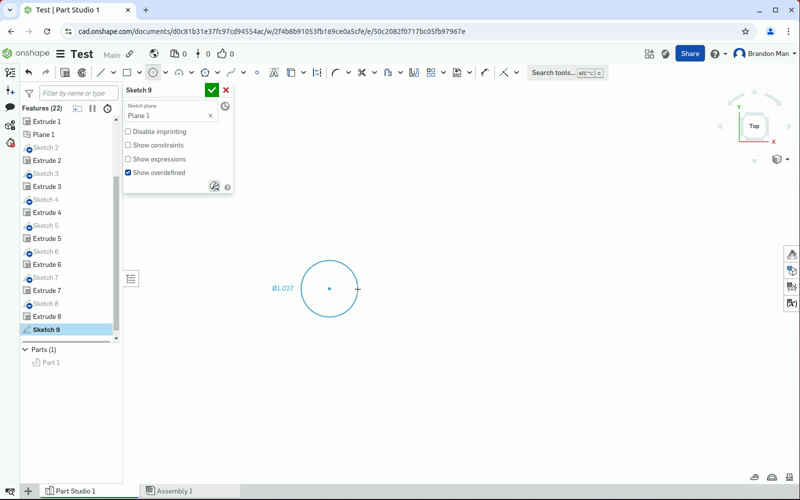
scroll(-6)
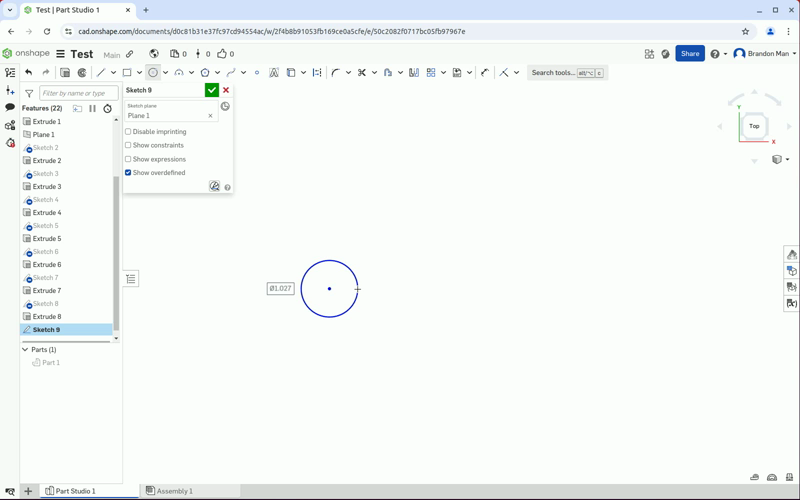
scroll(-6)
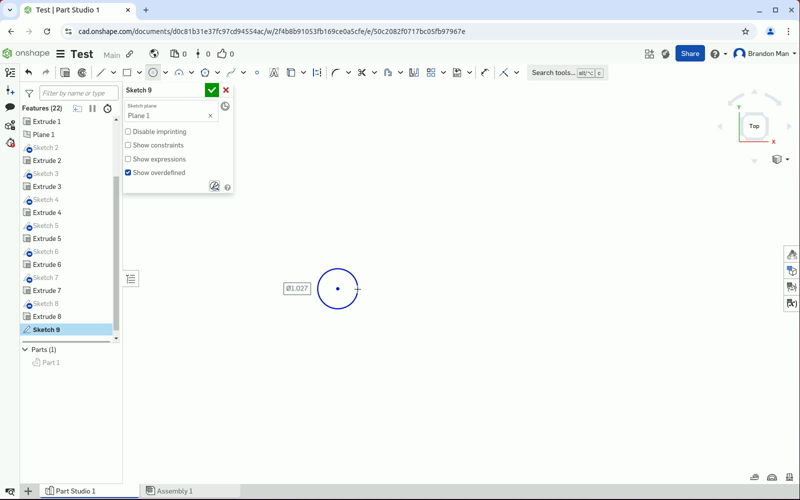
scroll(-6)
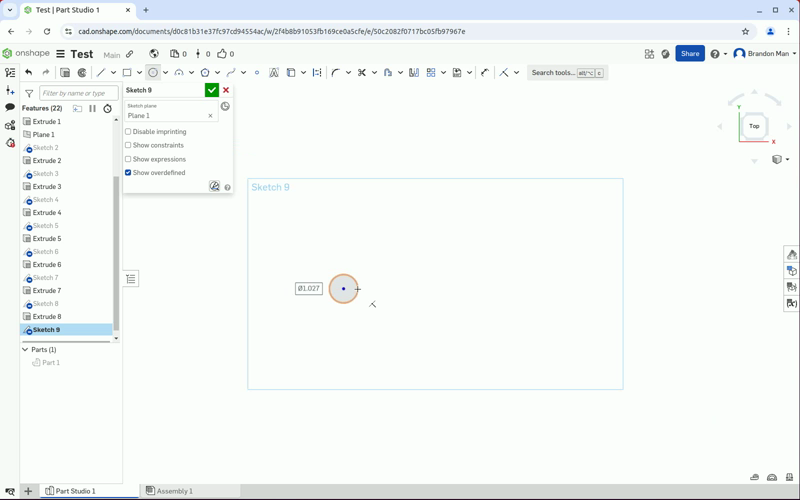
scroll(-6)
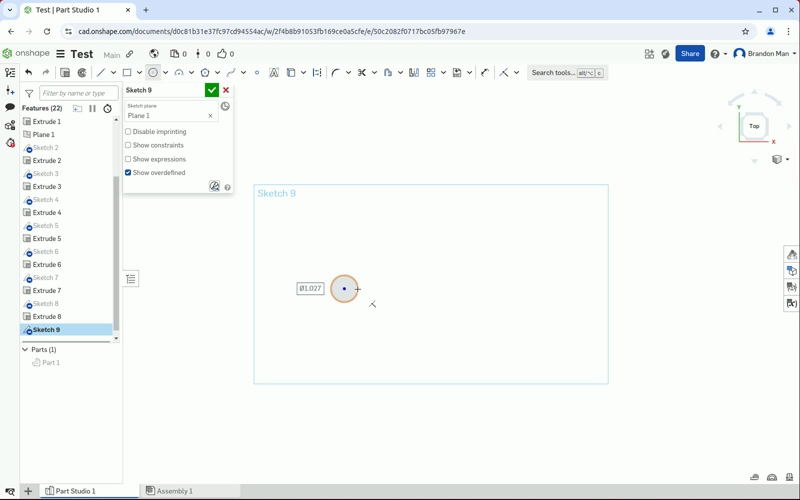
scroll(-6)
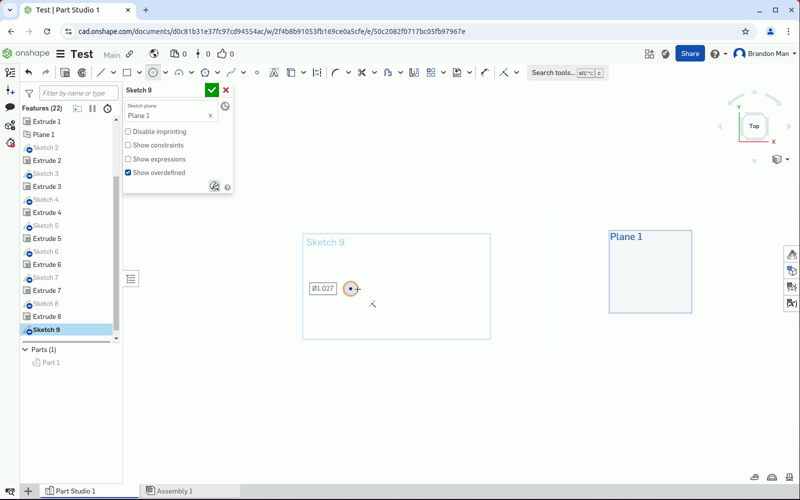
scroll(-6)
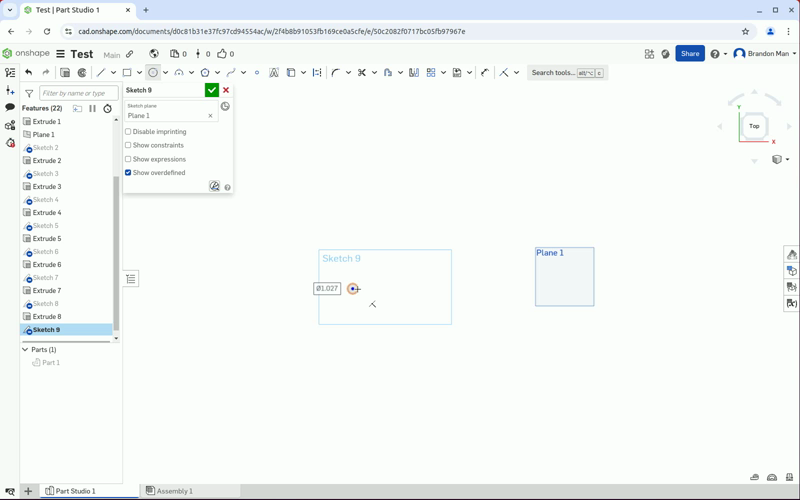
scroll(-6)
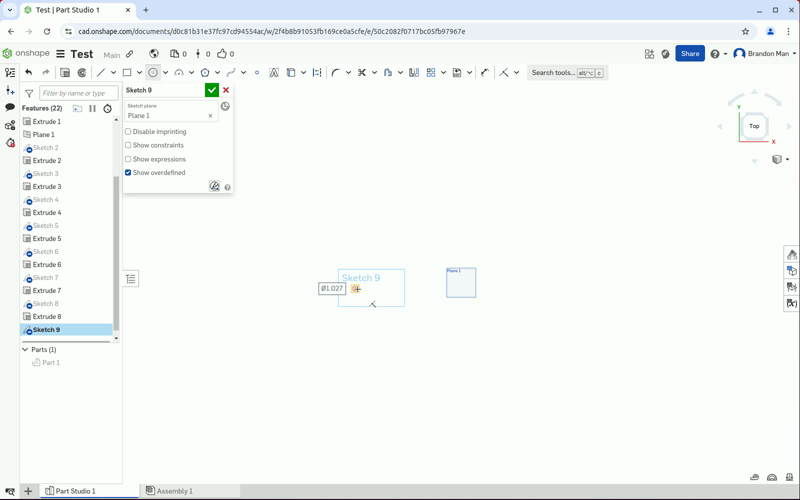
key(esc)
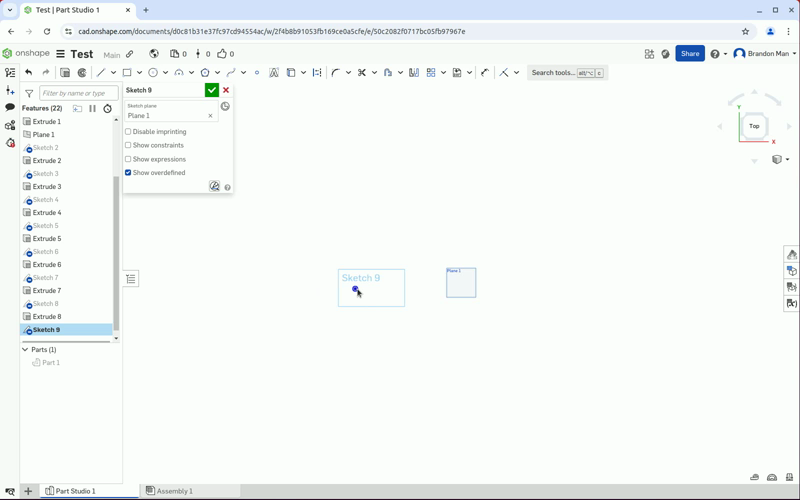
mouse_move(354, 291)
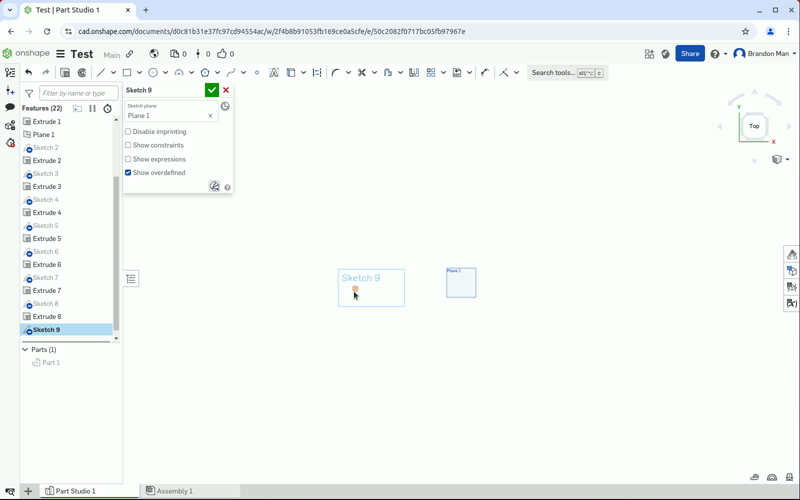
scroll(6)
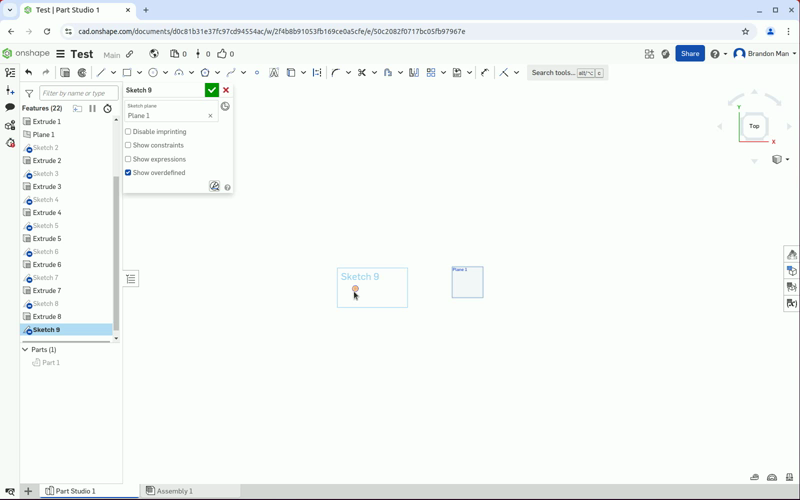
scroll(6)
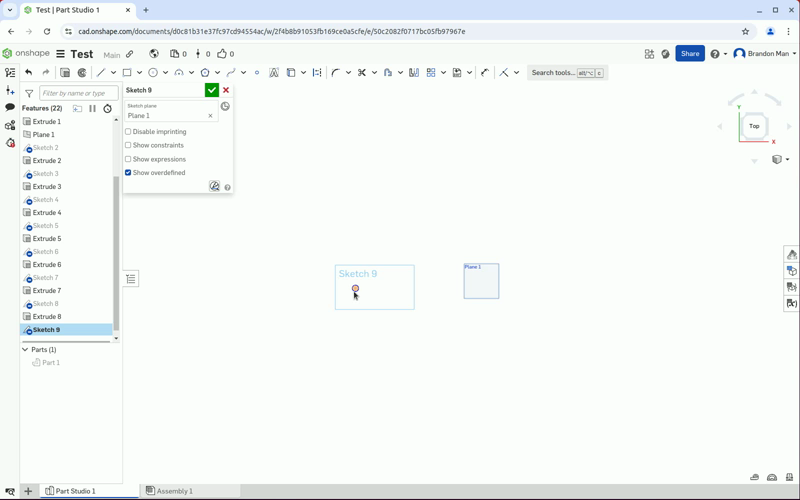
scroll(6)
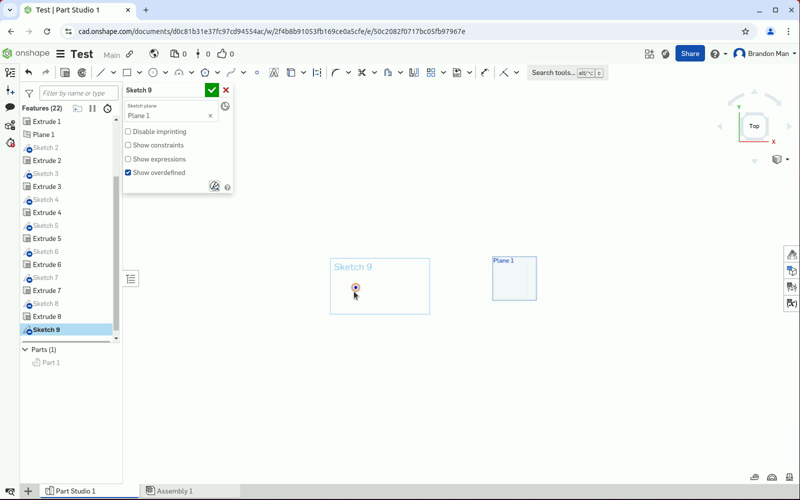
scroll(6)
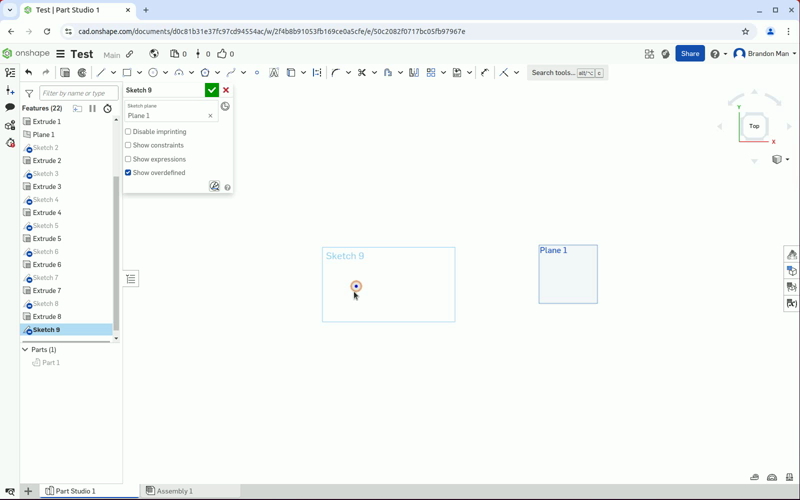
scroll(6)
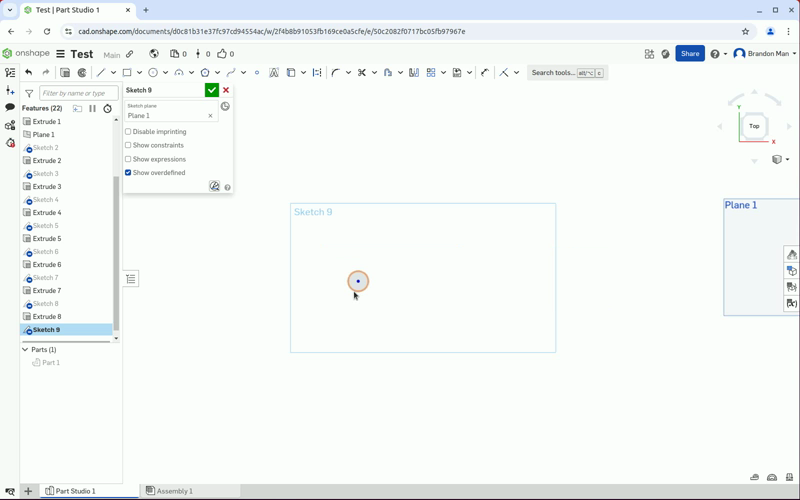
scroll(6)
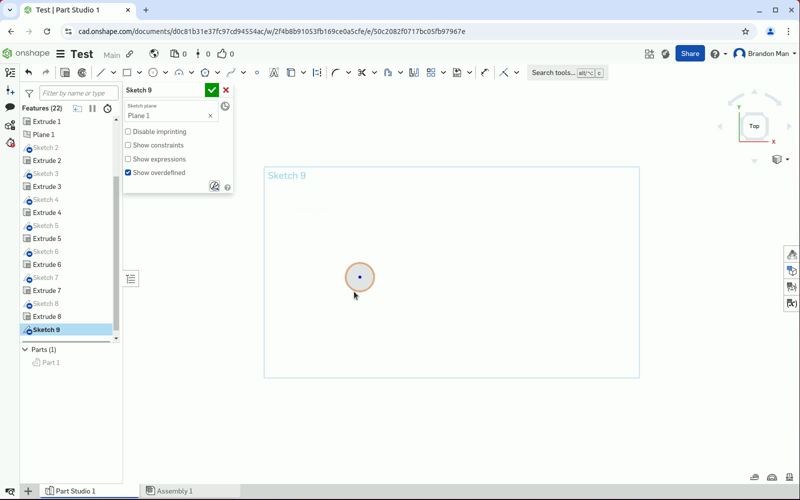
scroll(6)
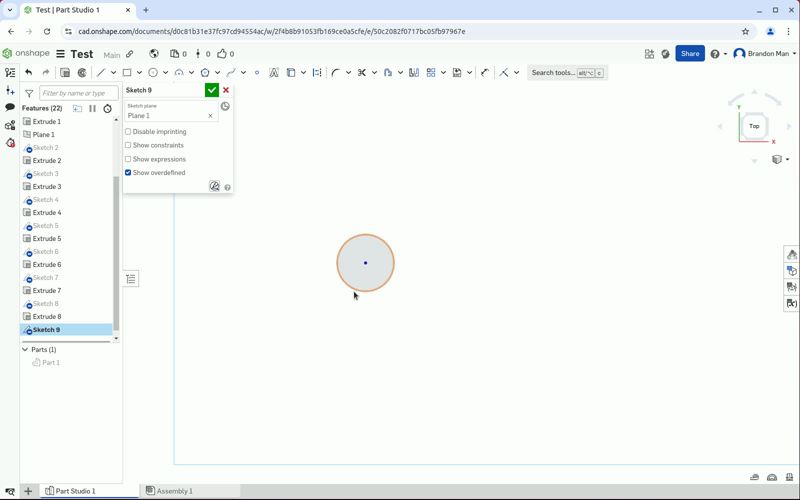
click(354, 291)
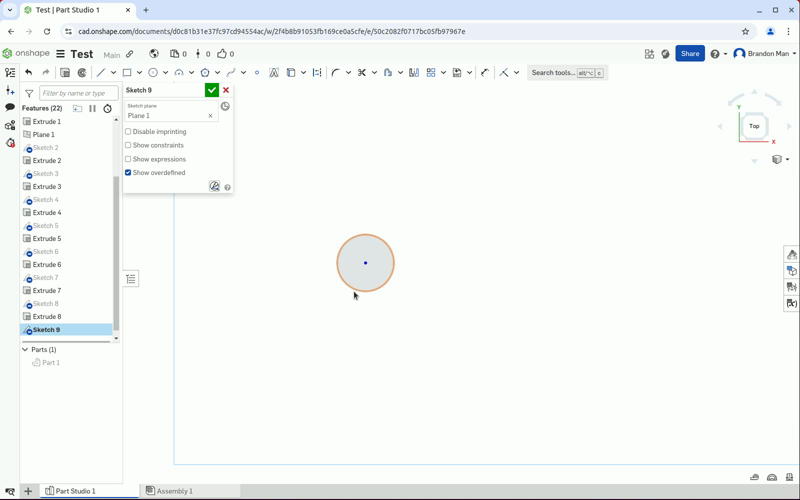
scroll(-6)
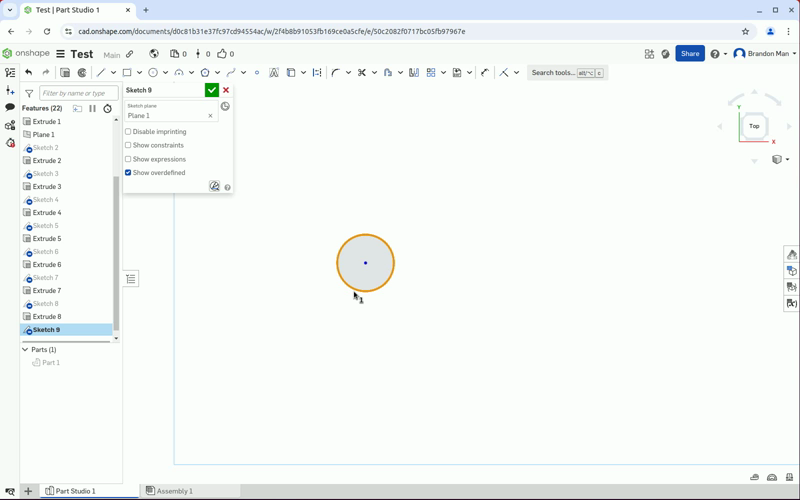
scroll(-6)
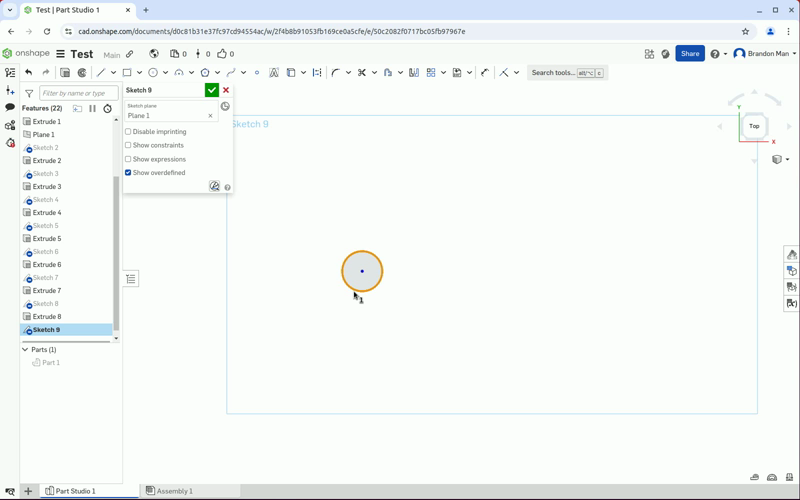
scroll(-6)
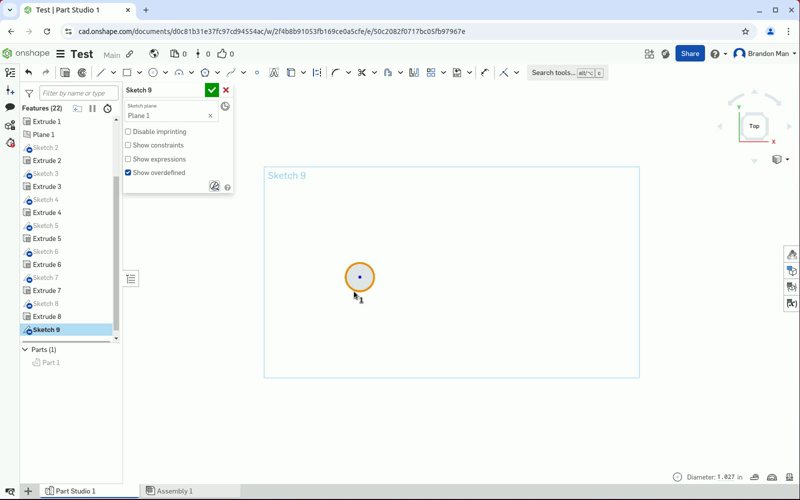
scroll(-6)
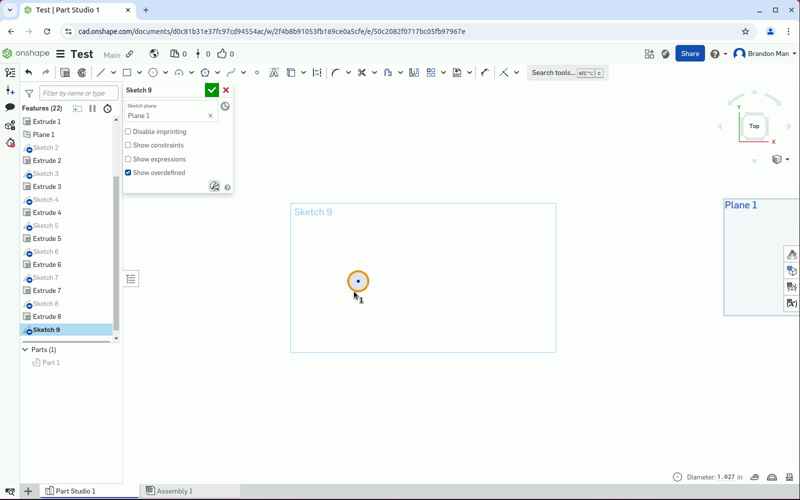
scroll(-6)
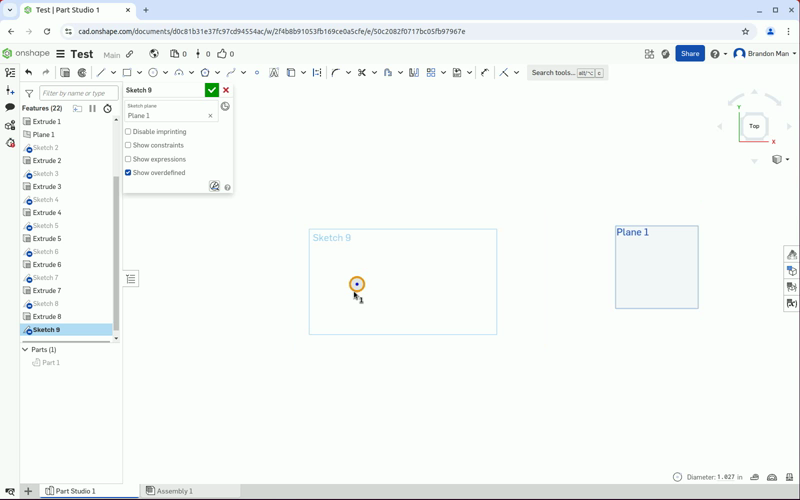
scroll(-6)
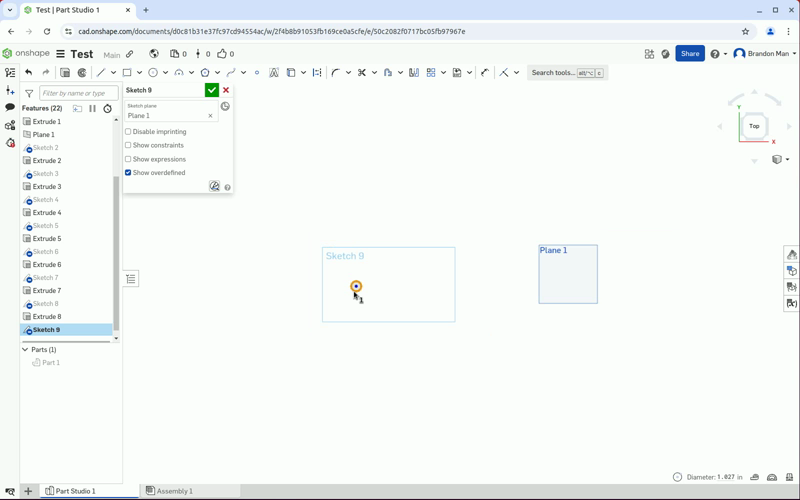
scroll(-6)
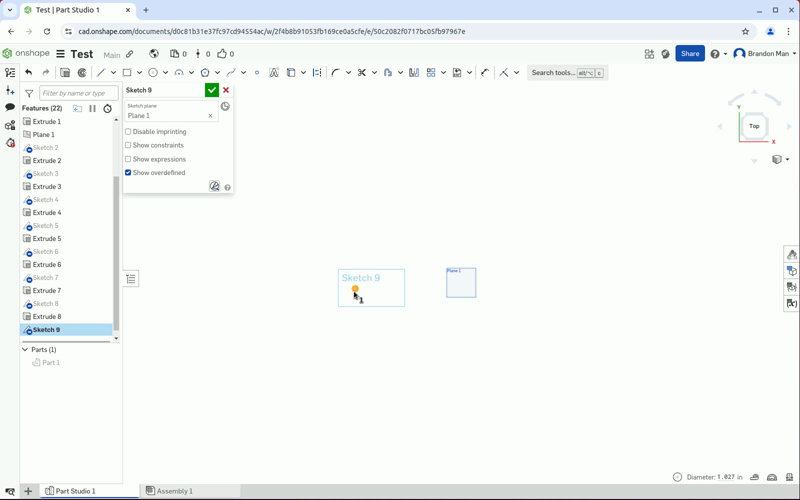
mouse_move(73, 352)
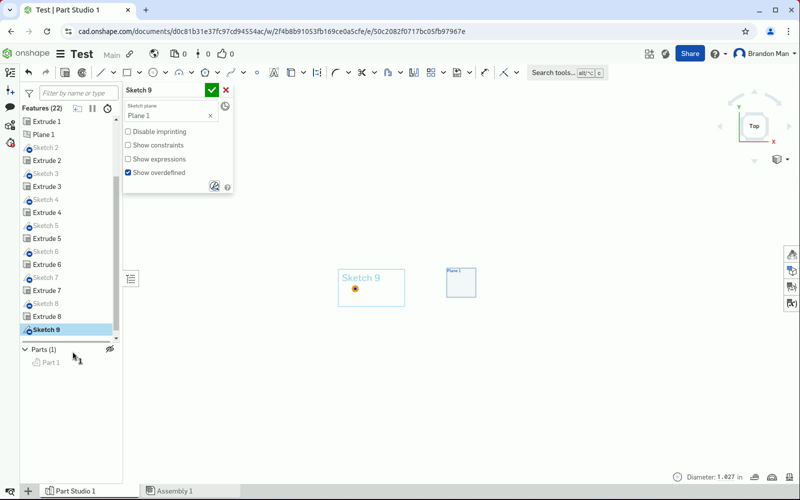
key(shift+y)
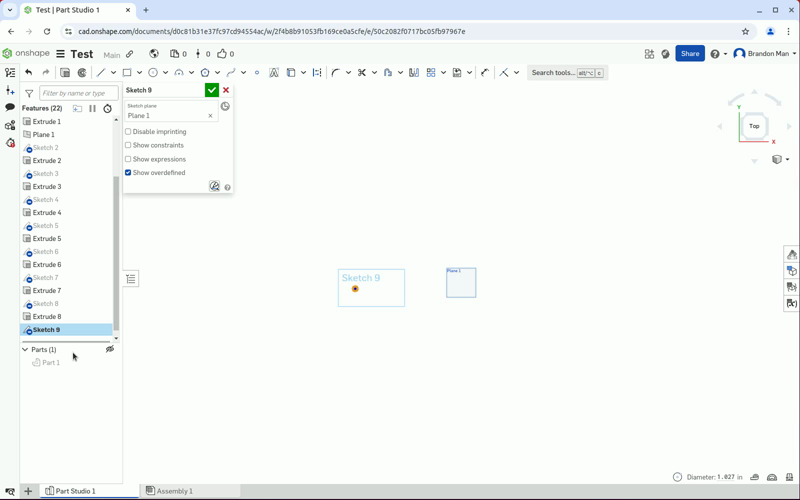
key(shift+e)
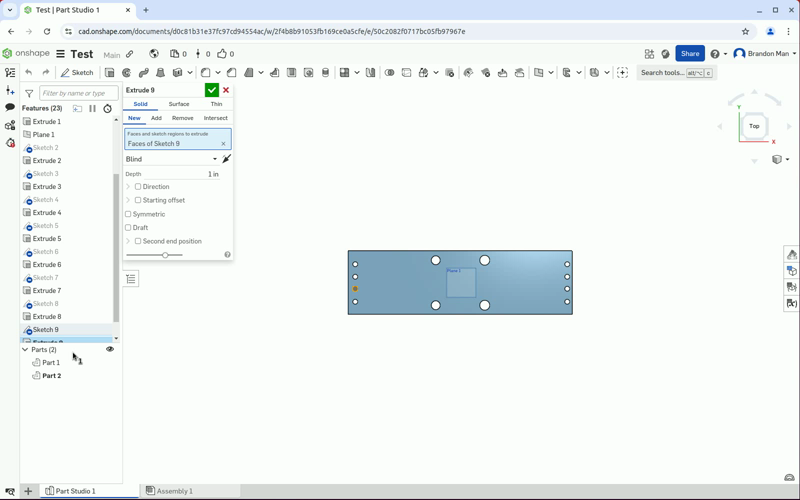
mouse_move(143, 106)
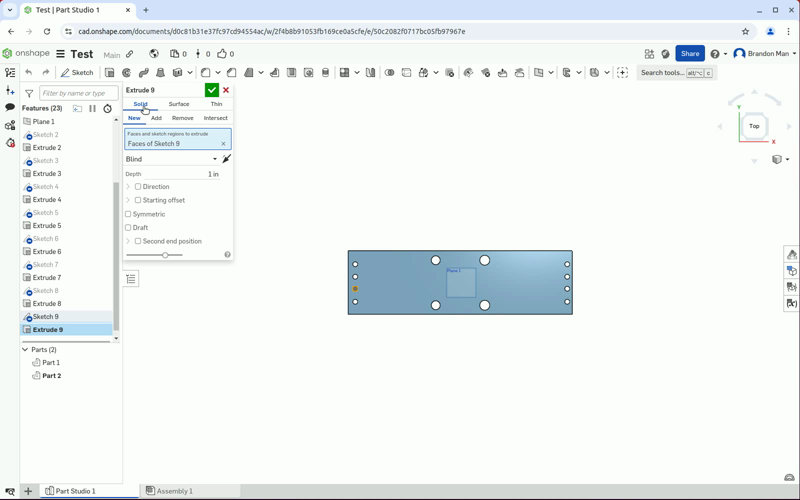
click(143, 106)
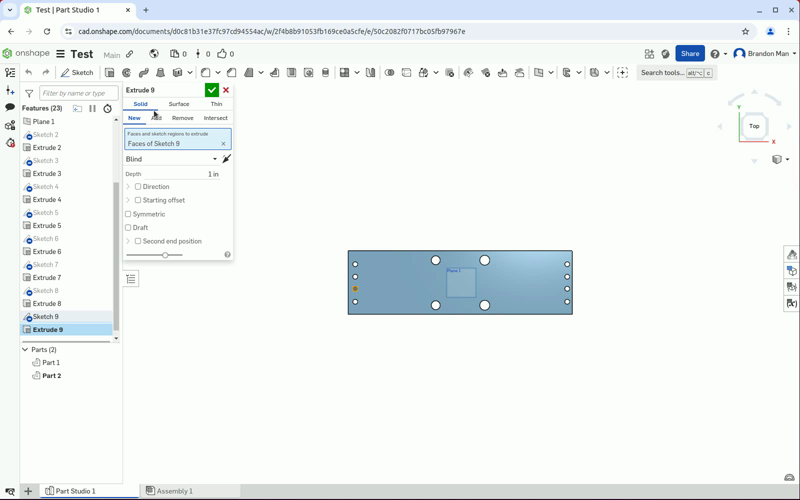
mouse_move(186, 120)
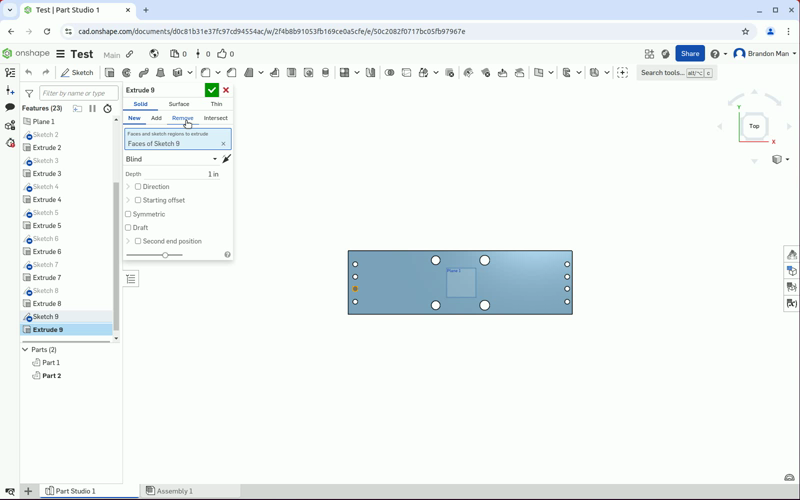
click(186, 120)
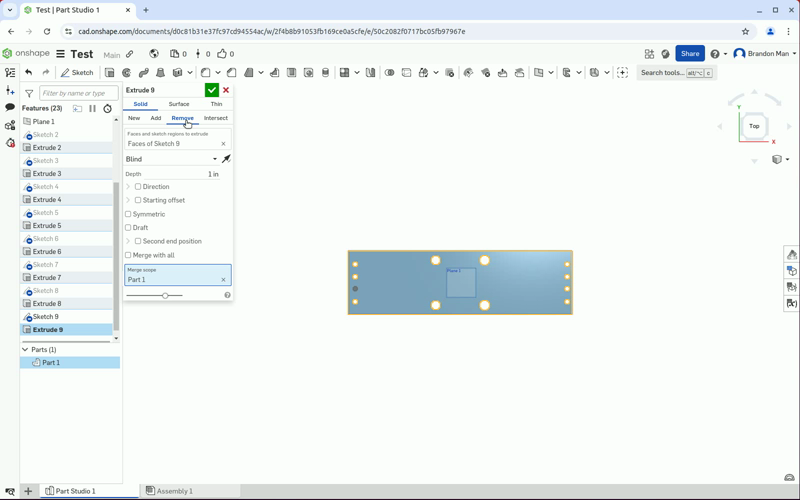
key(tab, 4)
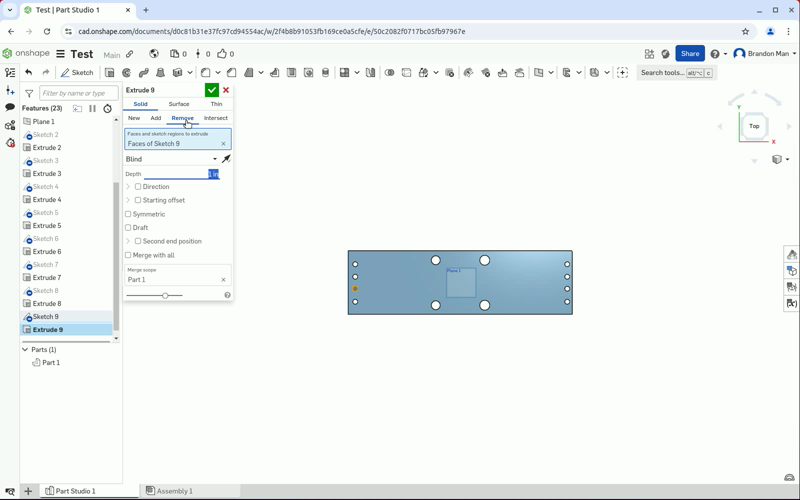
text(3.129)
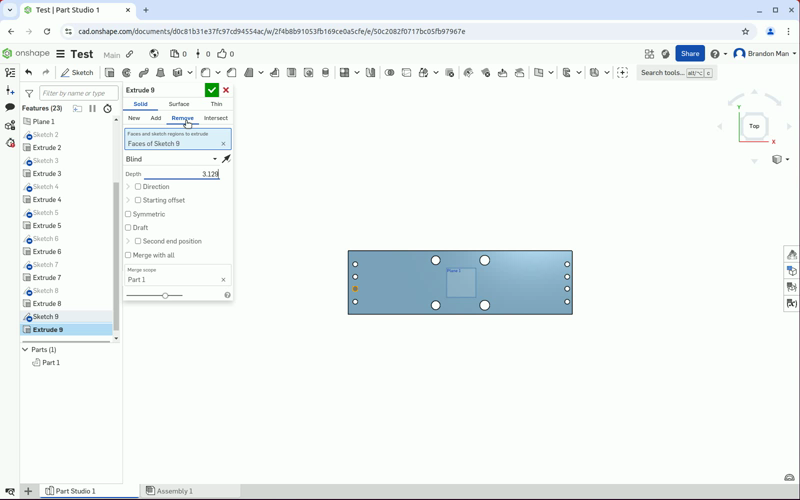
key(tab, 6)
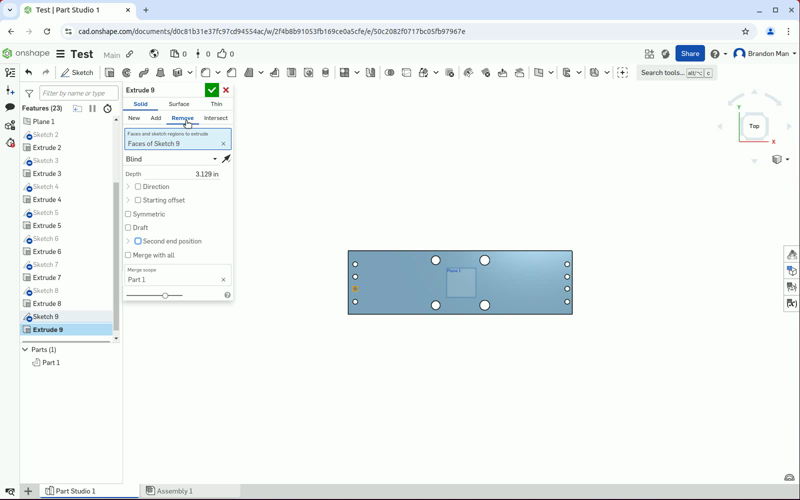
key(space)
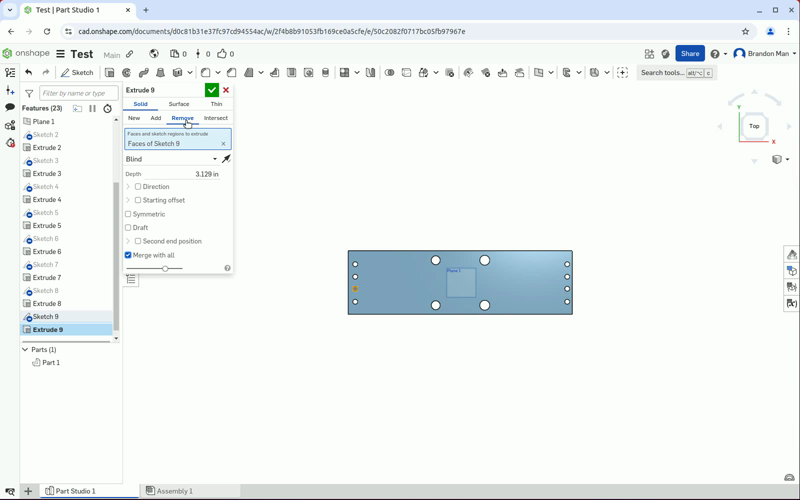
key(enter)
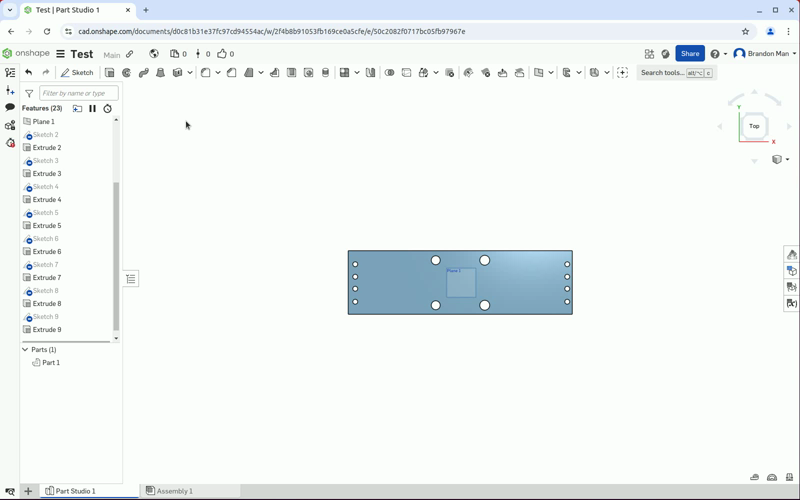
key(shift+h)
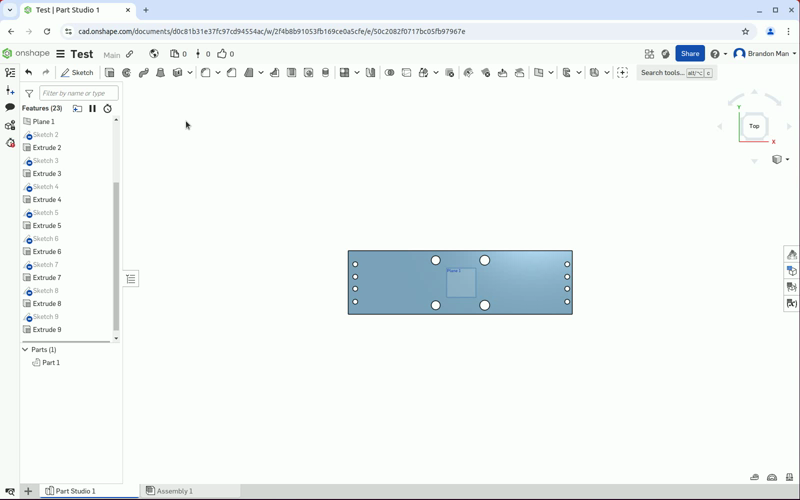
key(shift+h)
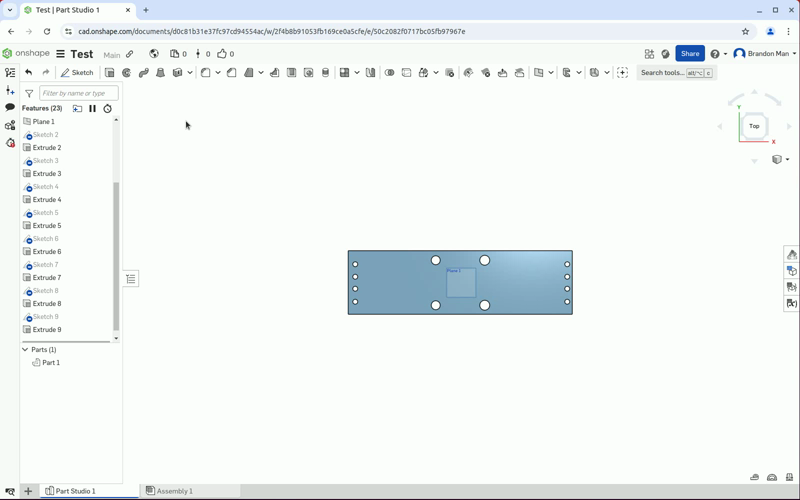
key(shift+7)
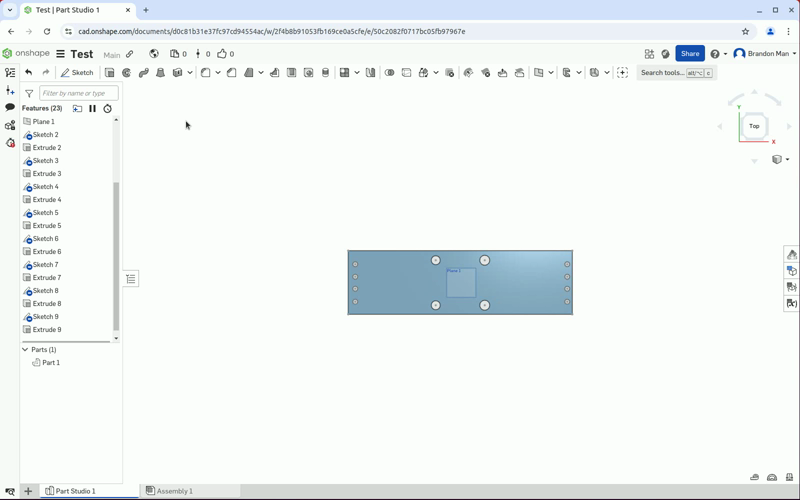
key(up, 3)
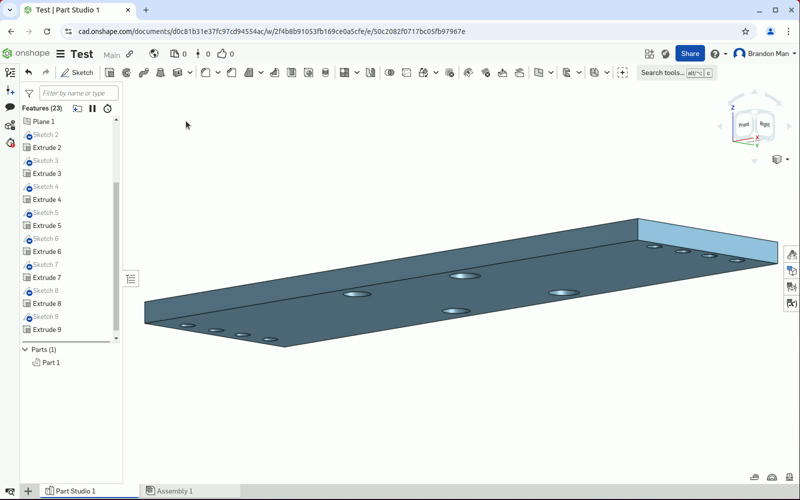
key(left, 3)
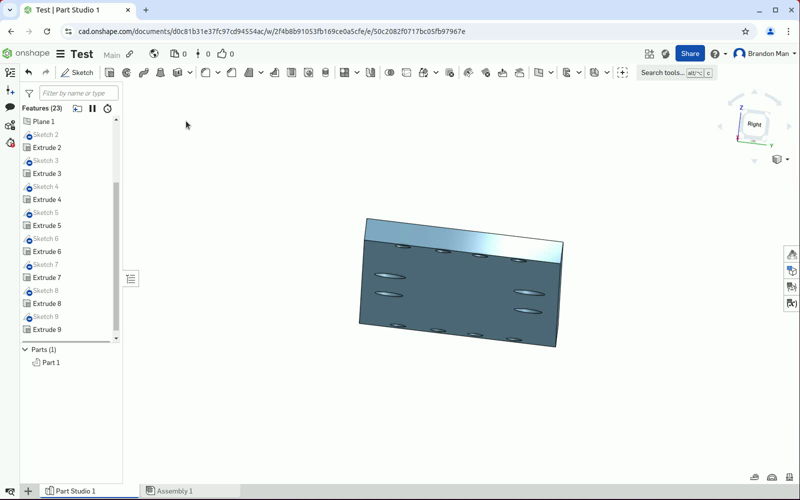
key(right, 3)
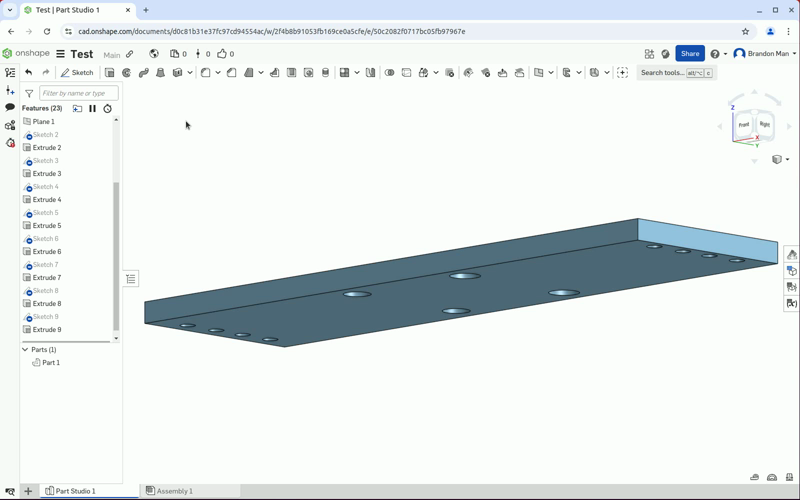
key(down, 3)
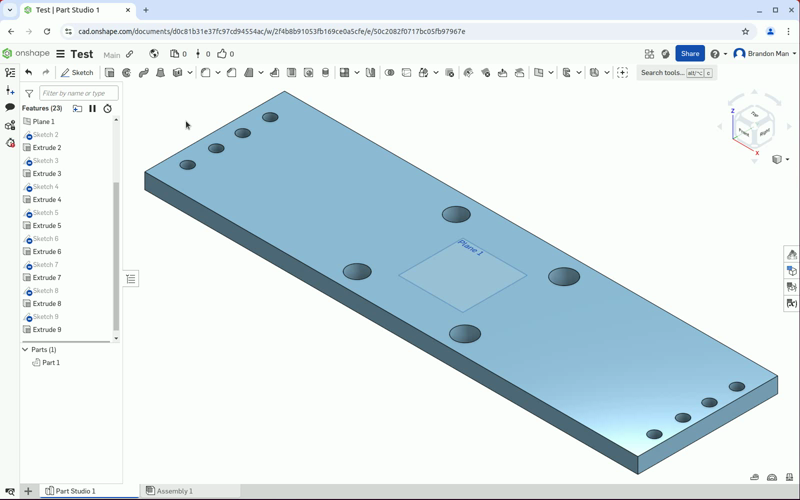
mouse_move(69, 98)
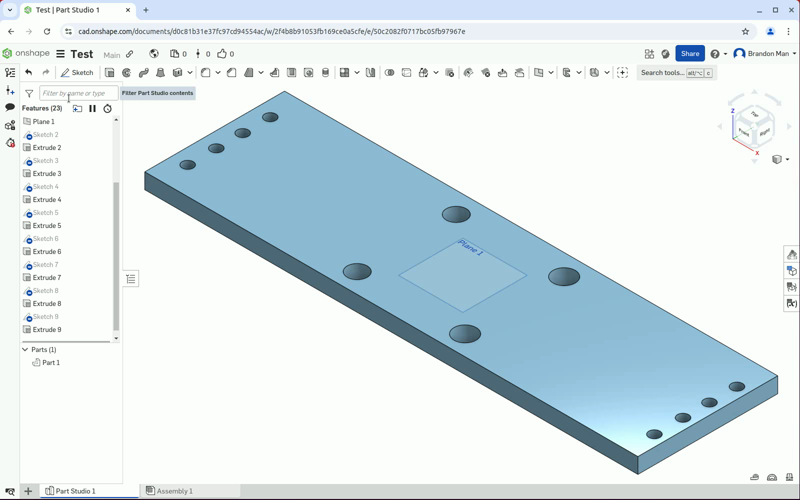
click(69, 98)